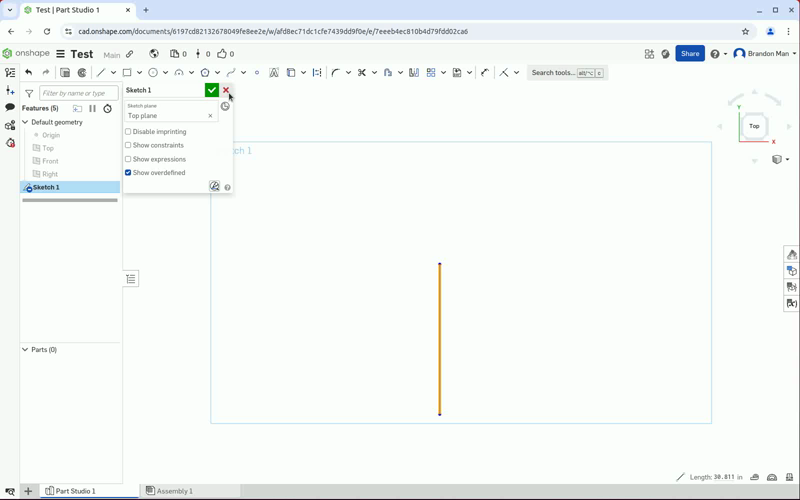
key(shift+h)
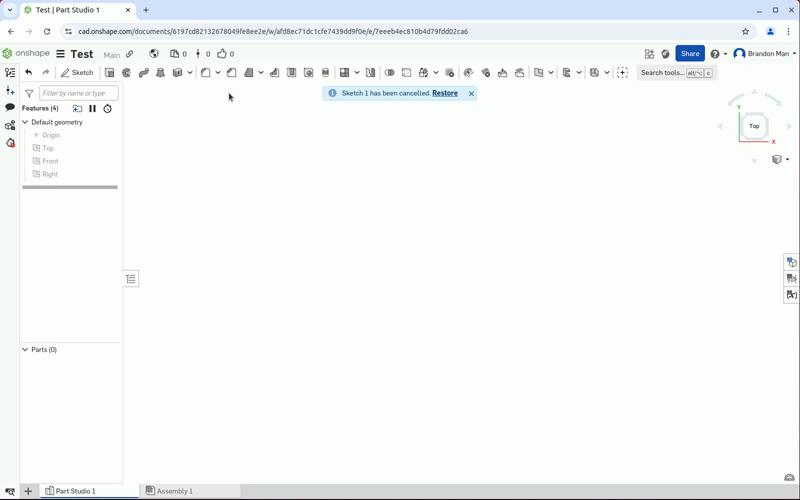
mouse_move(73, 352)
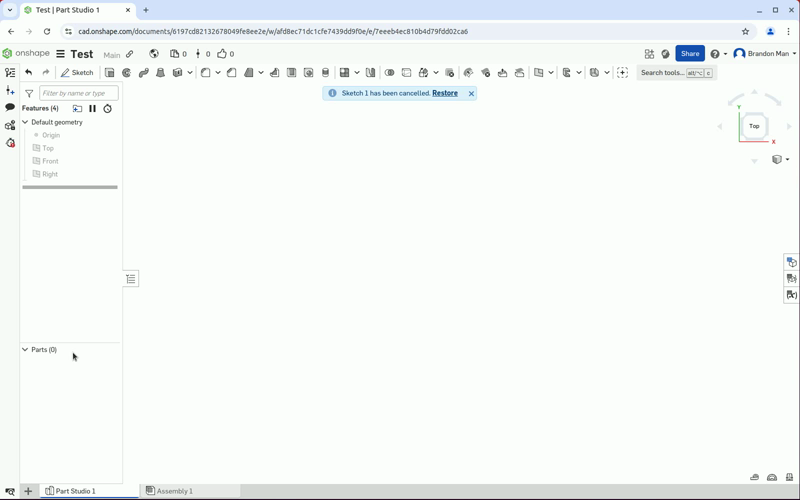
key(y)
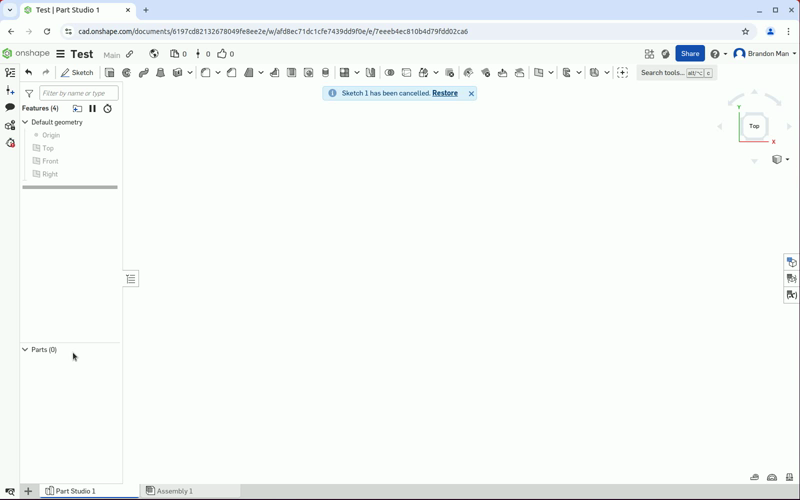
key(shift+p)
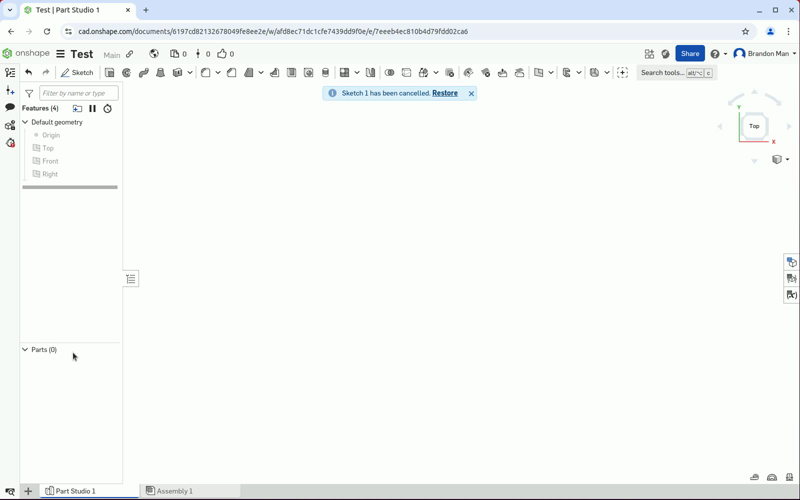
key(space)
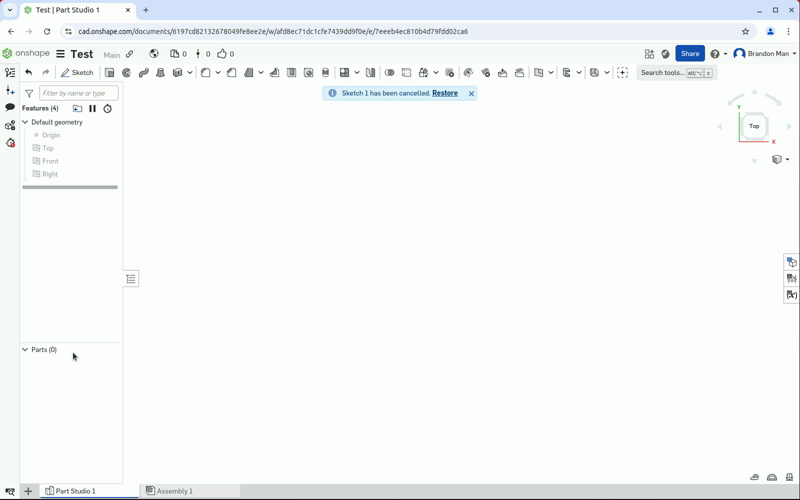
key_down(shift)
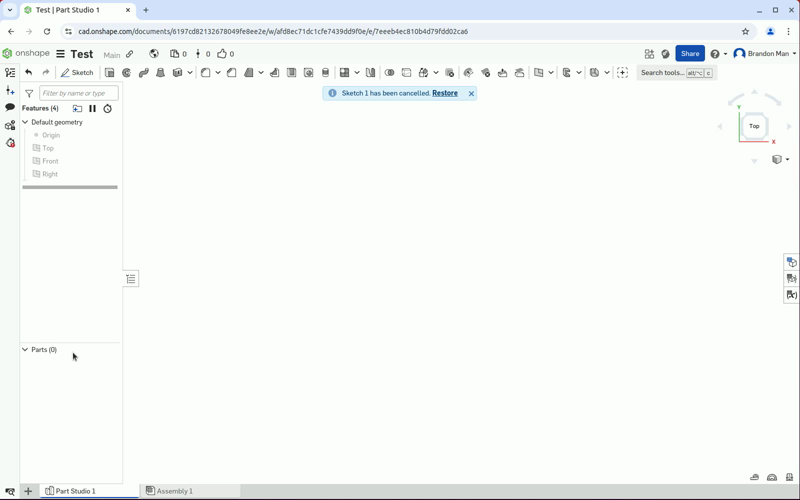
key(up)
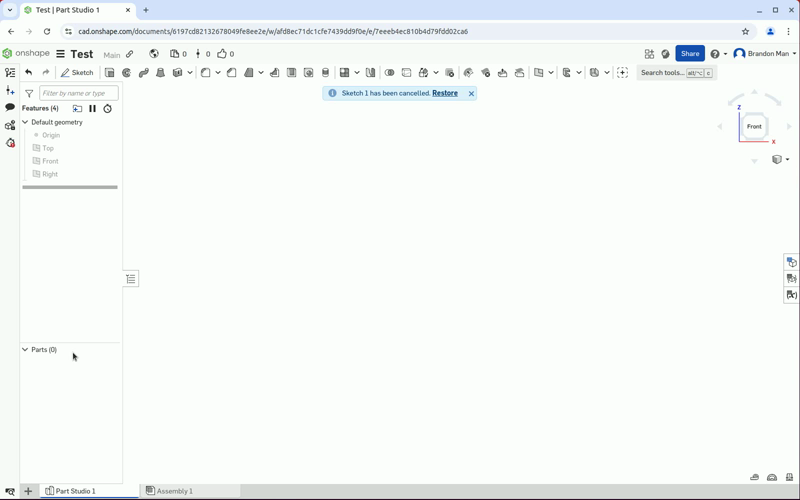
key_up(shift)
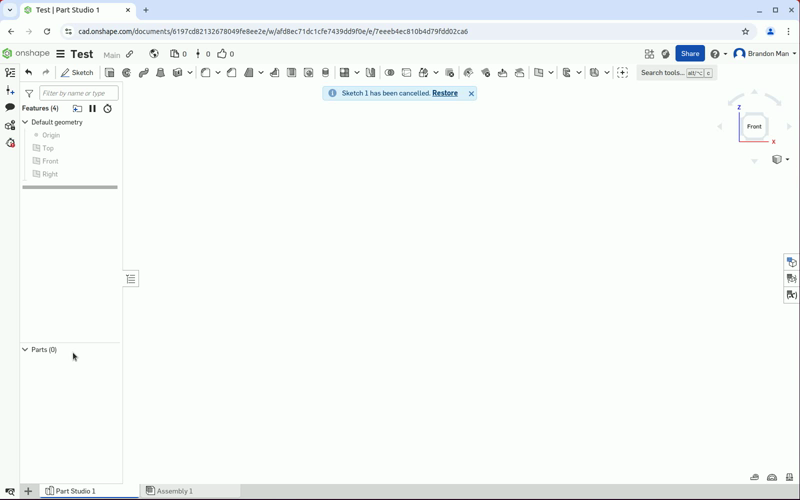
mouse_move(73, 352)
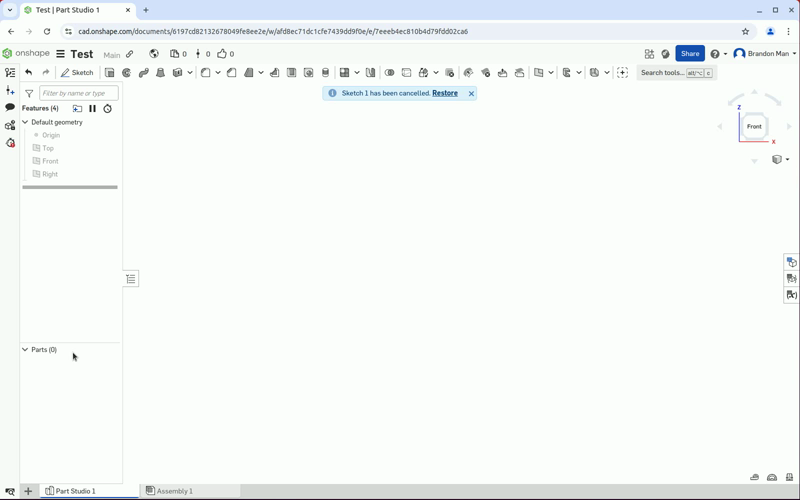
key(shift+y)
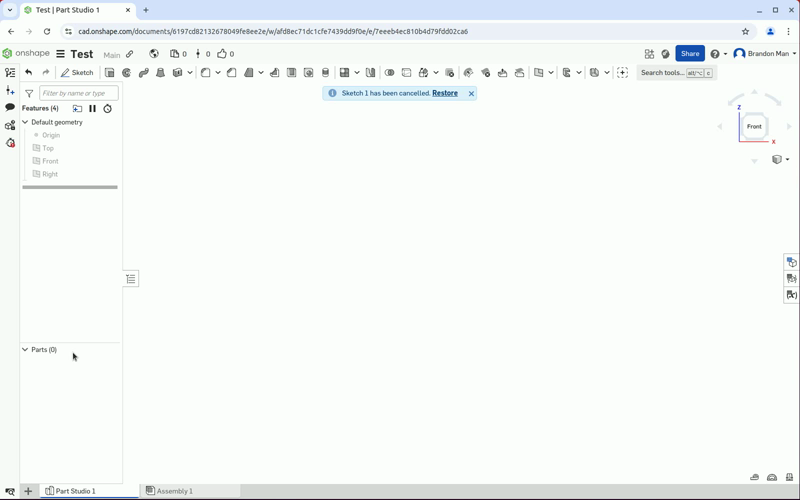
key(shift+s)
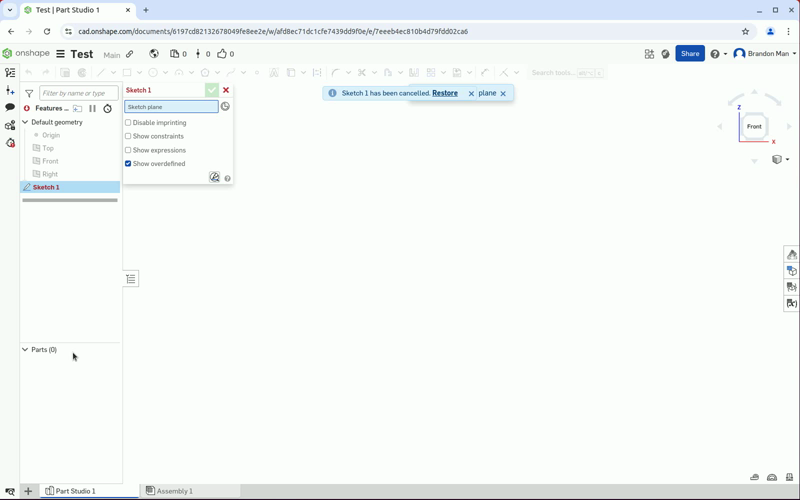
mouse_move(73, 163)
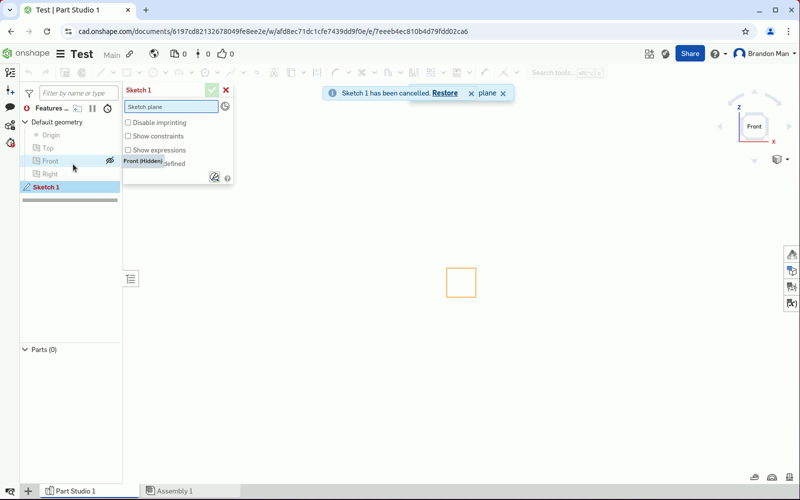
click(73, 163)
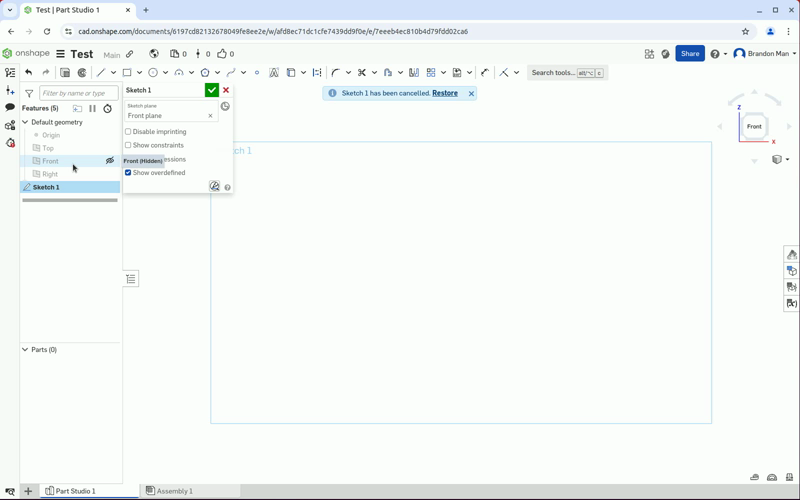
mouse_move(73, 352)
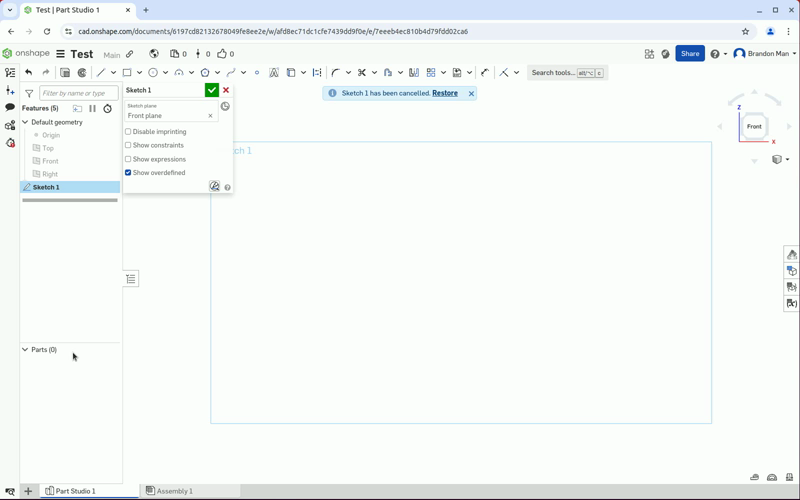
key(y)
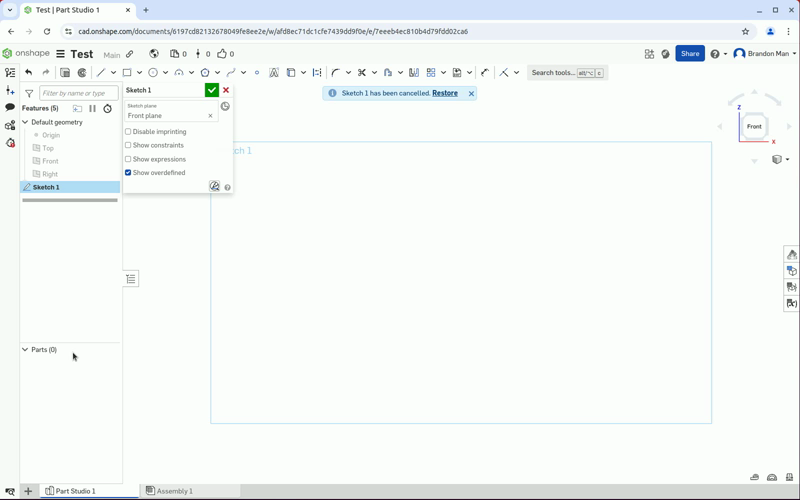
key(l)
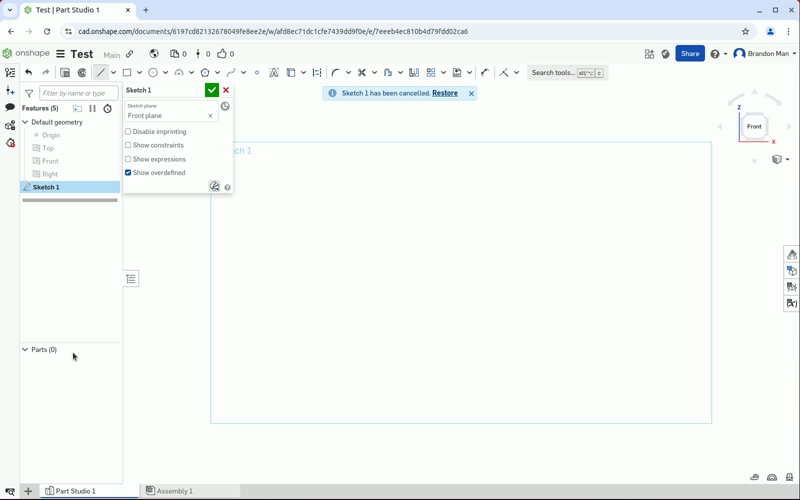
key_down(shift)
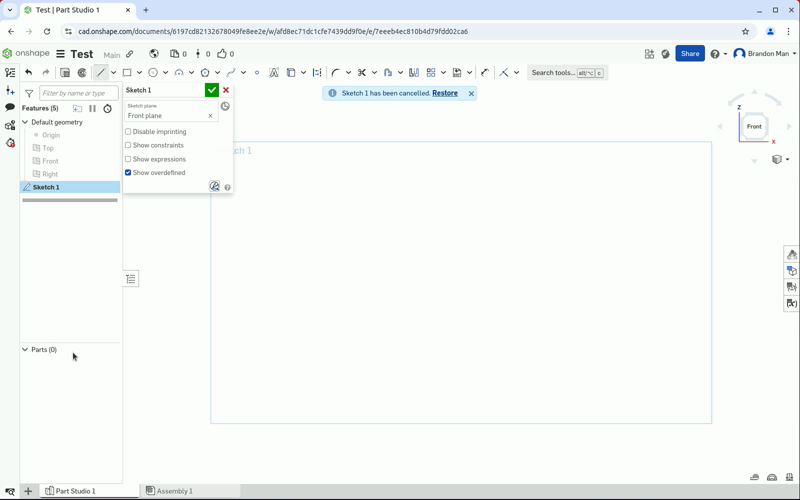
mouse_move(511, 307)
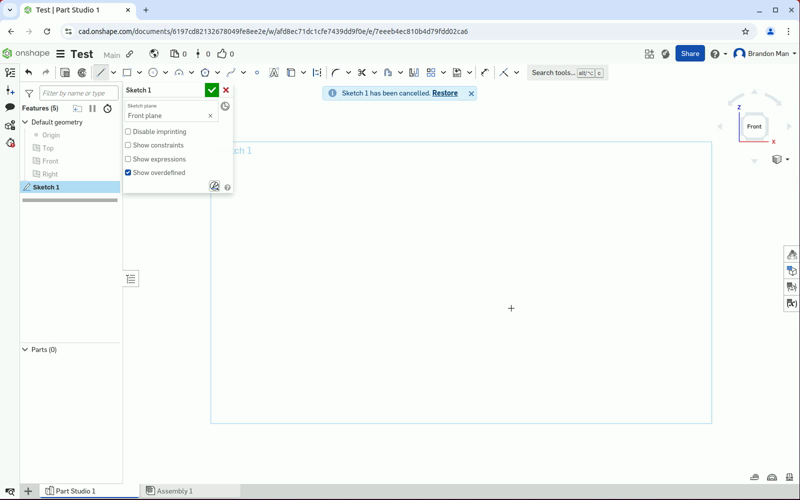
click(511, 307)
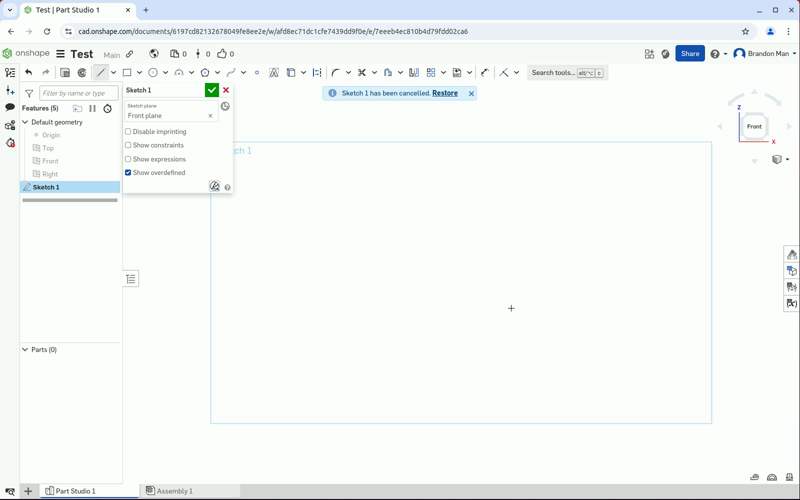
key_up(shift)
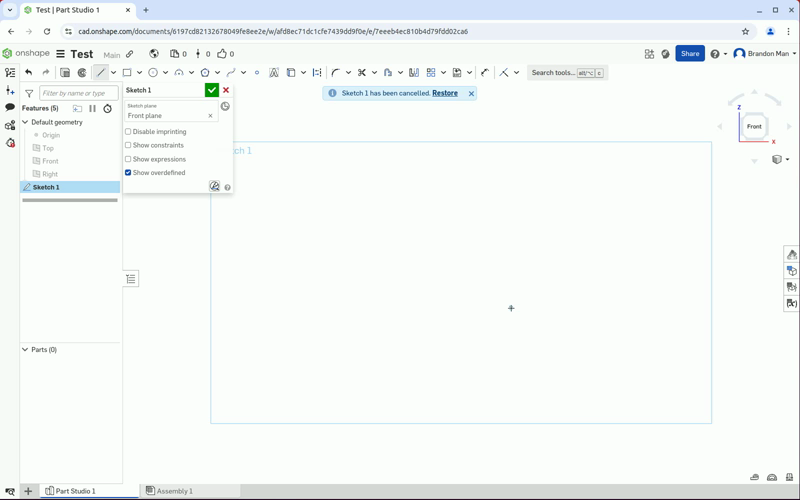
key_down(shift)
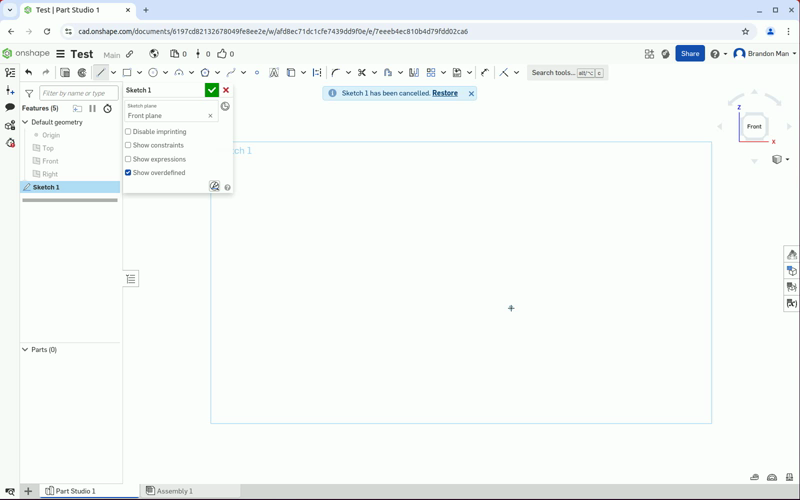
mouse_move(541, 307)
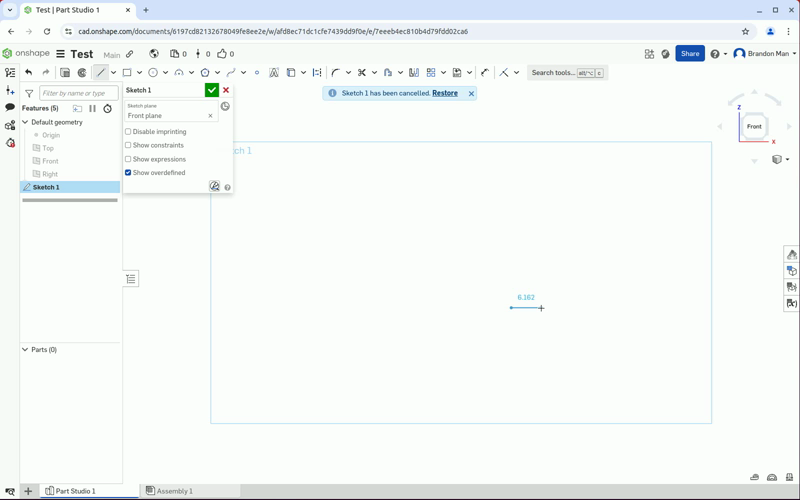
mouse_move(513, 307)
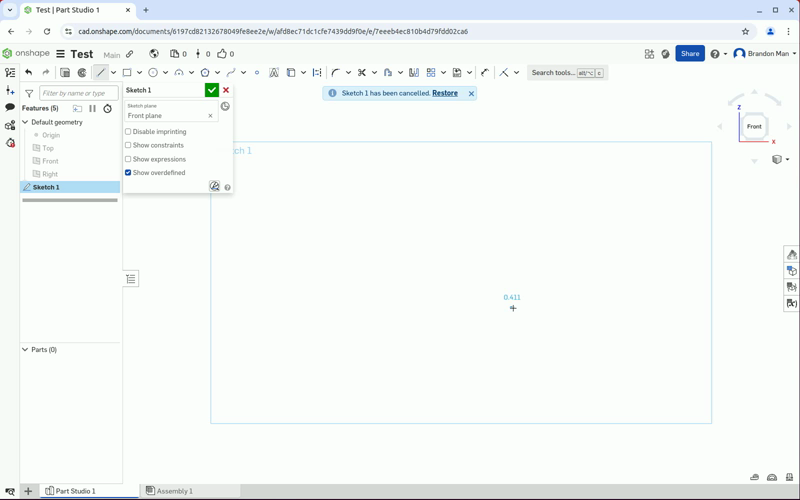
scroll(6)
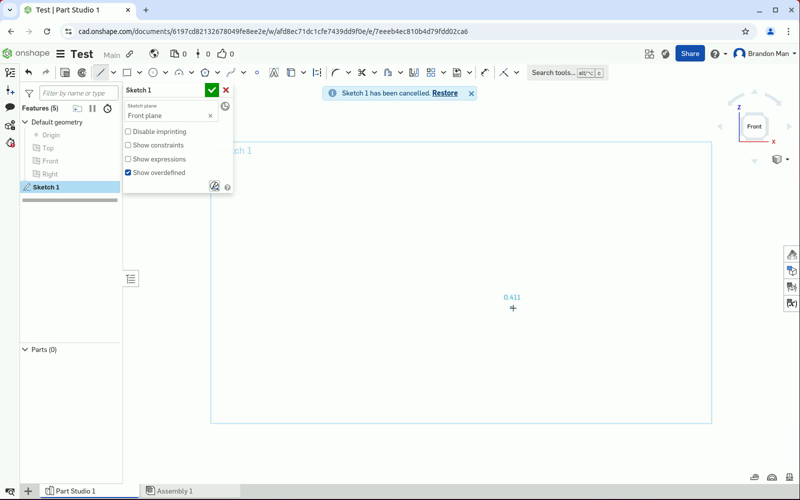
scroll(6)
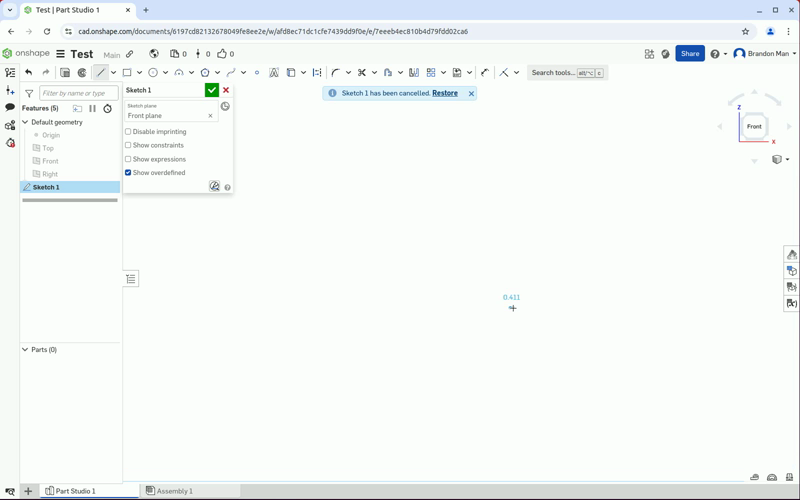
scroll(6)
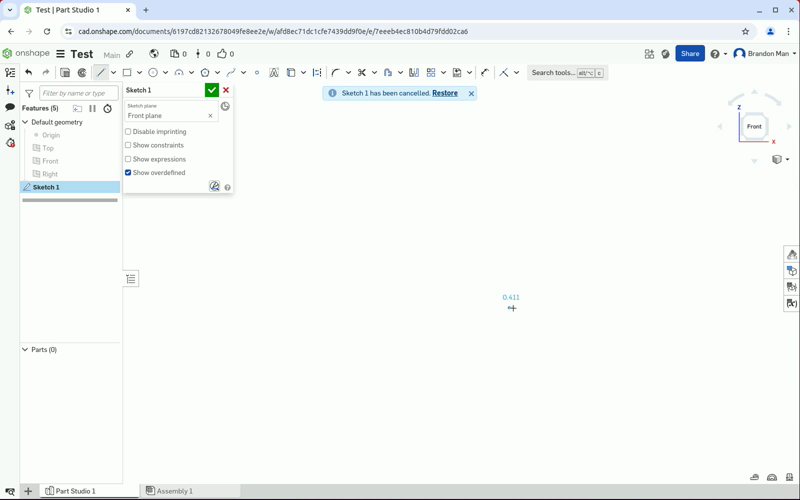
scroll(6)
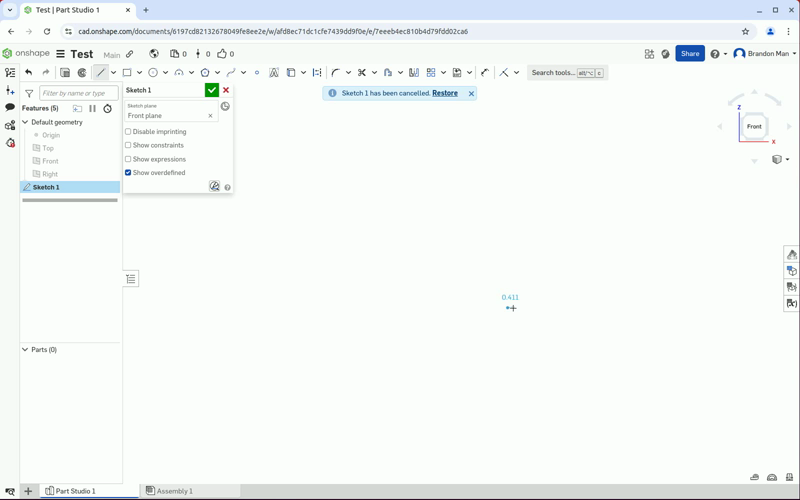
scroll(6)
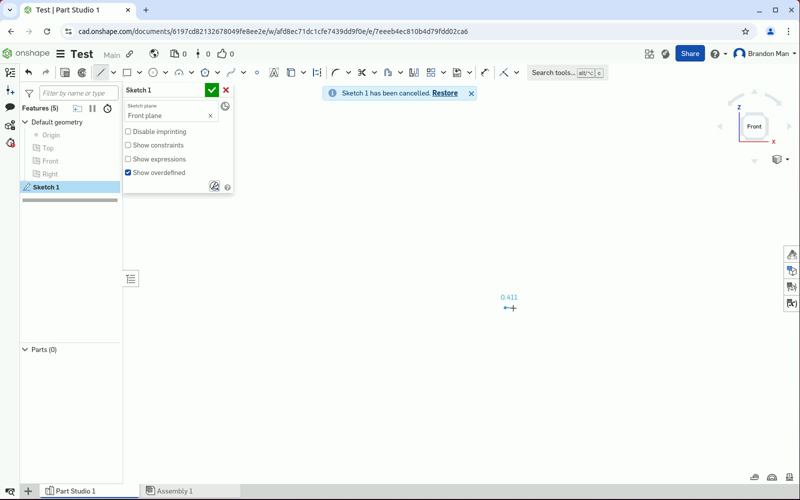
scroll(6)
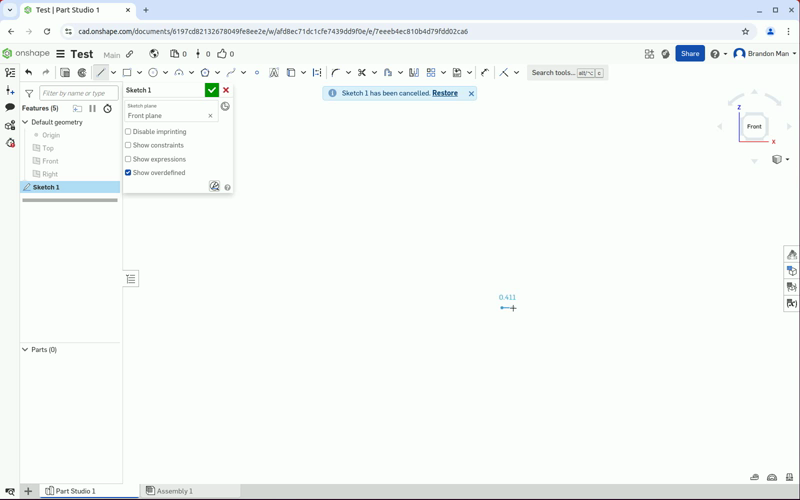
scroll(6)
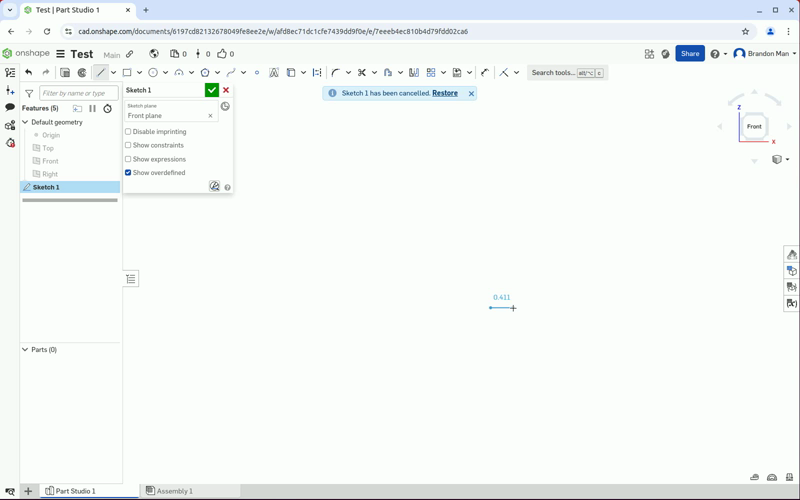
click(513, 307)
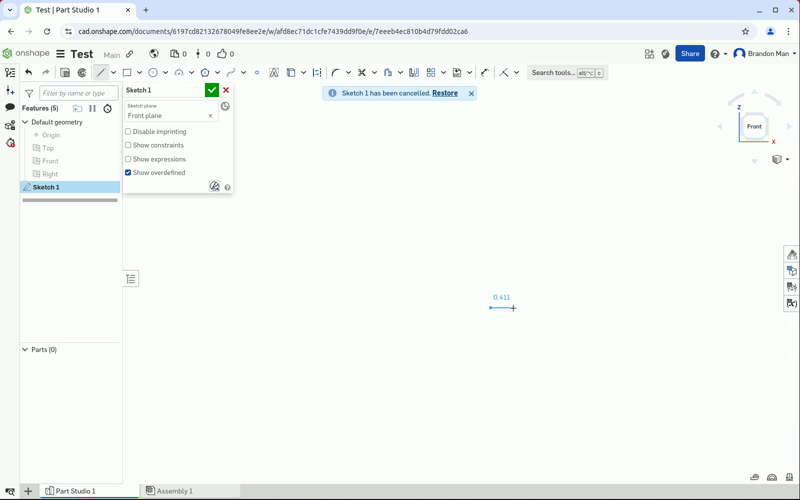
scroll(-6)
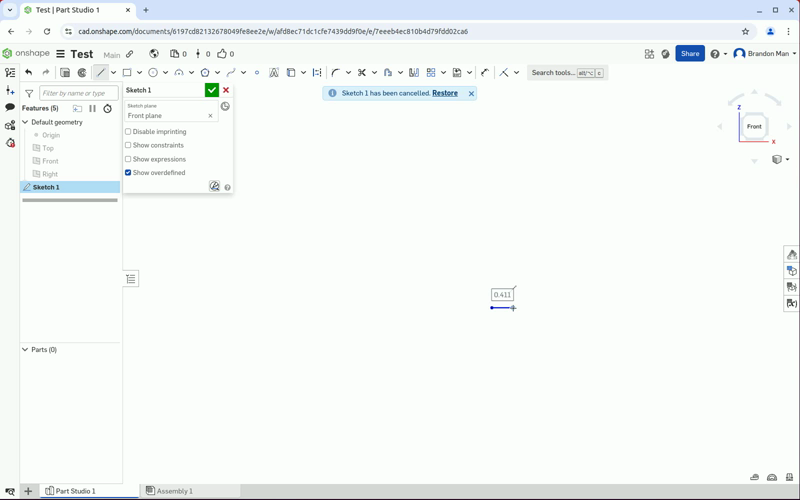
scroll(-6)
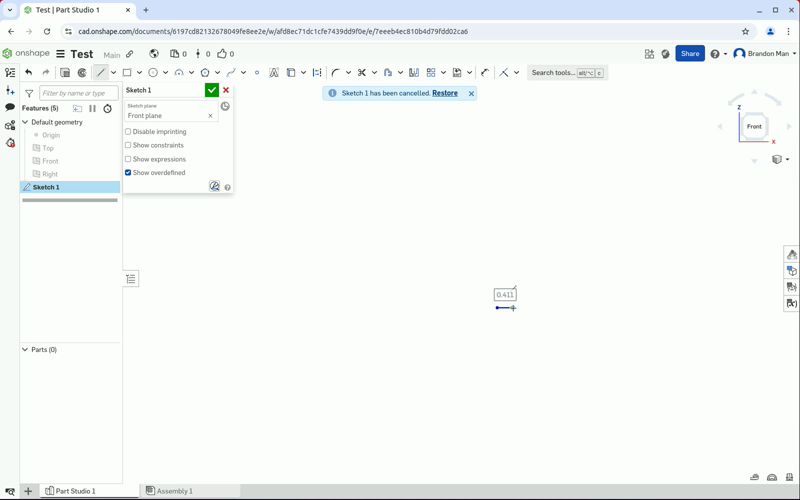
scroll(-6)
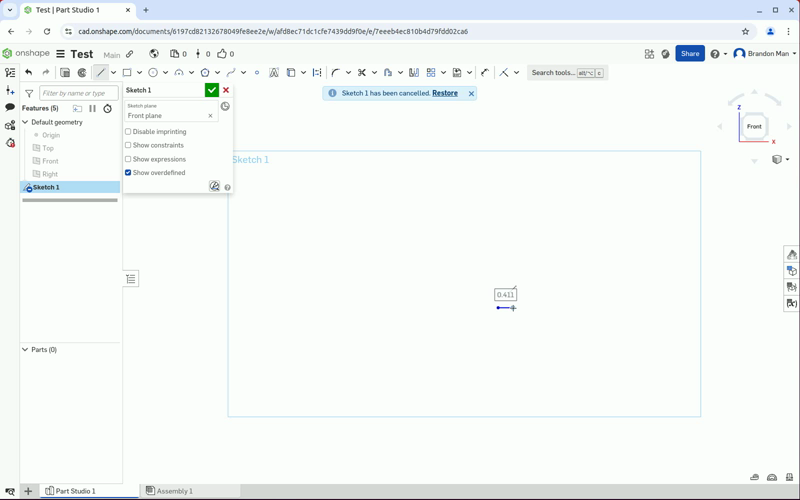
scroll(-6)
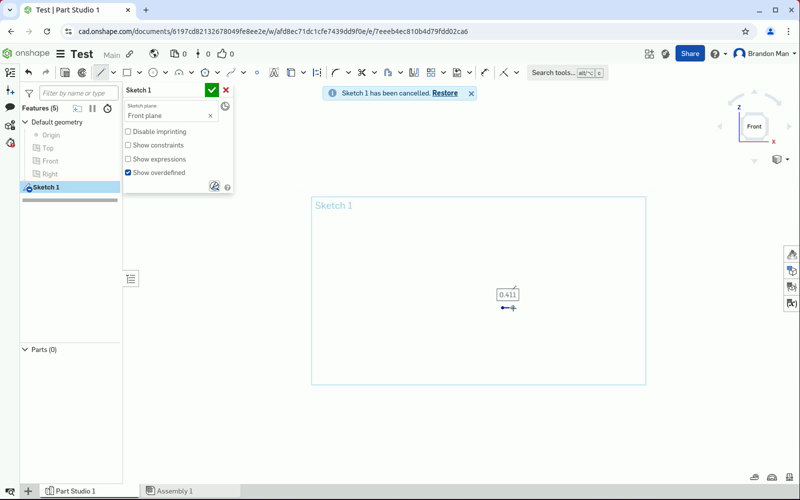
scroll(-6)
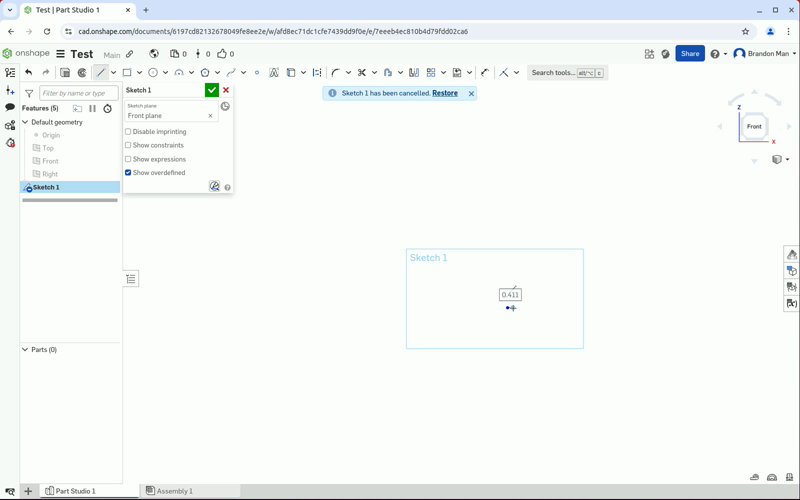
scroll(-6)
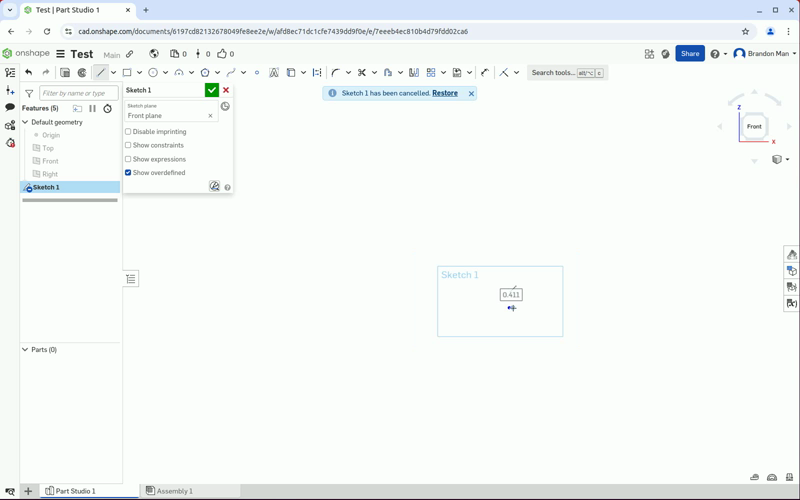
scroll(-6)
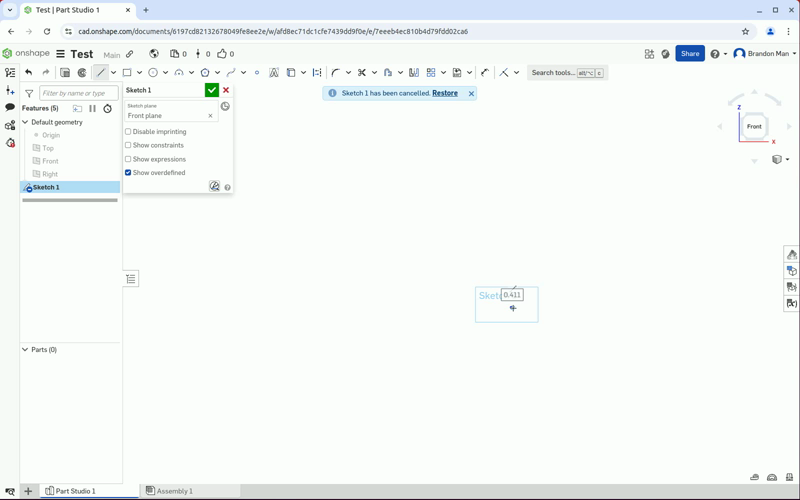
key_up(shift)
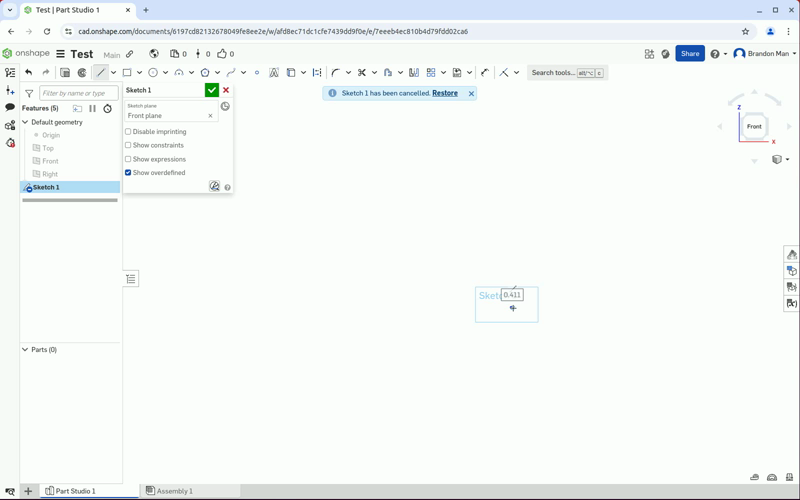
key_down(shift)
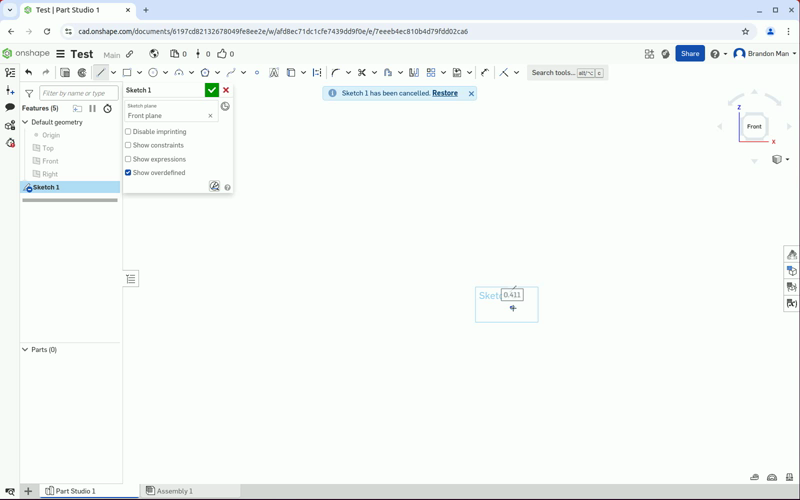
mouse_move(543, 307)
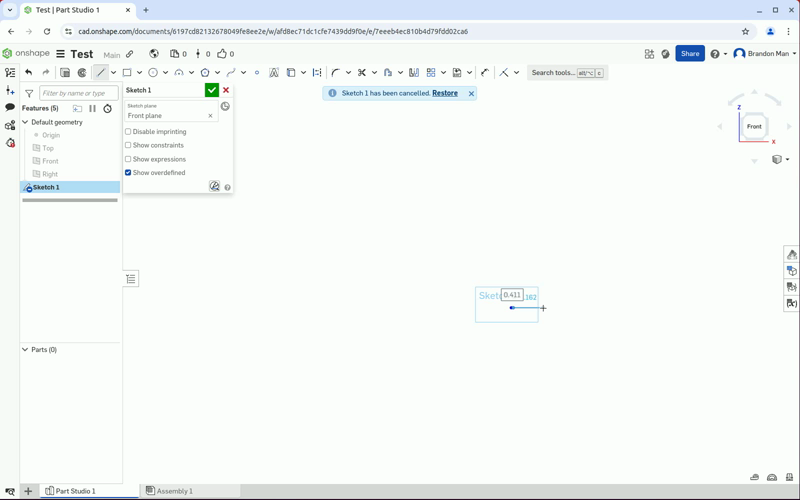
mouse_move(542, 307)
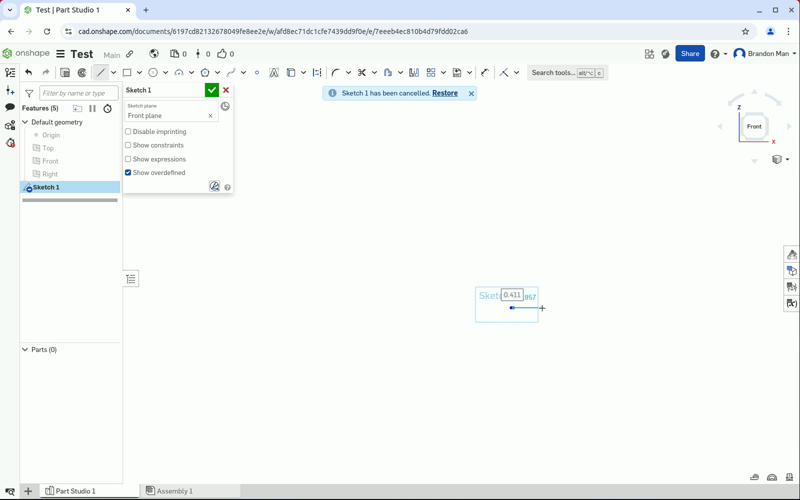
click(542, 307)
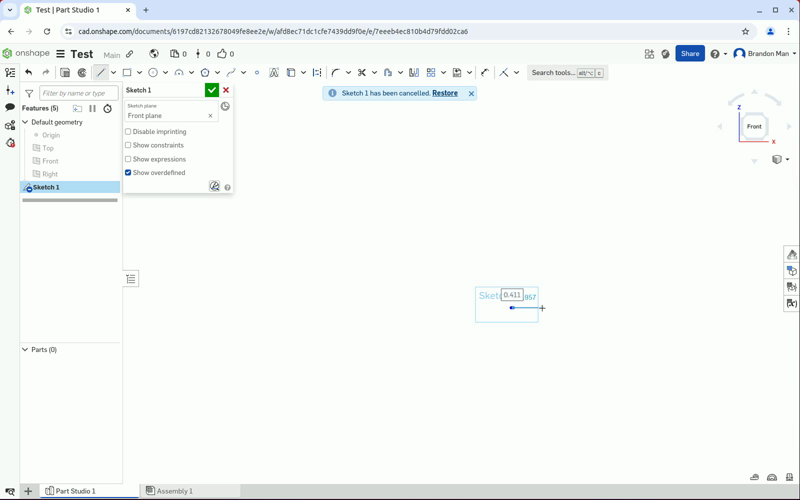
key_up(shift)
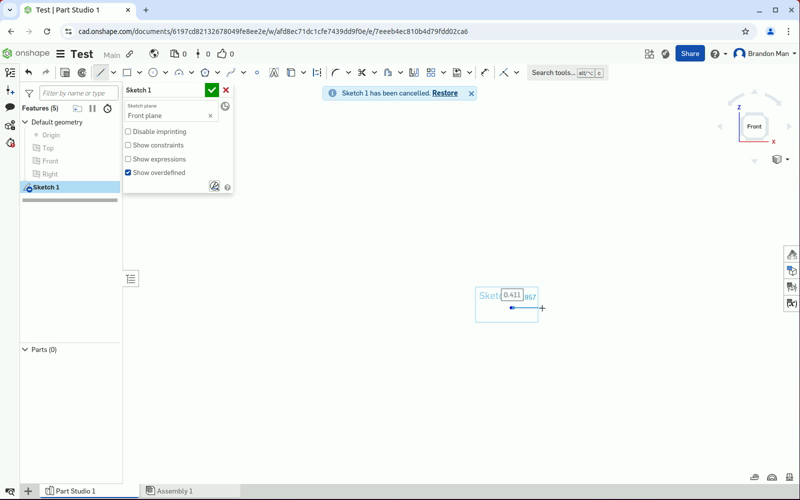
key_down(shift)
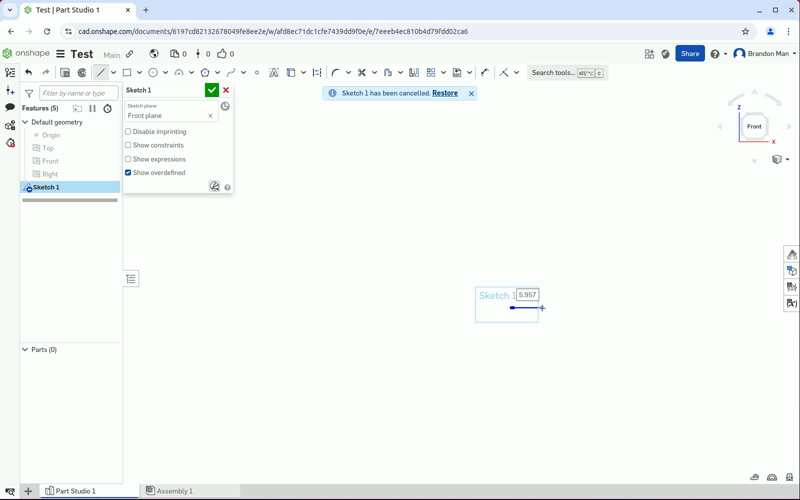
mouse_move(572, 307)
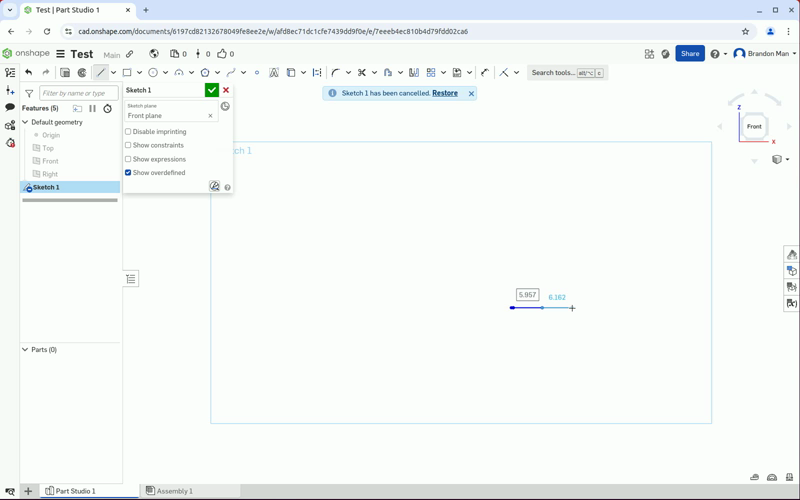
mouse_move(573, 307)
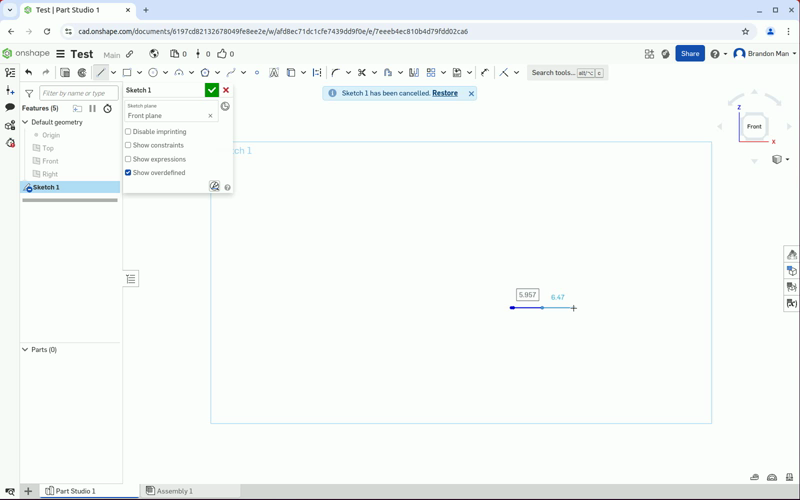
click(573, 307)
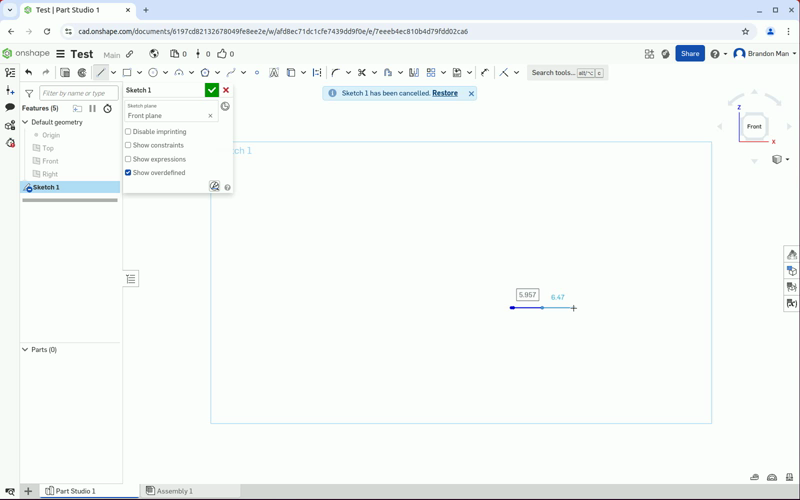
key_up(shift)
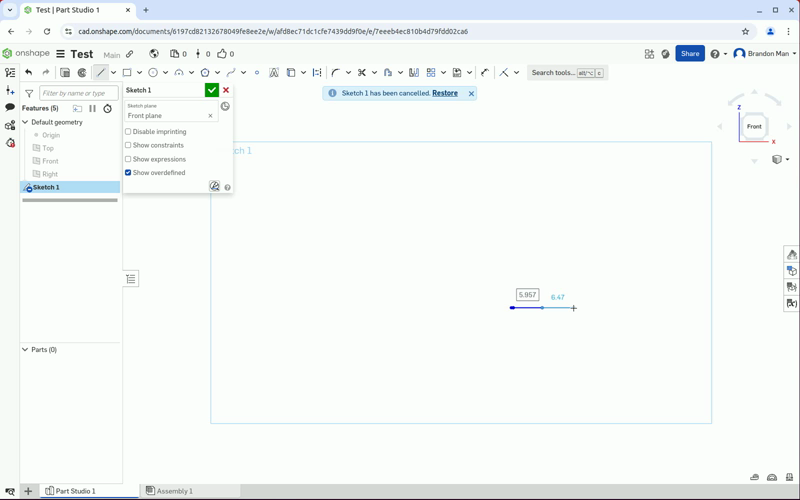
key_down(shift)
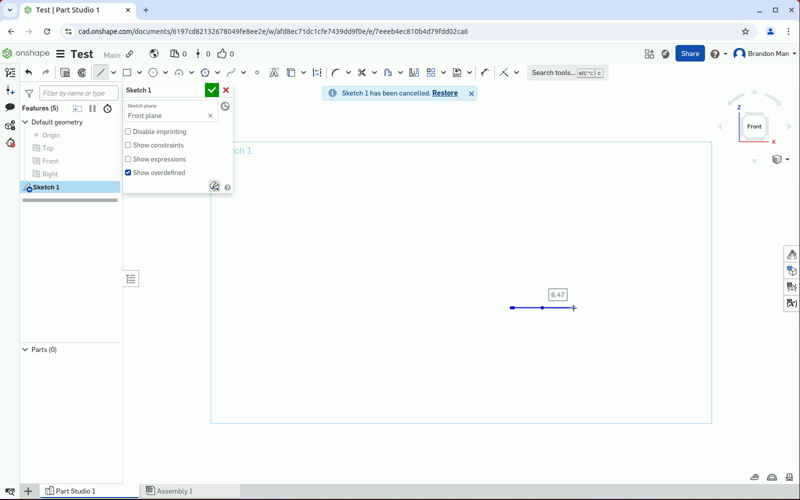
mouse_move(589, 307)
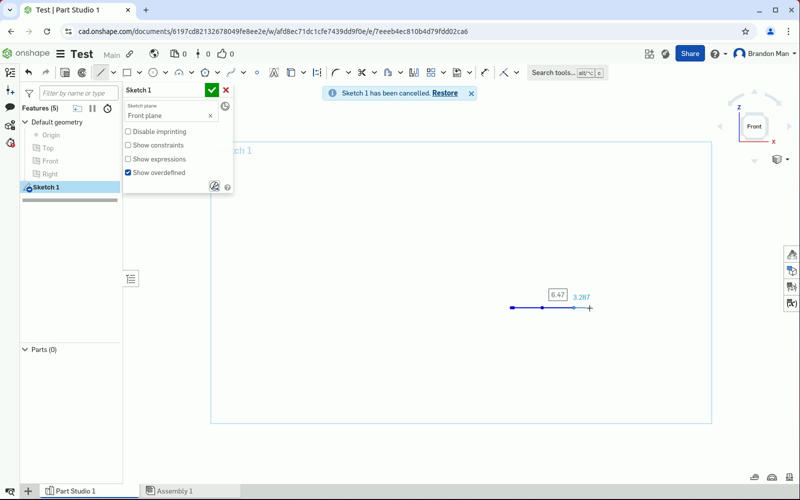
mouse_move(573, 290)
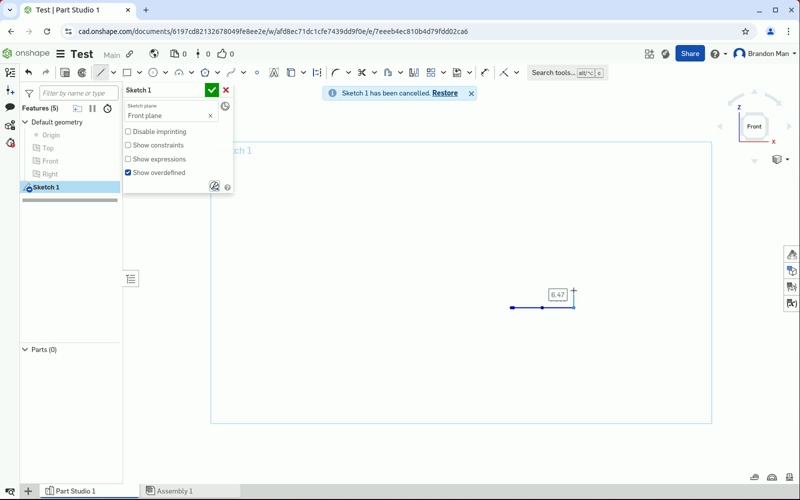
click(573, 290)
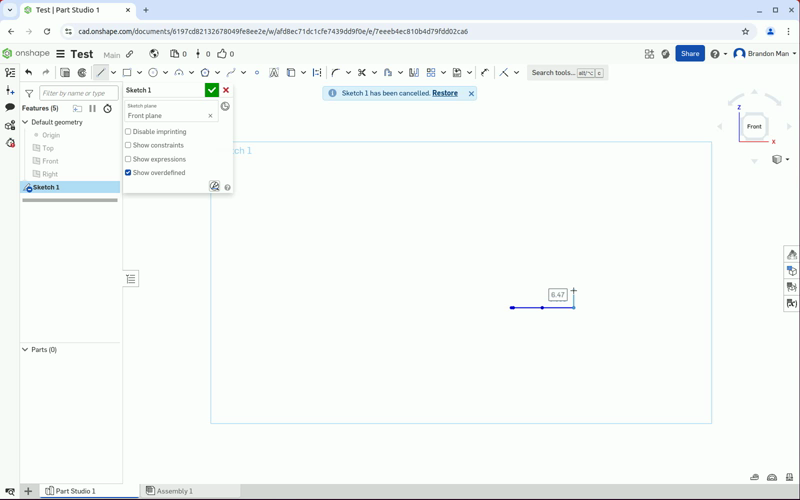
key_up(shift)
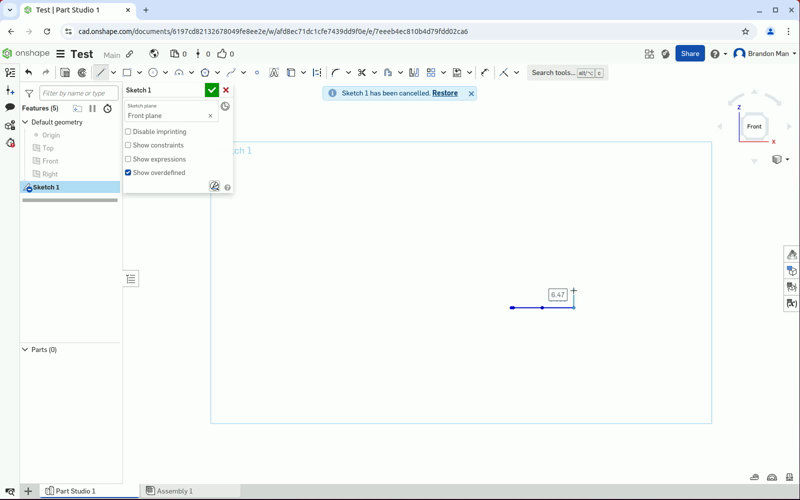
key_down(shift)
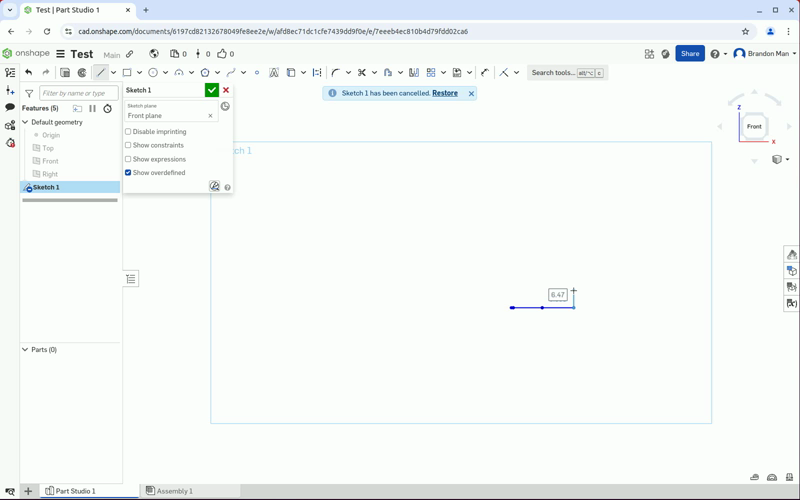
mouse_move(589, 290)
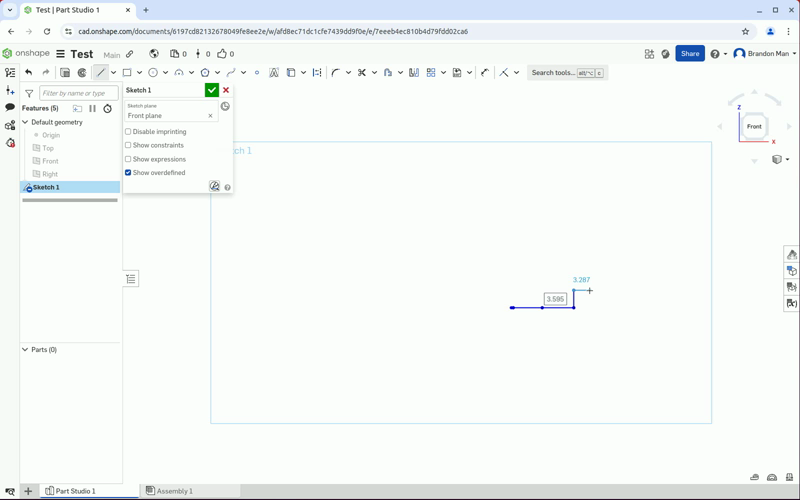
mouse_move(573, 240)
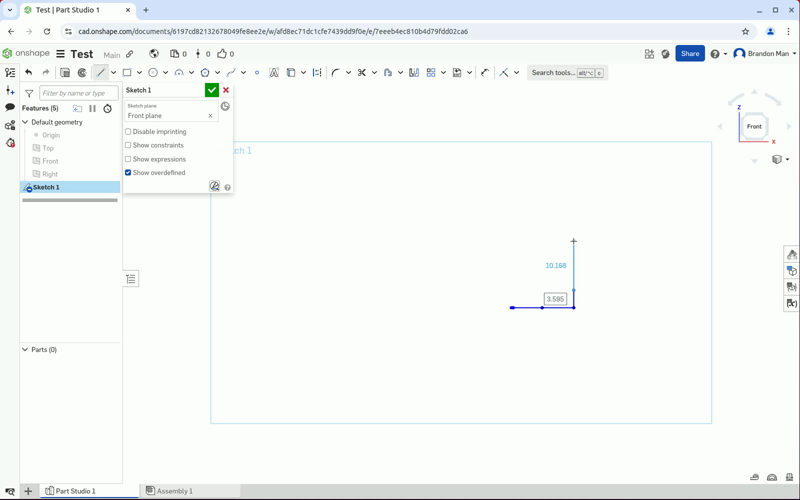
click(573, 240)
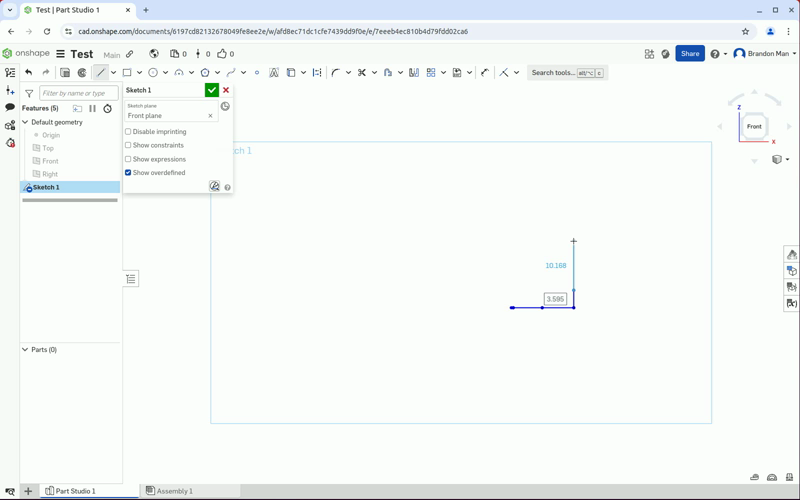
key_up(shift)
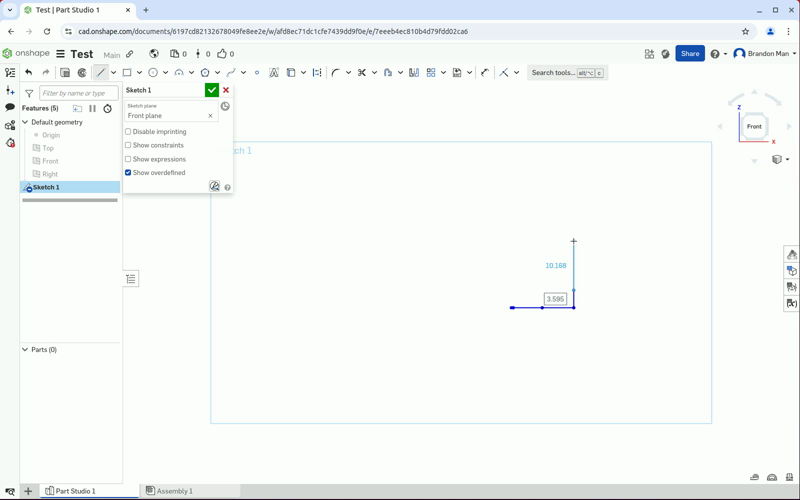
key_down(shift)
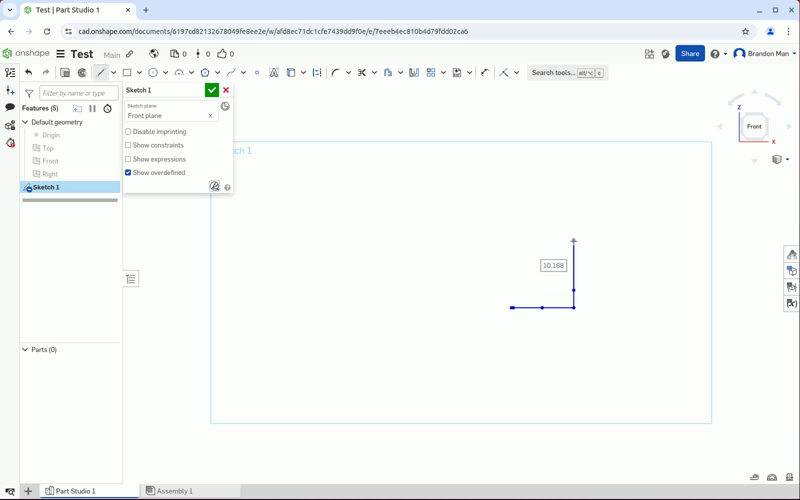
mouse_move(589, 240)
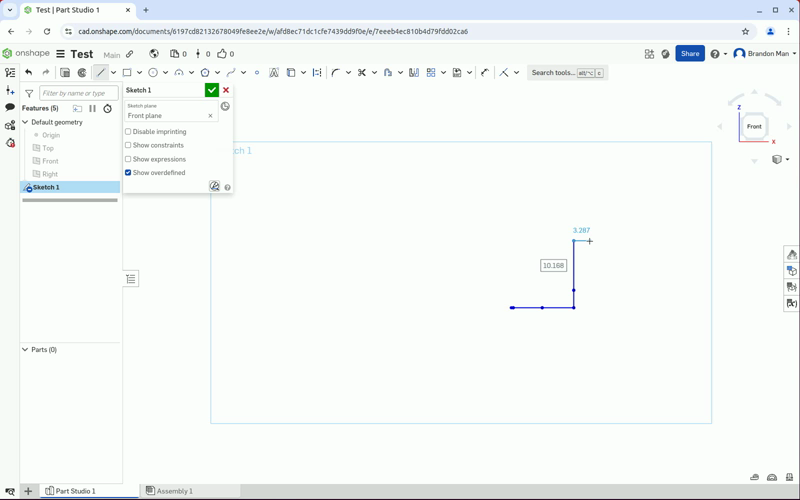
mouse_move(571, 240)
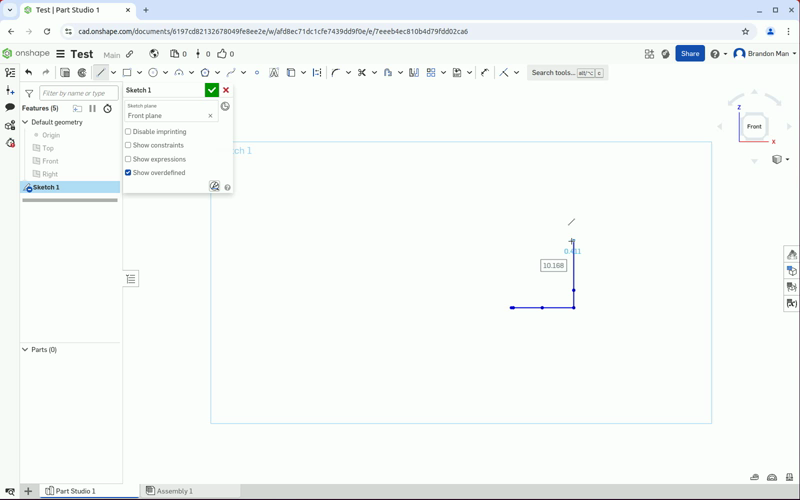
scroll(6)
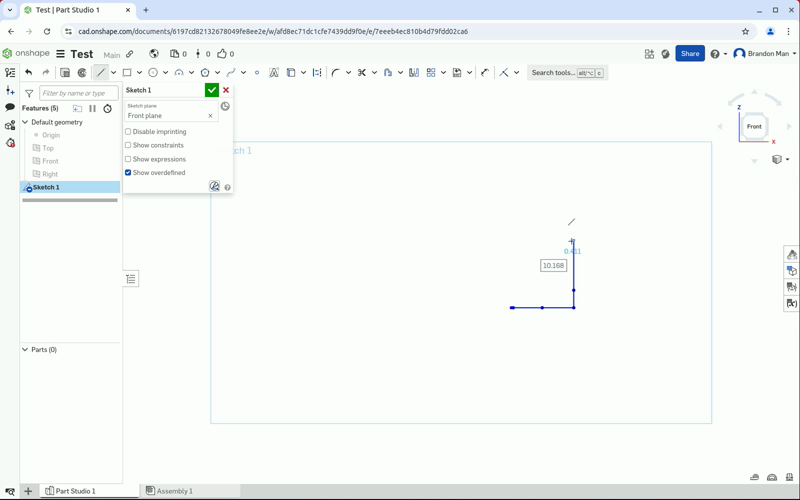
scroll(6)
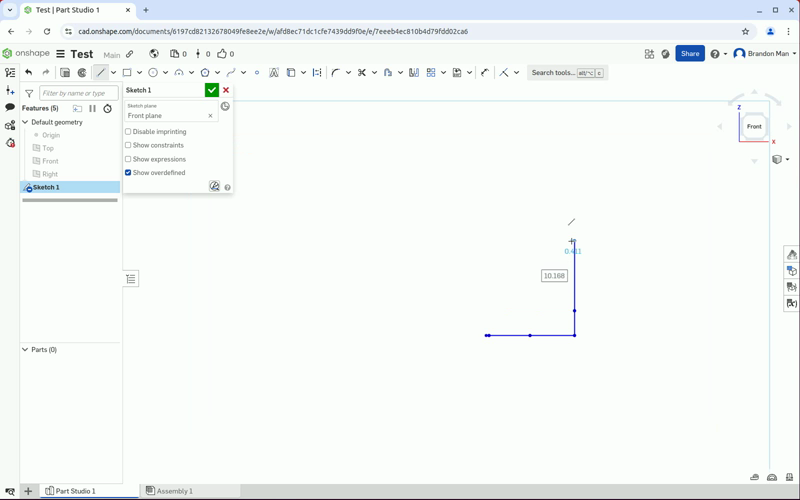
scroll(6)
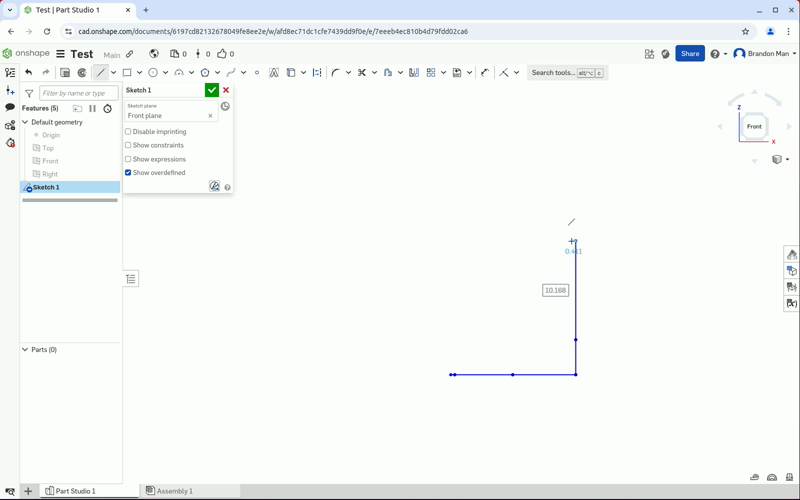
scroll(6)
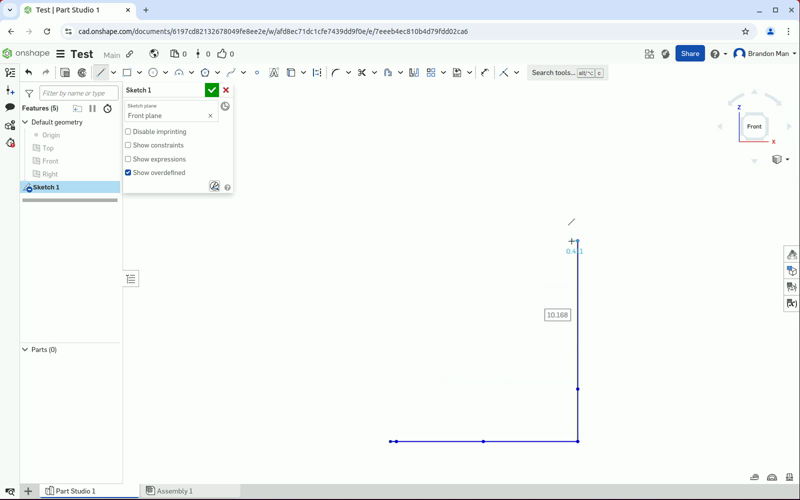
scroll(6)
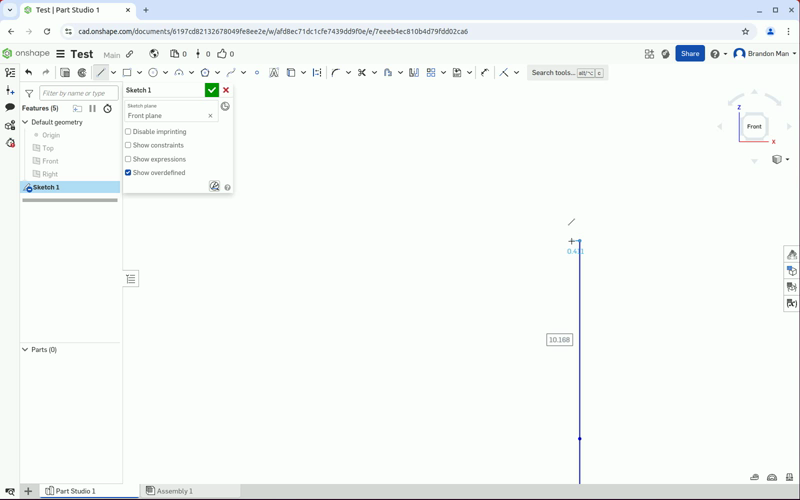
scroll(6)
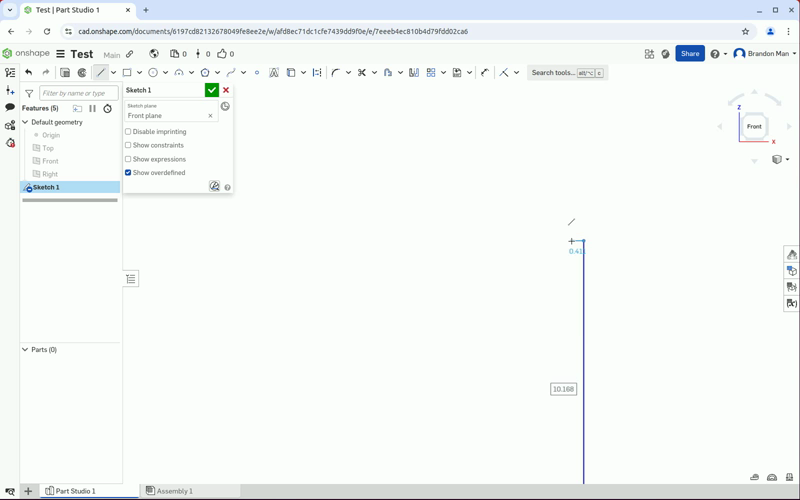
scroll(6)
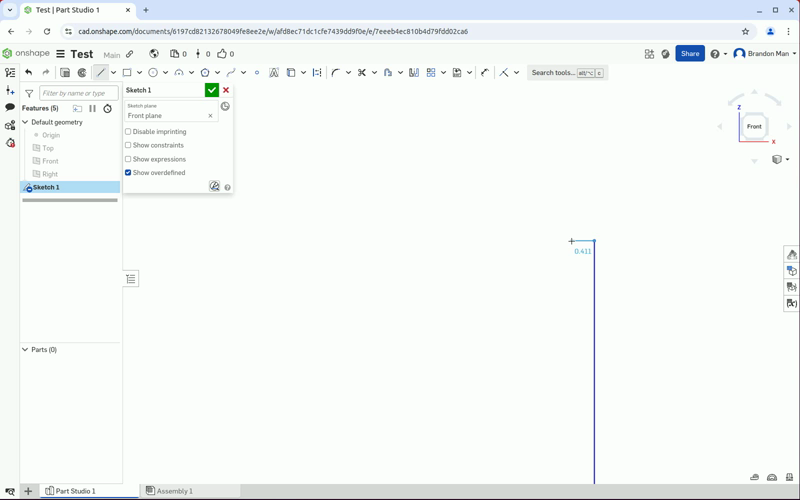
click(571, 240)
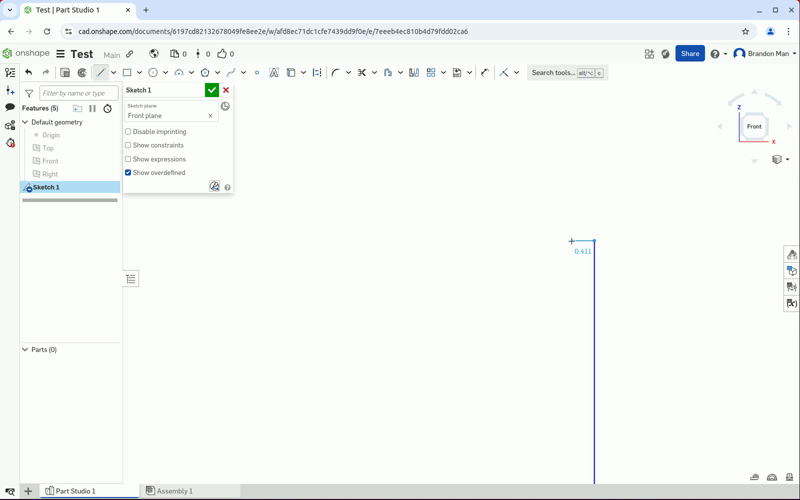
scroll(-6)
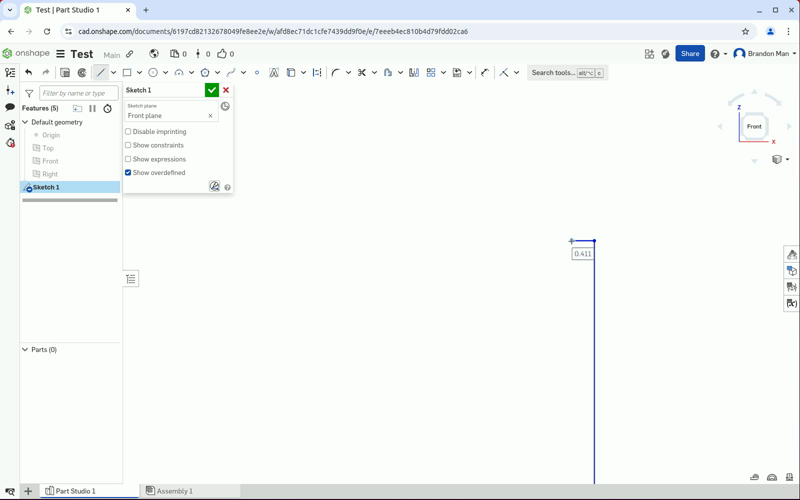
scroll(-6)
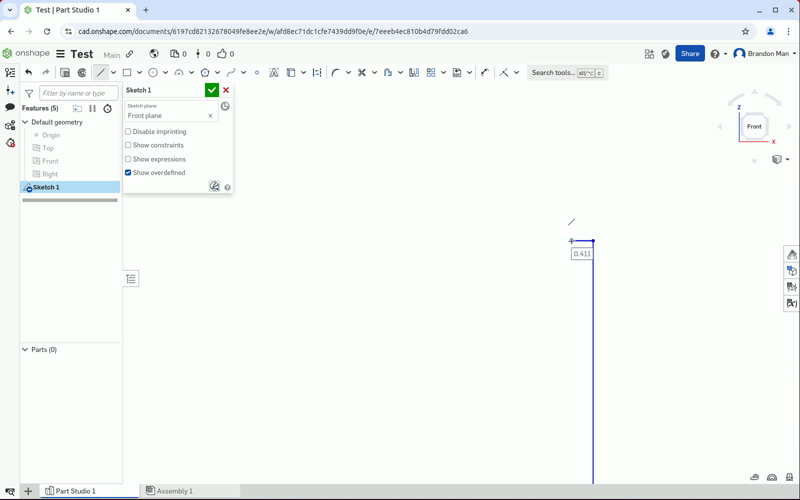
scroll(-6)
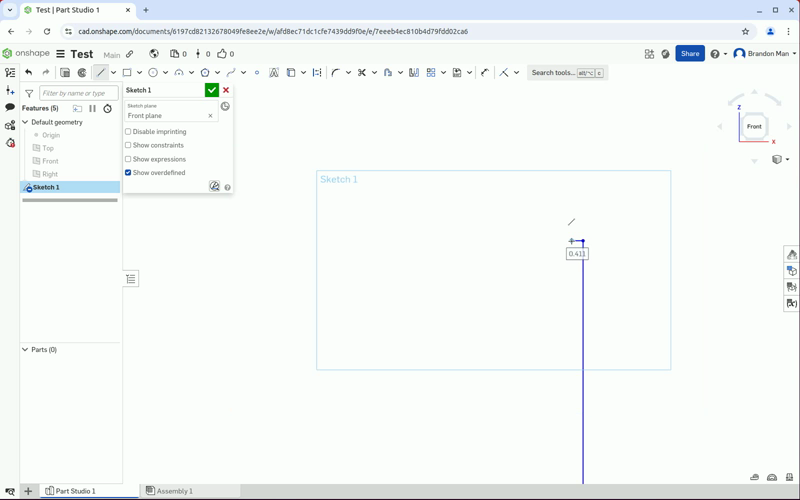
scroll(-6)
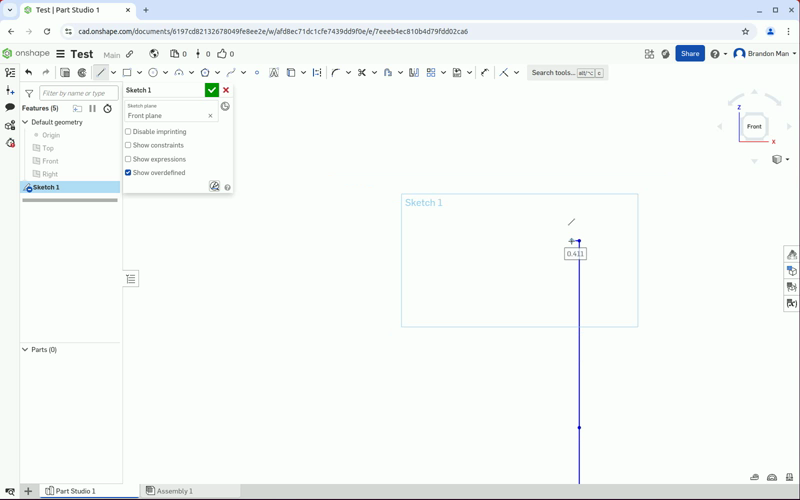
scroll(-6)
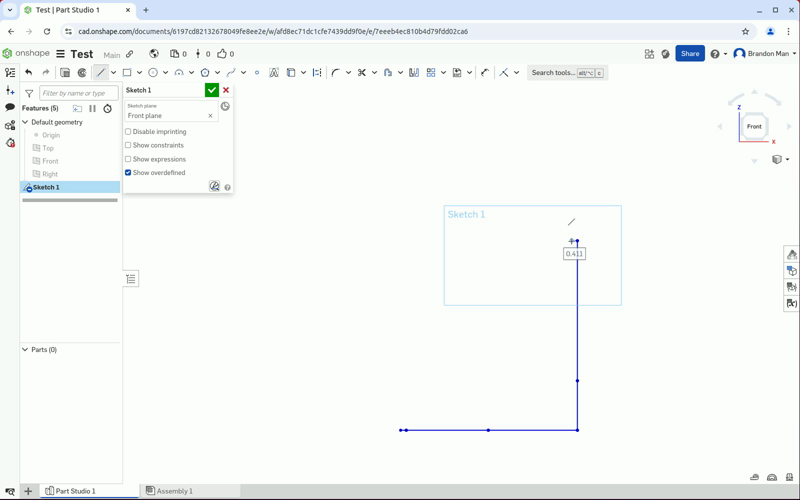
scroll(-6)
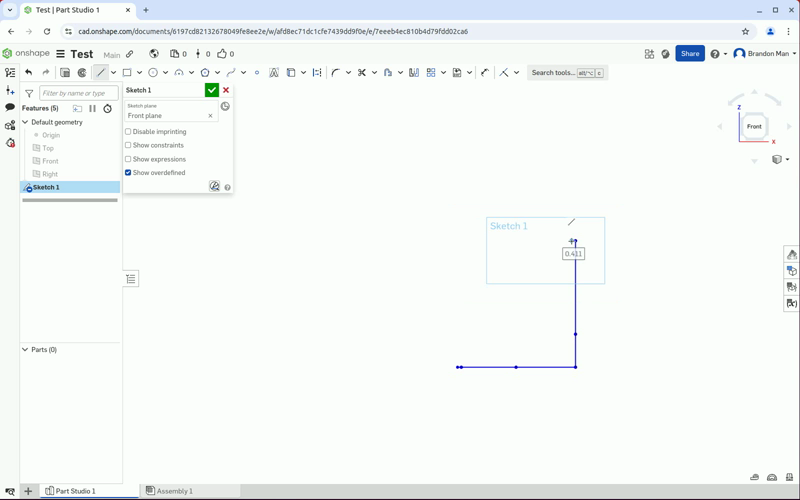
scroll(-6)
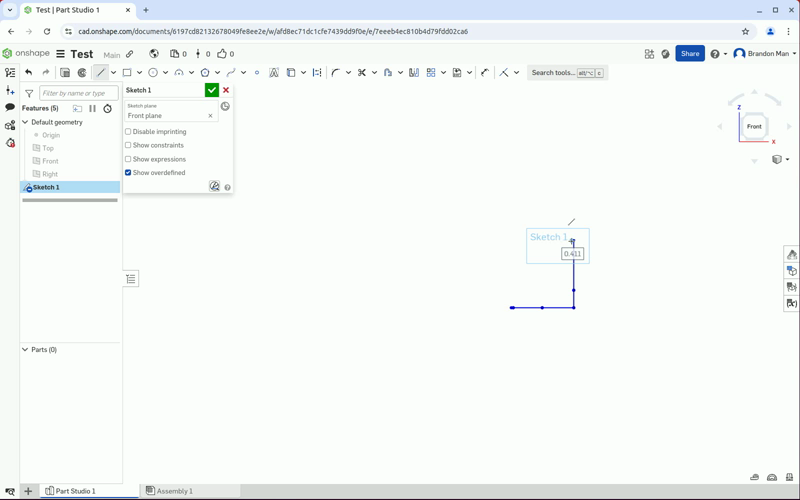
key_up(shift)
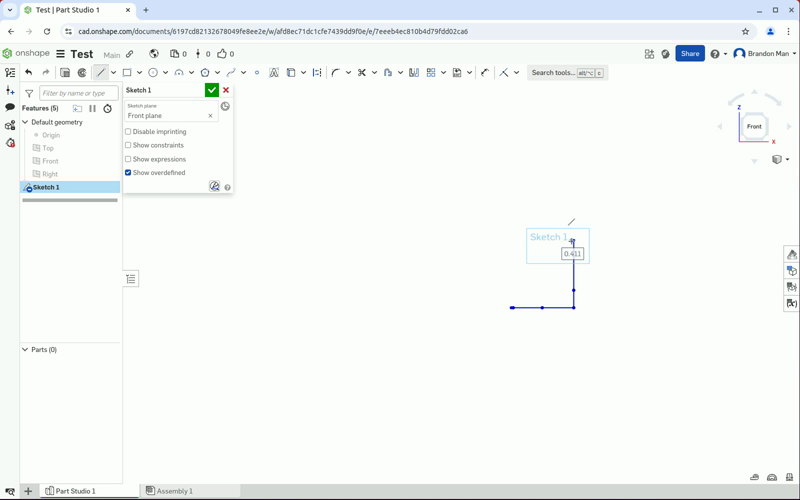
key_down(shift)
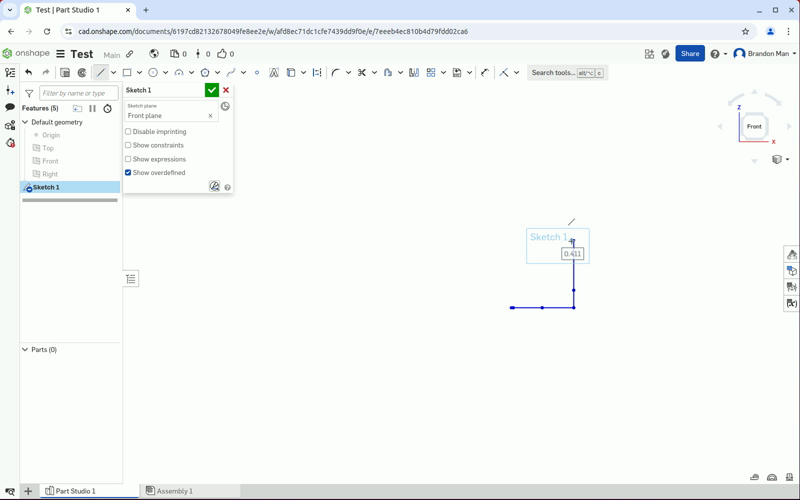
mouse_move(589, 240)
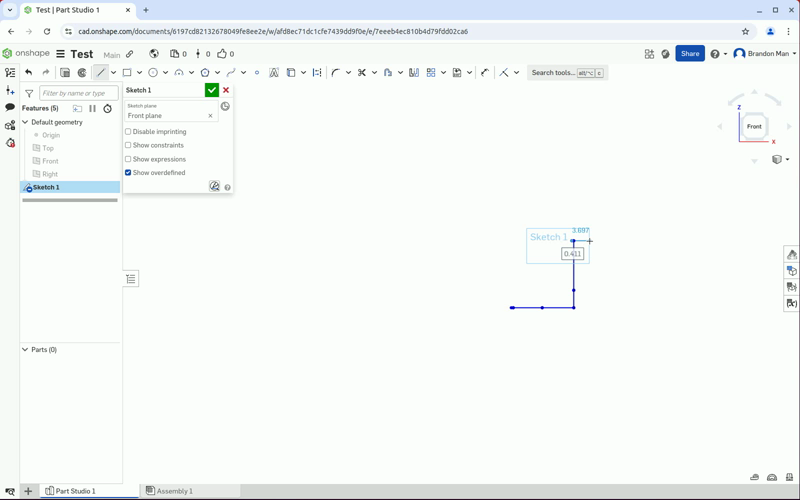
mouse_move(560, 220)
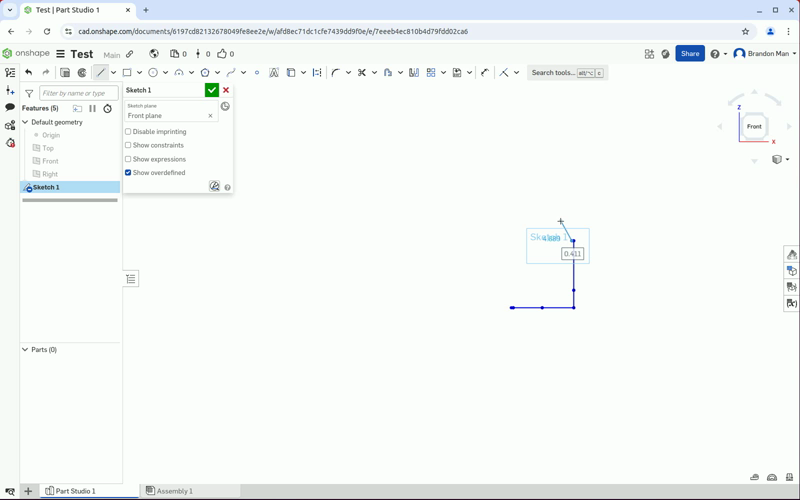
click(560, 220)
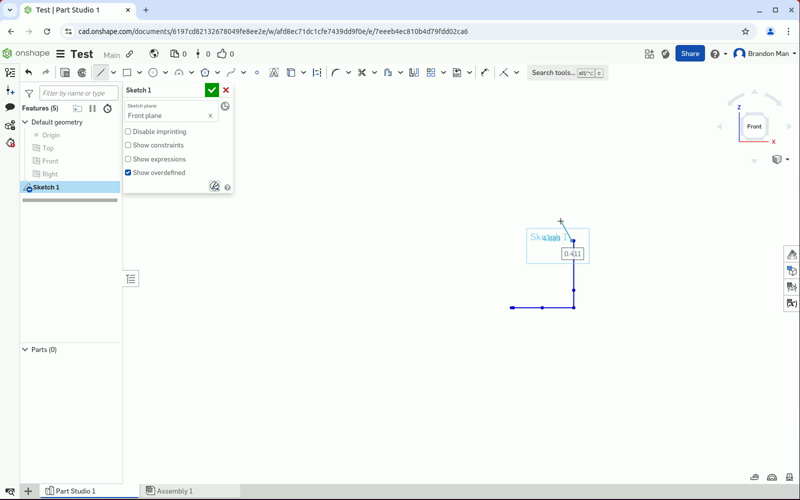
key_up(shift)
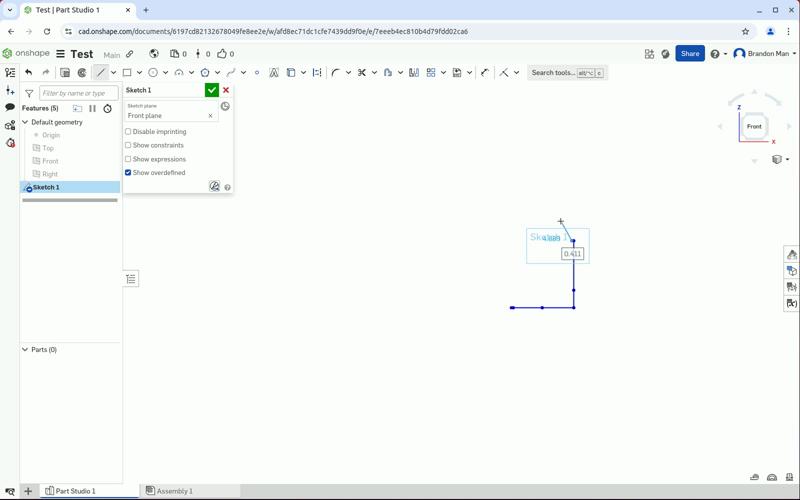
key_down(shift)
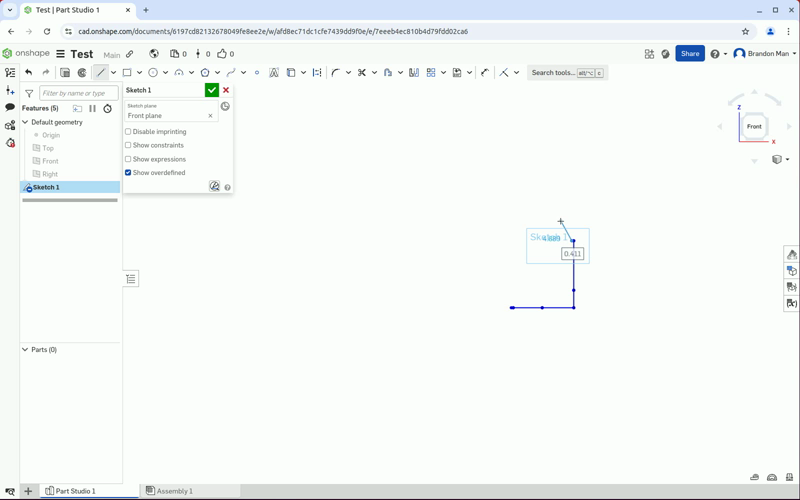
mouse_move(589, 220)
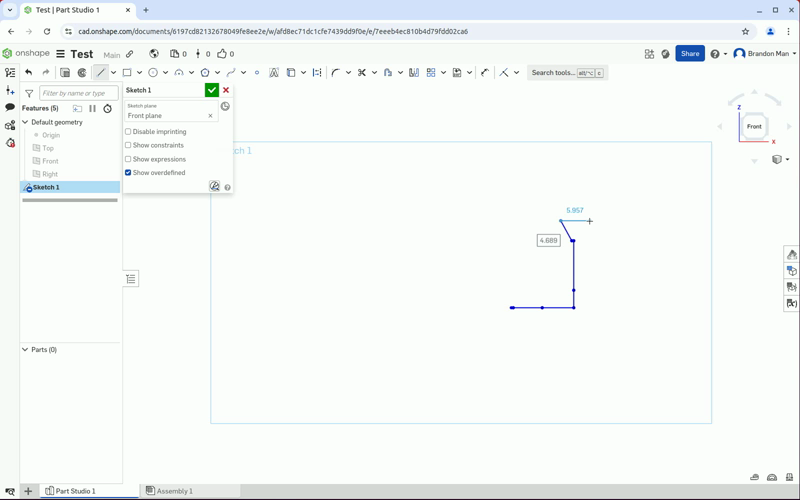
mouse_move(542, 205)
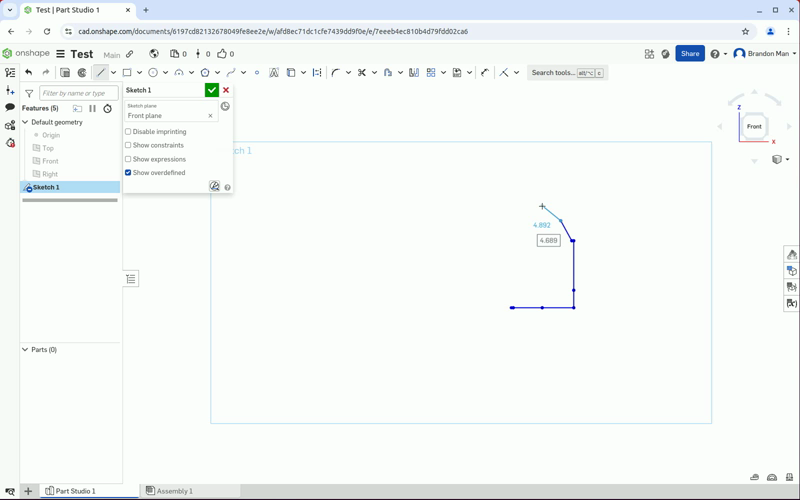
click(542, 205)
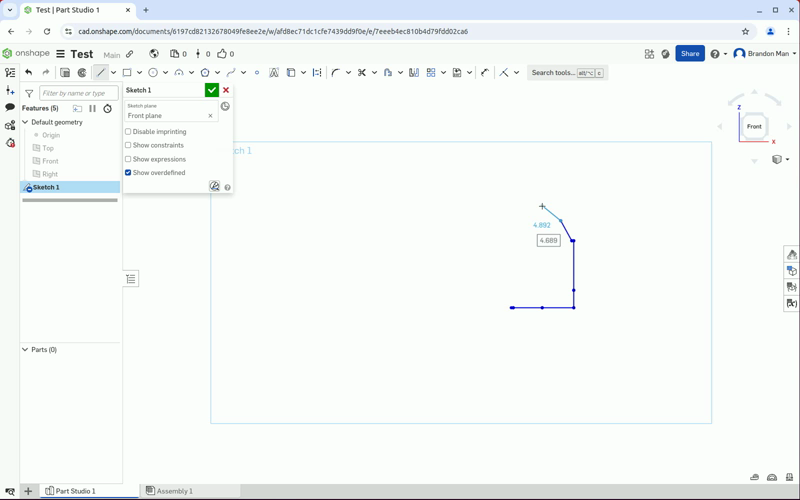
key_up(shift)
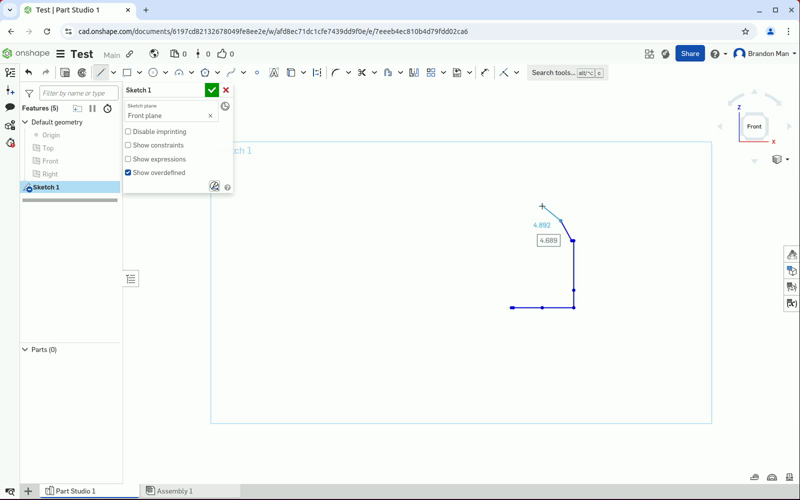
key_down(shift)
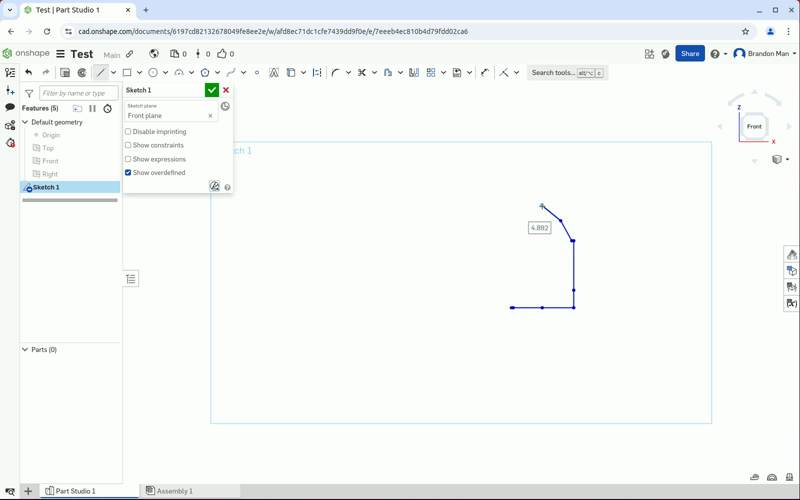
mouse_move(572, 205)
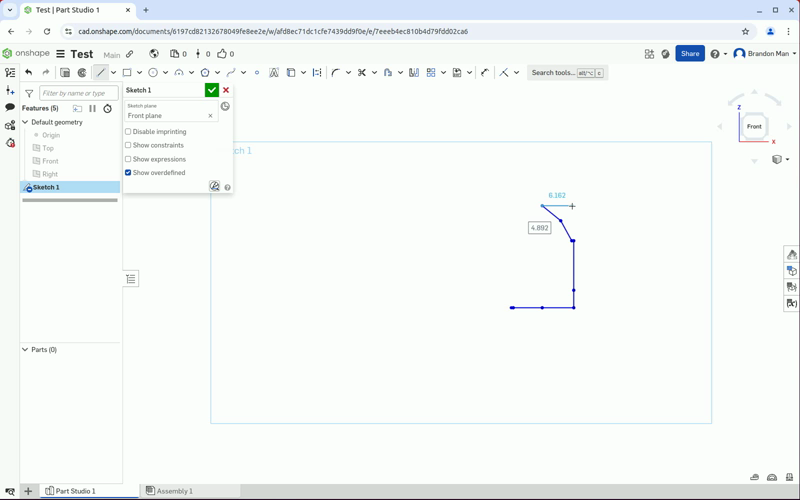
mouse_move(524, 220)
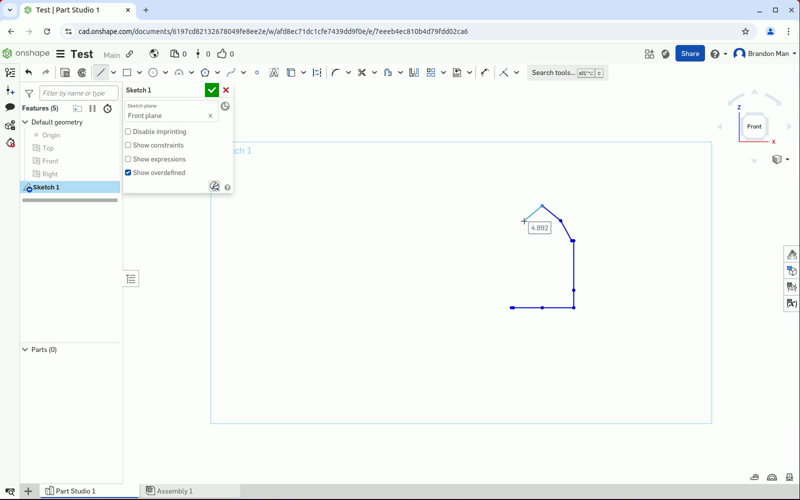
click(524, 220)
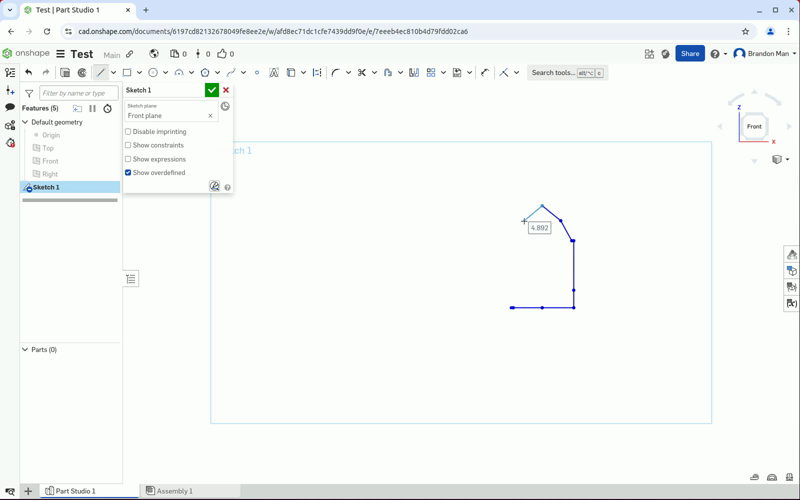
key_up(shift)
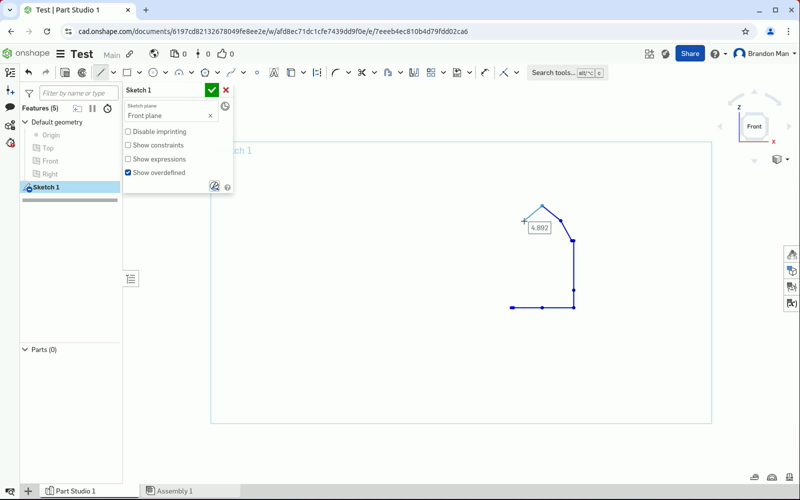
key_down(shift)
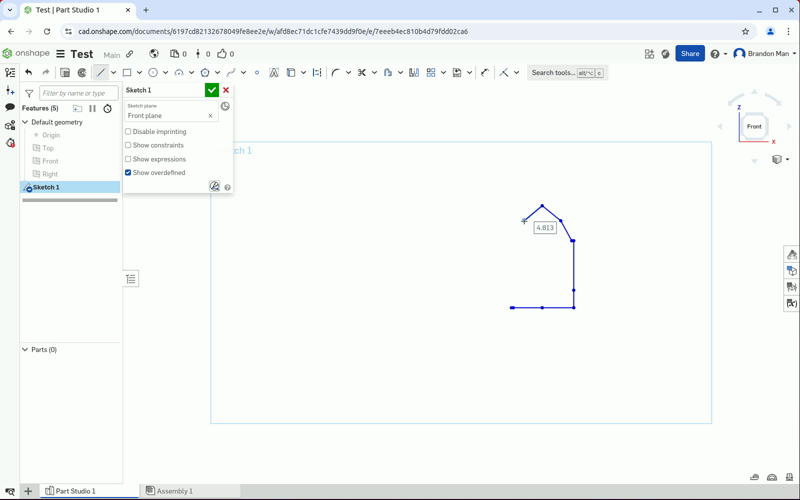
mouse_move(554, 220)
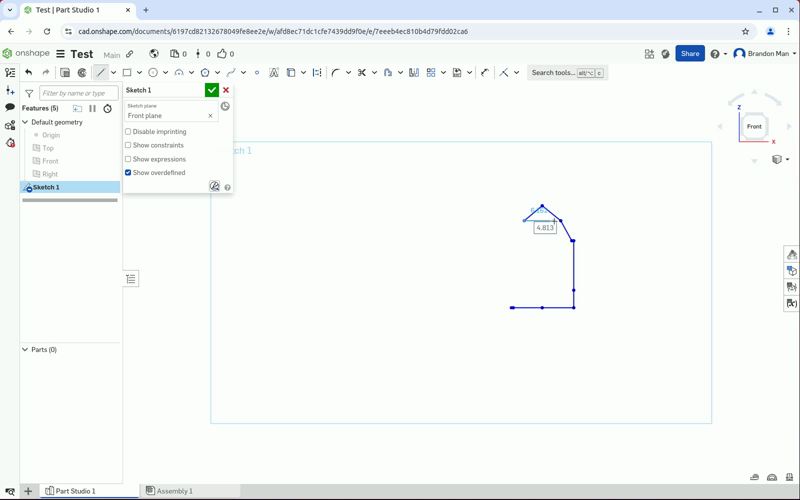
mouse_move(513, 240)
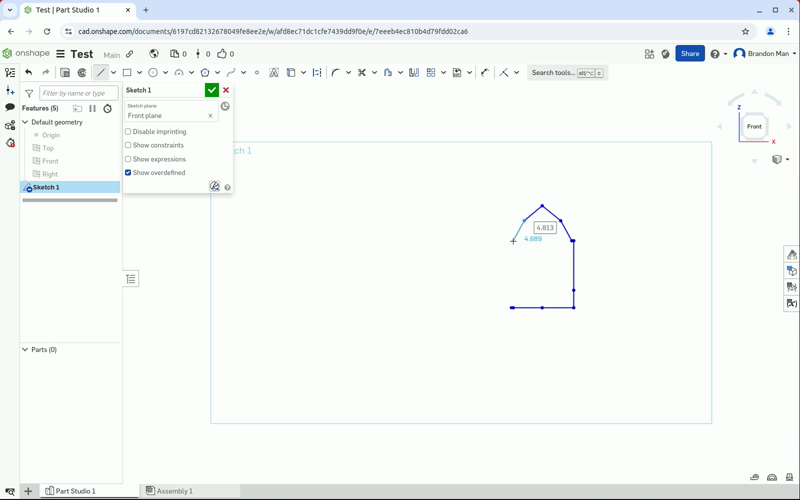
click(513, 240)
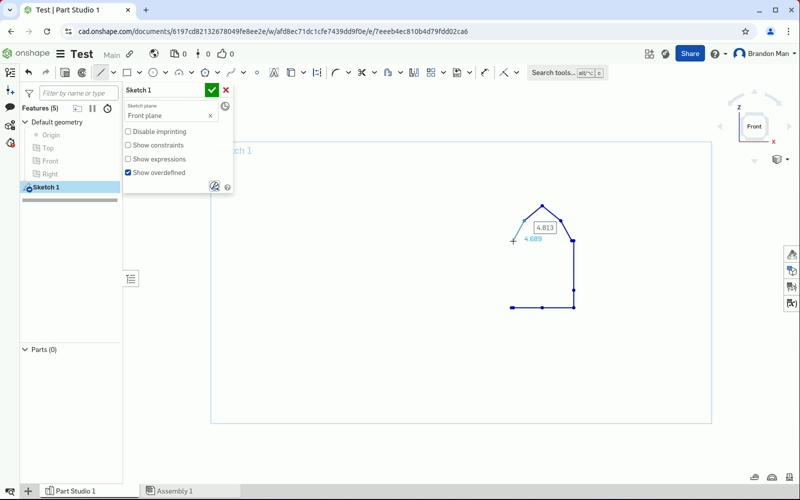
key_up(shift)
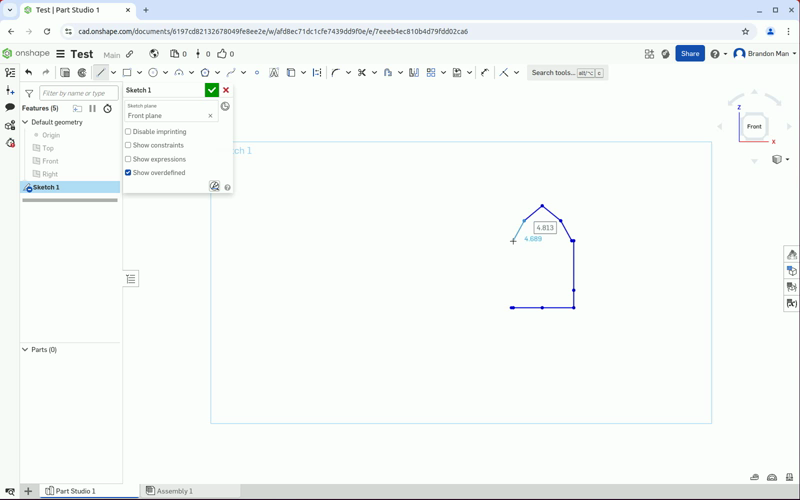
key_down(shift)
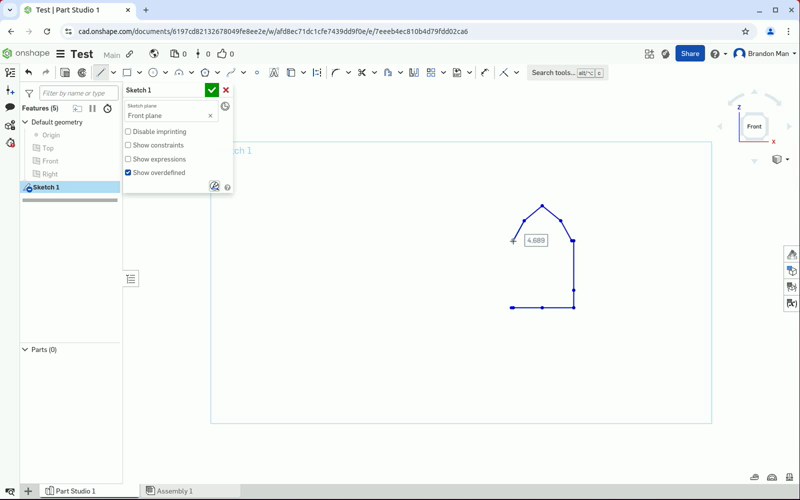
mouse_move(543, 240)
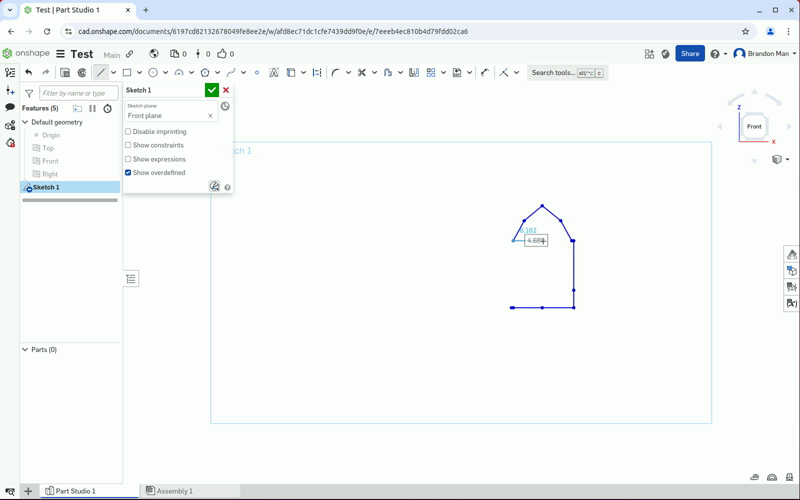
mouse_move(511, 240)
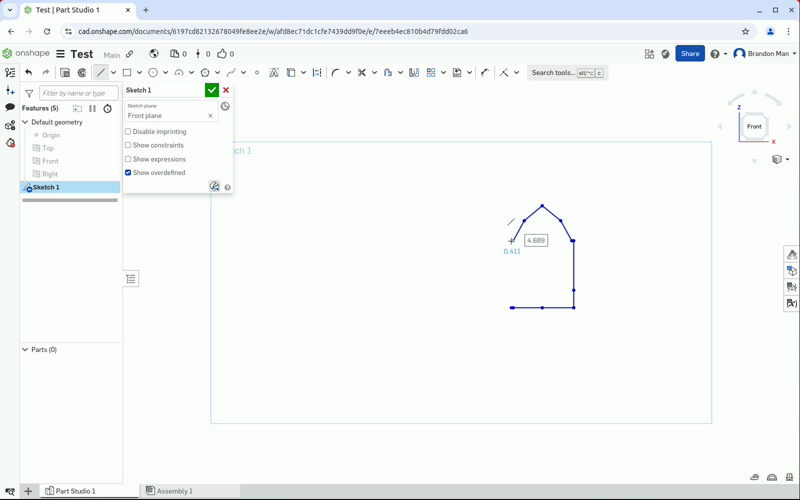
scroll(6)
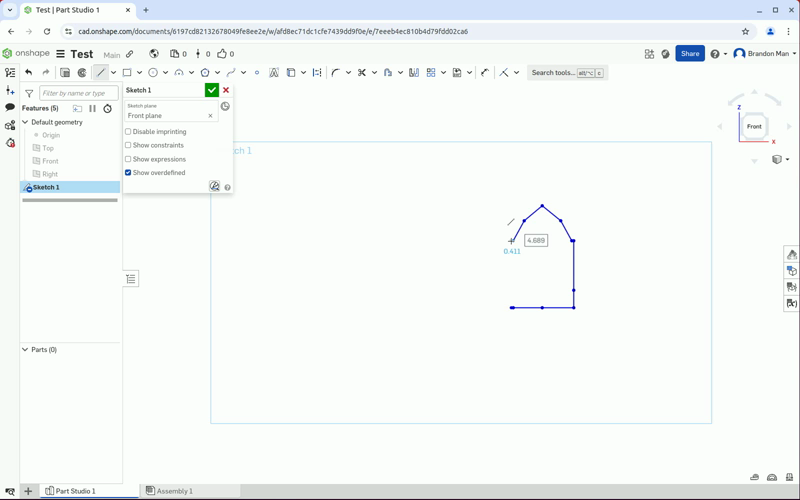
scroll(6)
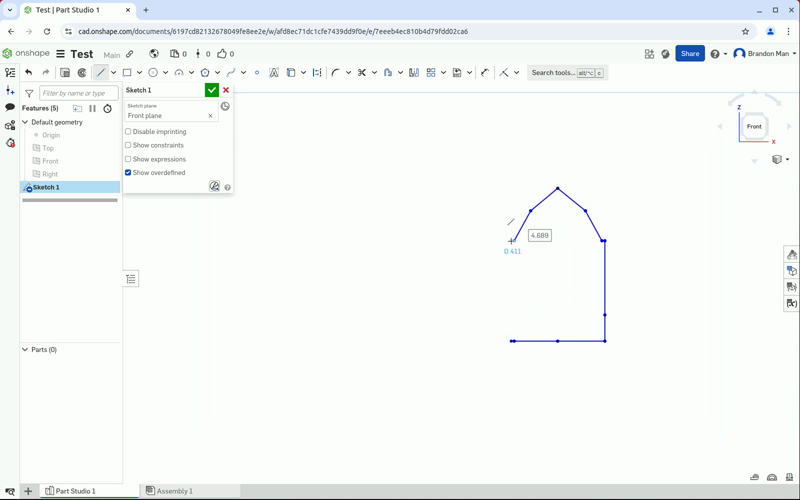
scroll(6)
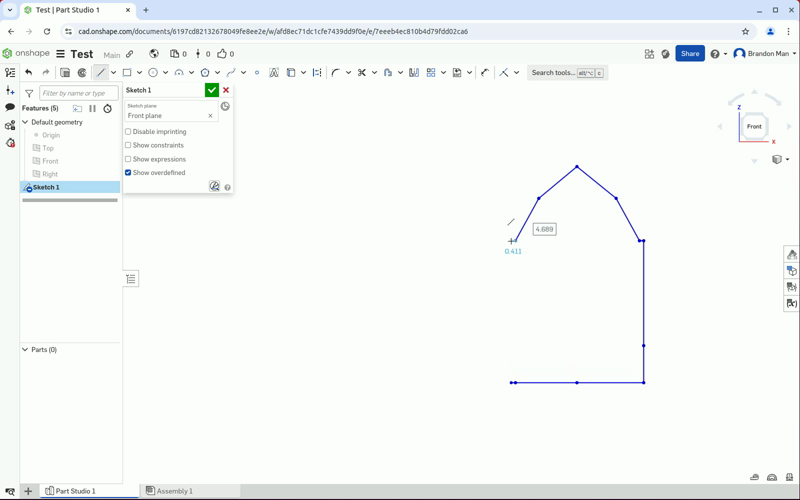
scroll(6)
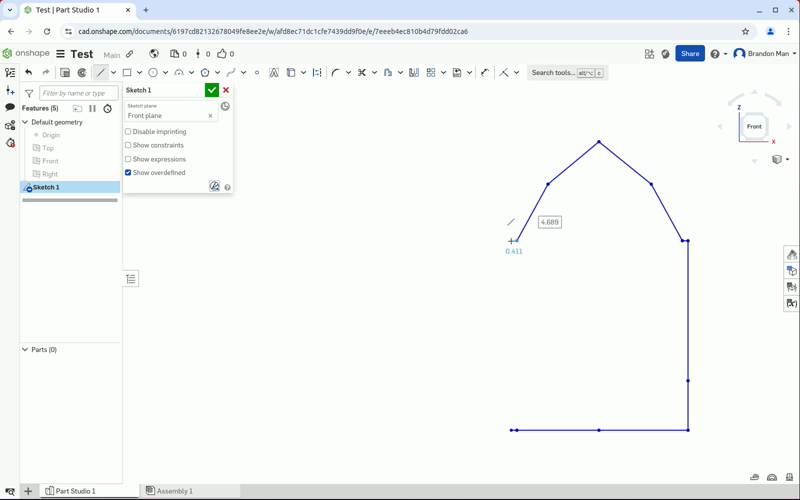
scroll(6)
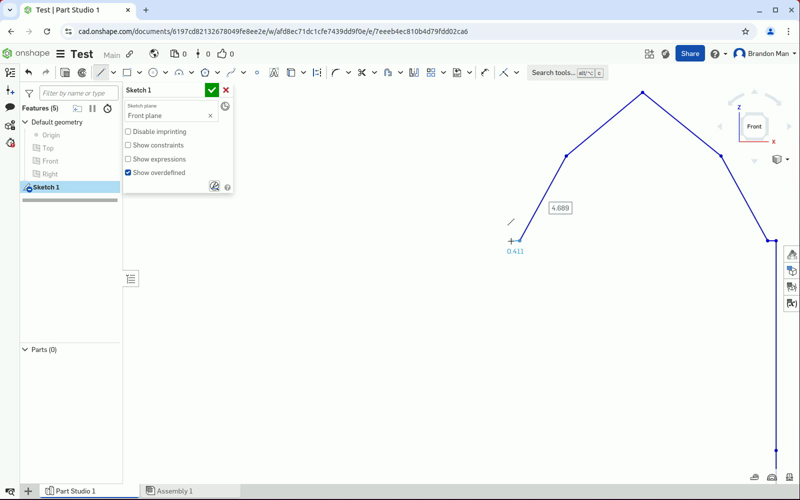
scroll(6)
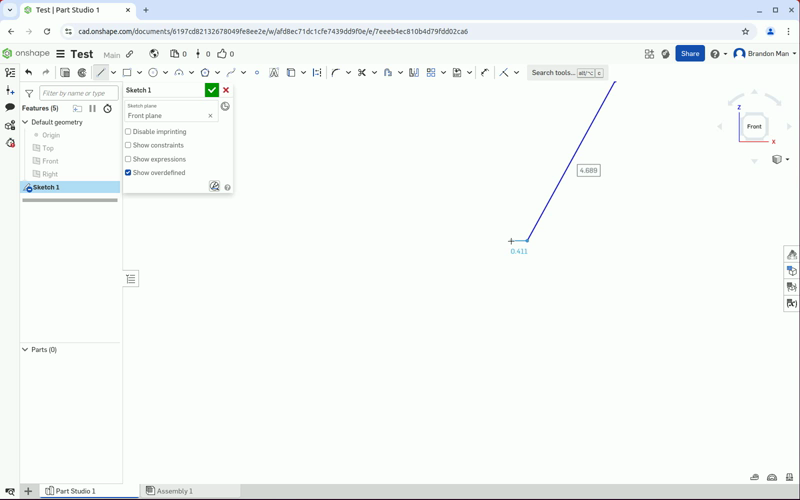
scroll(6)
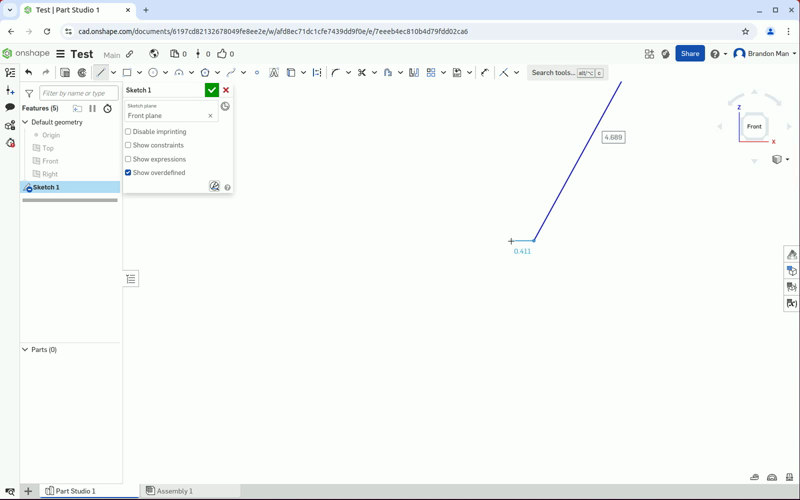
click(511, 240)
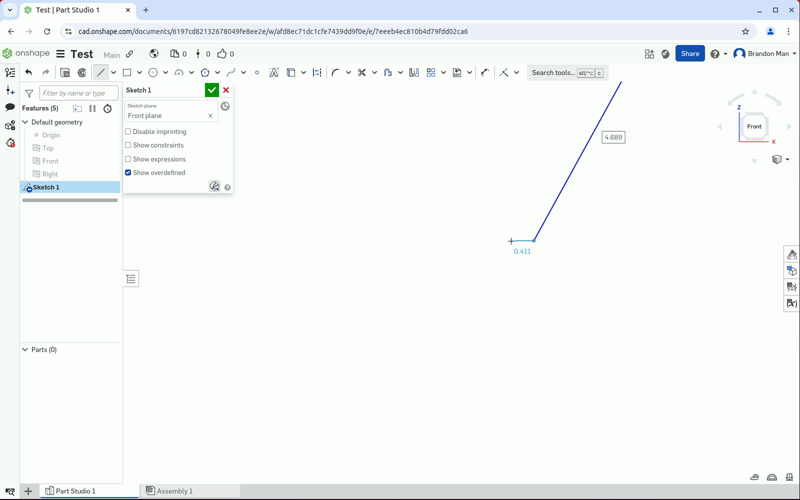
scroll(-6)
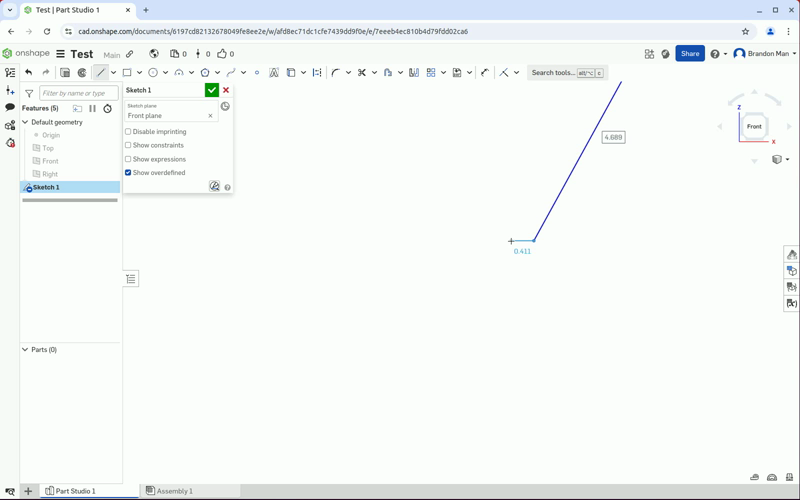
scroll(-6)
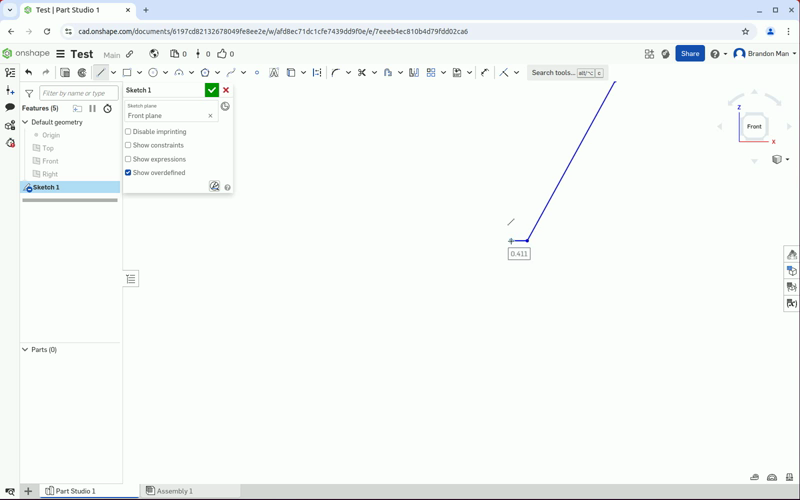
scroll(-6)
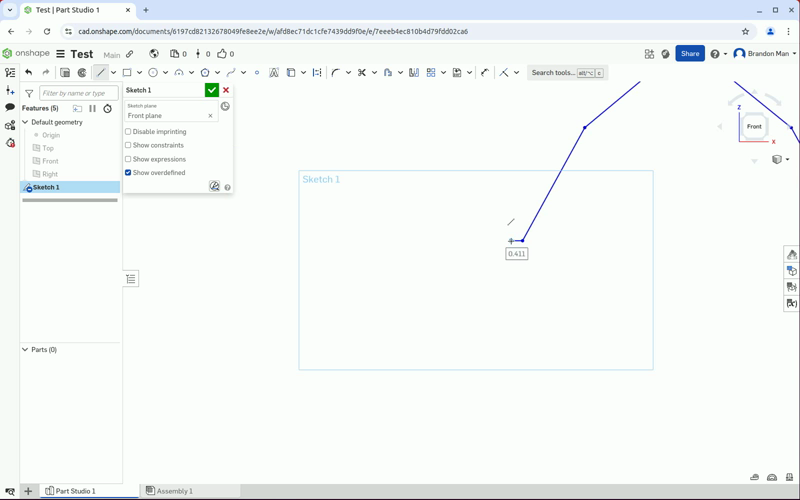
scroll(-6)
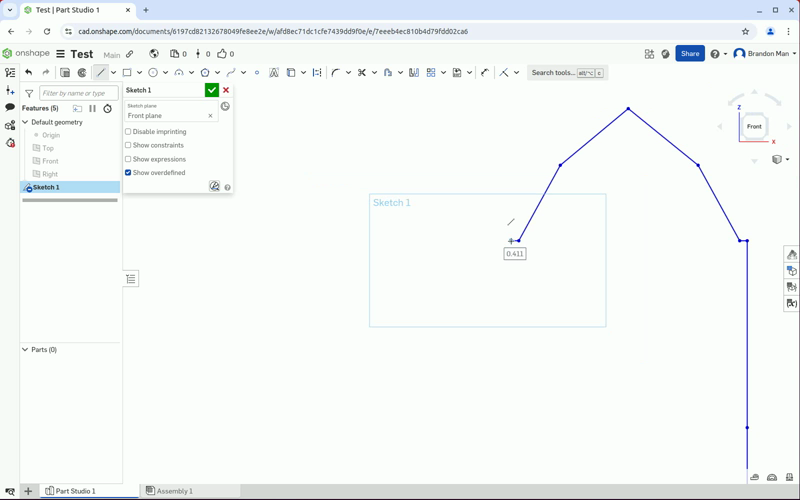
scroll(-6)
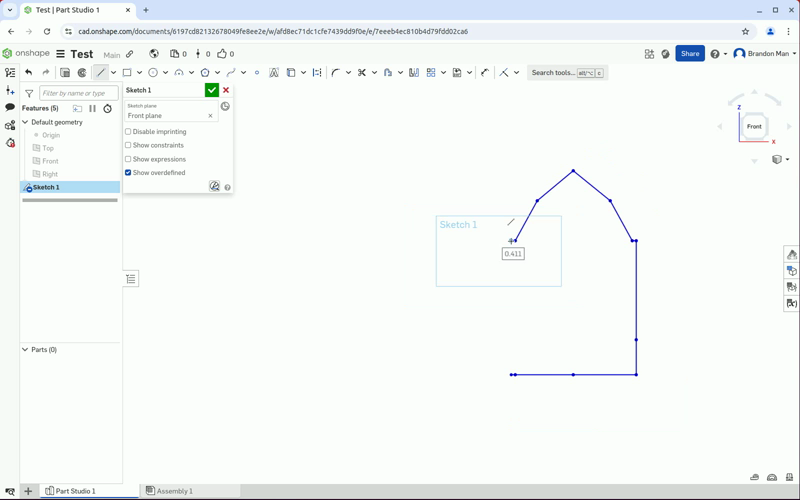
scroll(-6)
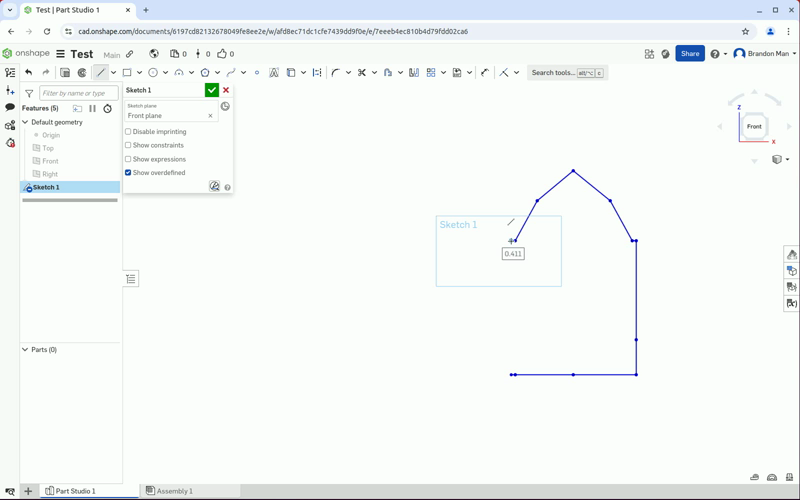
scroll(-6)
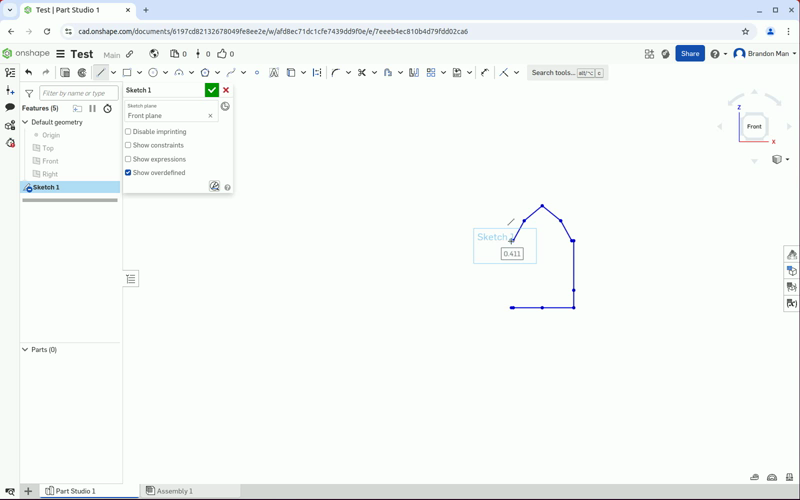
key_up(shift)
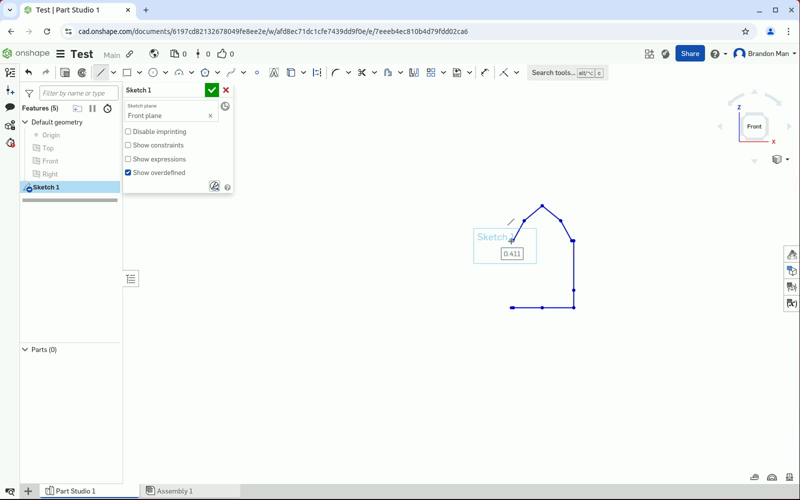
key_down(shift)
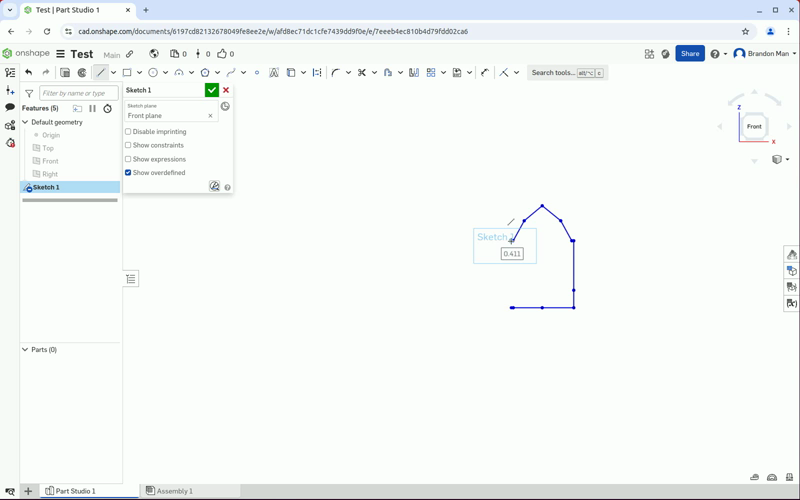
mouse_move(511, 307)
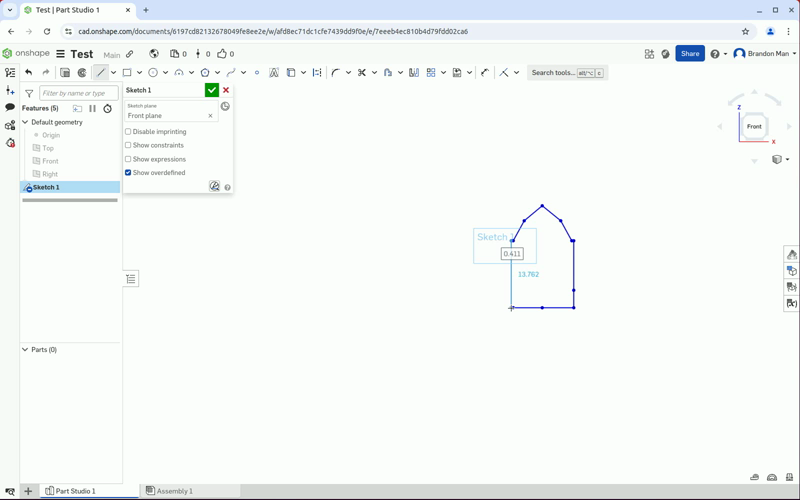
scroll(6)
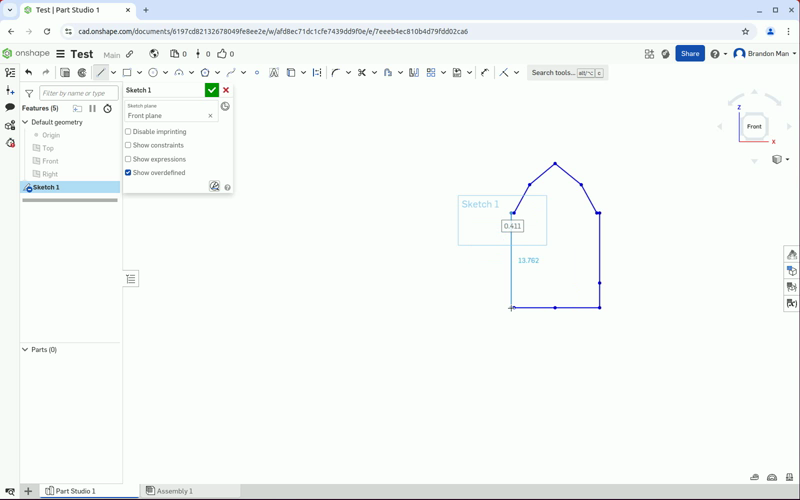
scroll(6)
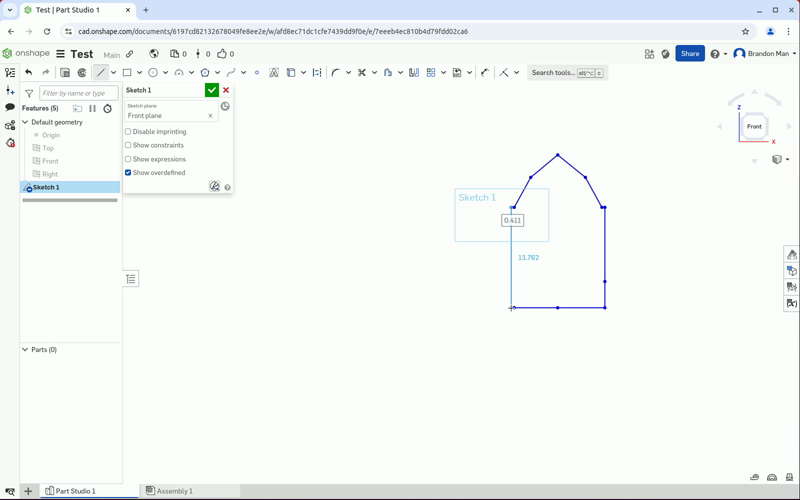
scroll(6)
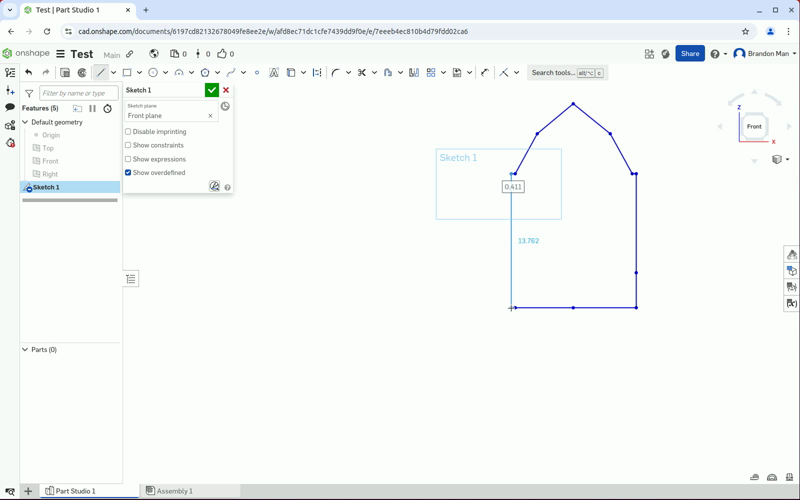
scroll(6)
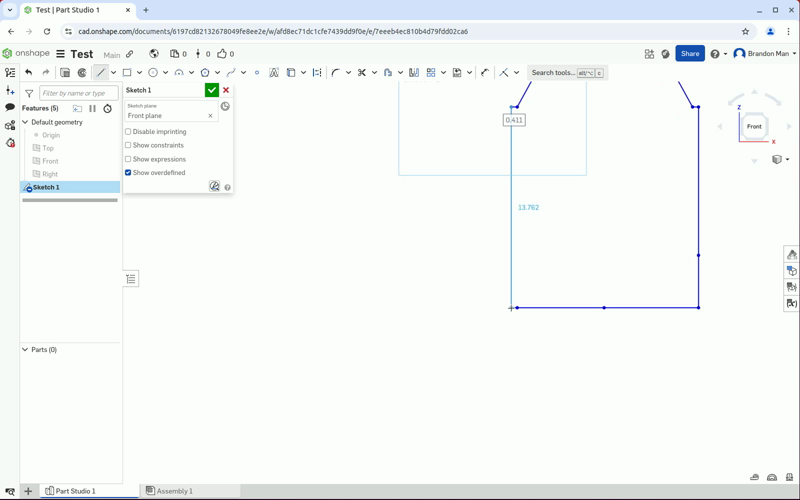
scroll(6)
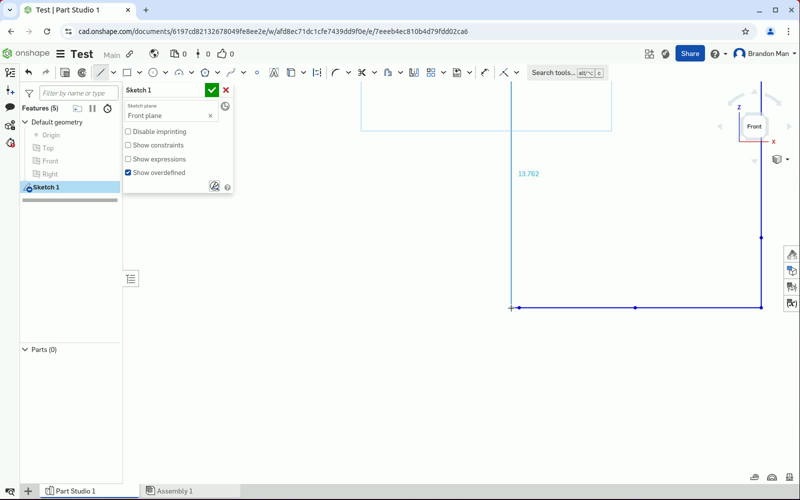
scroll(6)
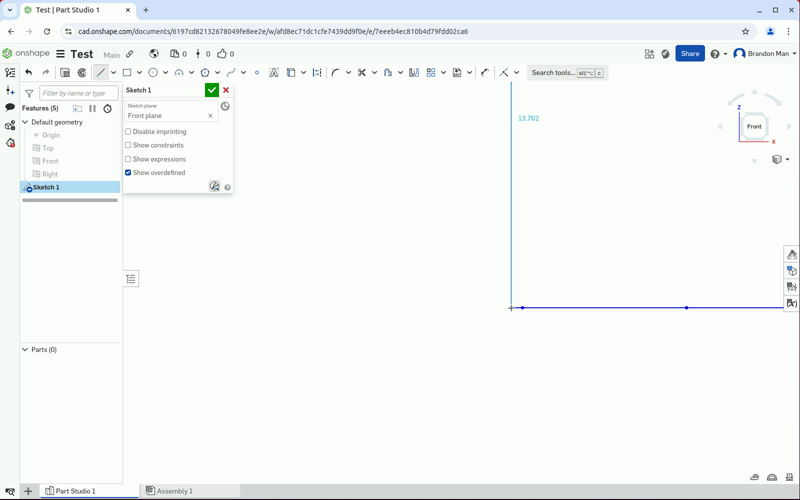
scroll(6)
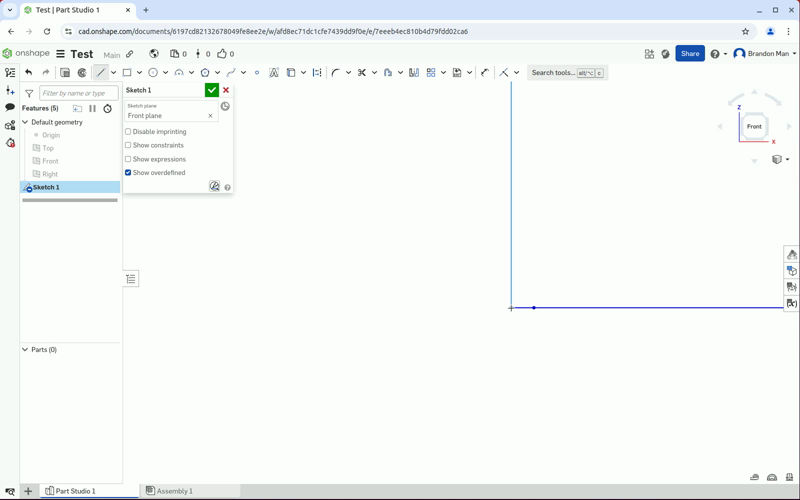
key_up(shift)
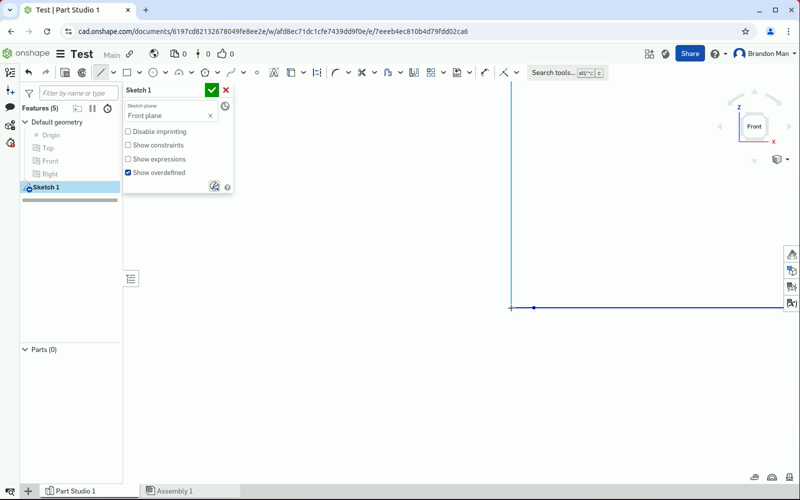
click(511, 307)
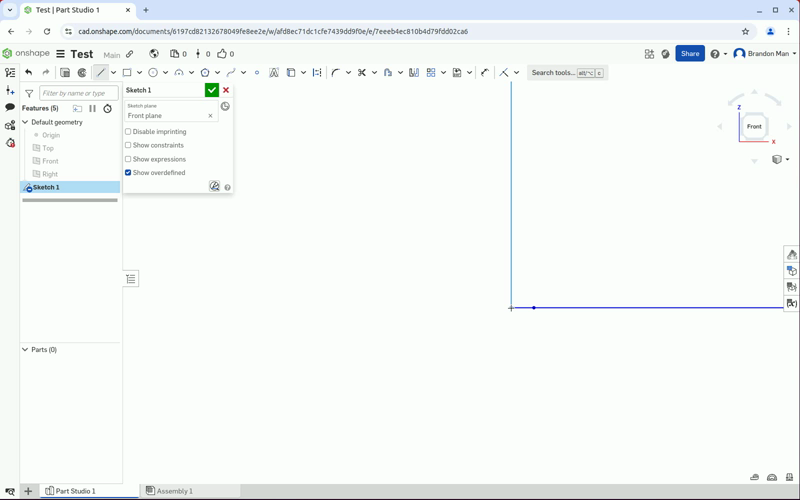
scroll(-6)
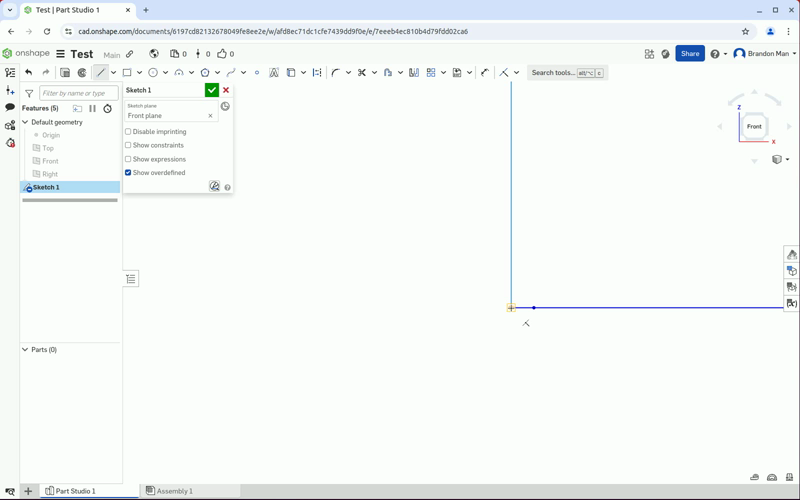
scroll(-6)
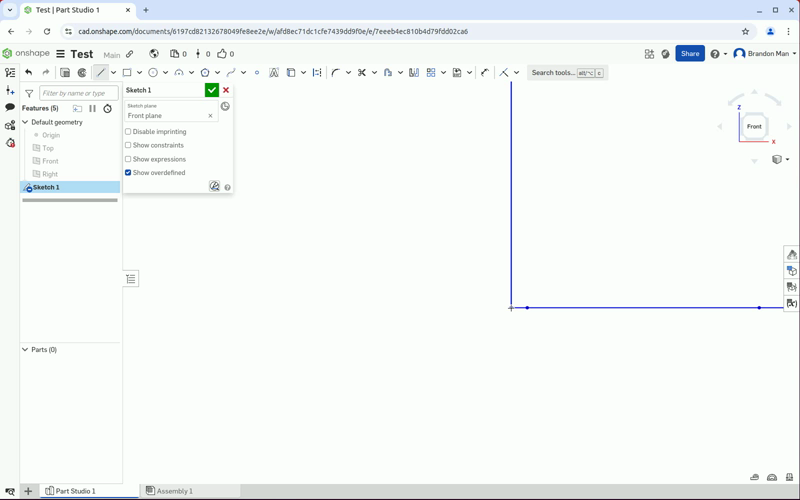
scroll(-6)
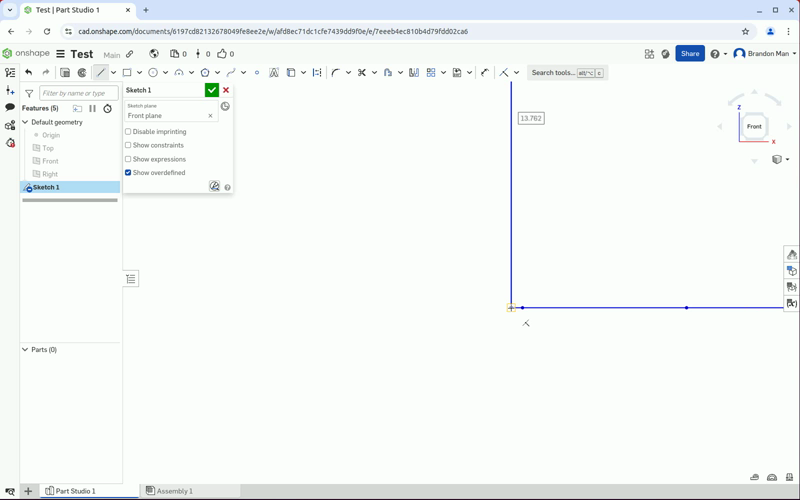
scroll(-6)
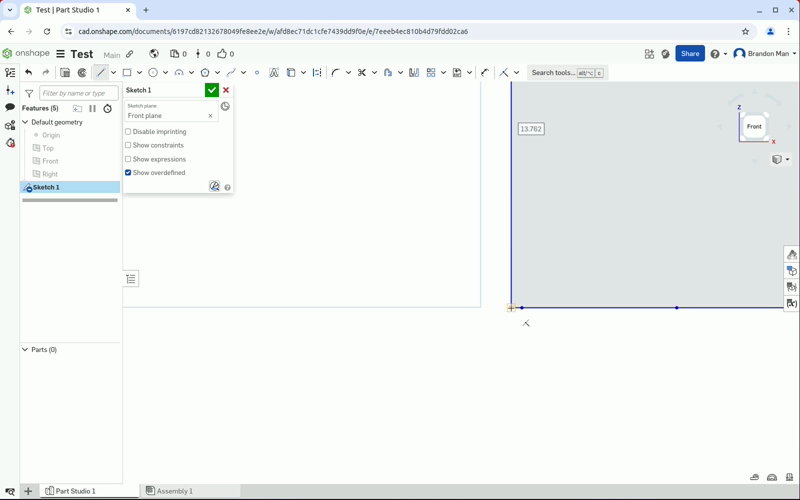
scroll(-6)
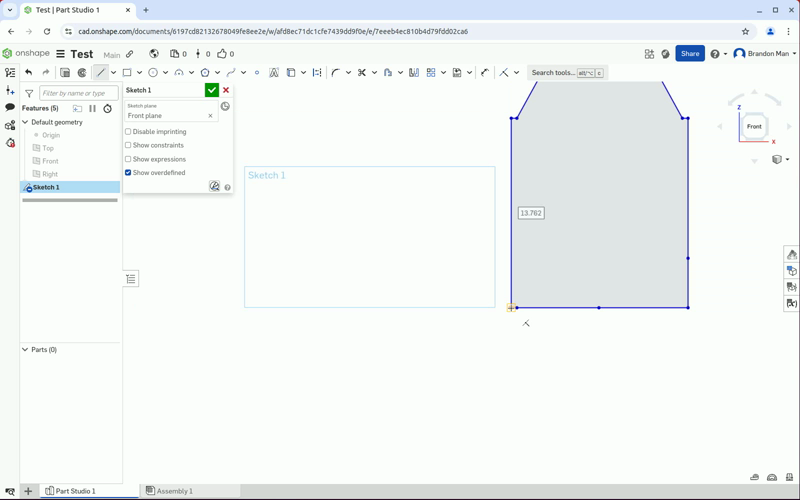
scroll(-6)
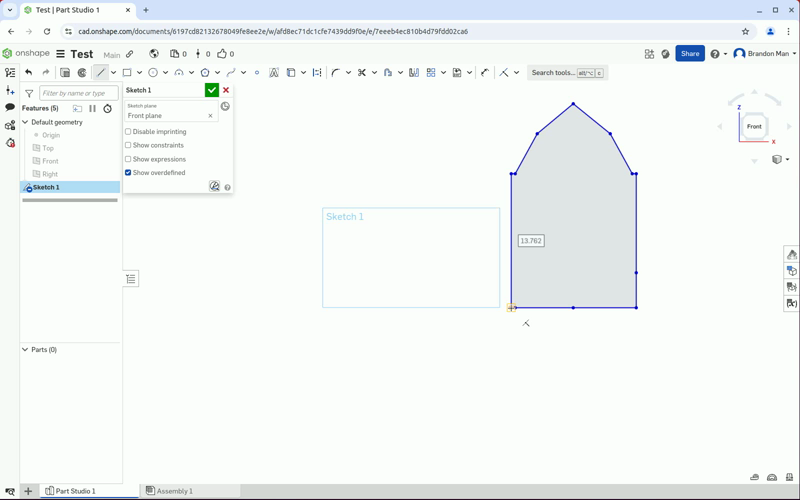
scroll(-6)
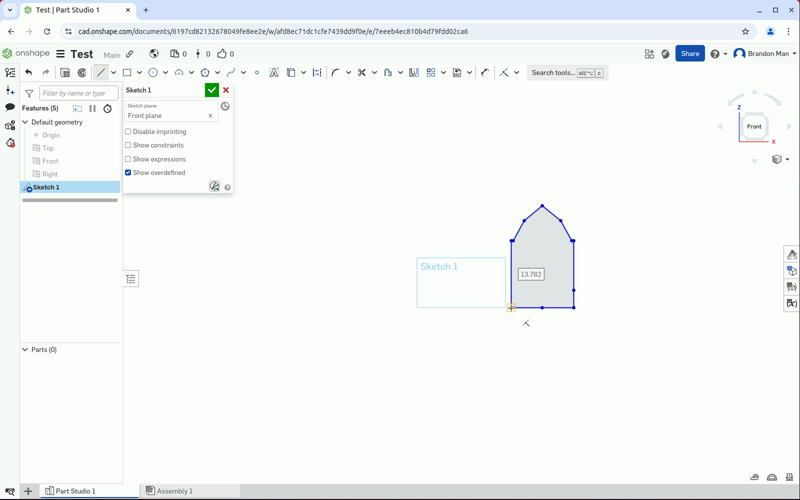
key(esc)
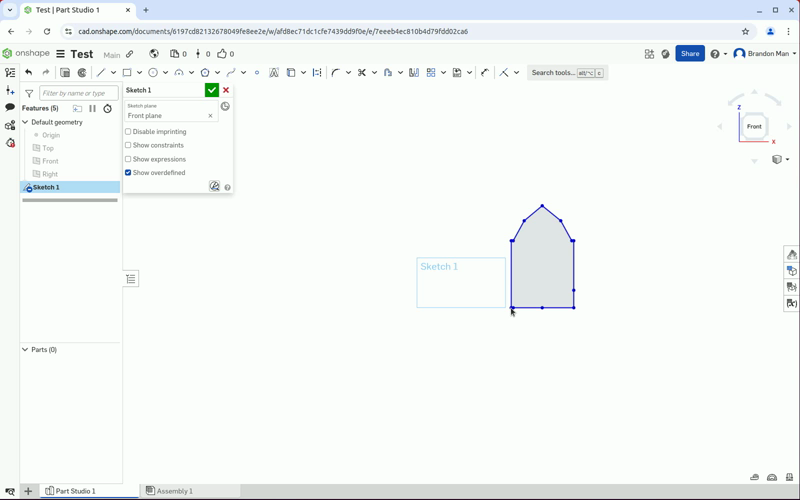
key(l)
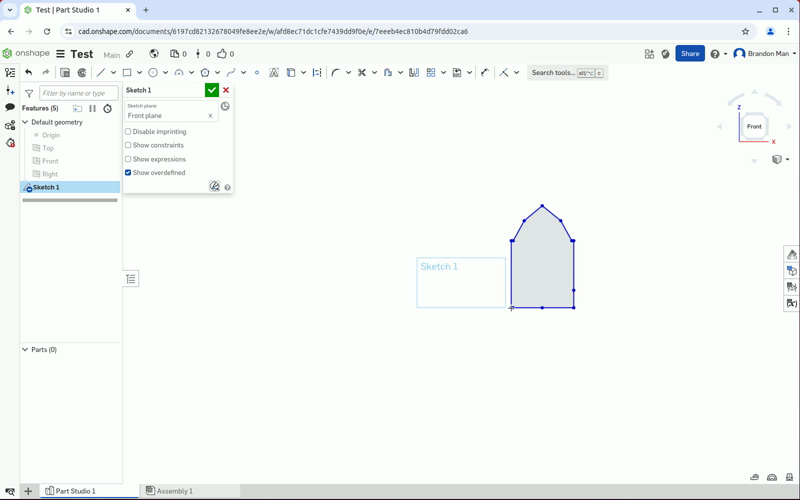
key_down(shift)
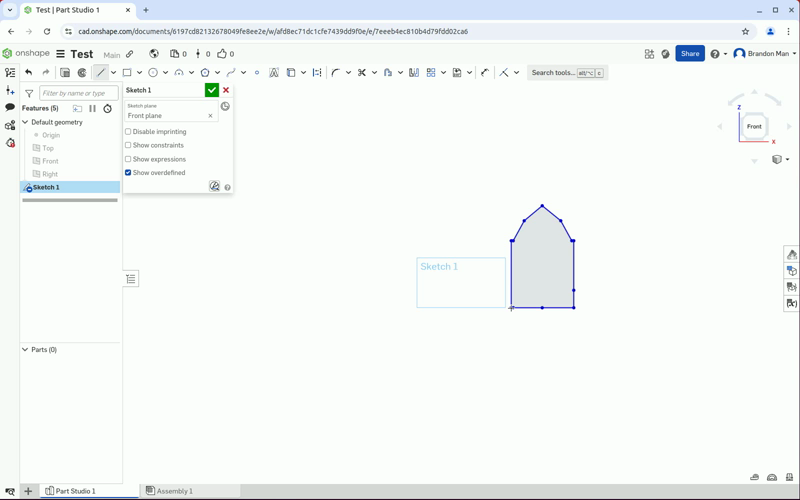
mouse_move(539, 281)
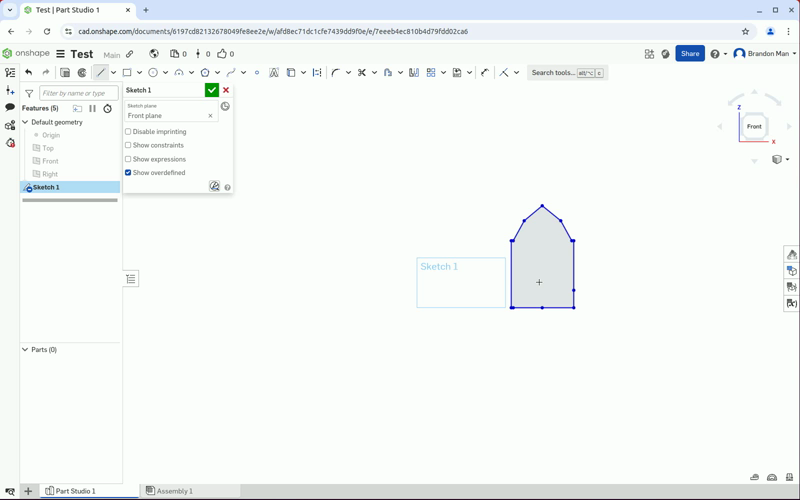
click(539, 281)
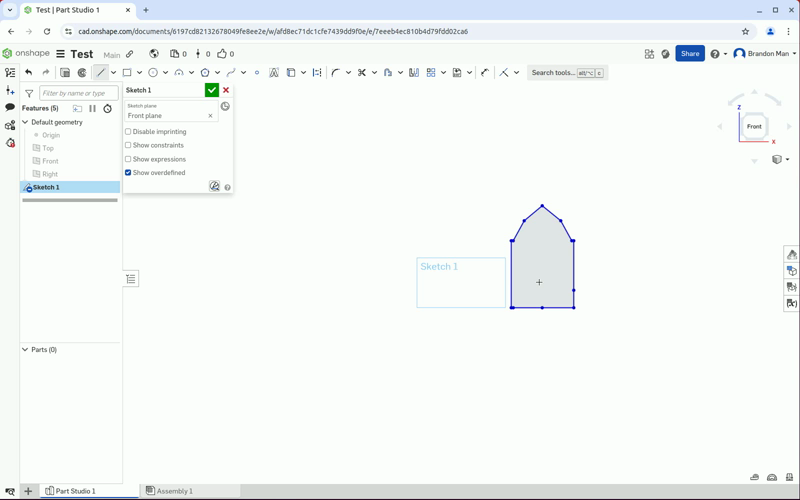
key_up(shift)
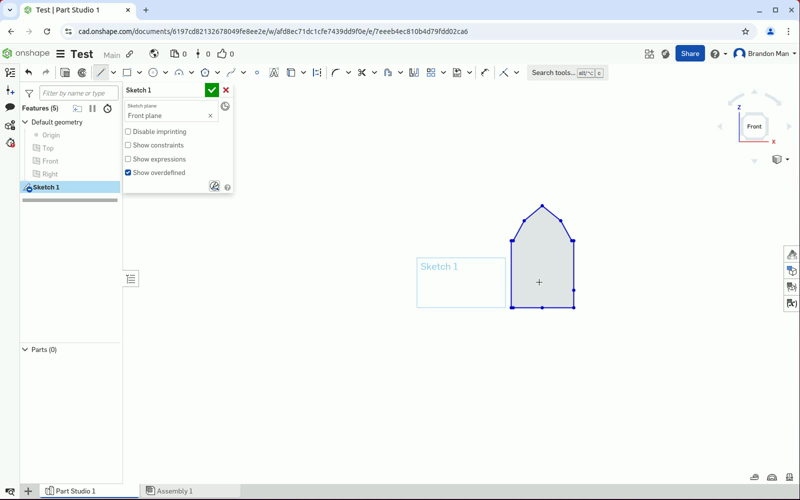
key_down(shift)
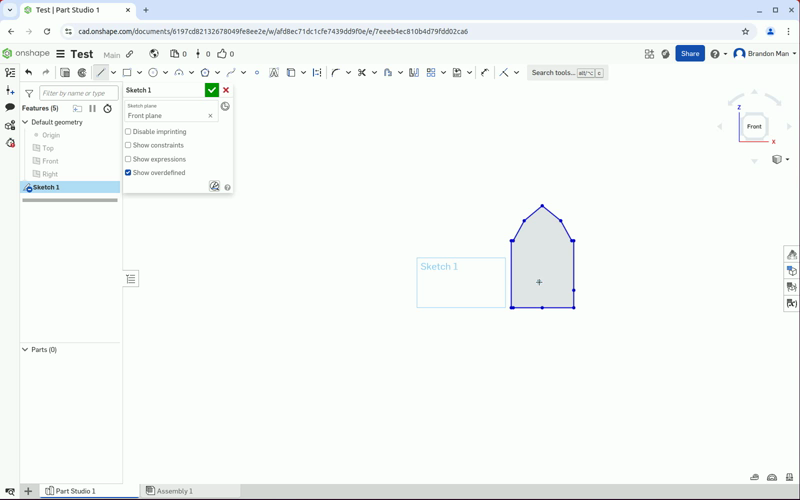
mouse_move(569, 281)
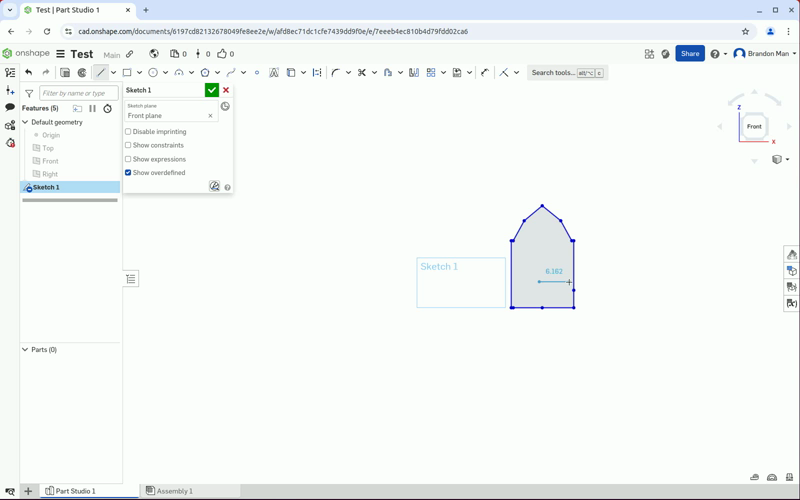
mouse_move(545, 281)
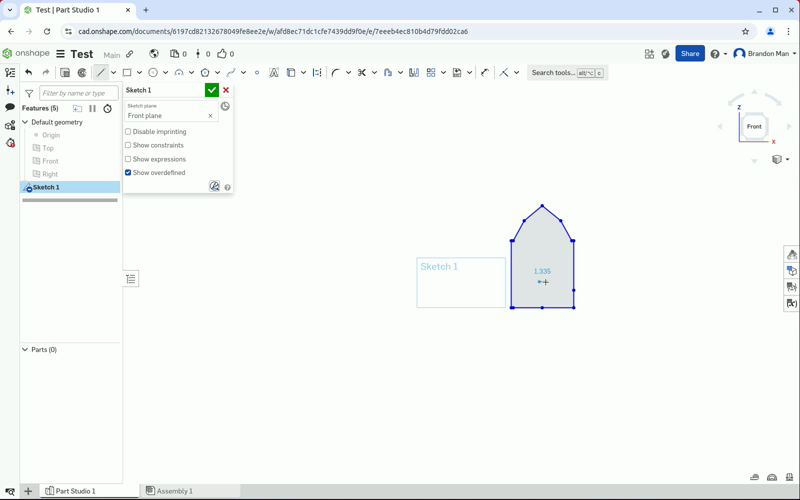
scroll(6)
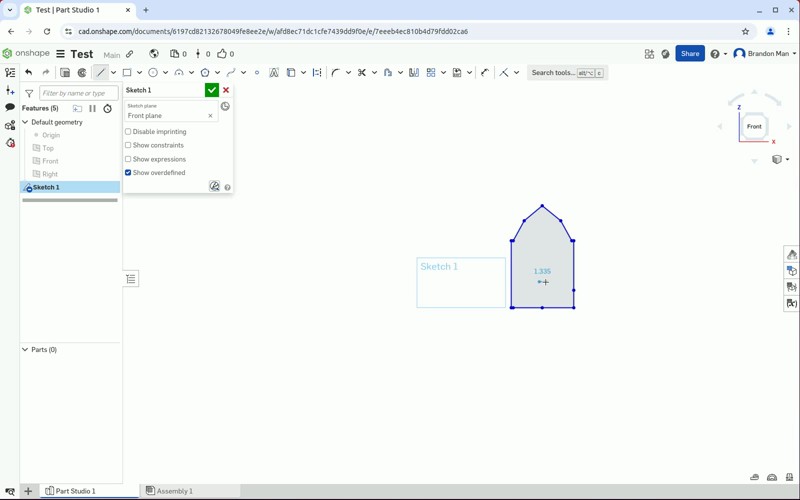
scroll(6)
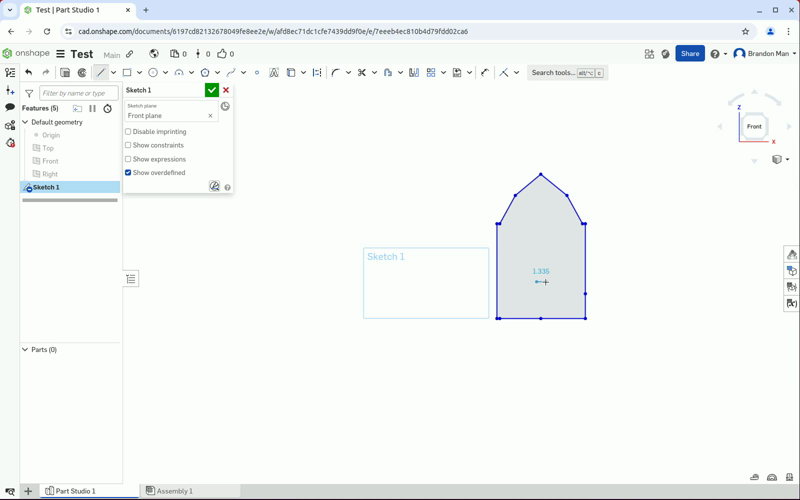
scroll(6)
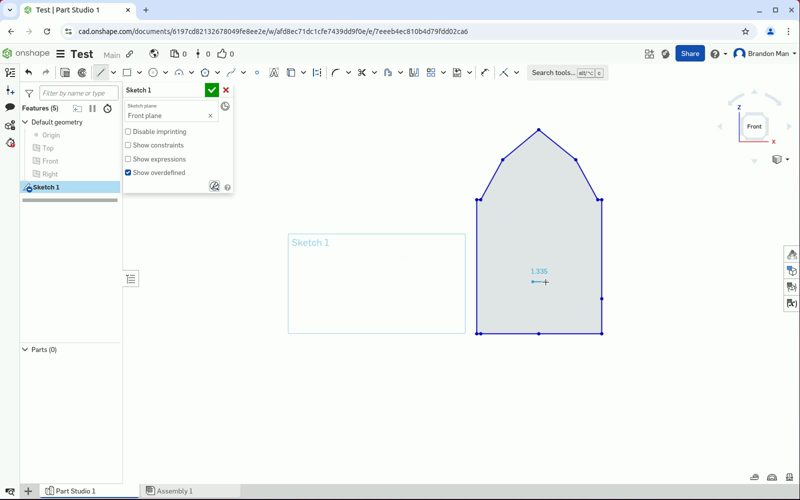
scroll(6)
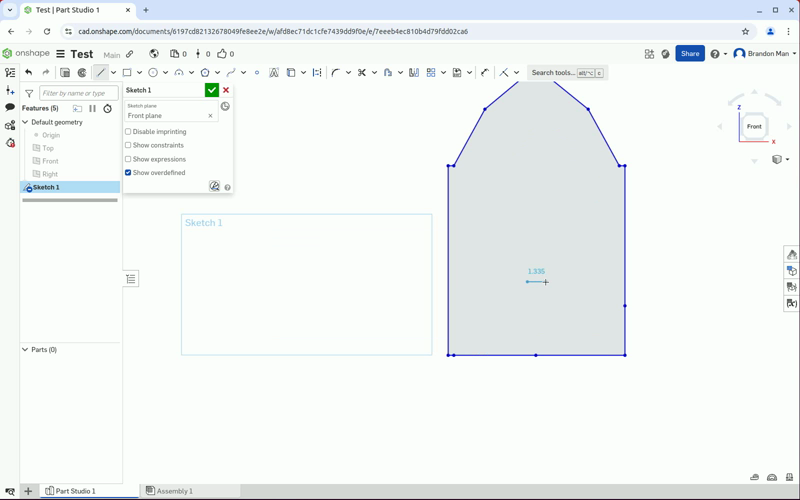
scroll(6)
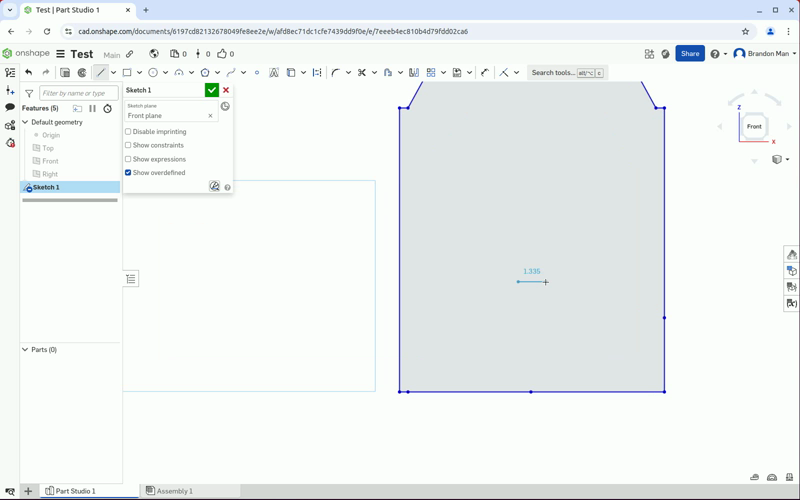
scroll(6)
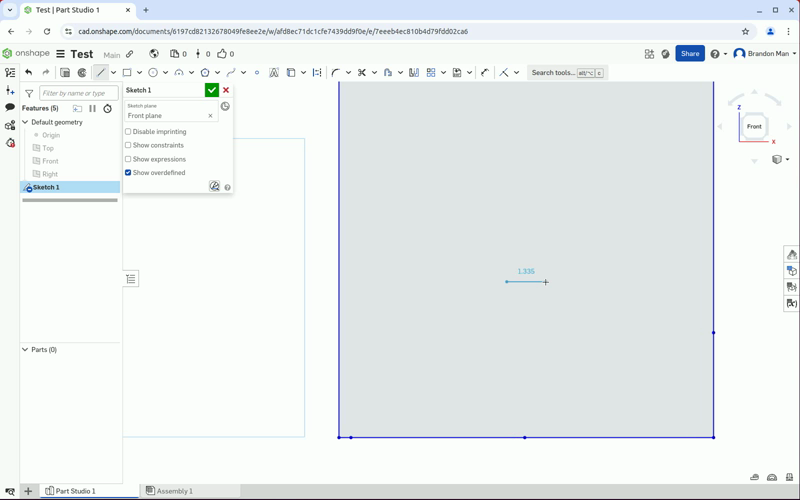
scroll(6)
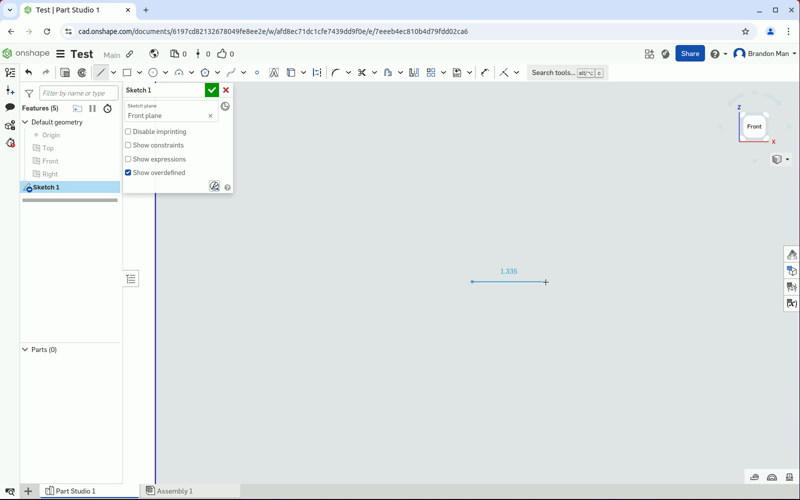
click(545, 281)
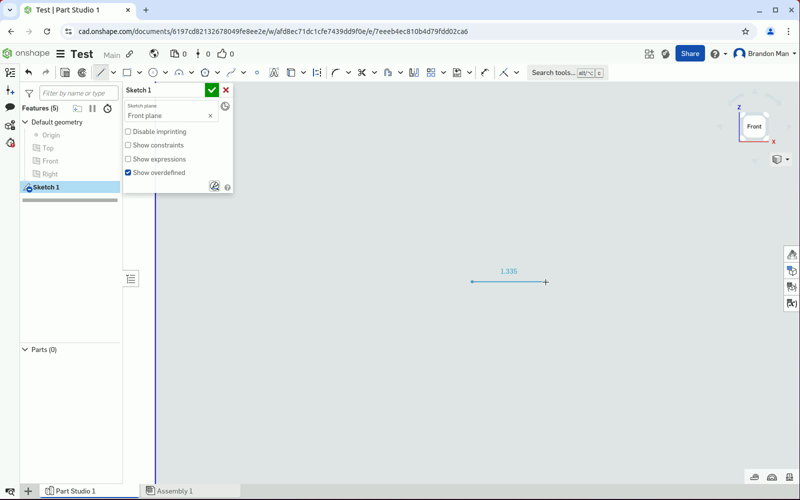
scroll(-6)
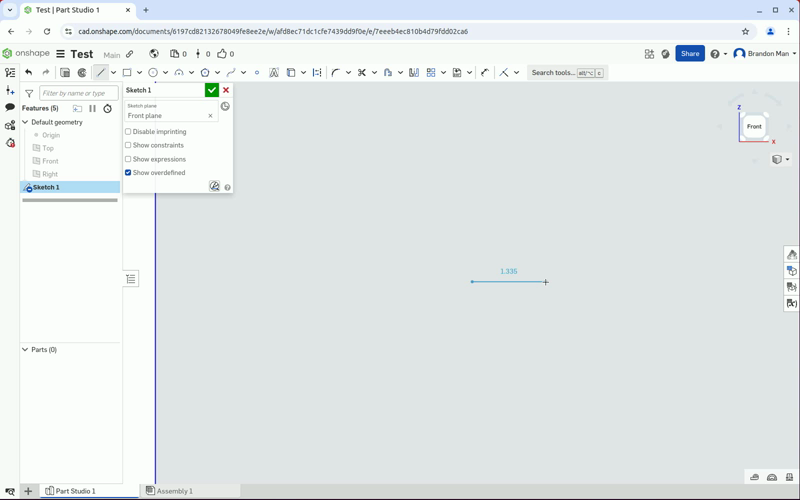
scroll(-6)
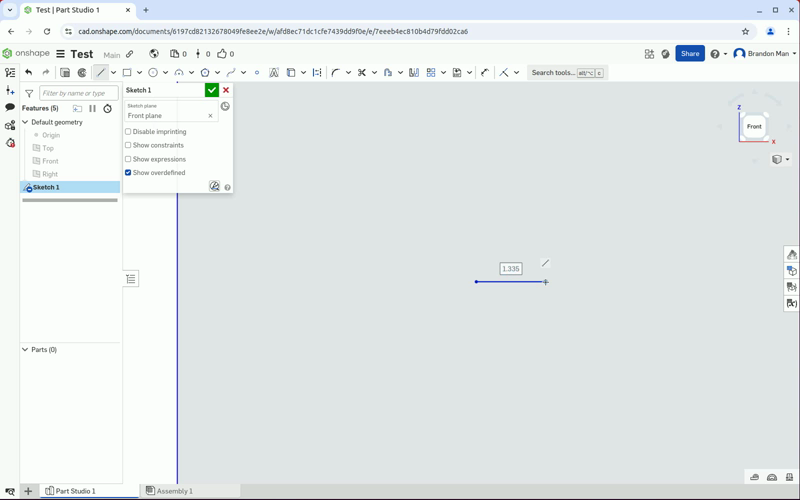
scroll(-6)
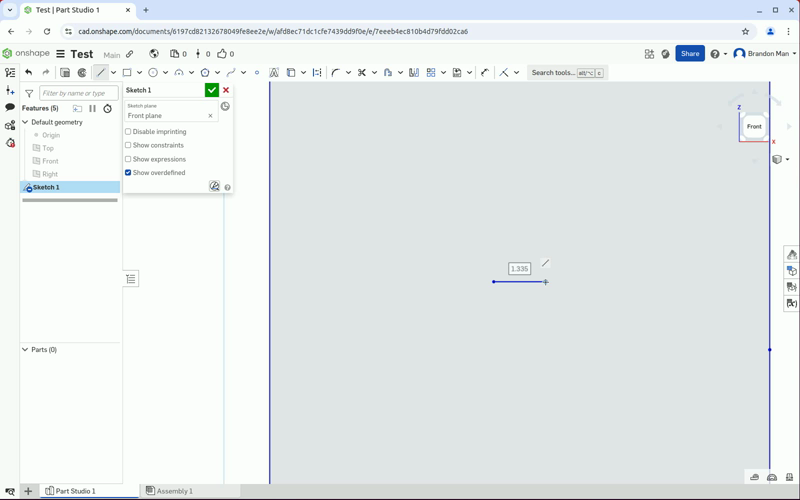
scroll(-6)
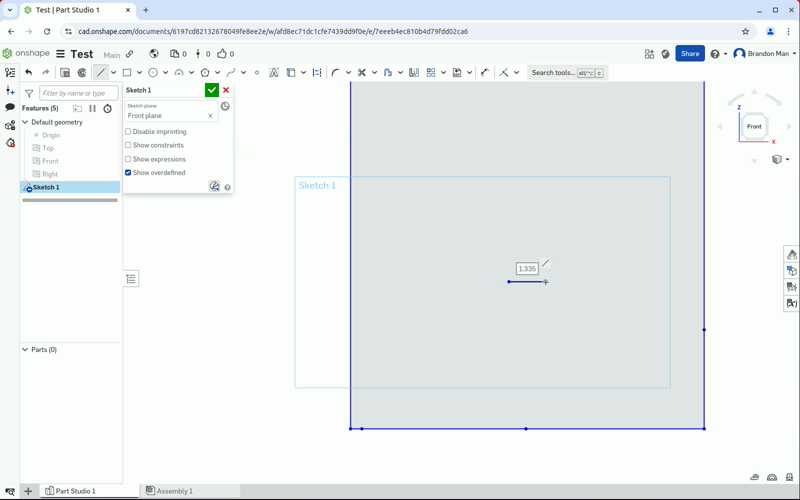
scroll(-6)
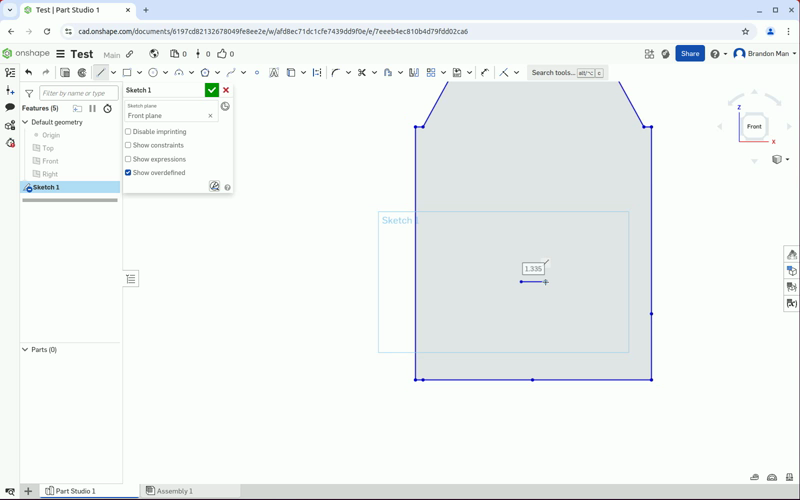
scroll(-6)
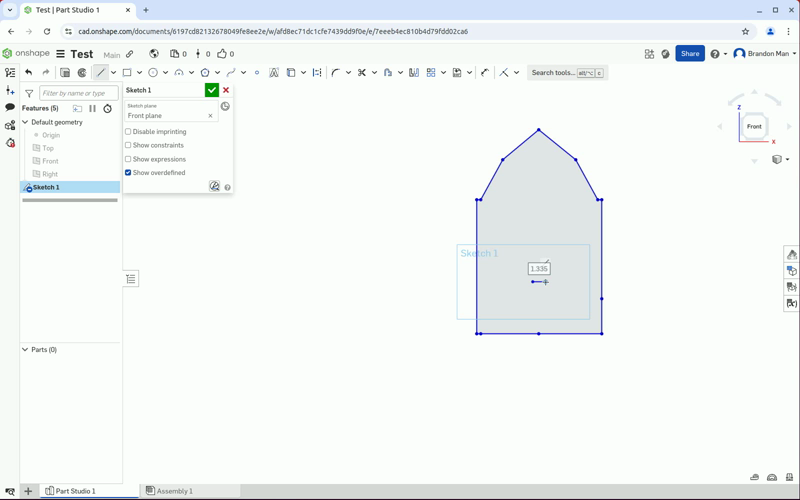
scroll(-6)
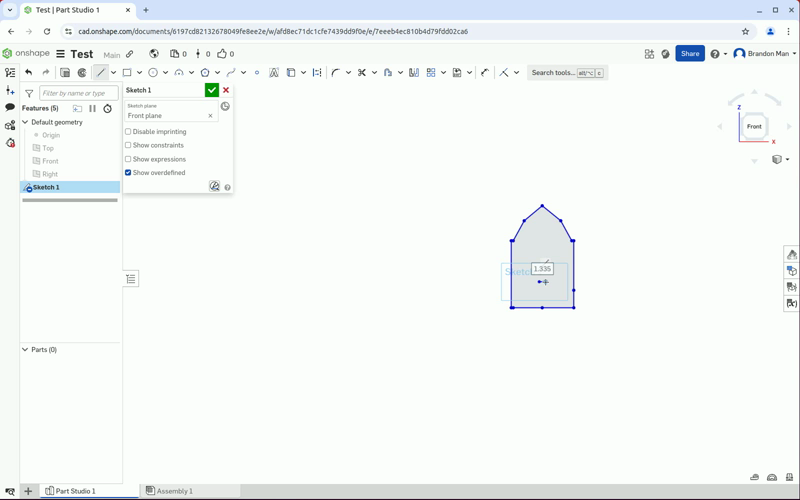
key_up(shift)
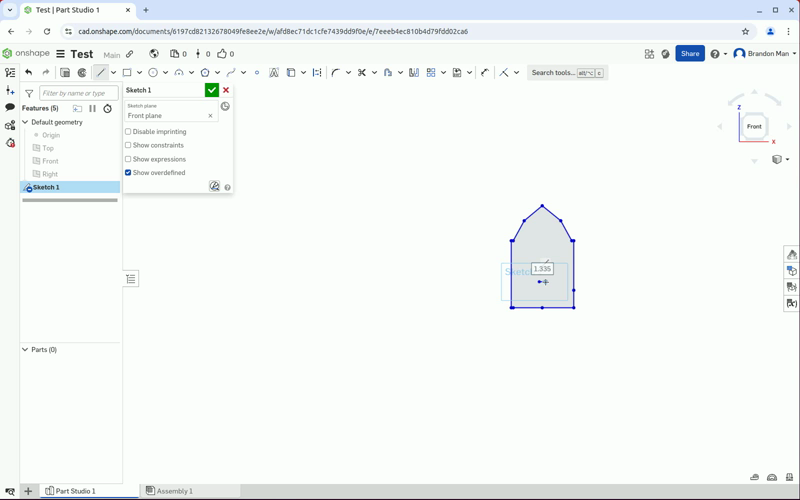
key_down(shift)
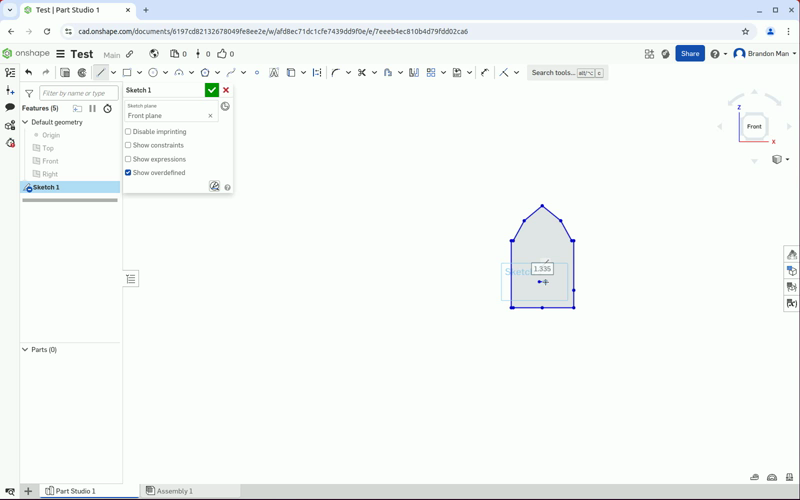
mouse_move(575, 281)
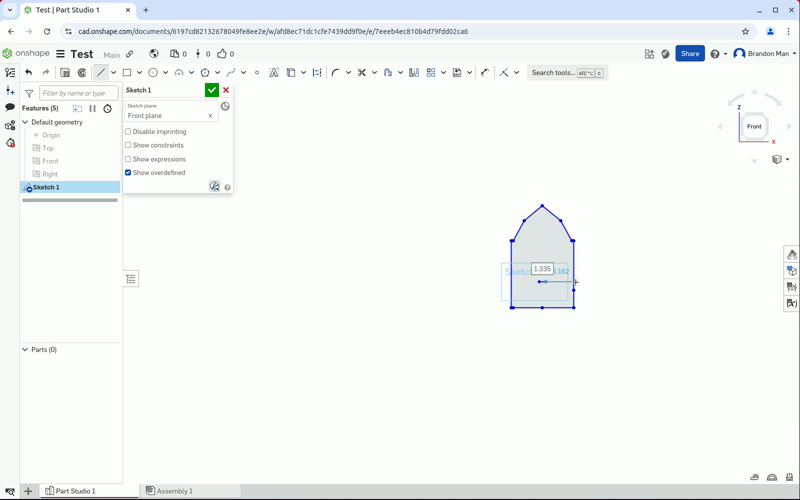
mouse_move(545, 264)
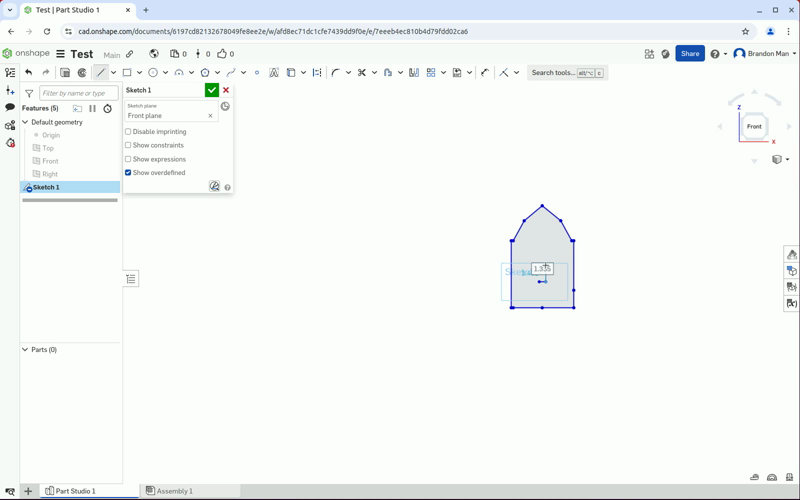
click(545, 264)
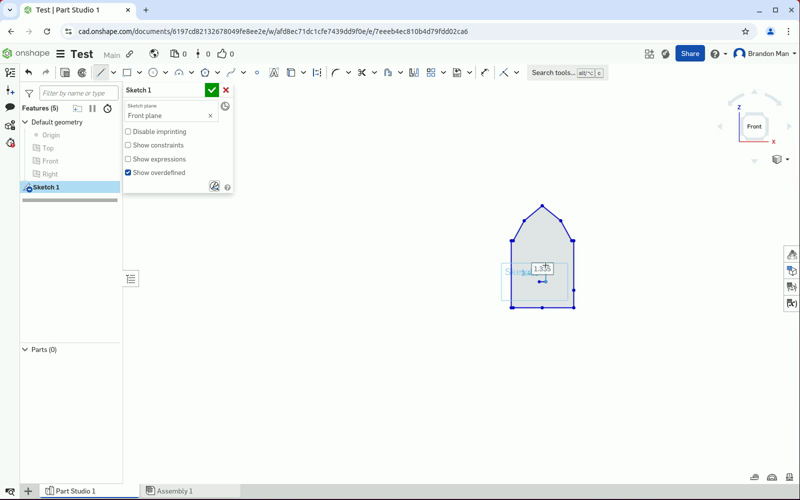
key_up(shift)
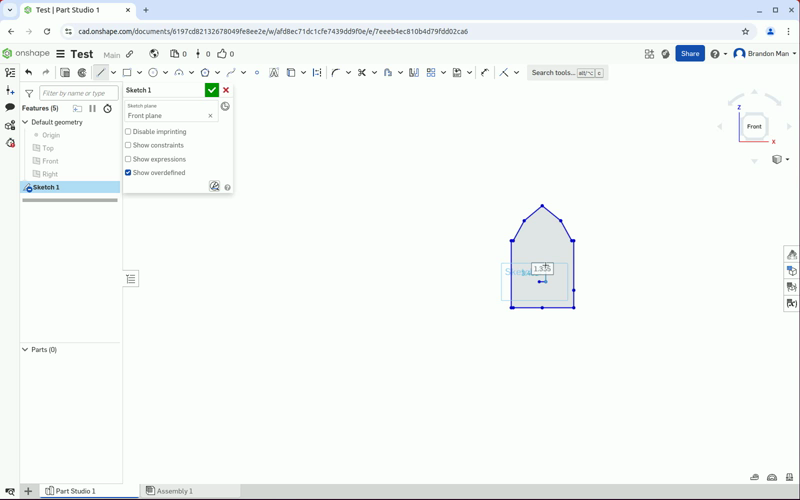
key_down(shift)
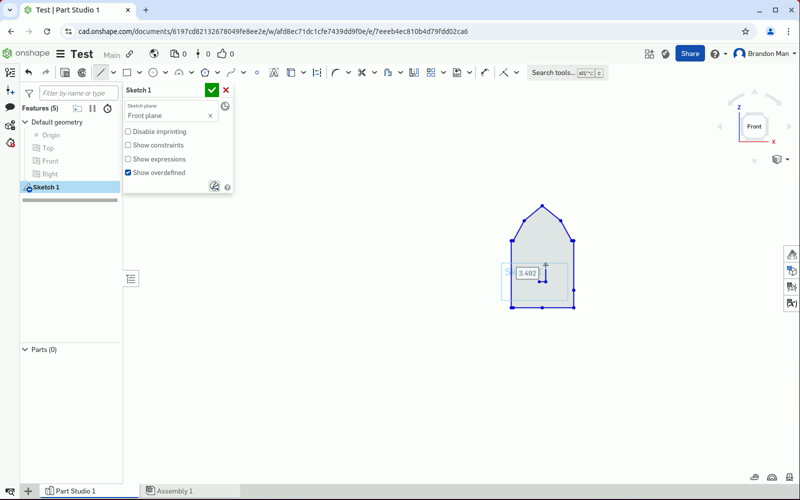
mouse_move(575, 264)
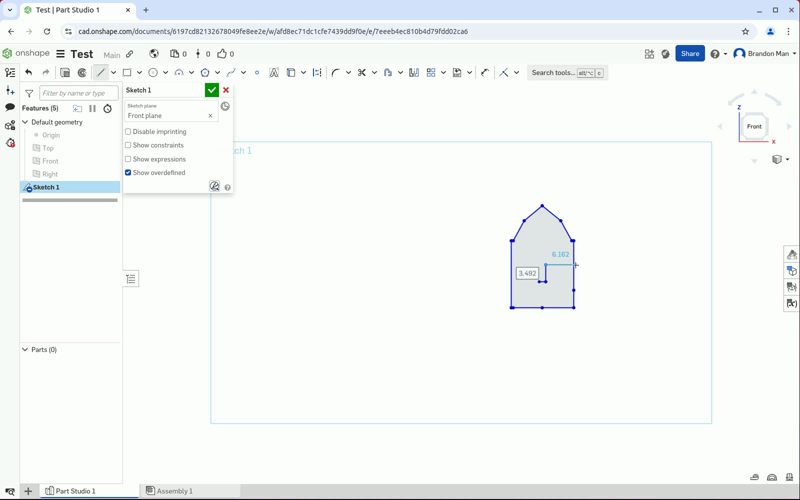
mouse_move(539, 264)
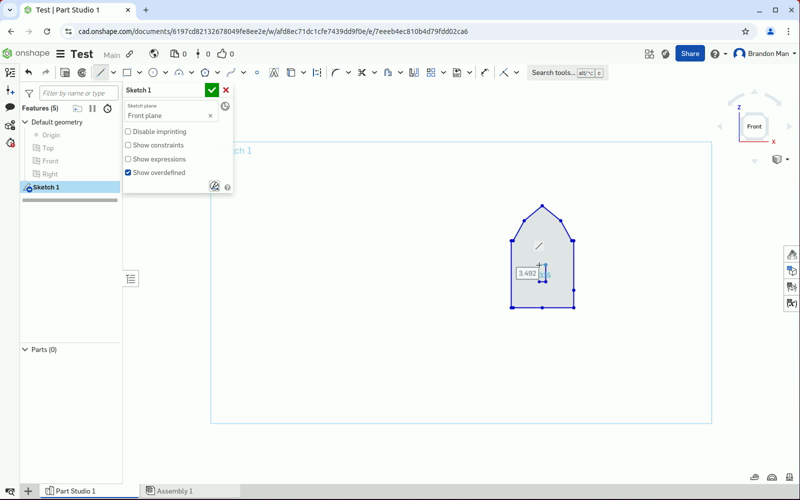
scroll(6)
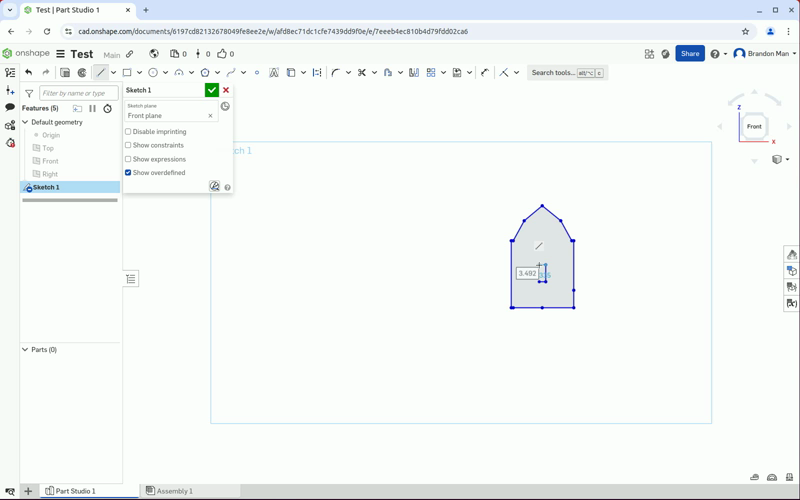
scroll(6)
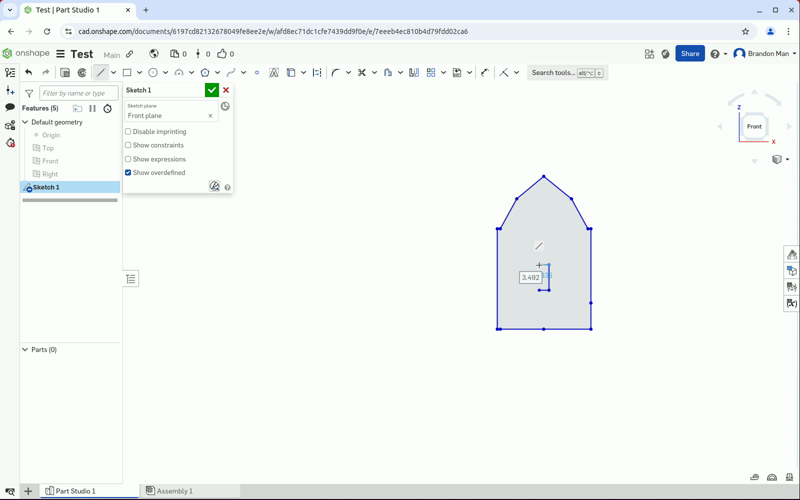
scroll(6)
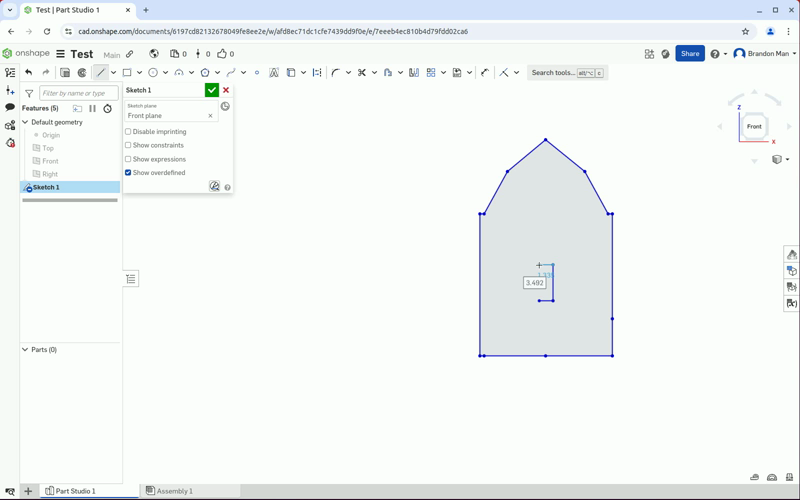
scroll(6)
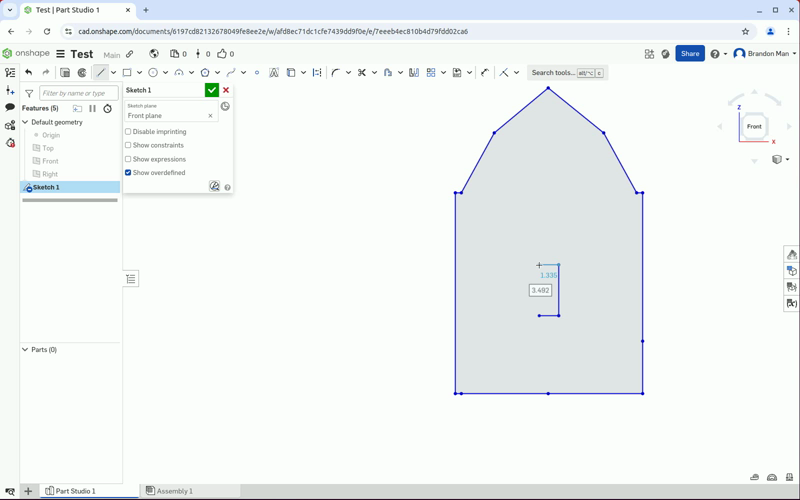
scroll(6)
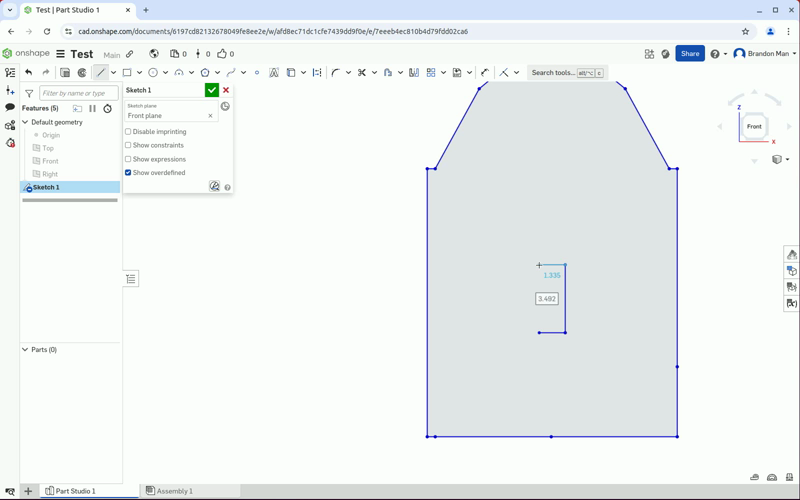
scroll(6)
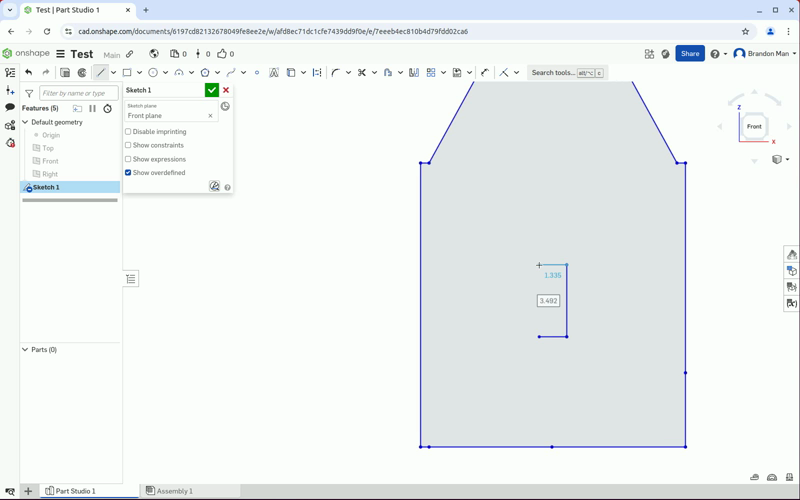
scroll(6)
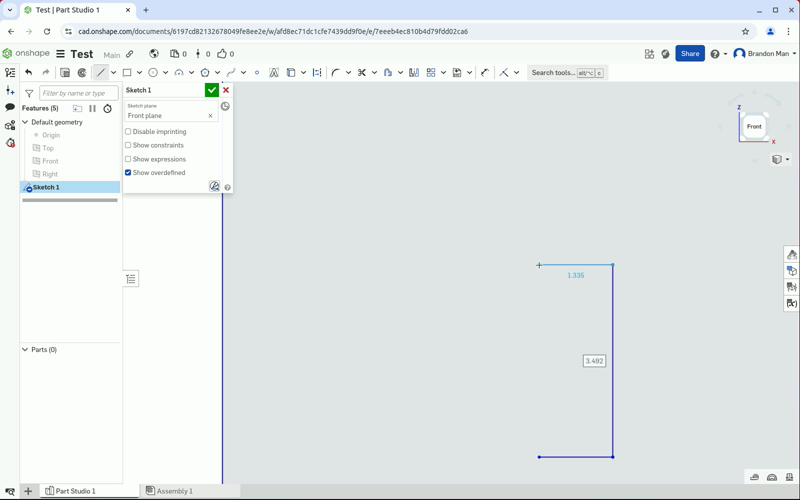
click(539, 264)
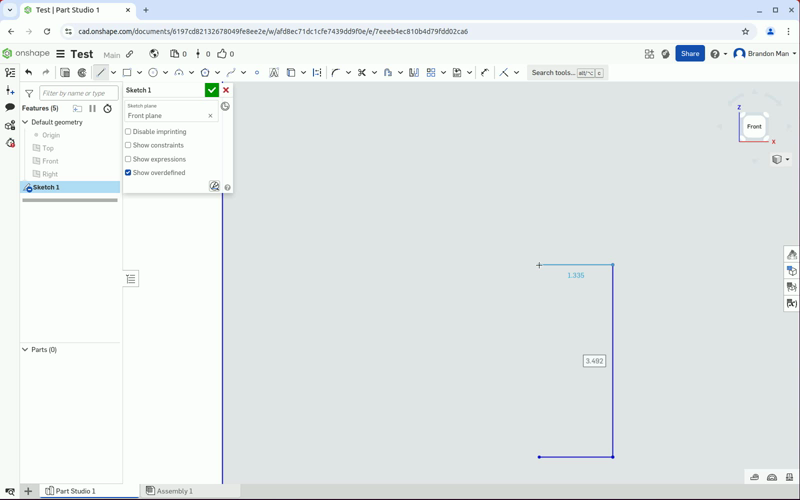
scroll(-6)
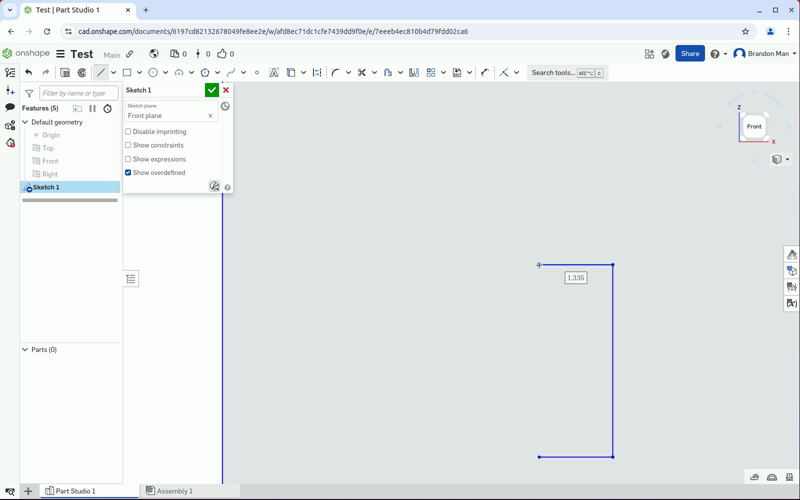
scroll(-6)
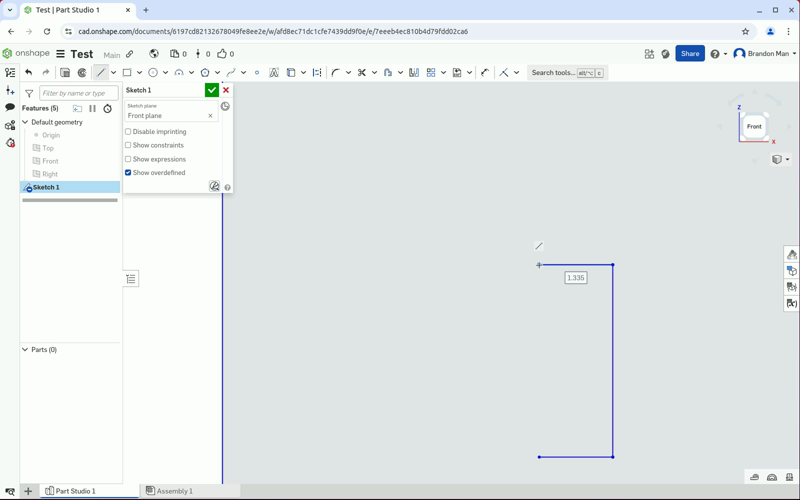
scroll(-6)
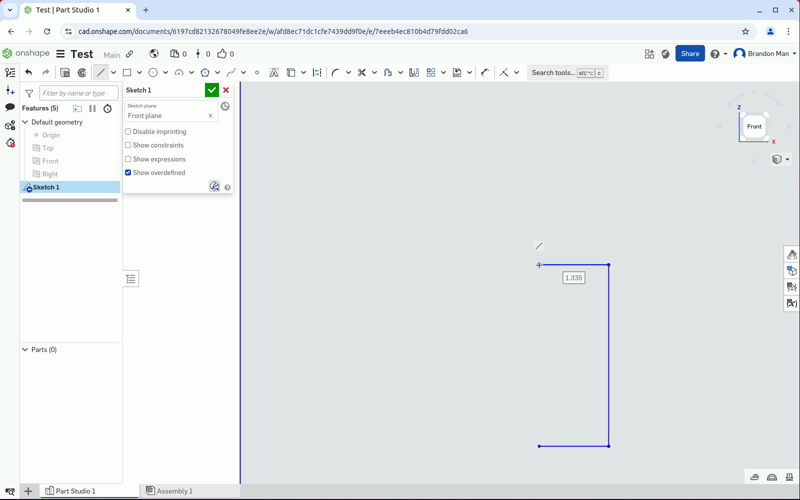
scroll(-6)
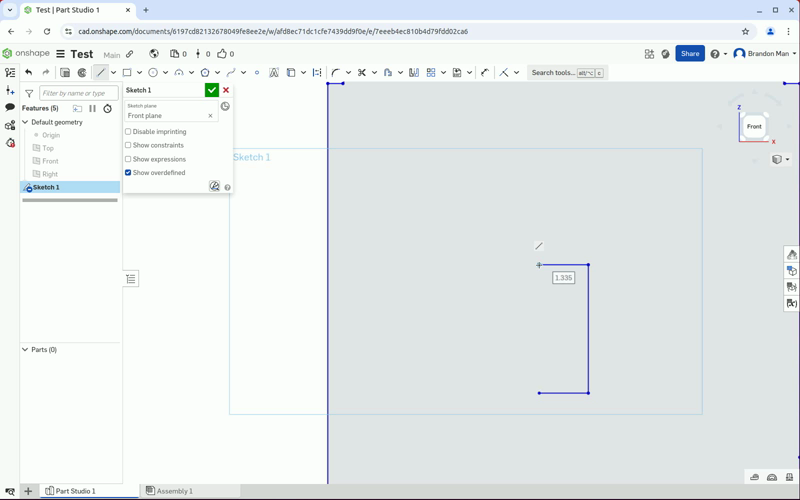
scroll(-6)
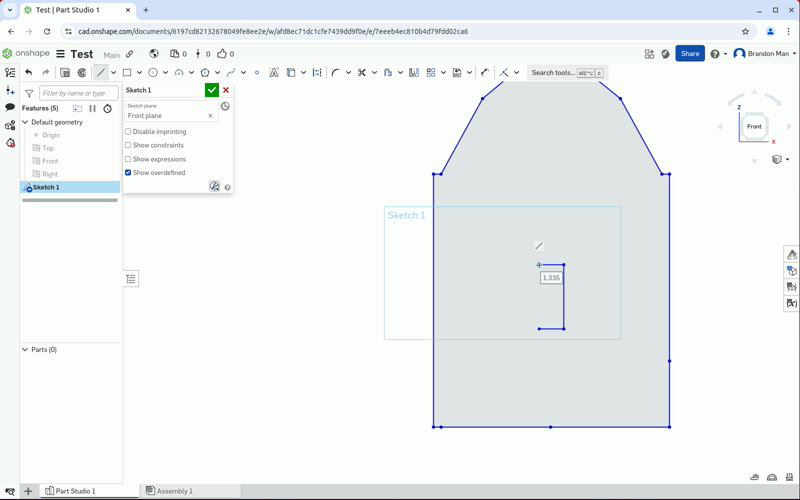
scroll(-6)
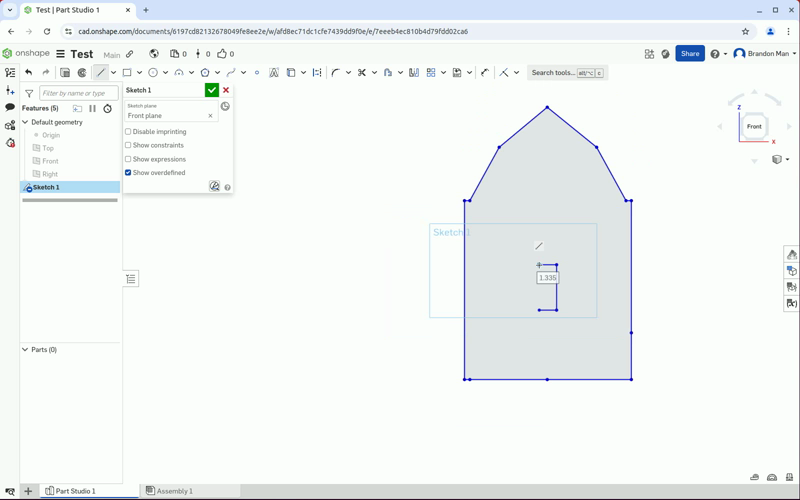
scroll(-6)
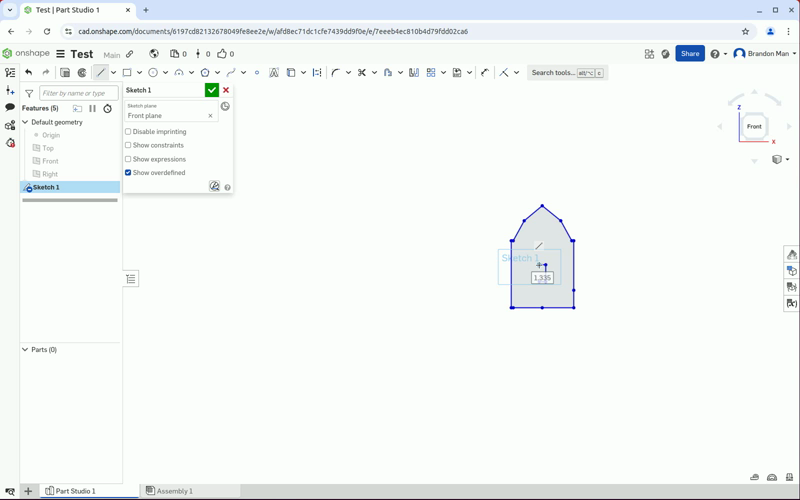
key_up(shift)
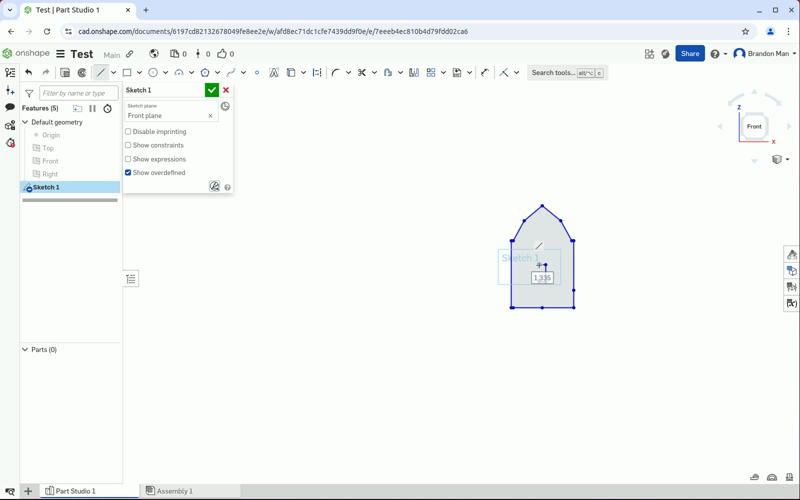
mouse_move(569, 264)
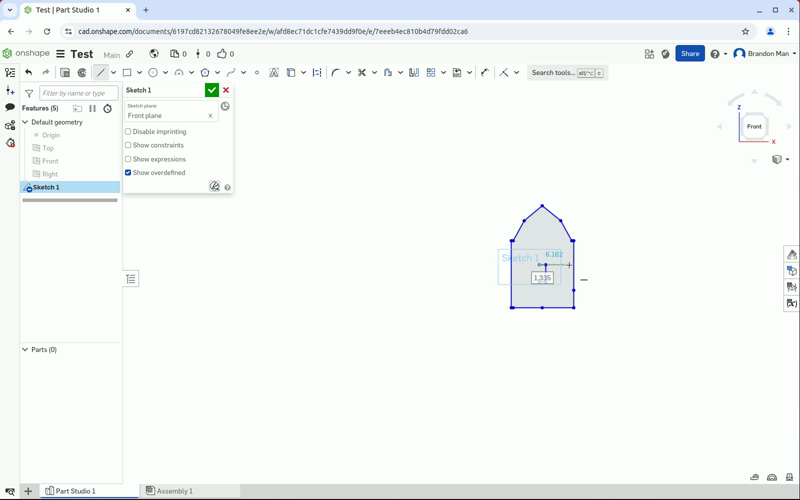
key_down(shift)
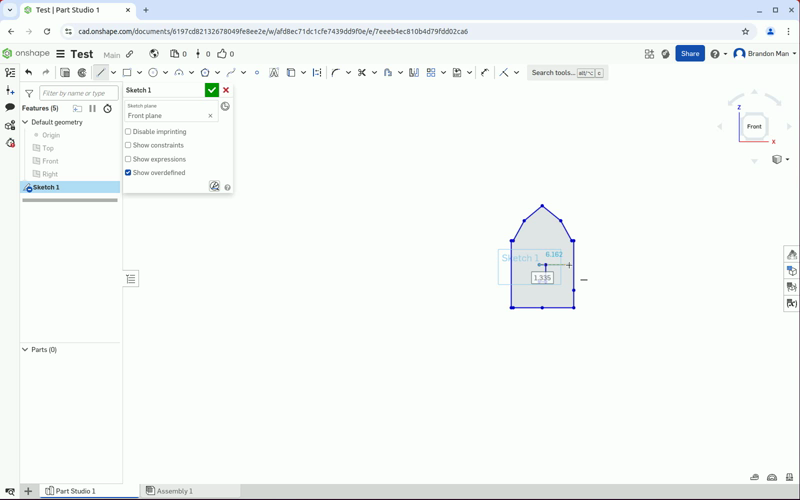
mouse_move(539, 281)
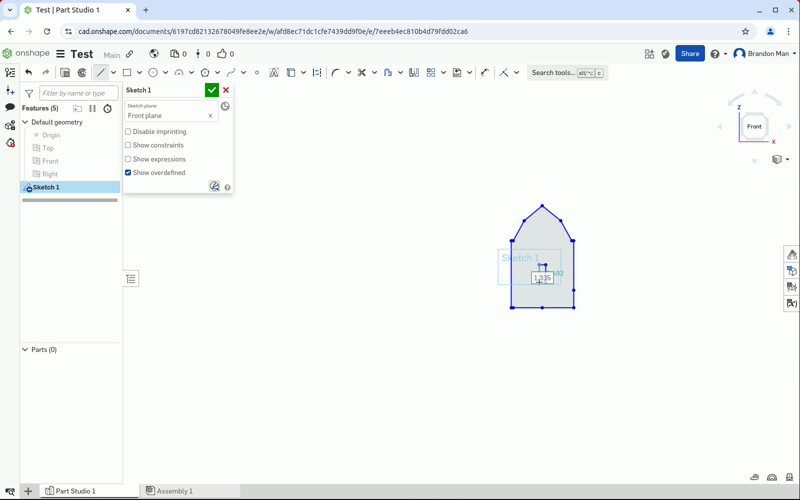
key_up(shift)
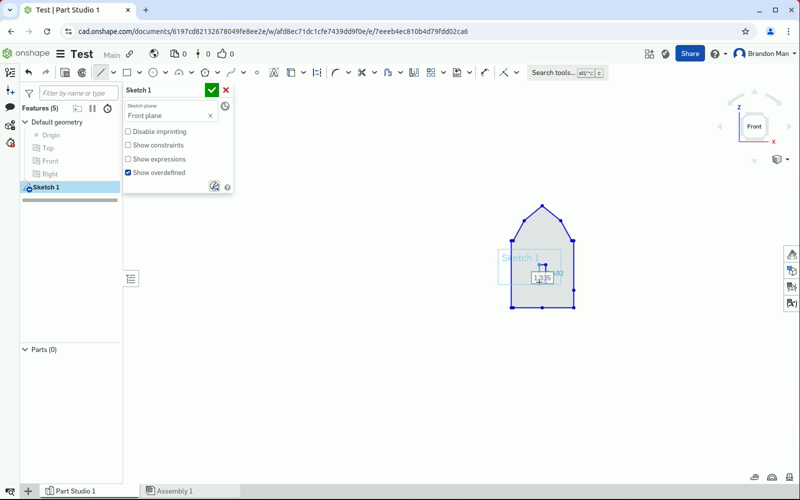
click(539, 281)
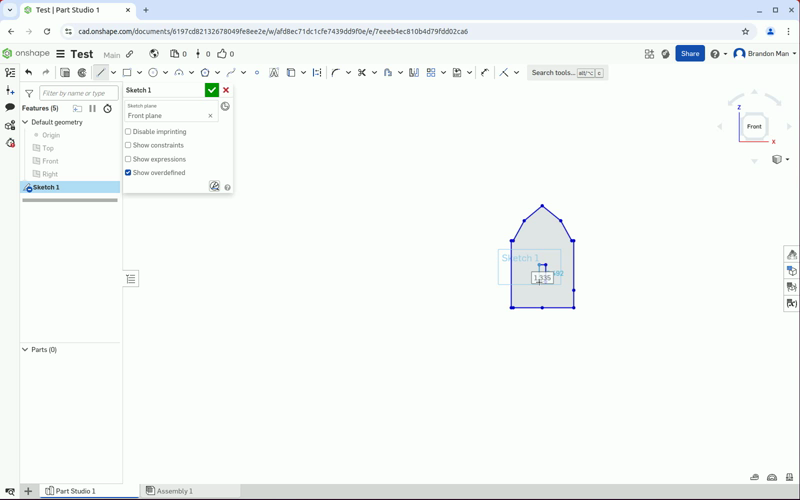
key(esc)
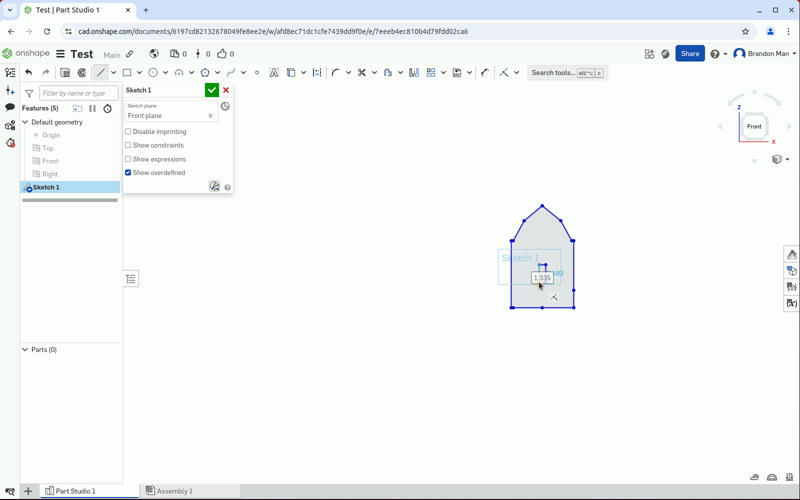
key(l)
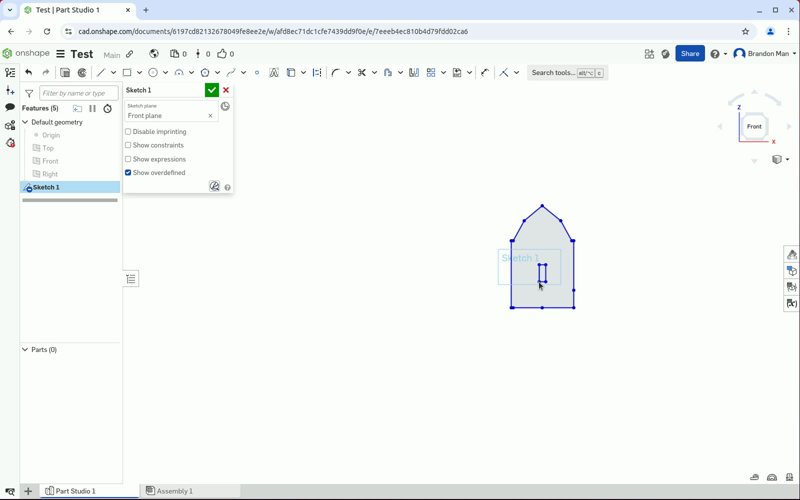
key_down(shift)
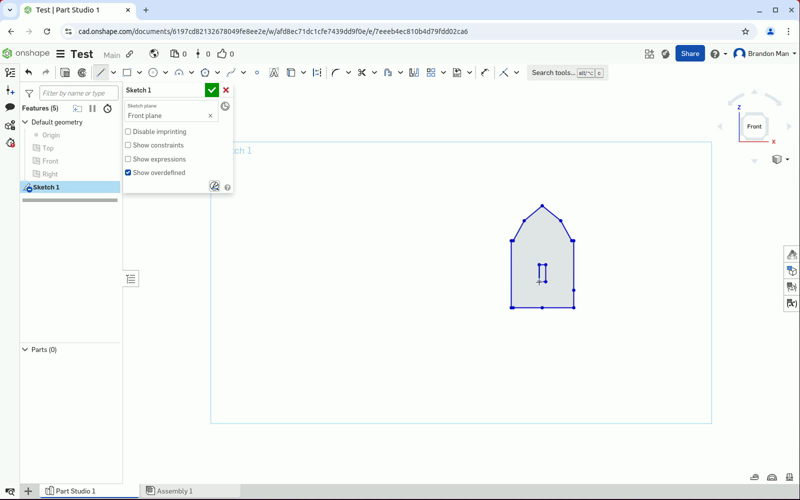
mouse_move(539, 249)
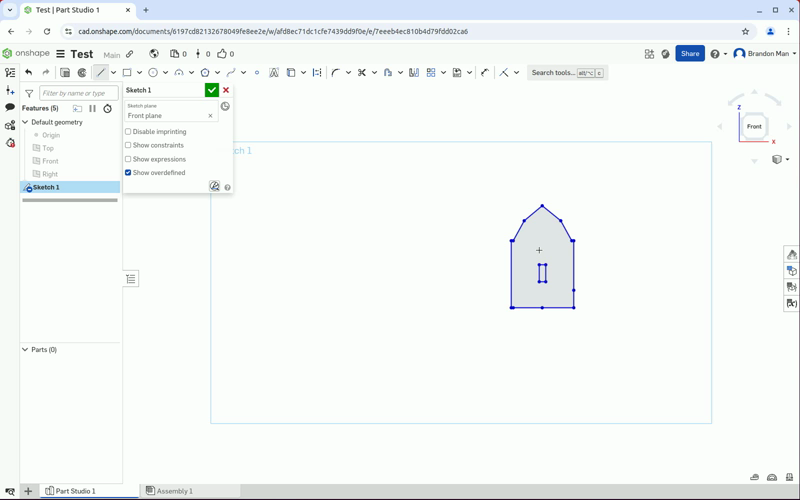
click(539, 249)
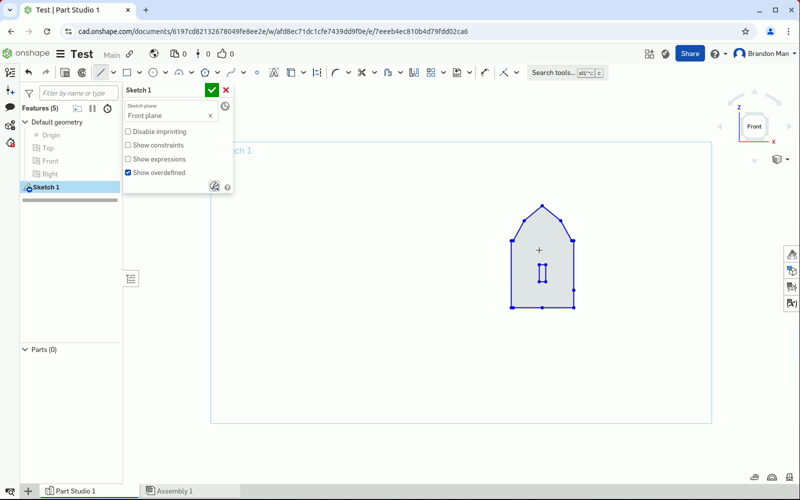
key_up(shift)
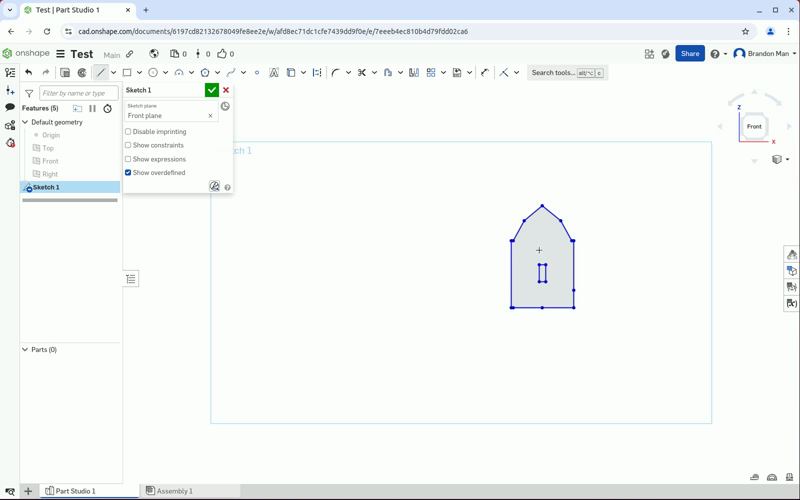
key_down(shift)
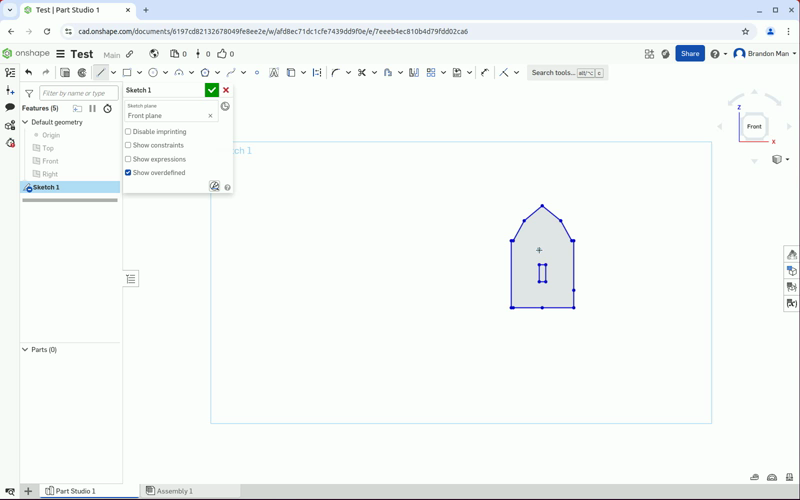
mouse_move(569, 249)
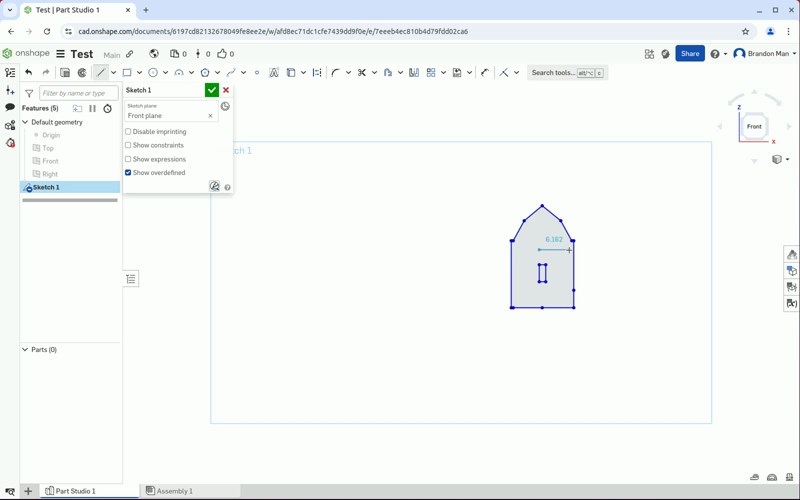
mouse_move(545, 249)
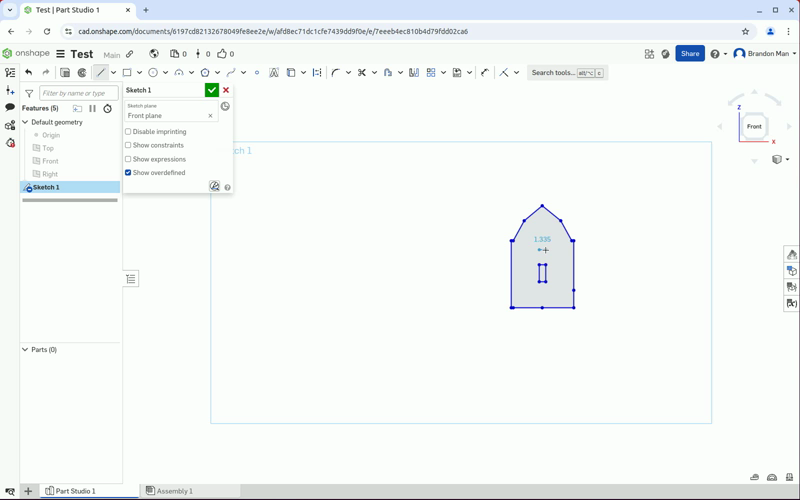
scroll(6)
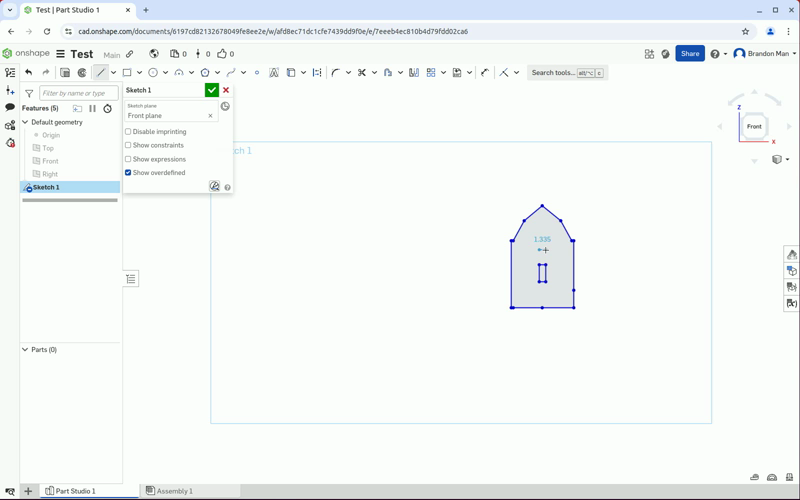
scroll(6)
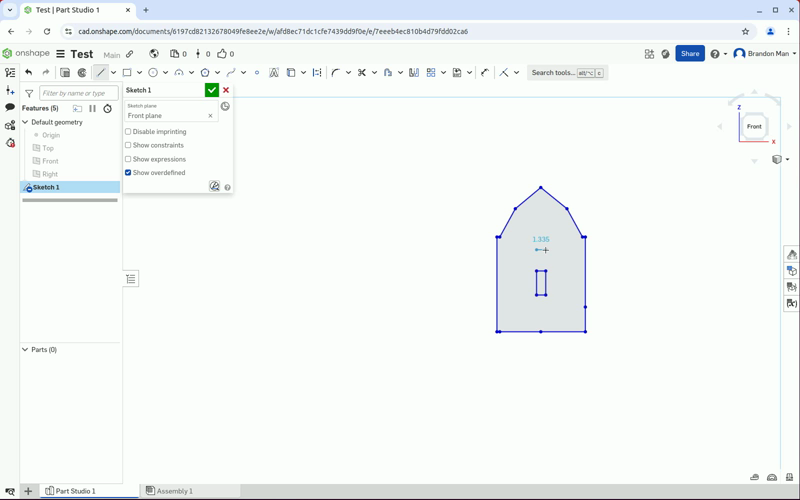
scroll(6)
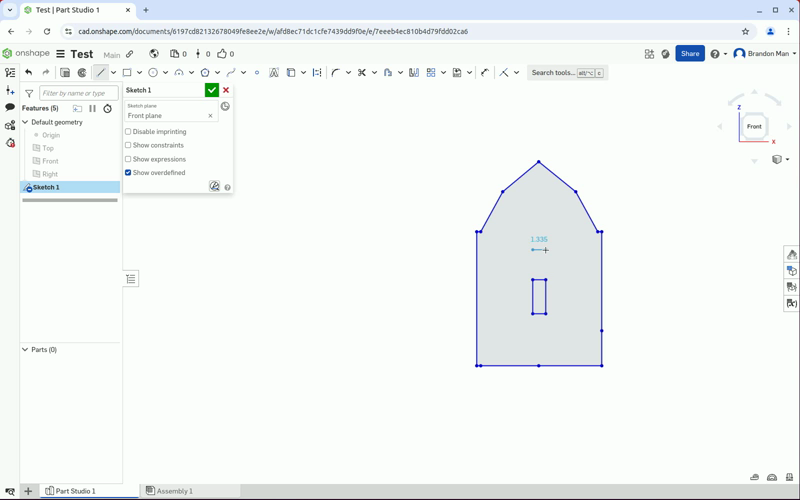
scroll(6)
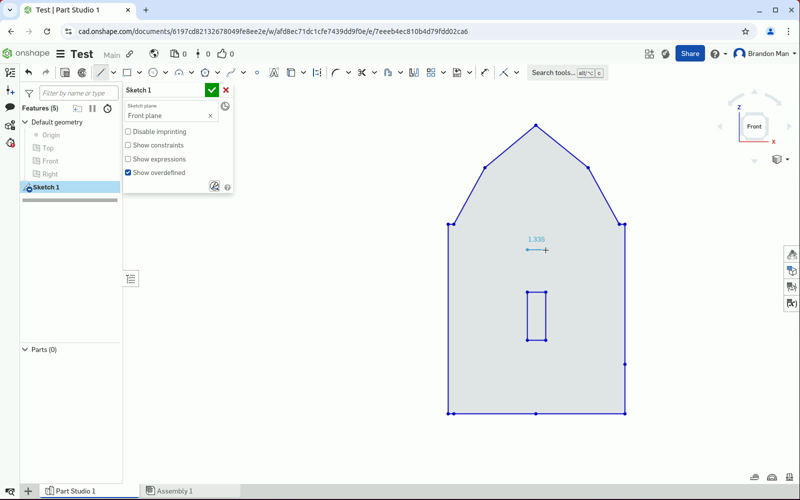
scroll(6)
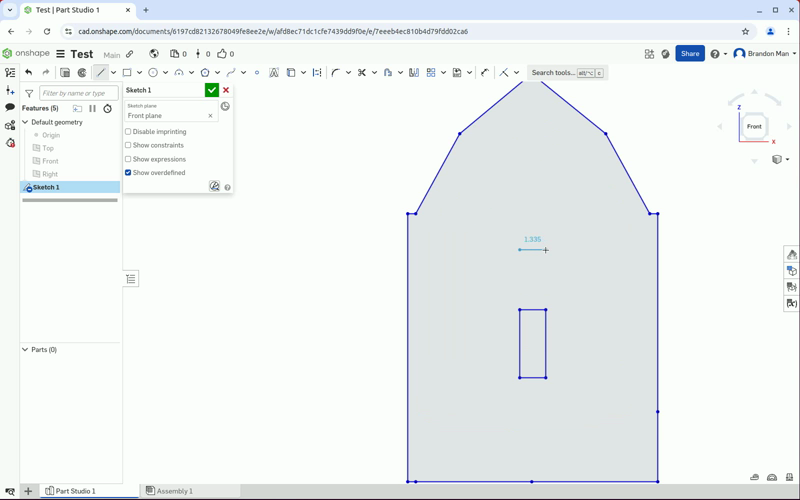
scroll(6)
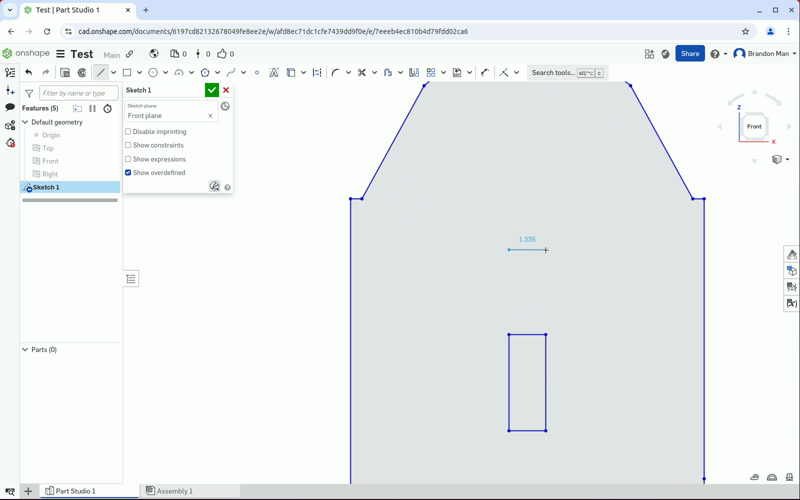
scroll(6)
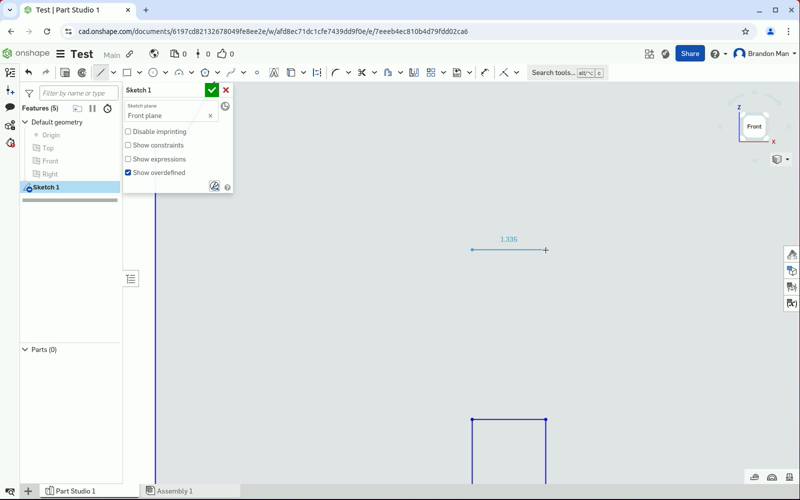
click(545, 249)
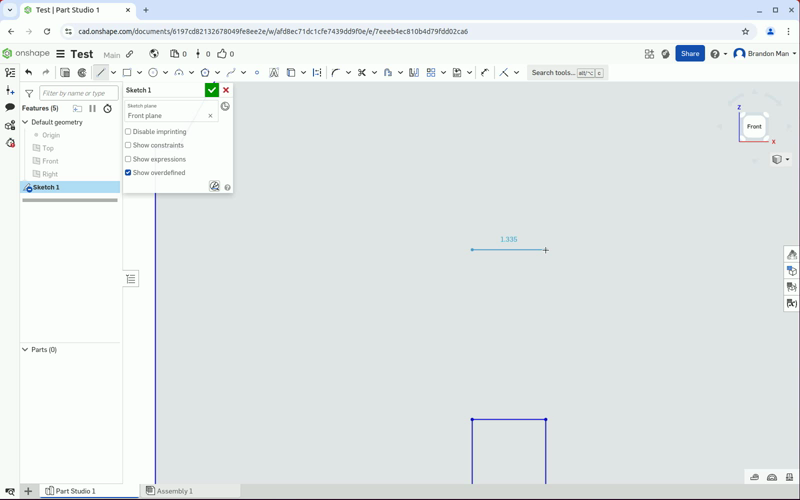
scroll(-6)
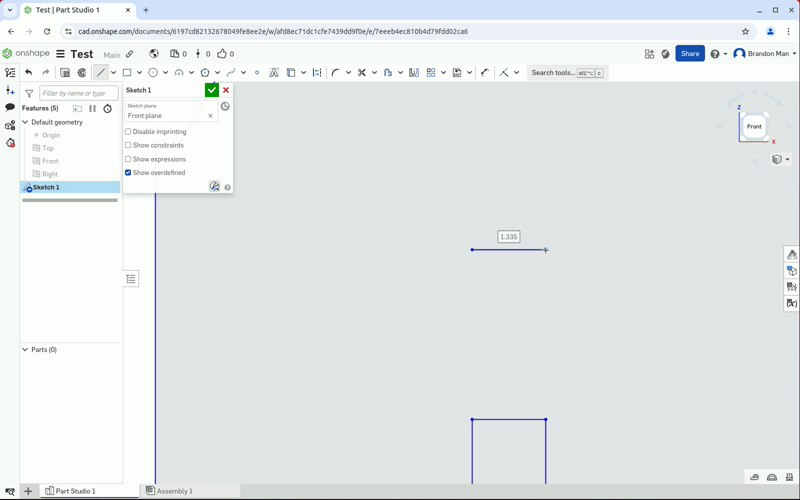
scroll(-6)
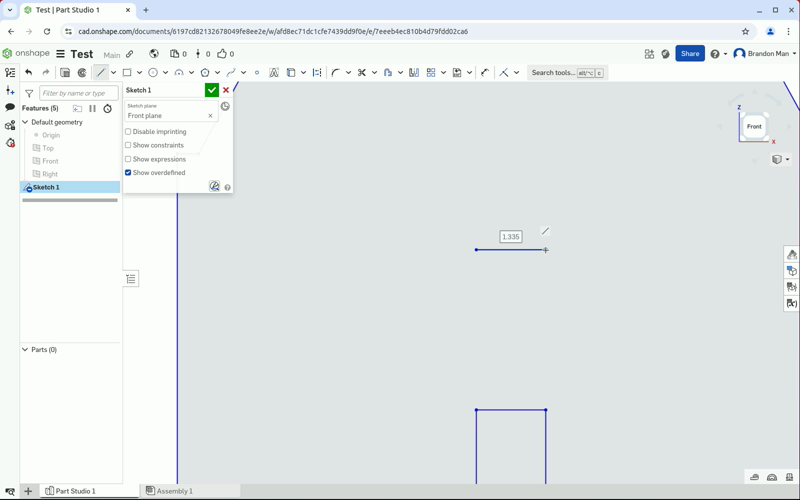
scroll(-6)
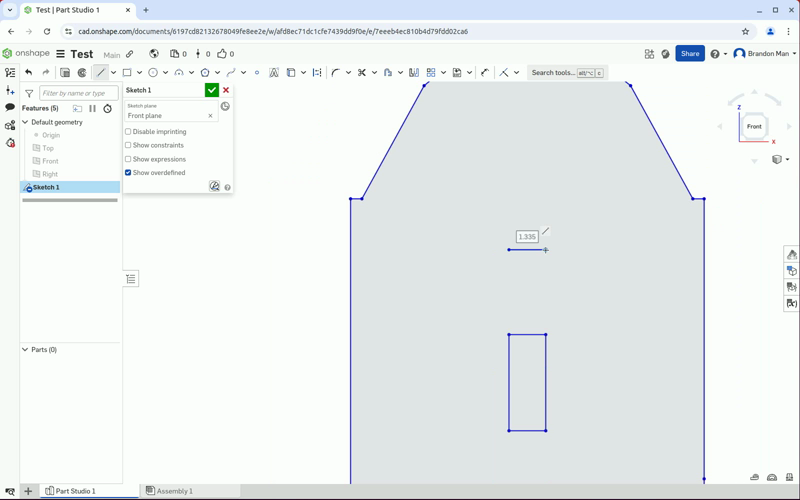
scroll(-6)
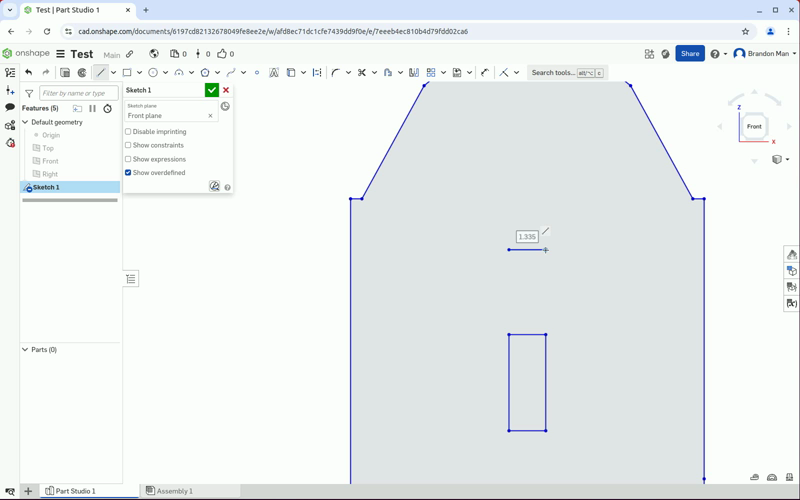
scroll(-6)
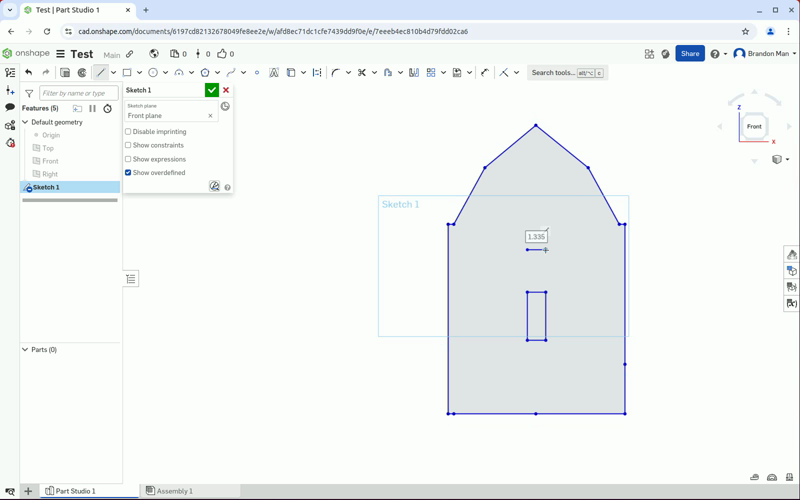
scroll(-6)
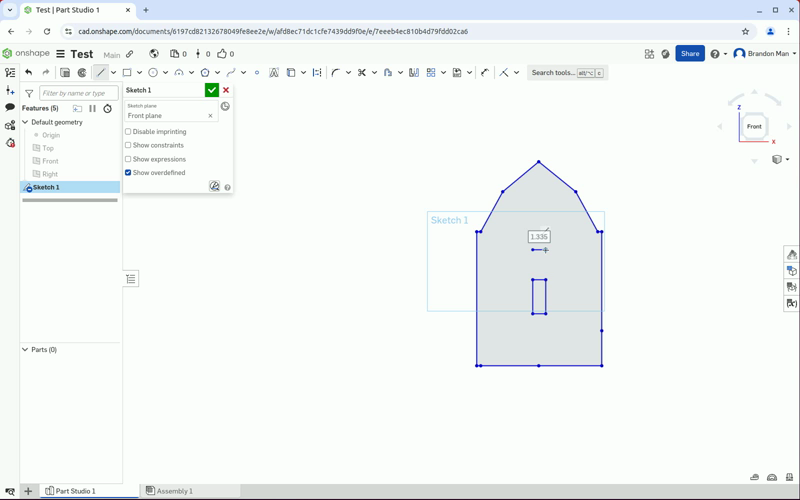
scroll(-6)
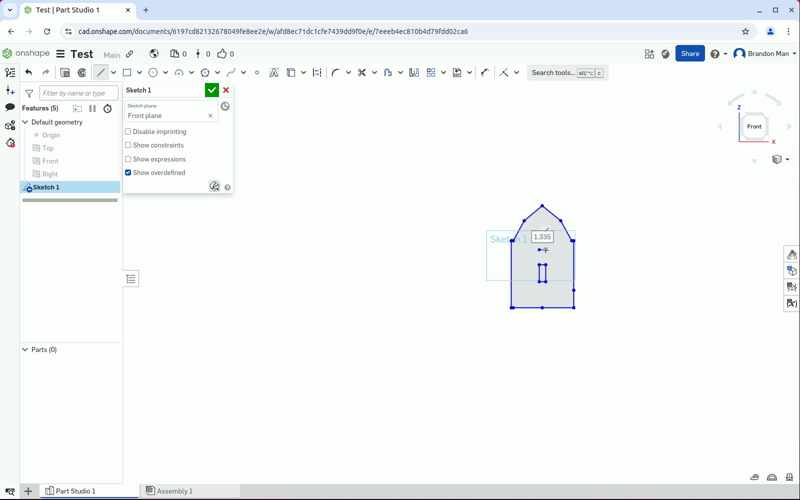
key_up(shift)
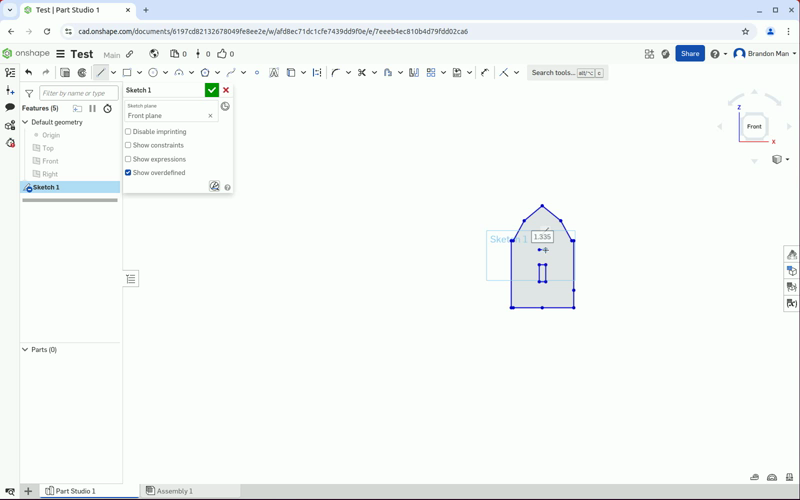
key_down(shift)
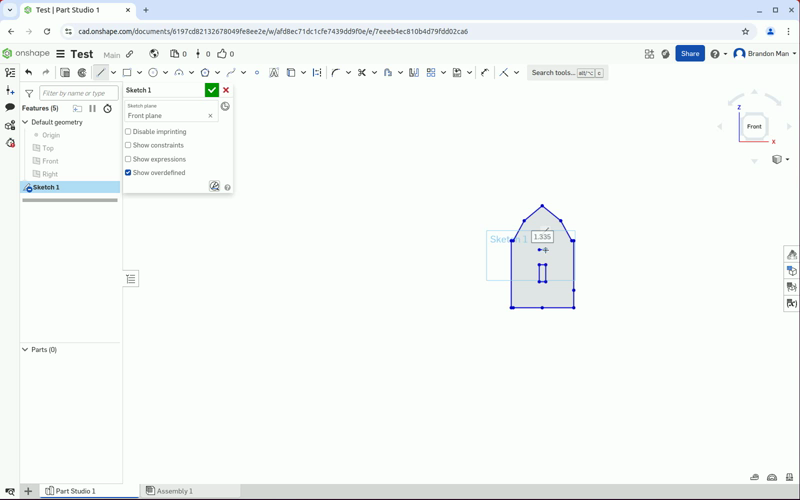
mouse_move(575, 249)
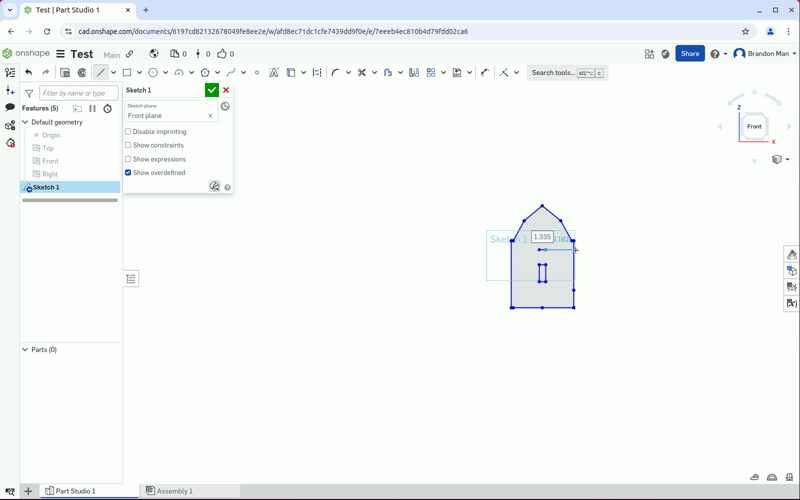
mouse_move(545, 240)
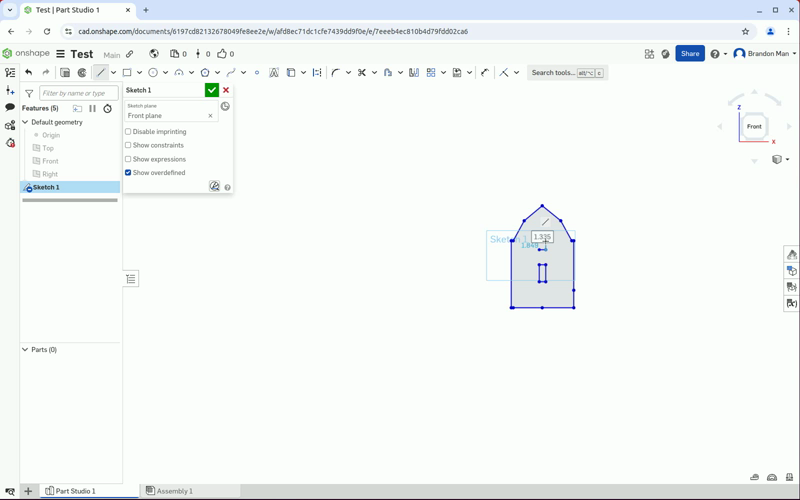
click(545, 240)
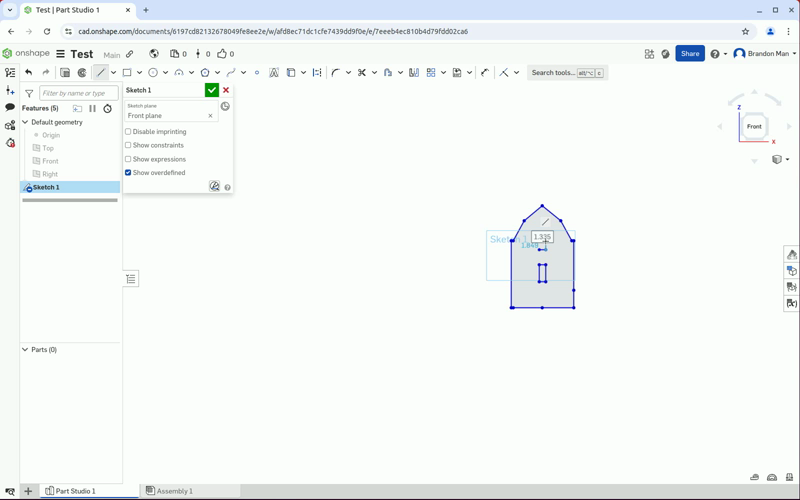
key_up(shift)
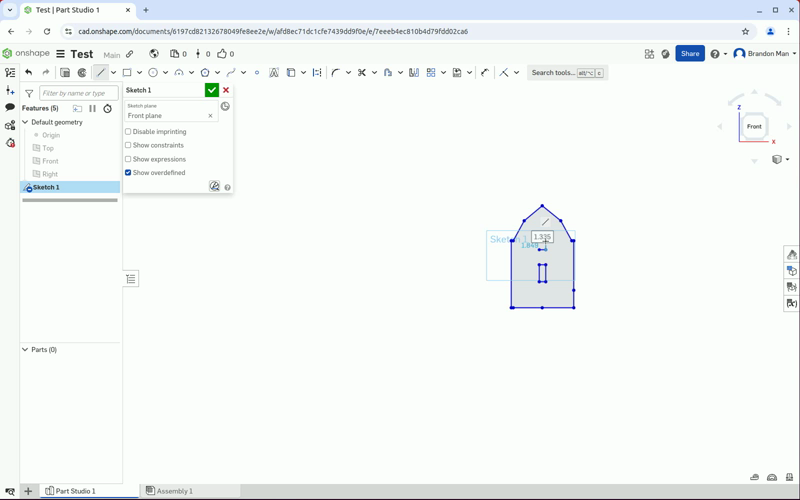
key_down(shift)
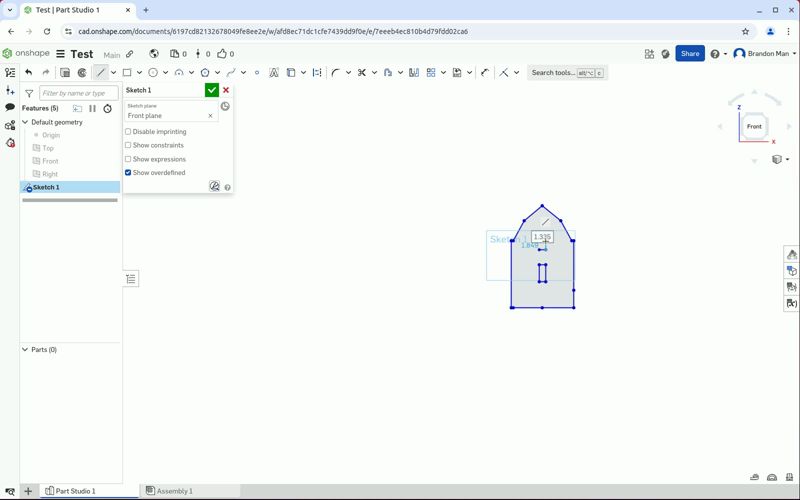
mouse_move(575, 240)
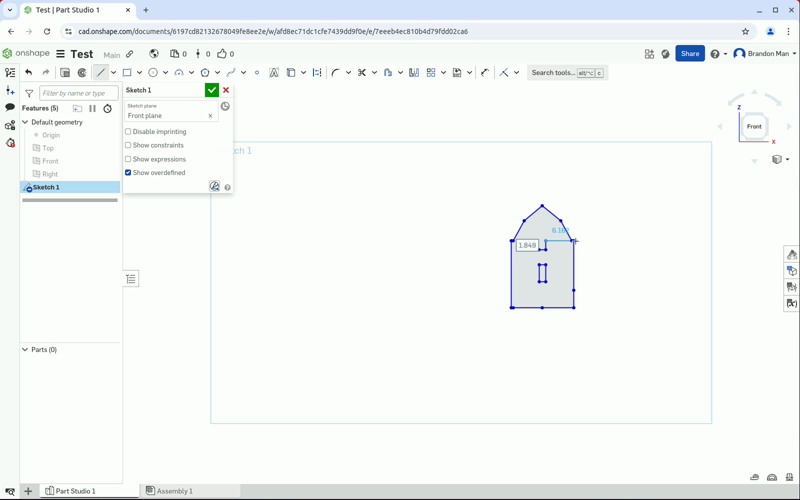
mouse_move(542, 240)
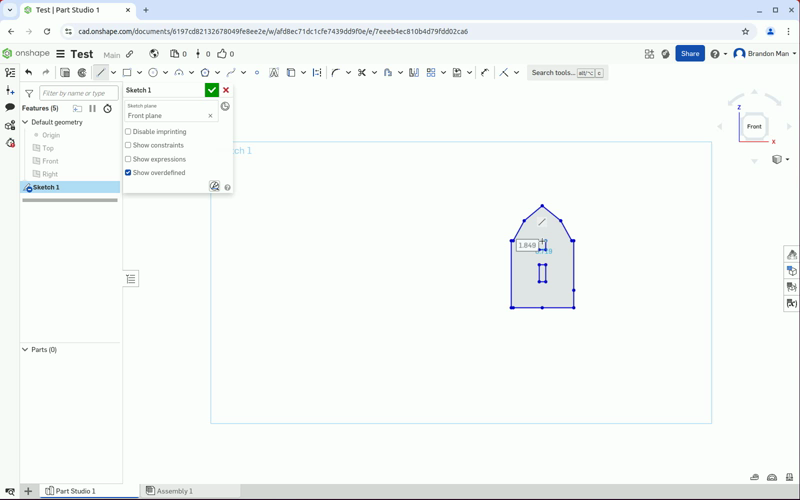
scroll(6)
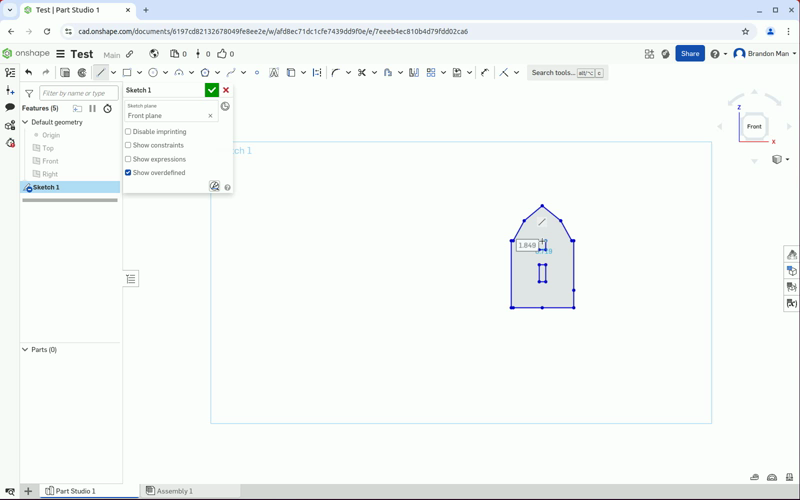
scroll(6)
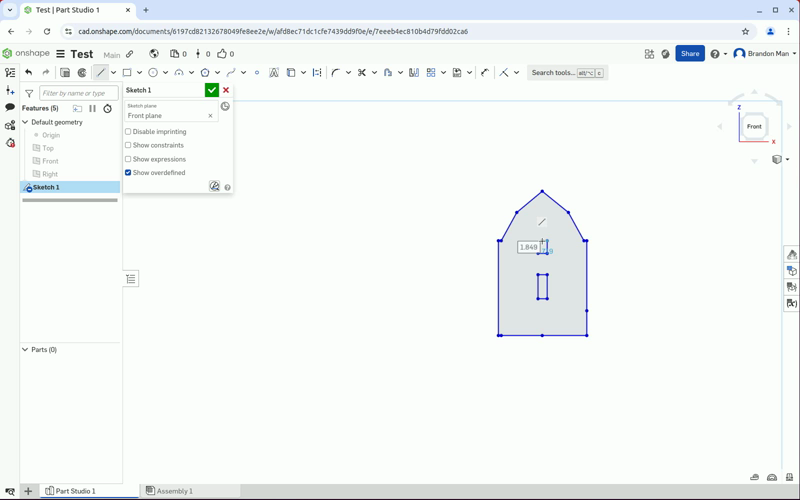
scroll(6)
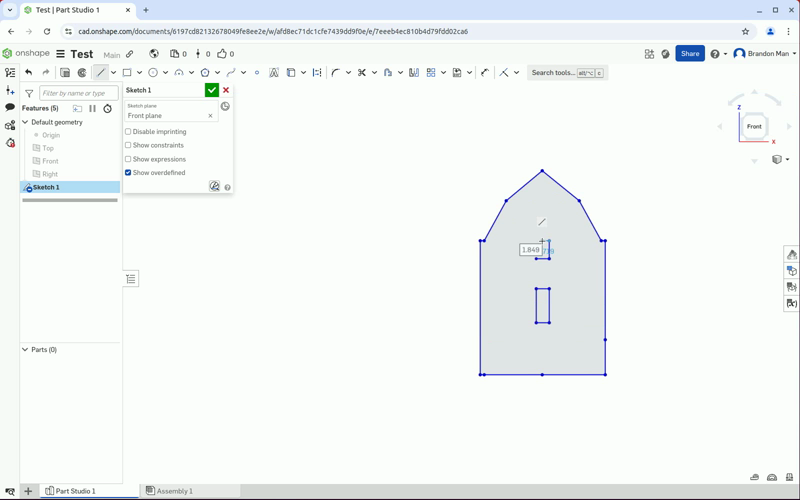
scroll(6)
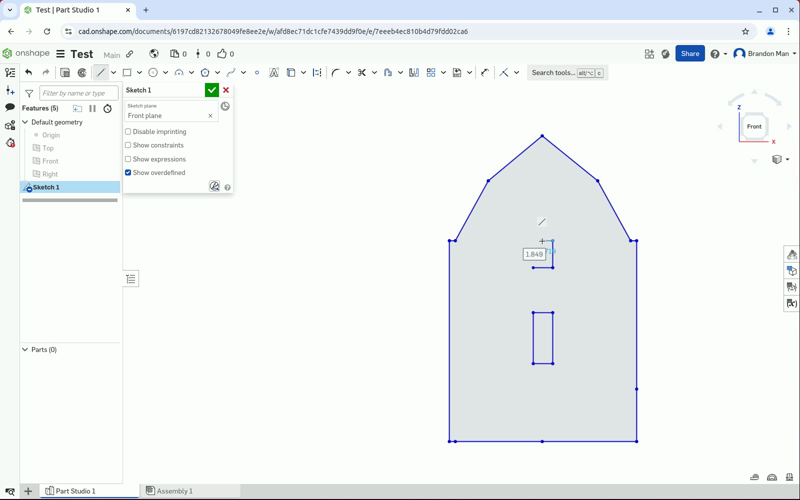
scroll(6)
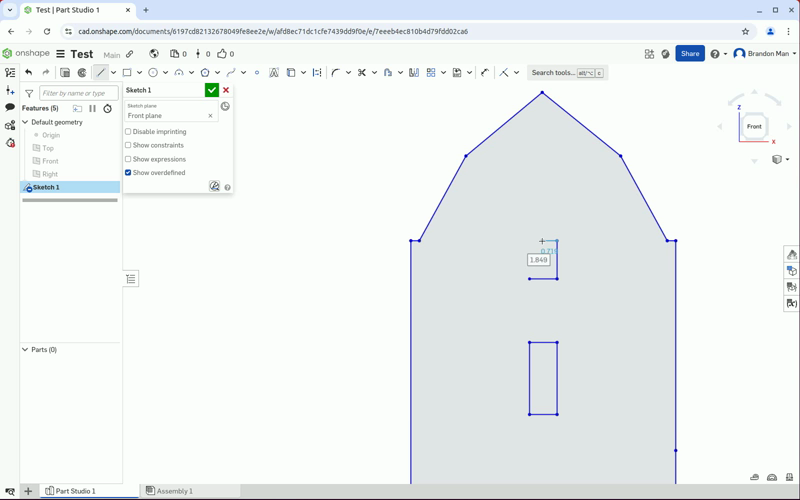
scroll(6)
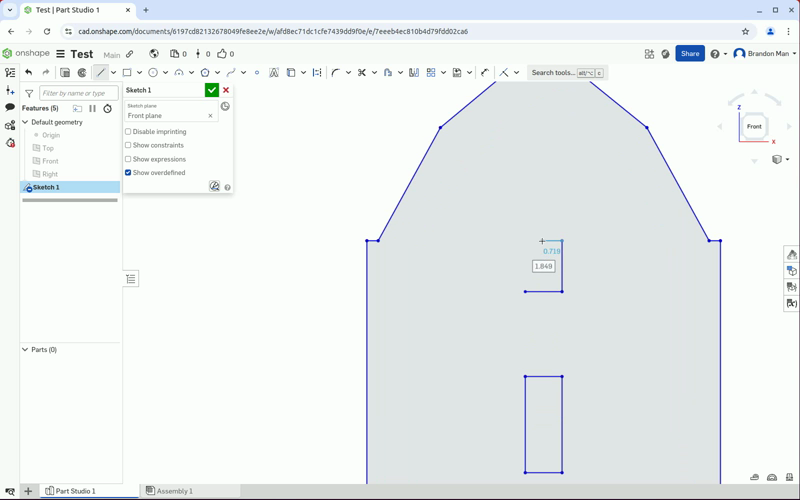
scroll(6)
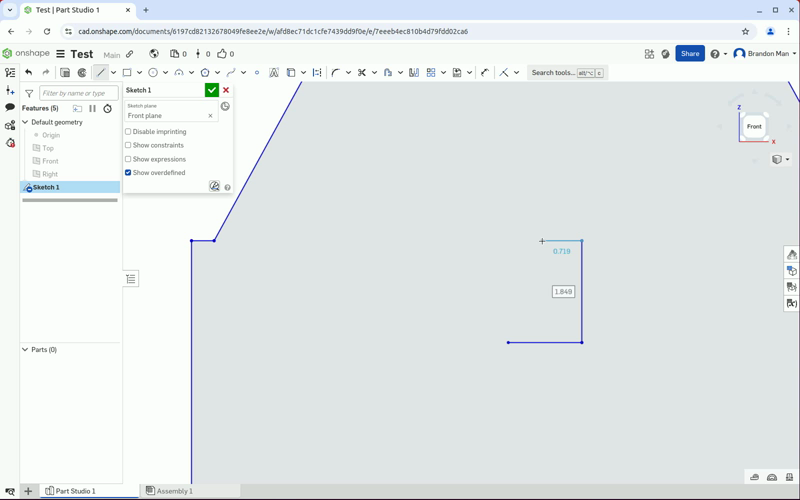
click(542, 240)
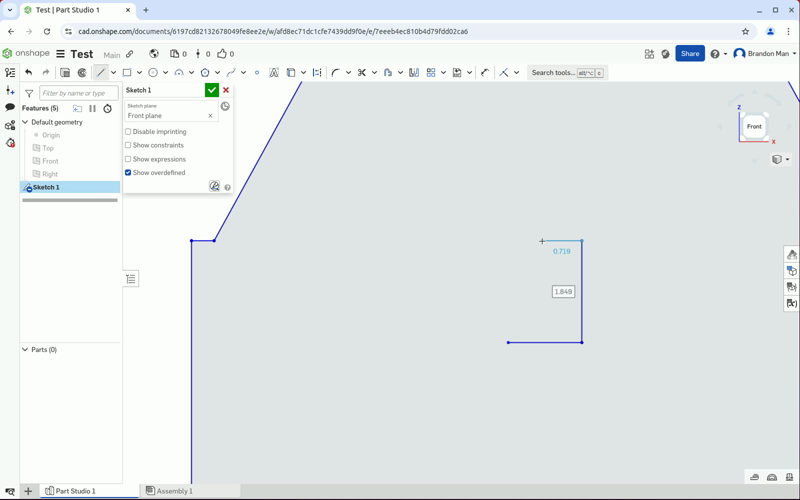
scroll(-6)
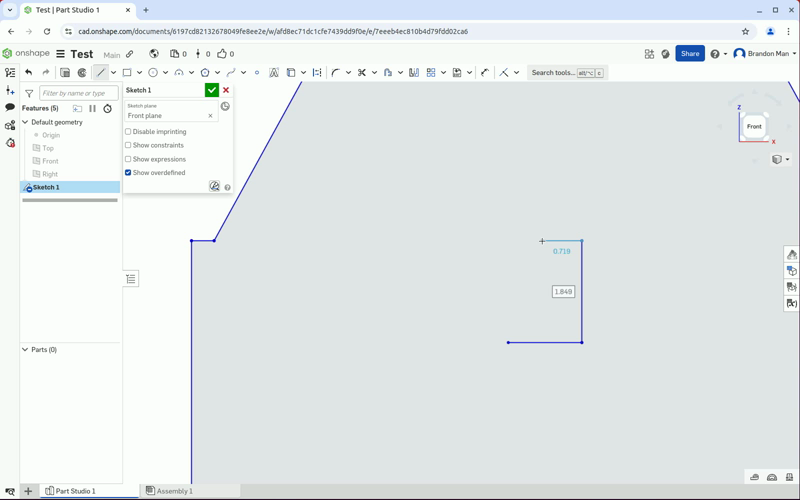
scroll(-6)
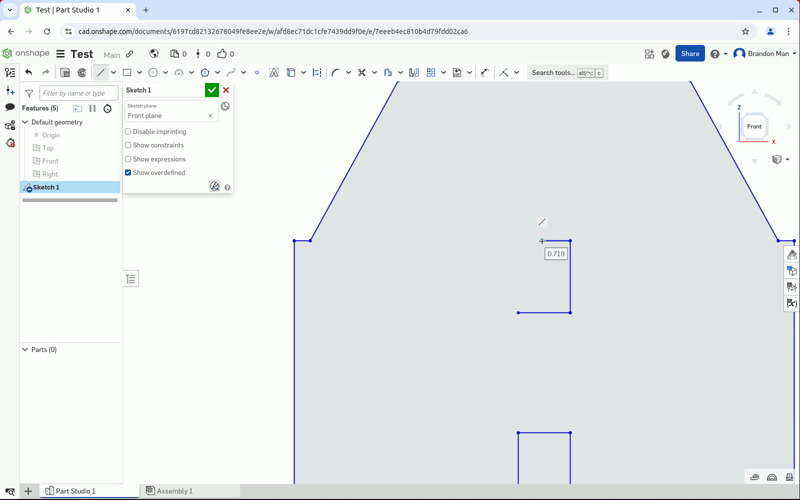
scroll(-6)
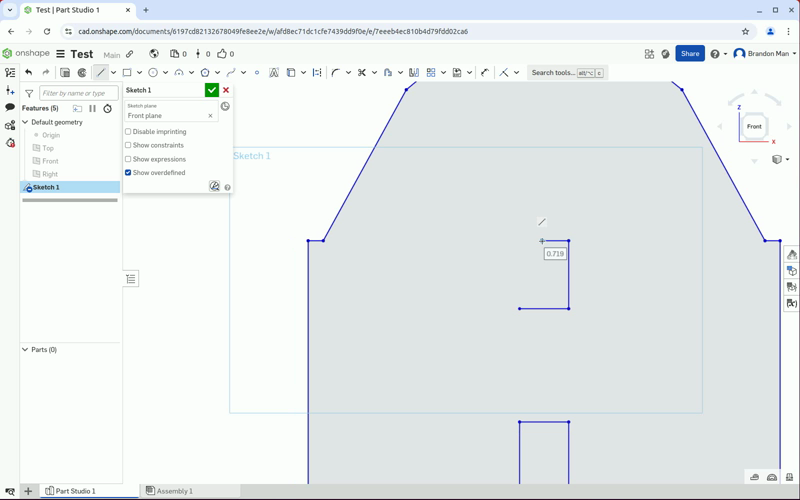
scroll(-6)
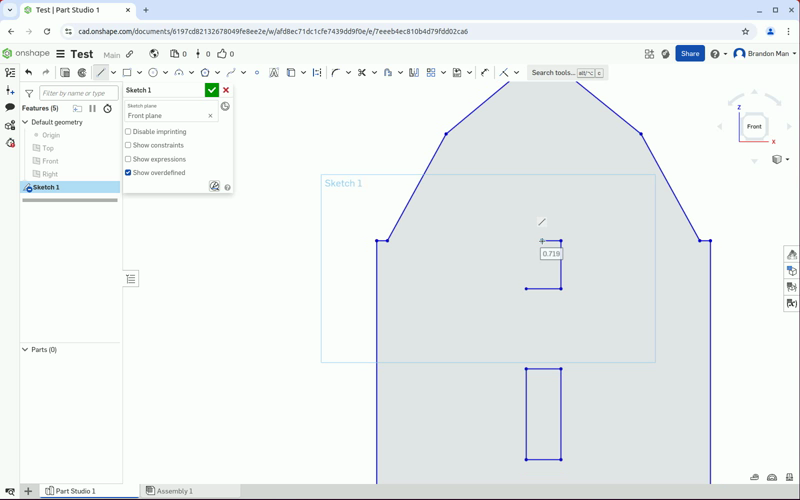
scroll(-6)
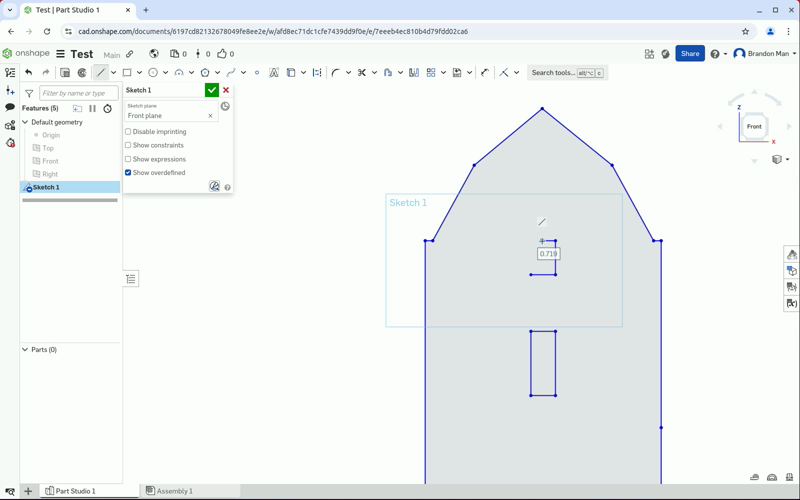
scroll(-6)
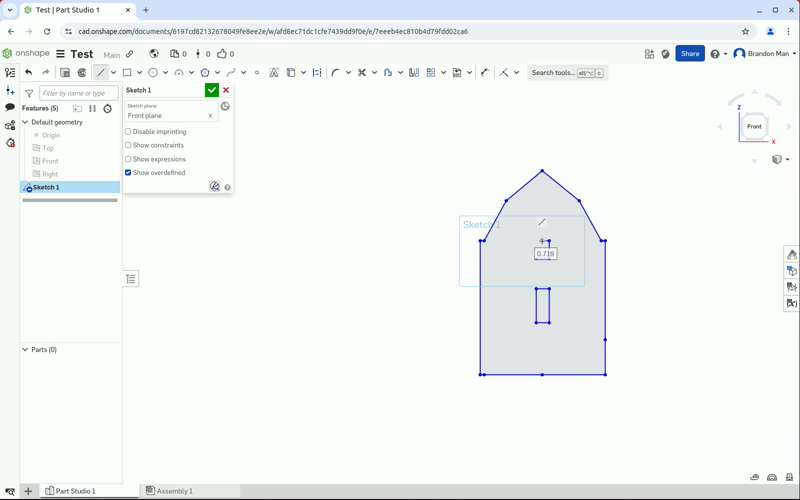
scroll(-6)
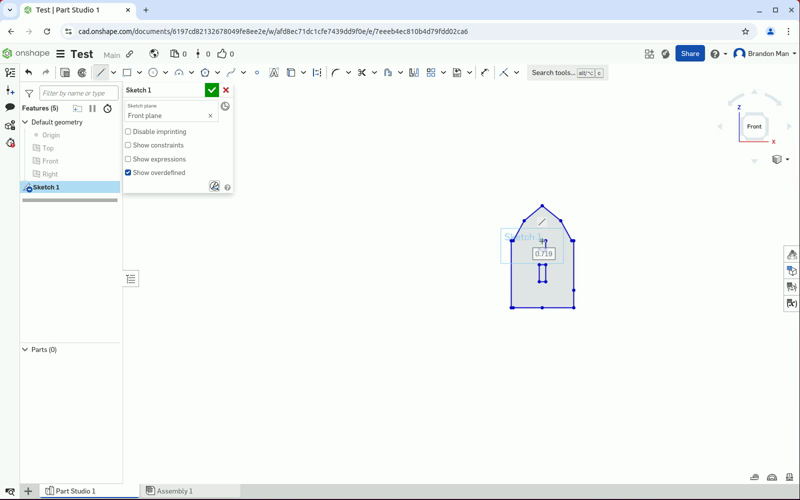
key_up(shift)
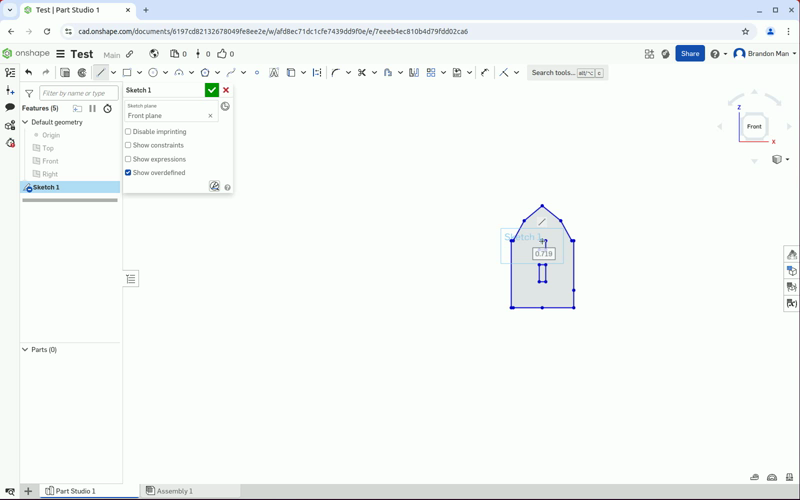
key_down(shift)
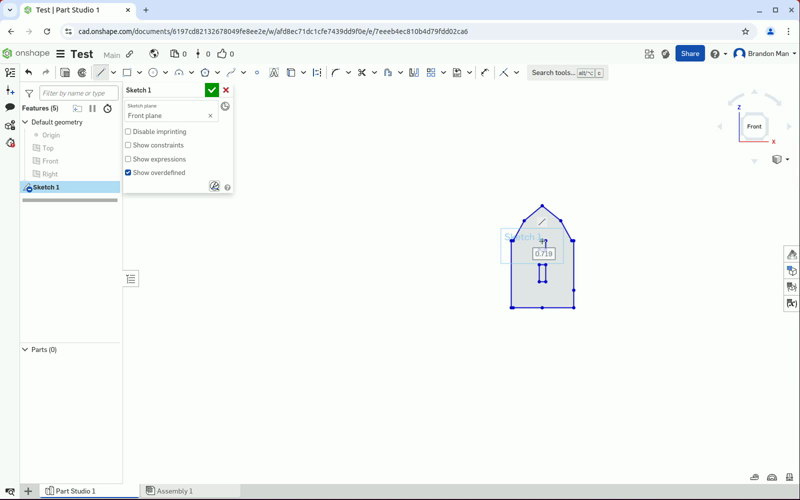
mouse_move(572, 240)
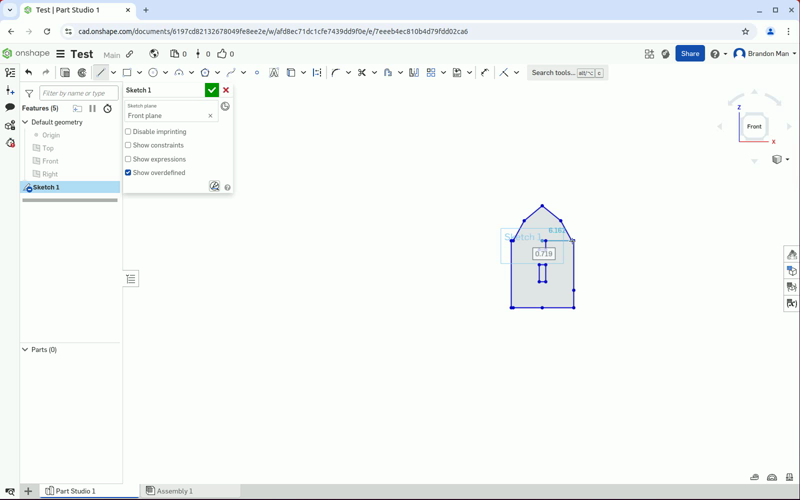
mouse_move(539, 240)
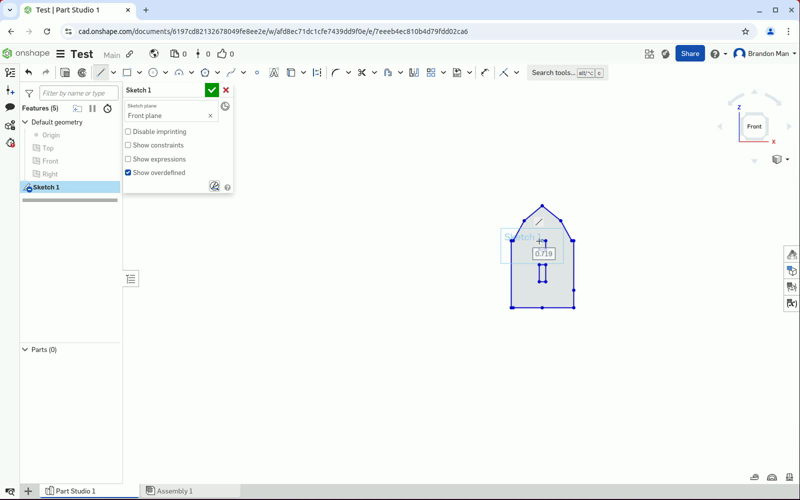
scroll(6)
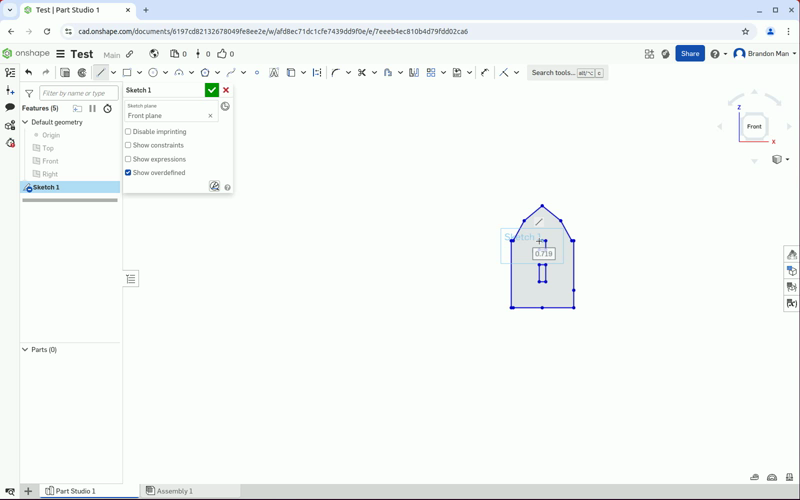
scroll(6)
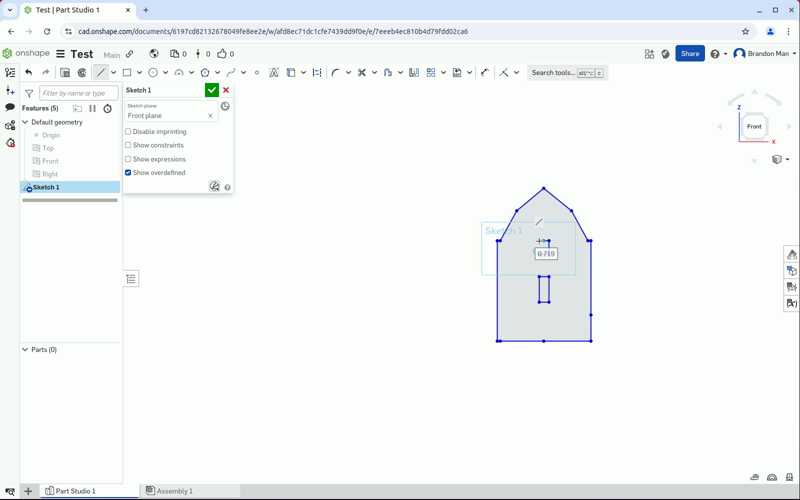
scroll(6)
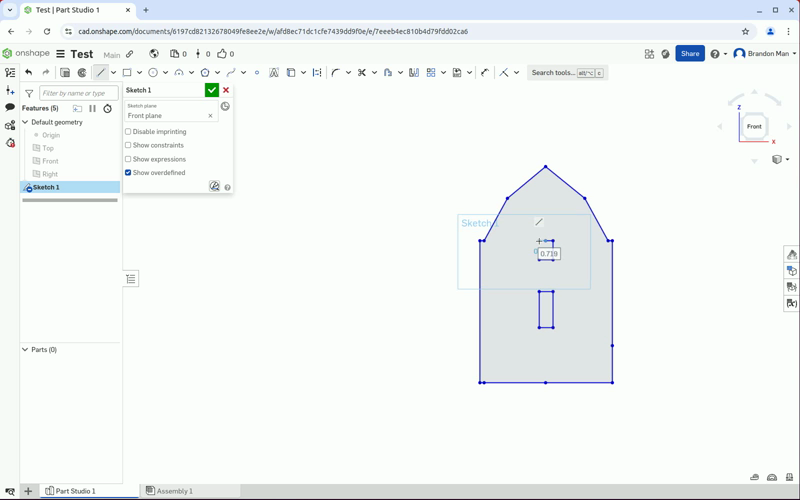
scroll(6)
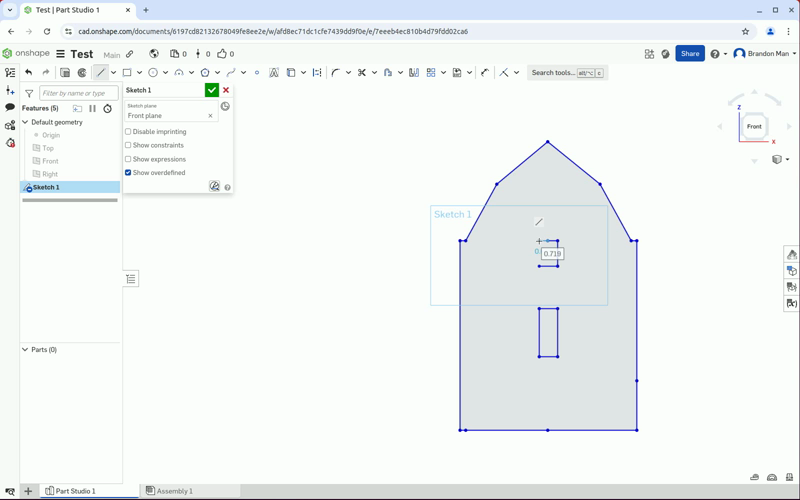
scroll(6)
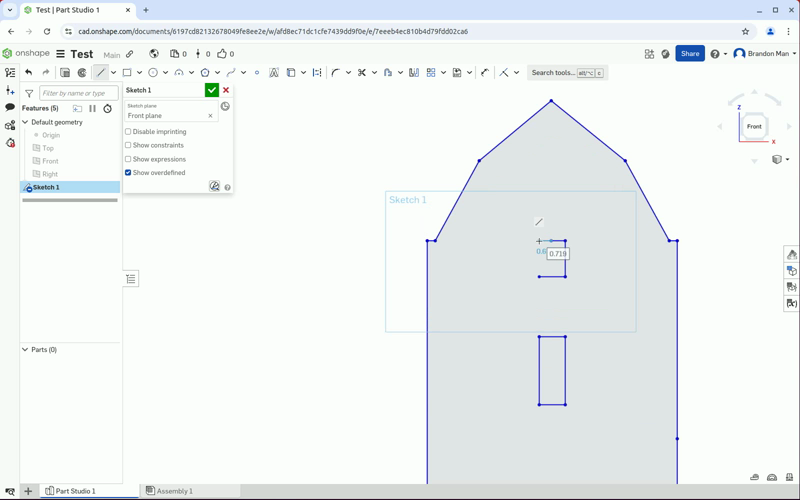
scroll(6)
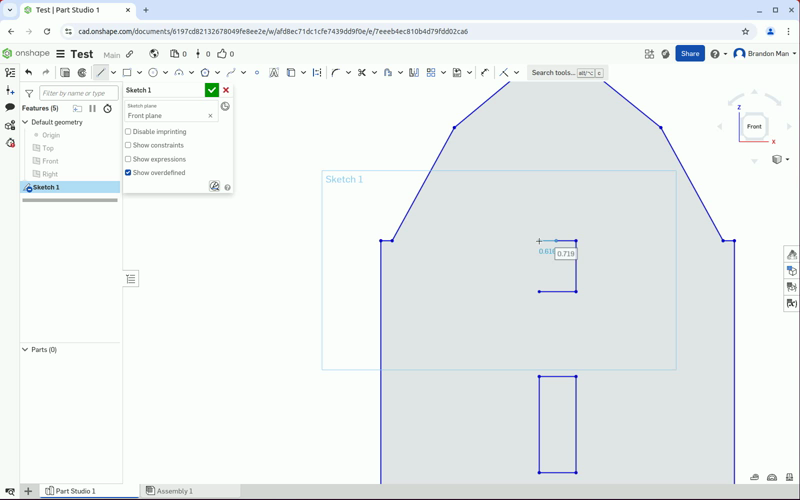
scroll(6)
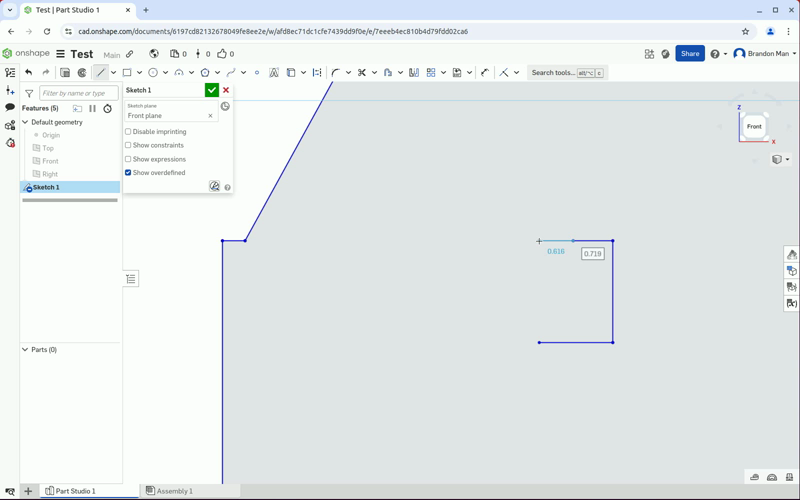
click(539, 240)
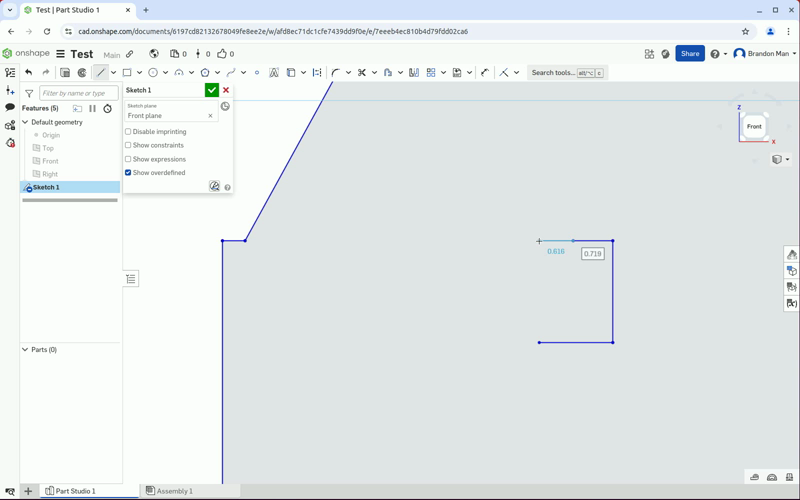
scroll(-6)
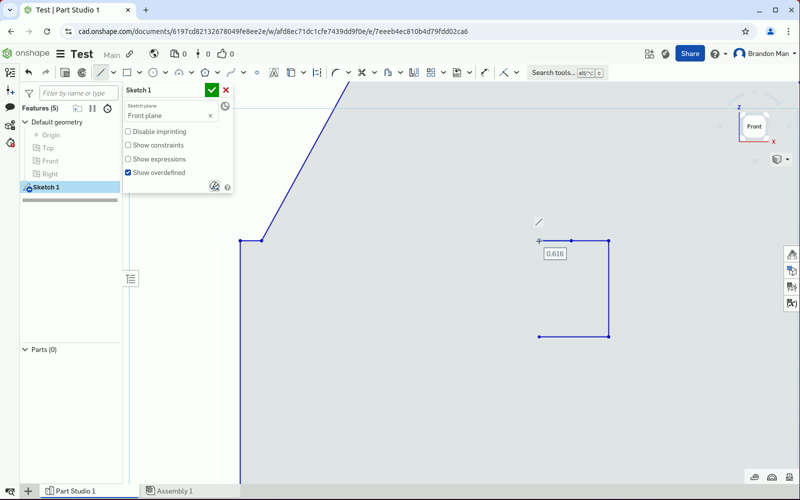
scroll(-6)
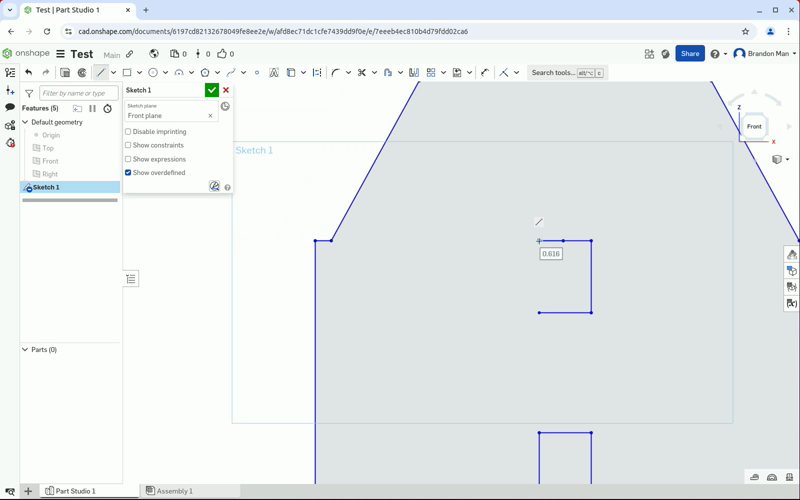
scroll(-6)
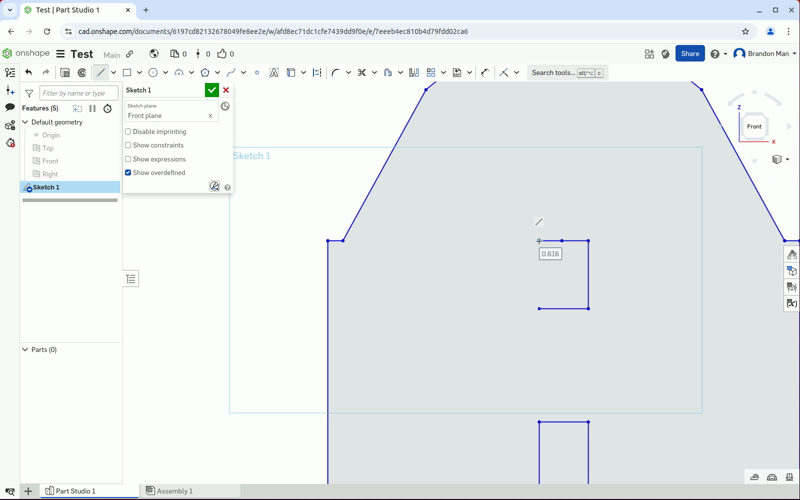
scroll(-6)
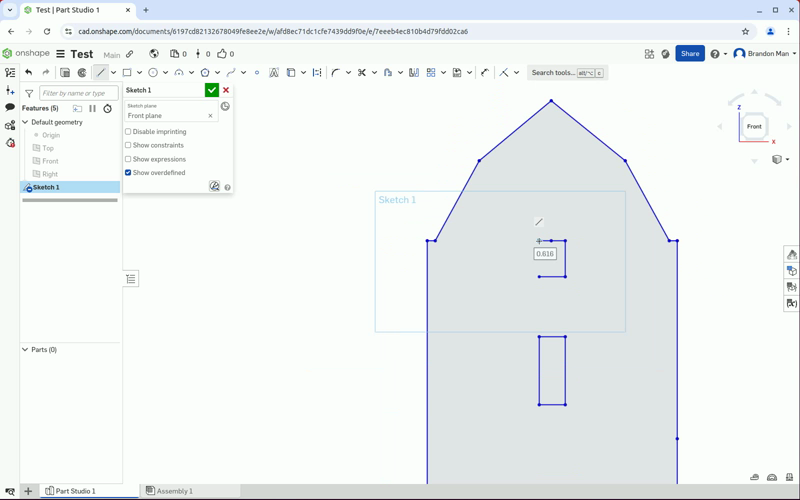
scroll(-6)
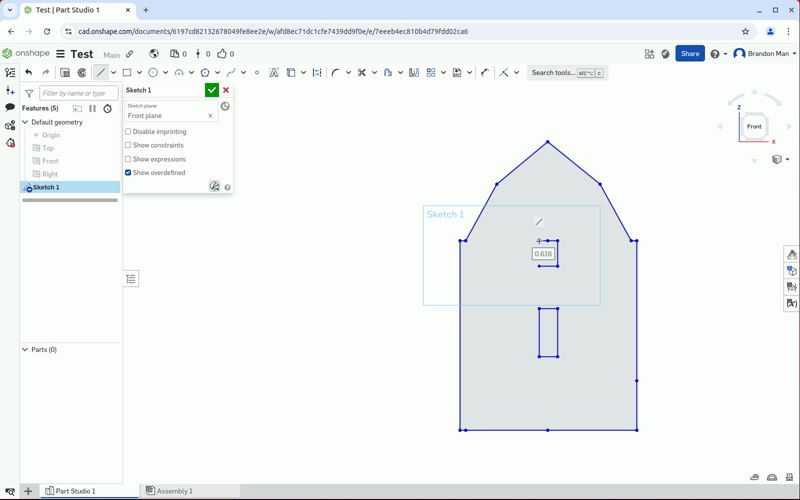
scroll(-6)
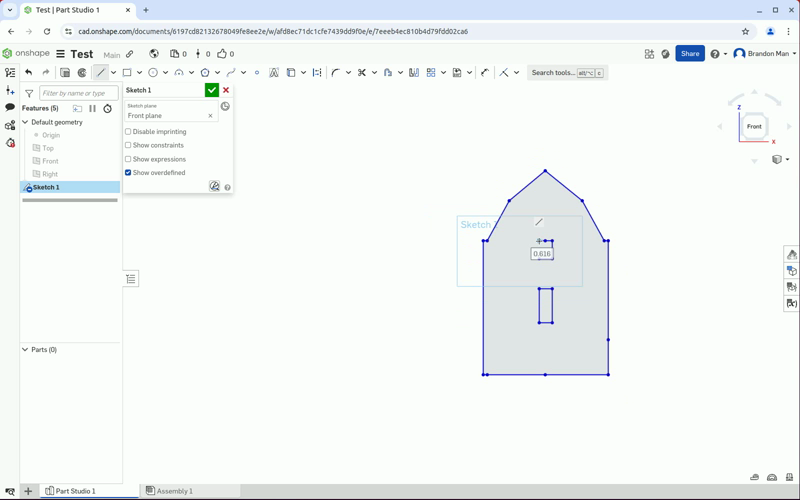
scroll(-6)
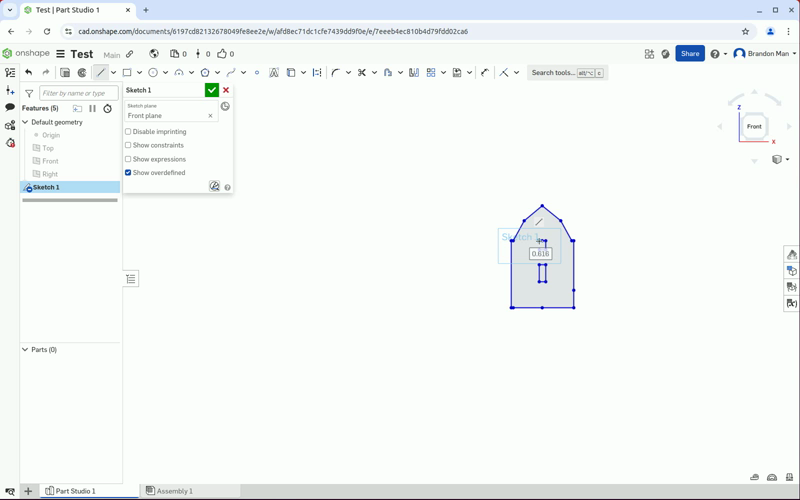
key_up(shift)
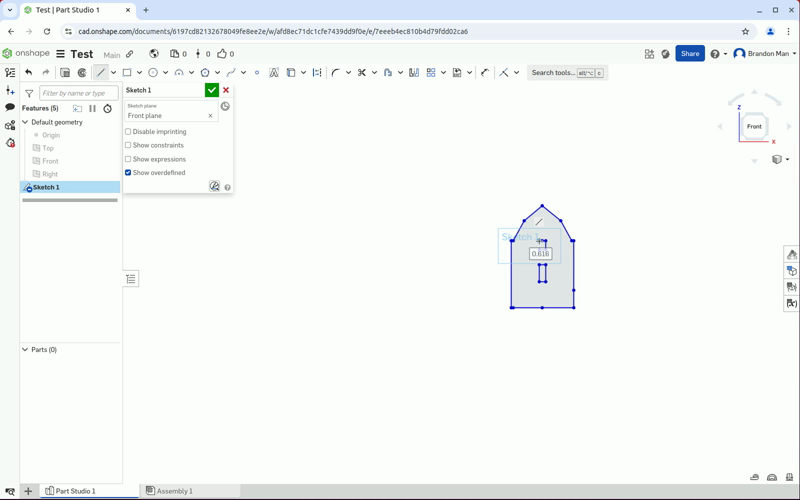
mouse_move(569, 240)
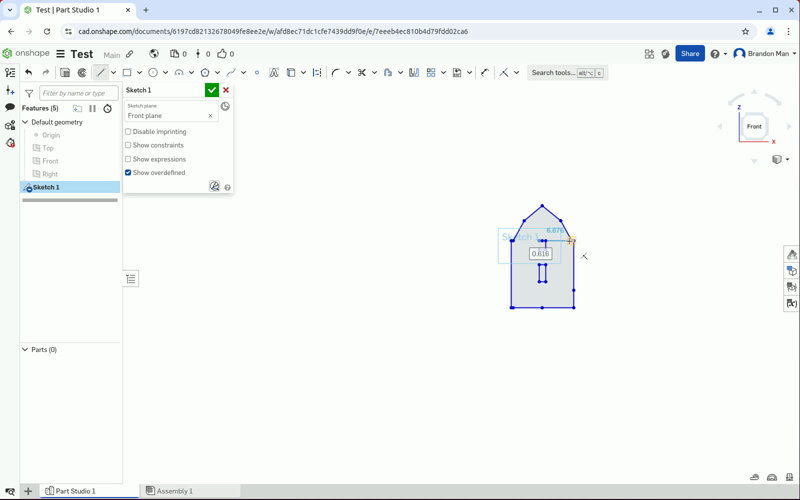
key_down(shift)
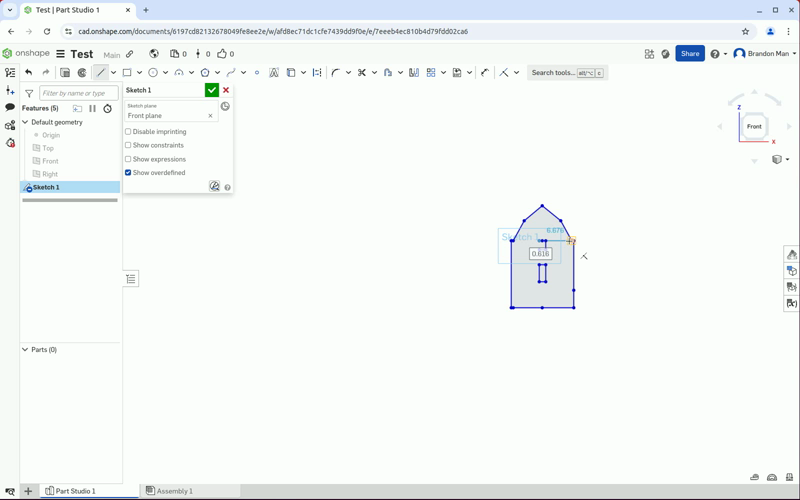
mouse_move(539, 249)
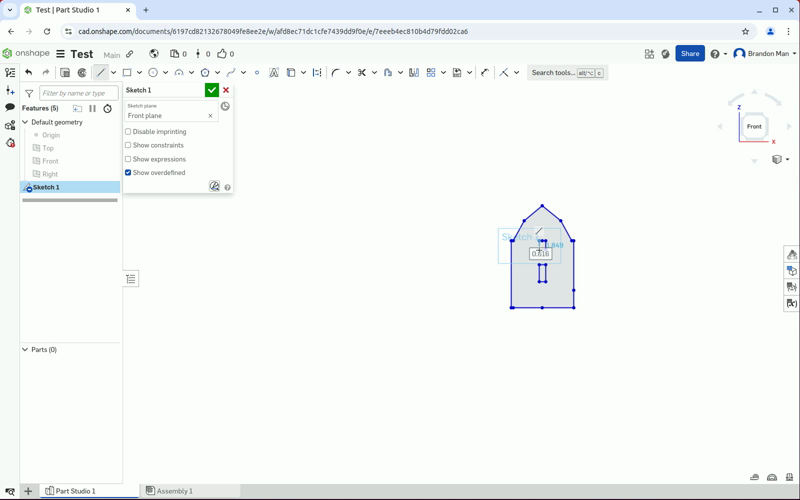
key_up(shift)
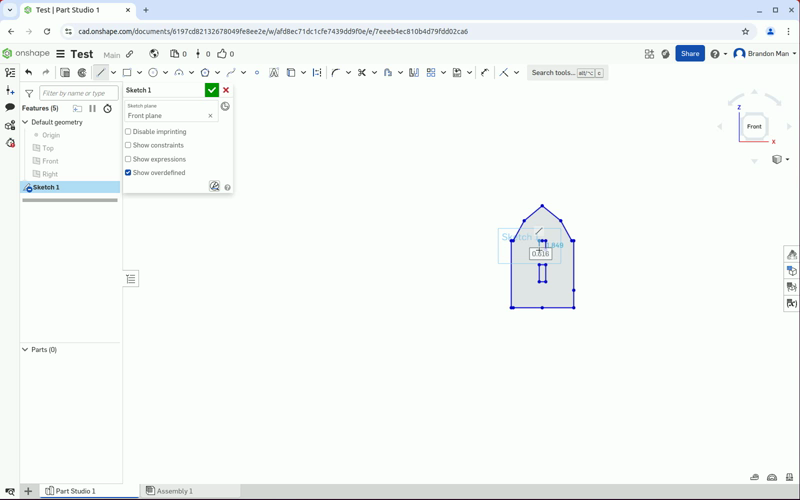
click(539, 249)
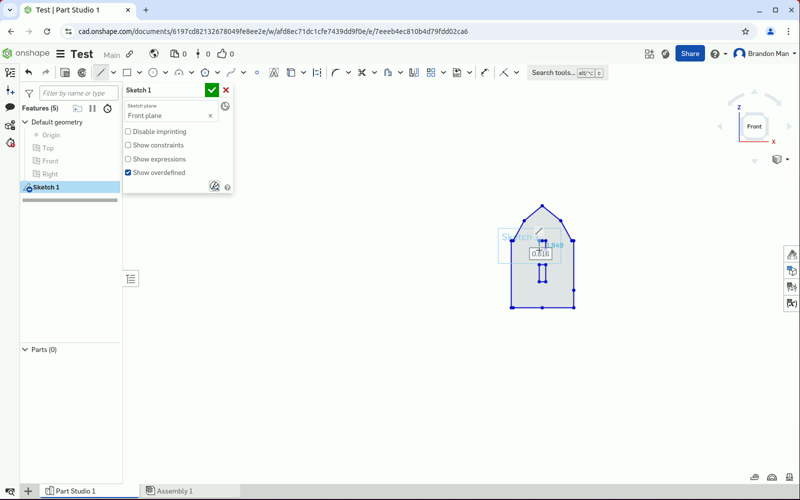
key(esc)
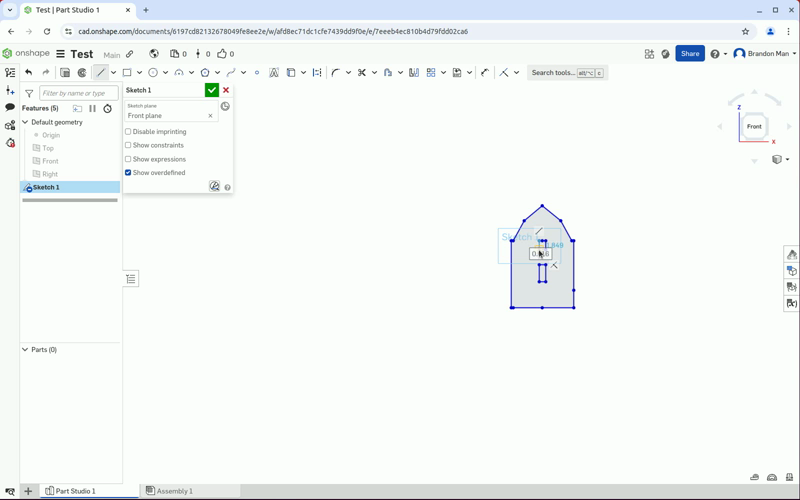
key(l)
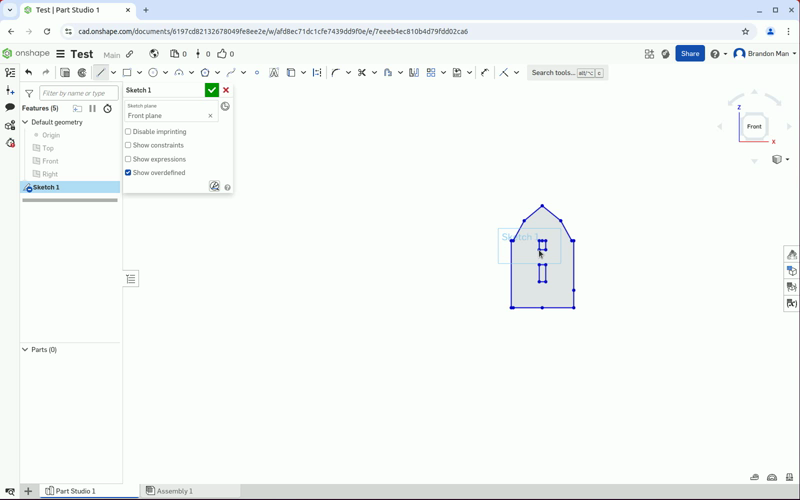
key_down(shift)
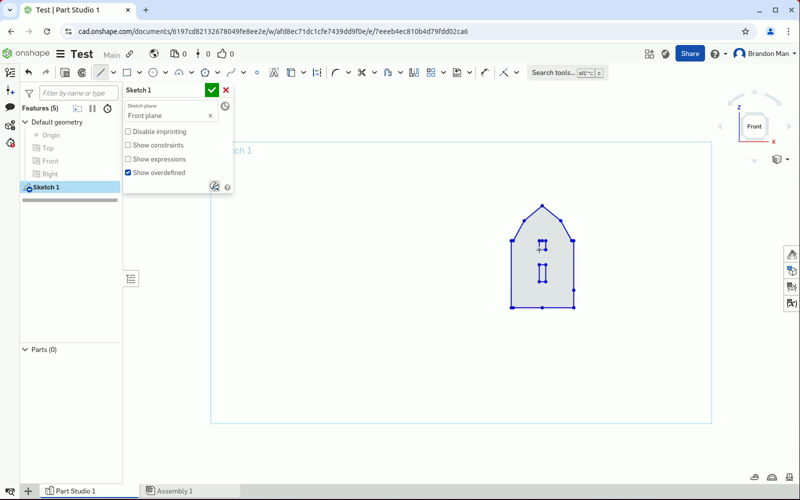
mouse_move(539, 220)
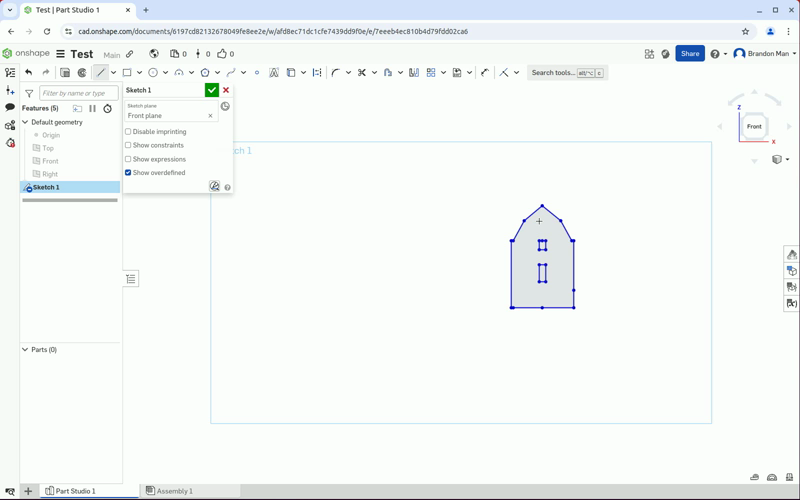
click(539, 220)
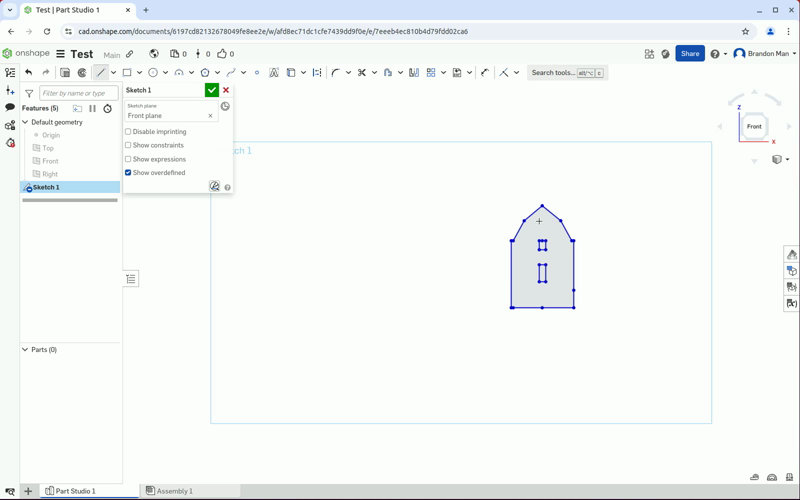
key_up(shift)
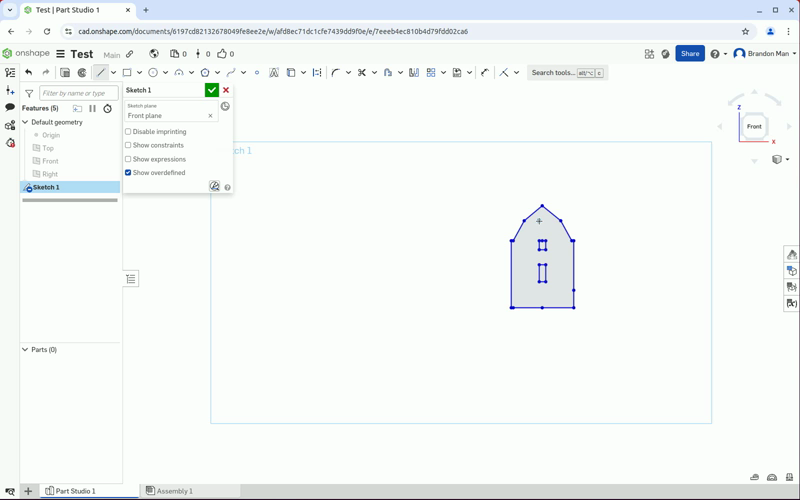
key_down(shift)
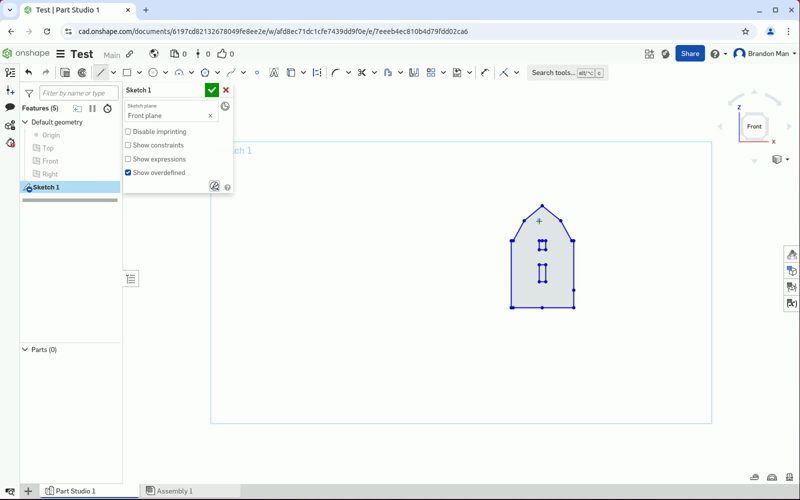
mouse_move(569, 220)
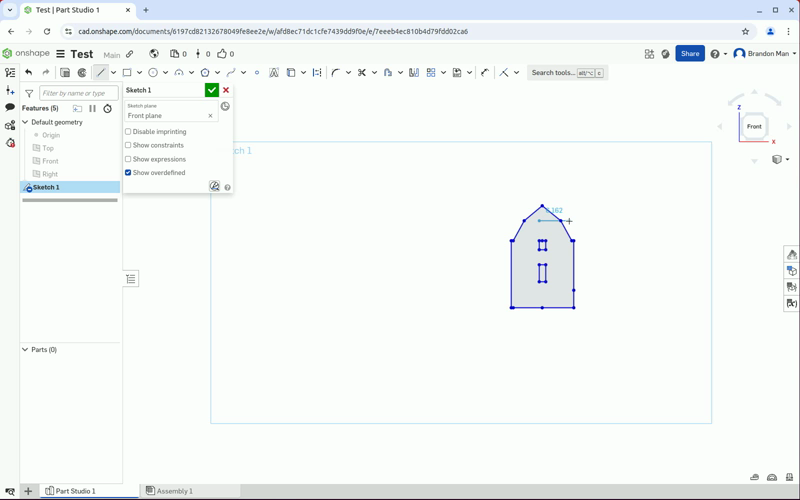
mouse_move(542, 220)
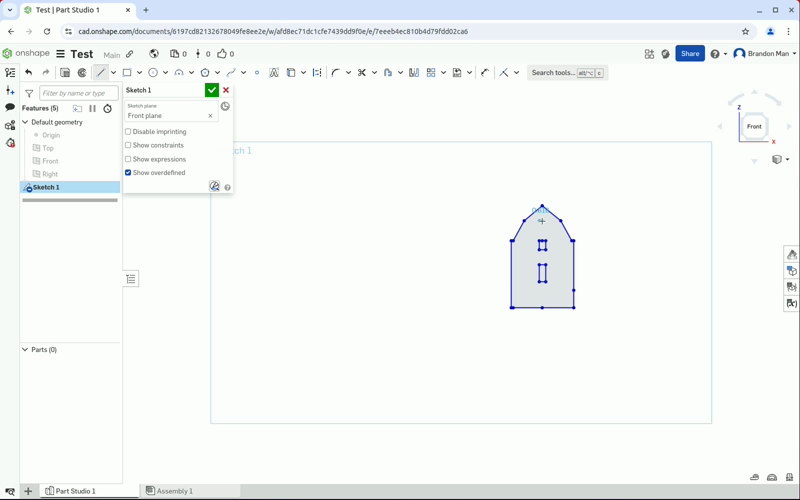
scroll(6)
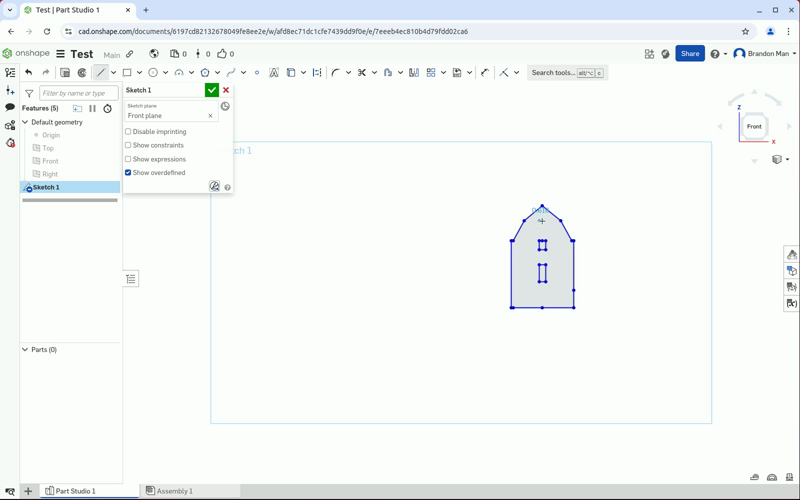
scroll(6)
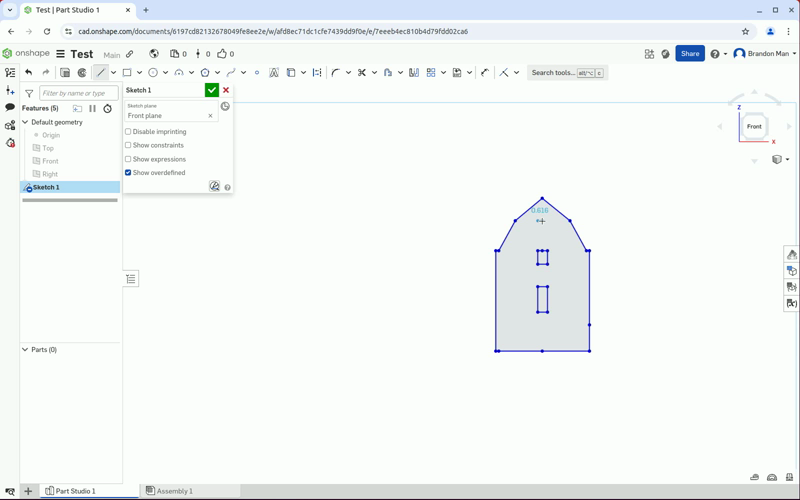
scroll(6)
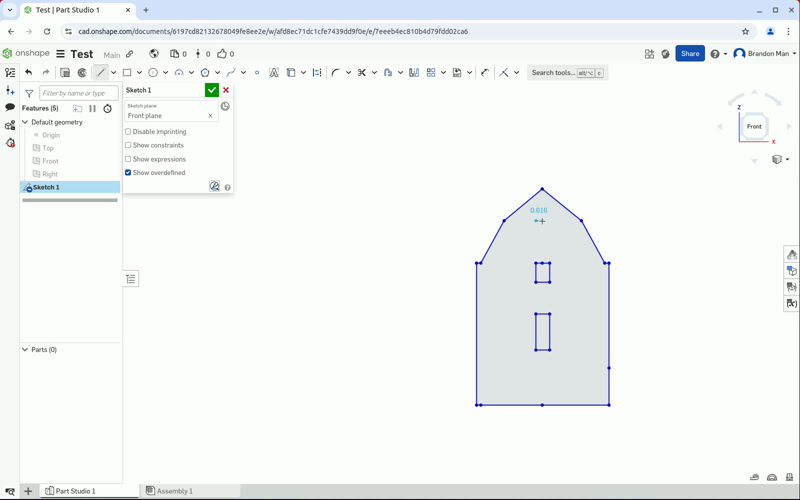
scroll(6)
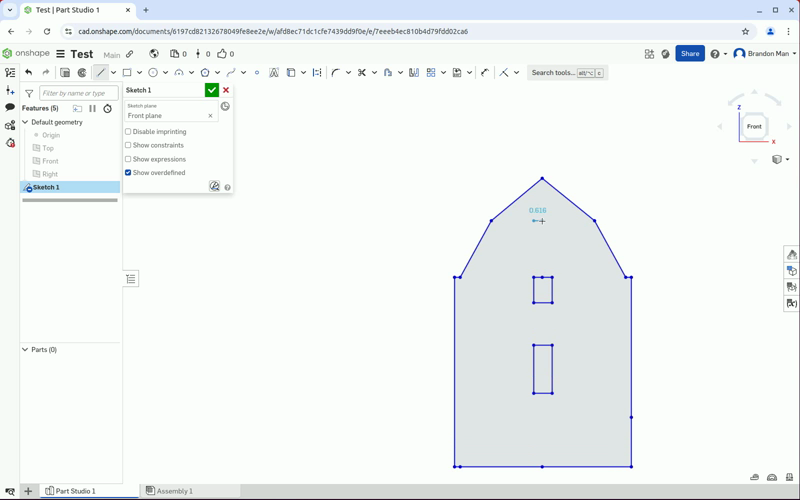
scroll(6)
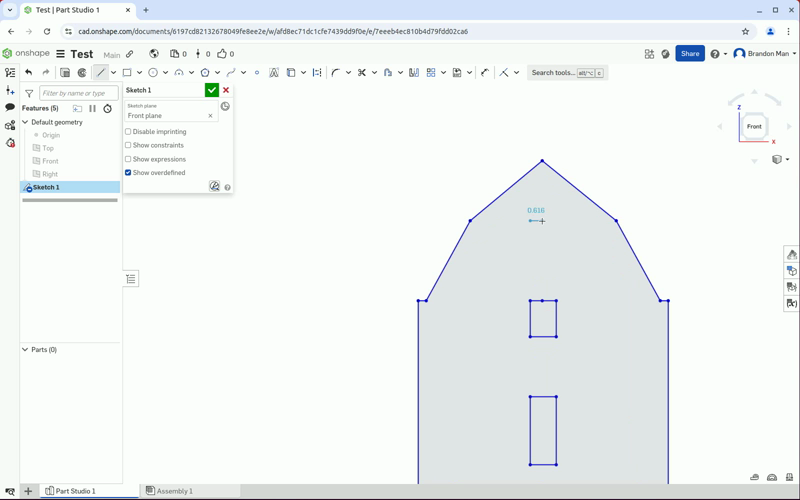
scroll(6)
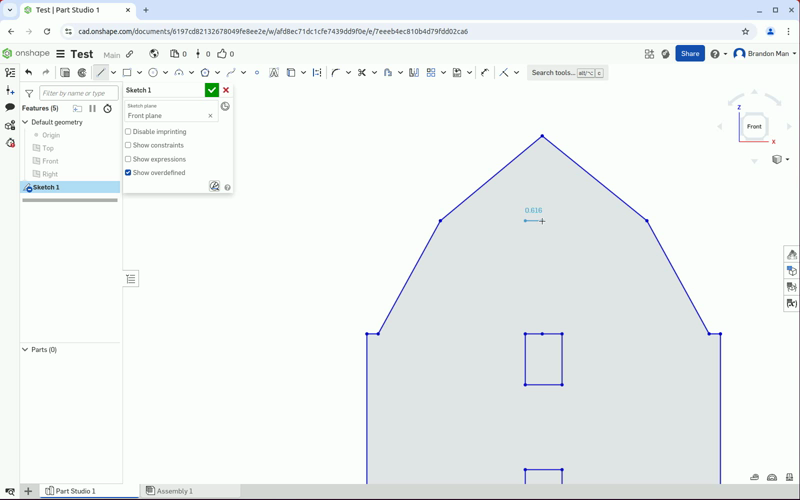
scroll(6)
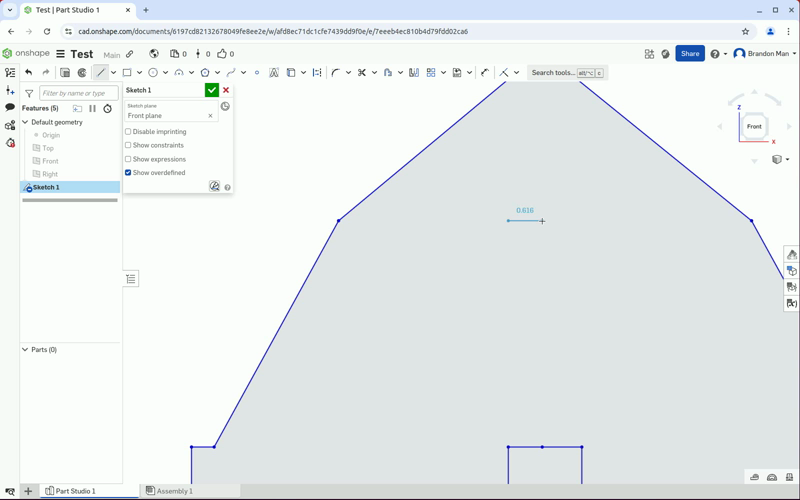
click(542, 220)
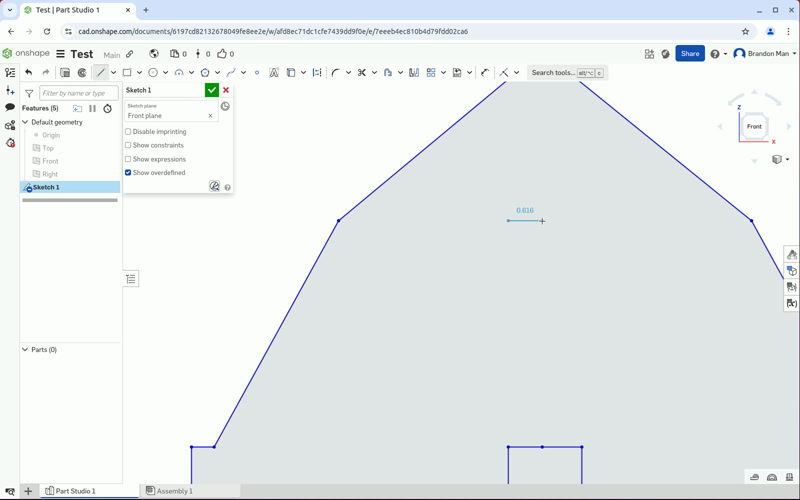
scroll(-6)
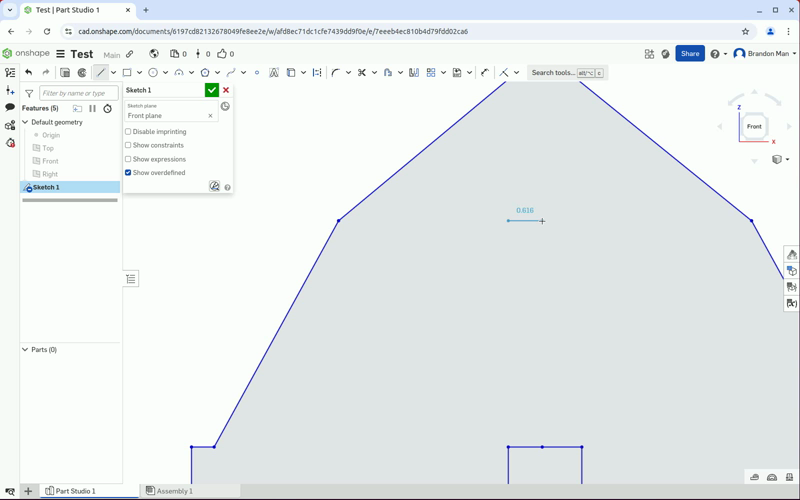
scroll(-6)
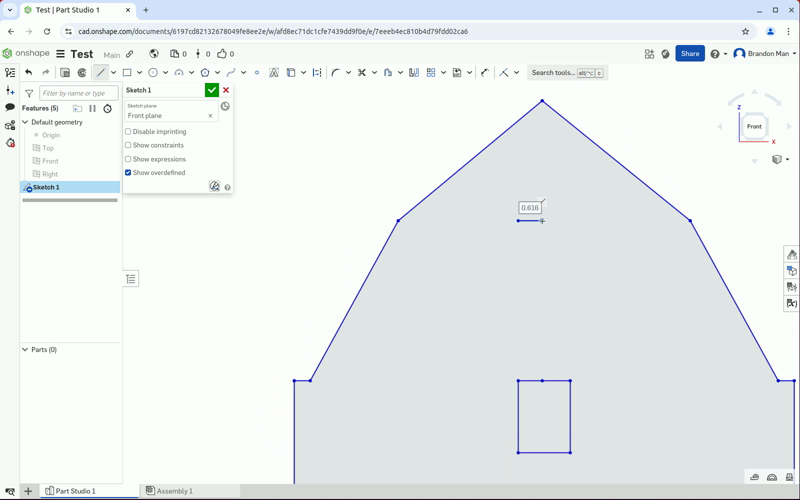
scroll(-6)
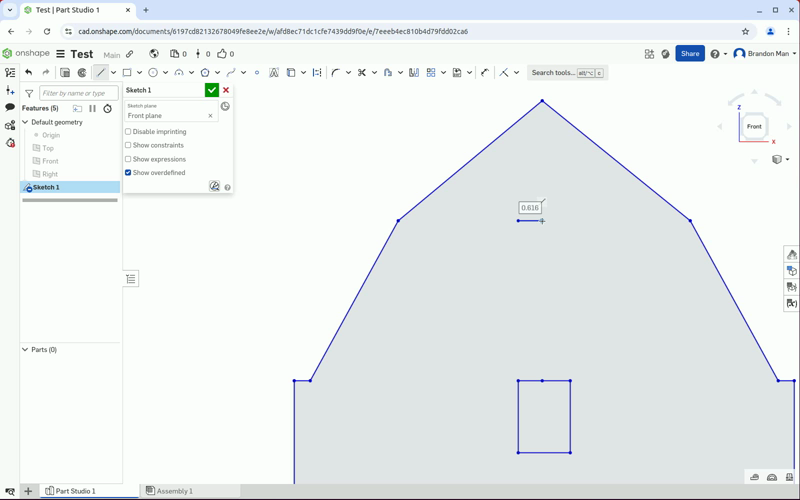
scroll(-6)
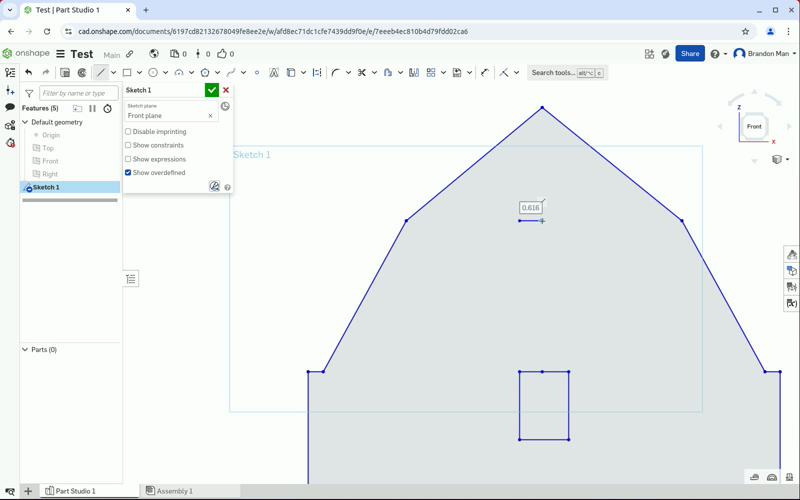
scroll(-6)
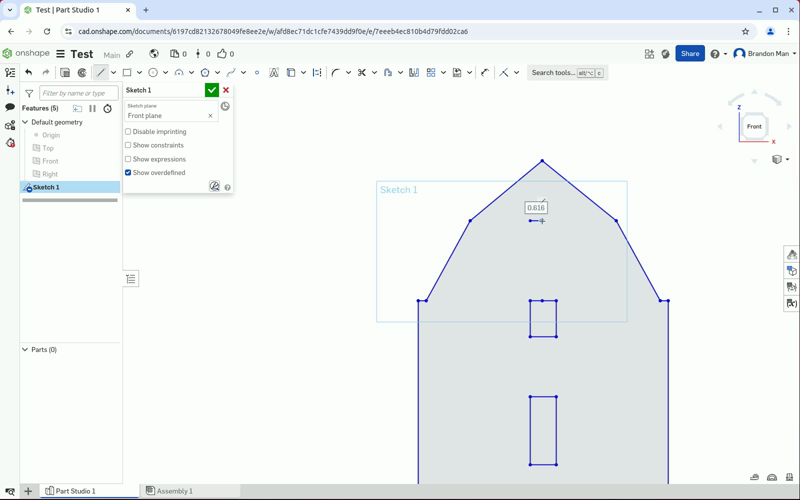
scroll(-6)
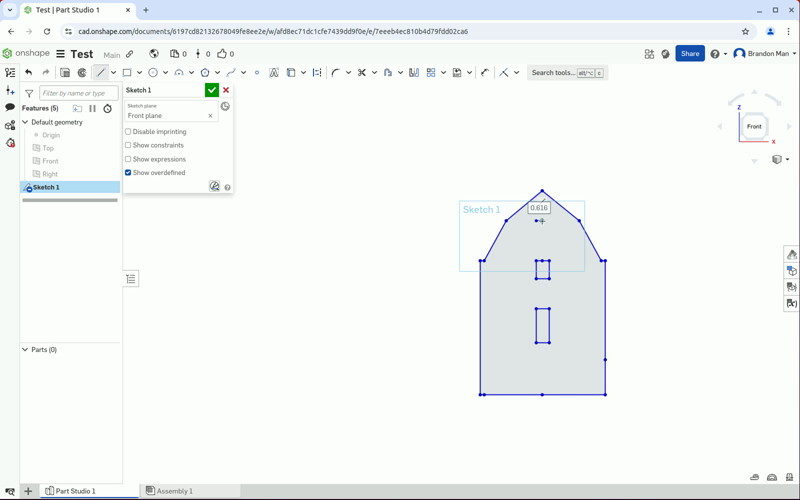
scroll(-6)
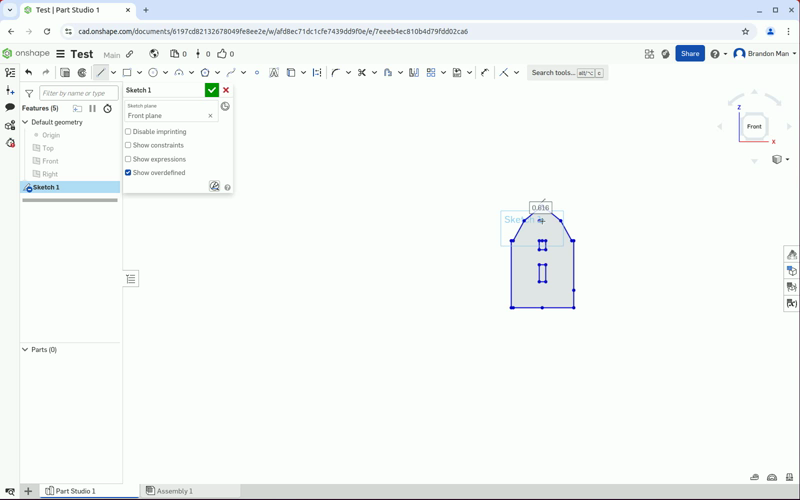
key_up(shift)
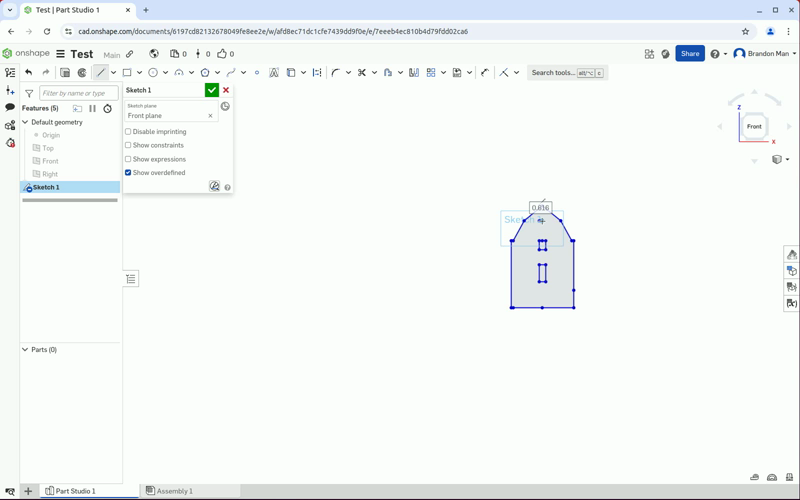
key_down(shift)
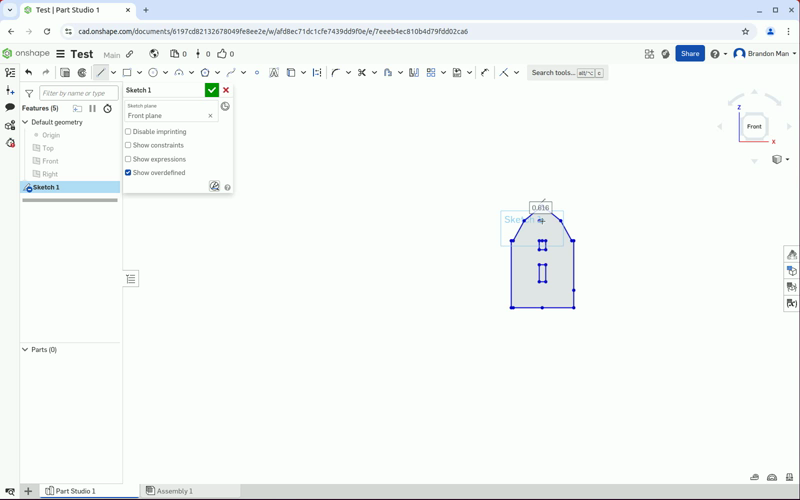
mouse_move(572, 220)
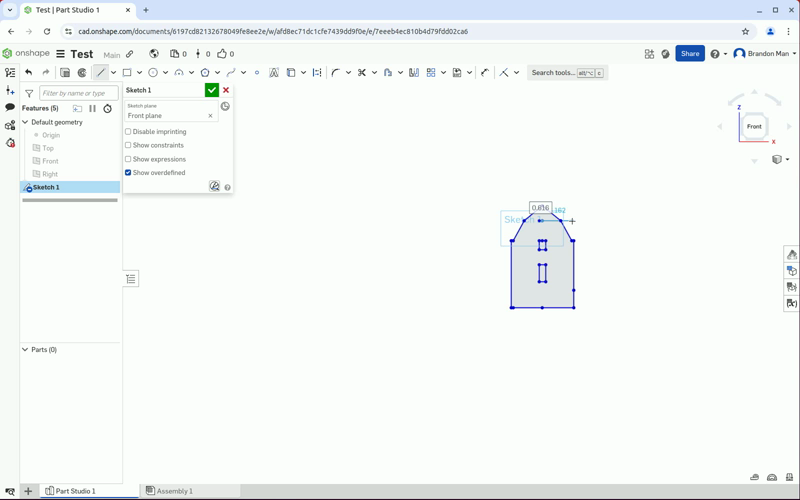
mouse_move(545, 220)
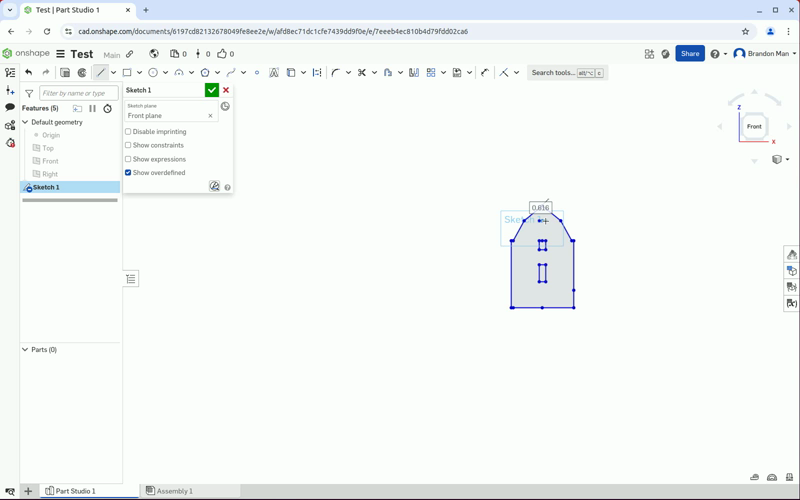
scroll(6)
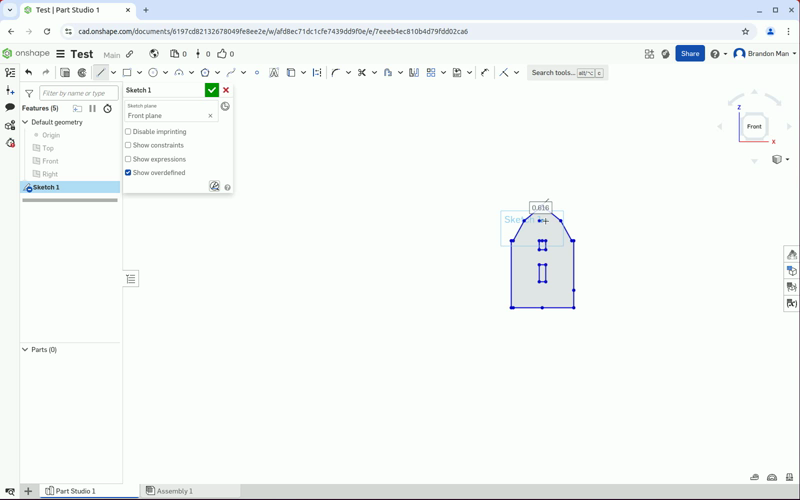
scroll(6)
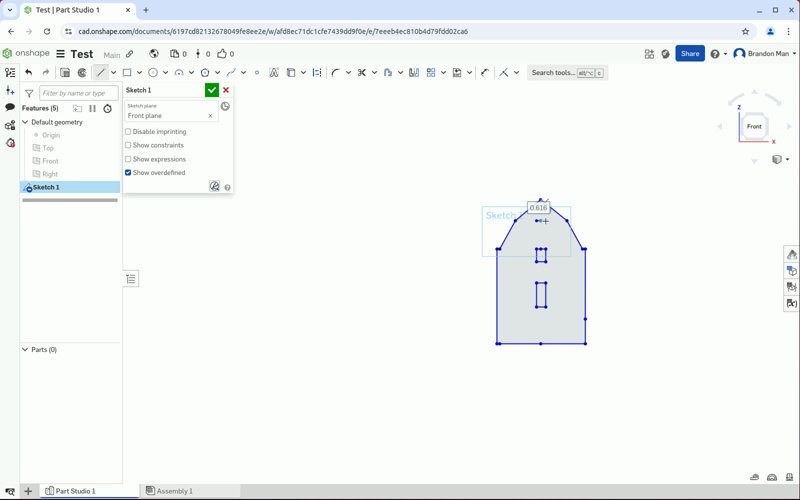
scroll(6)
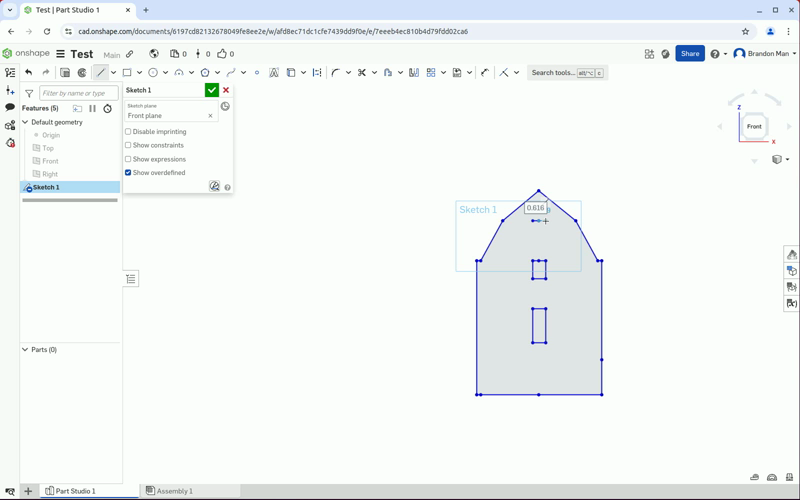
scroll(6)
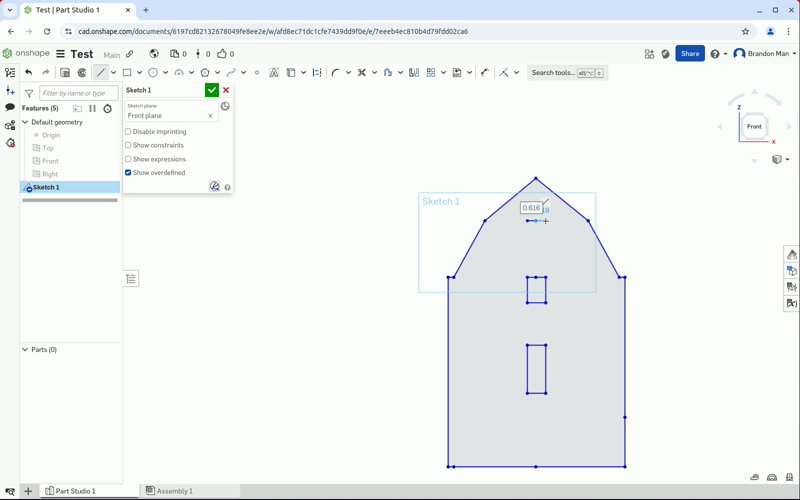
scroll(6)
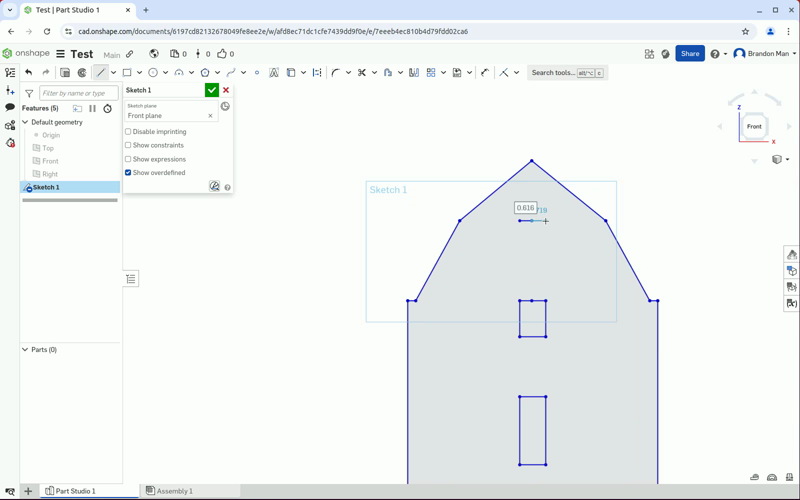
scroll(6)
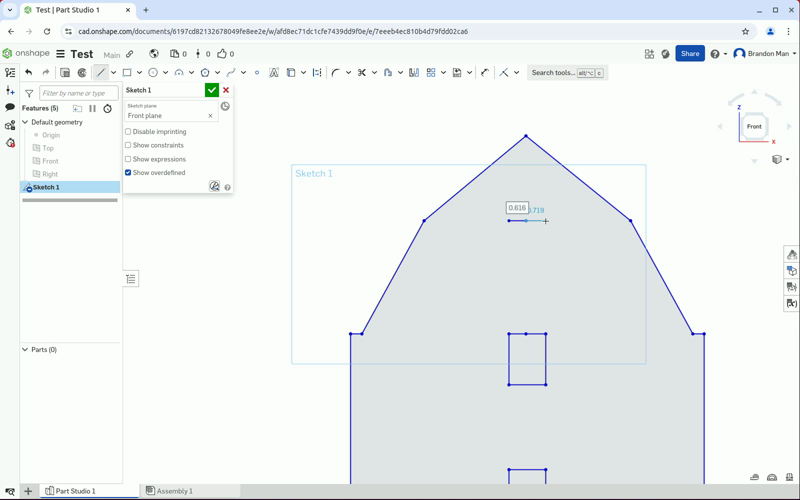
scroll(6)
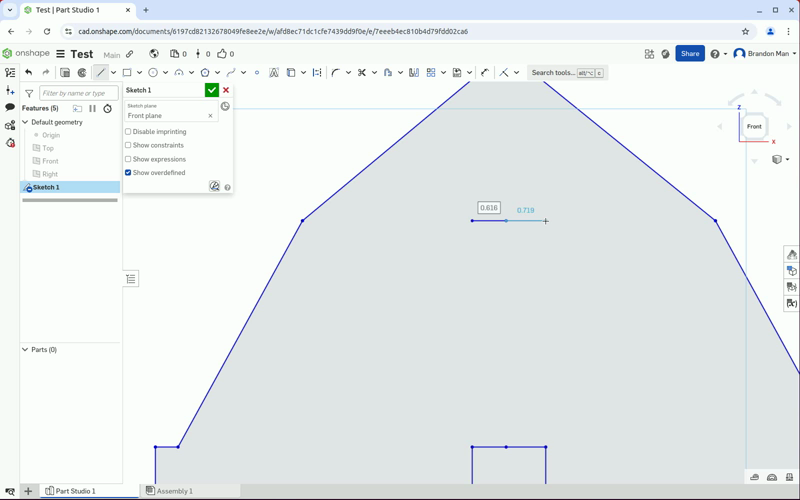
click(545, 220)
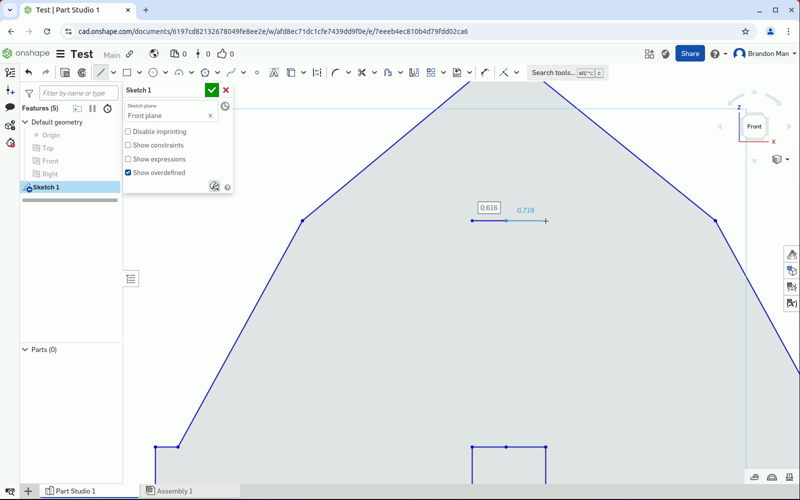
scroll(-6)
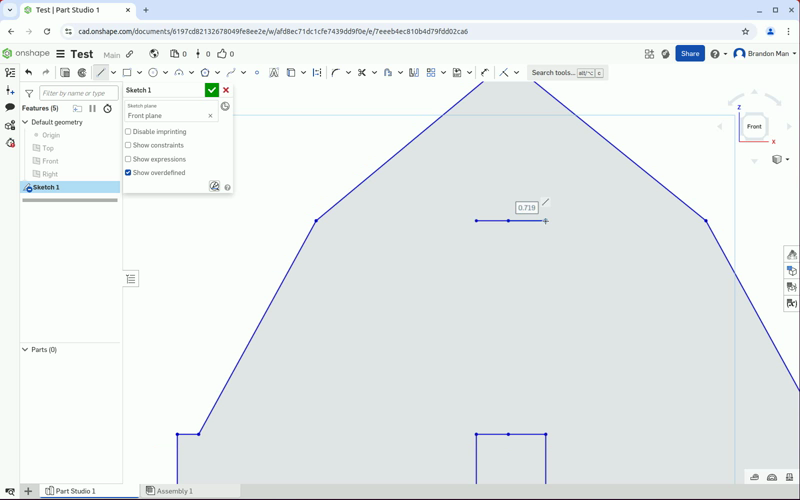
scroll(-6)
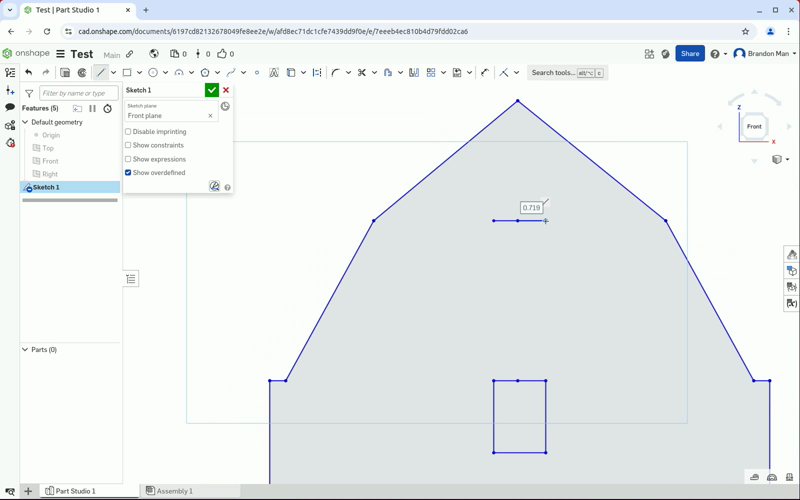
scroll(-6)
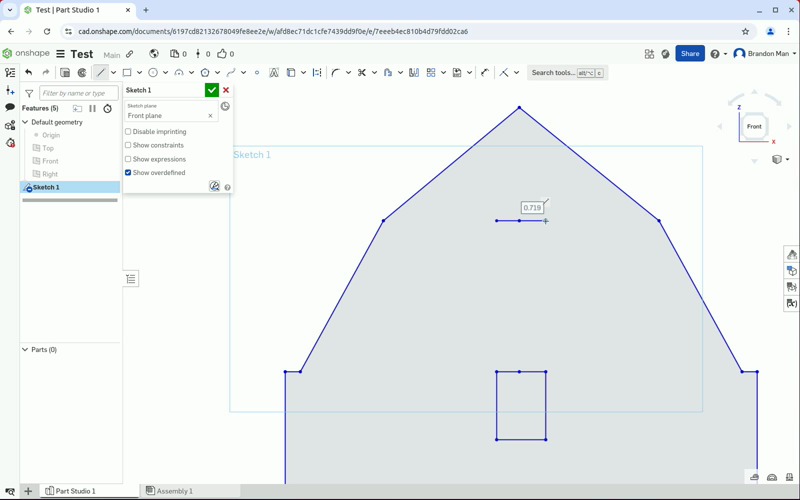
scroll(-6)
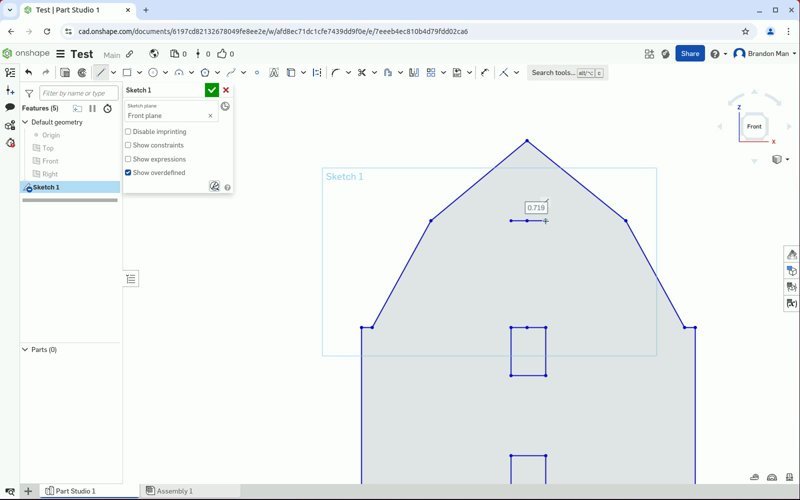
scroll(-6)
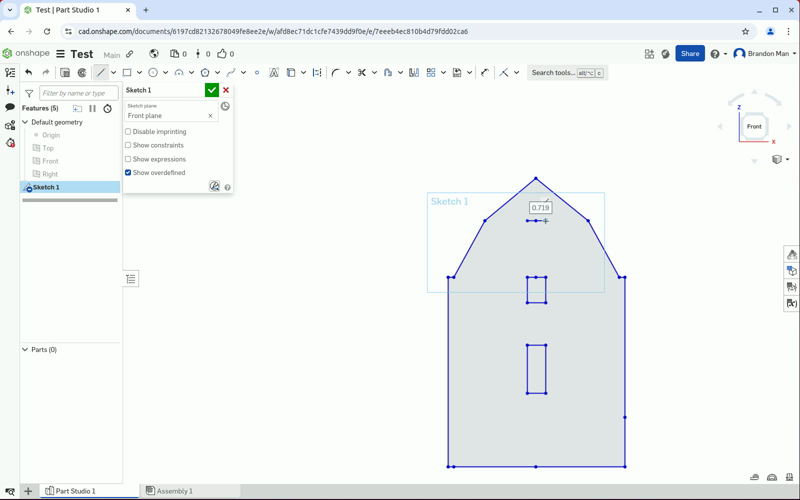
scroll(-6)
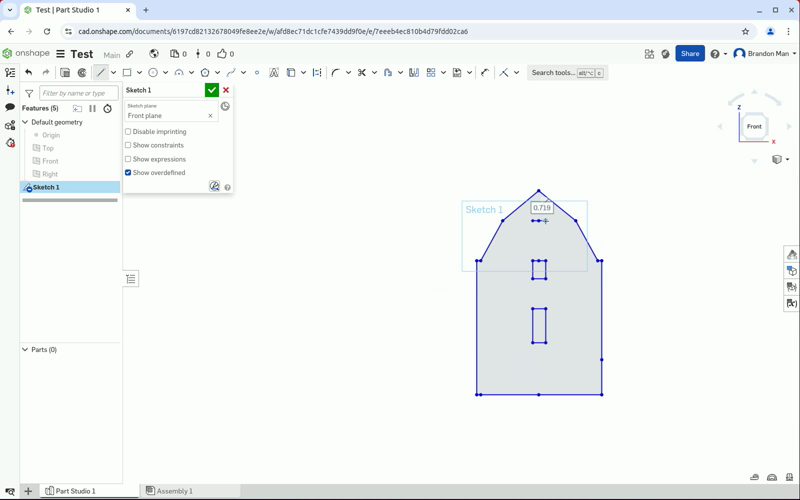
scroll(-6)
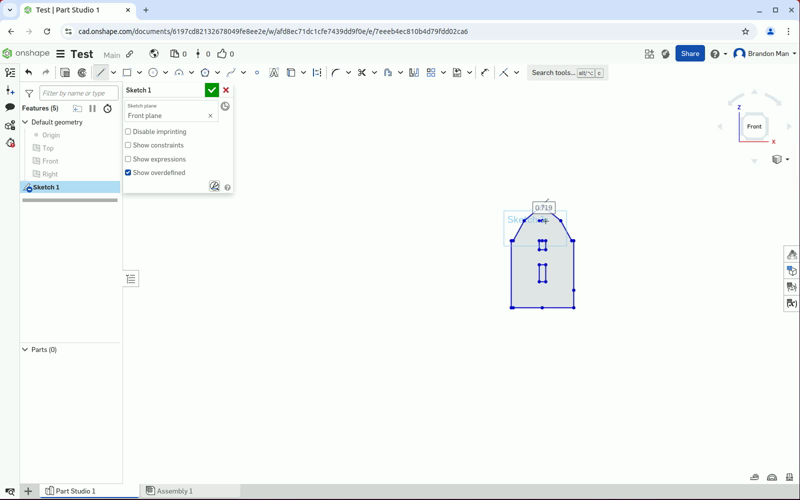
key_up(shift)
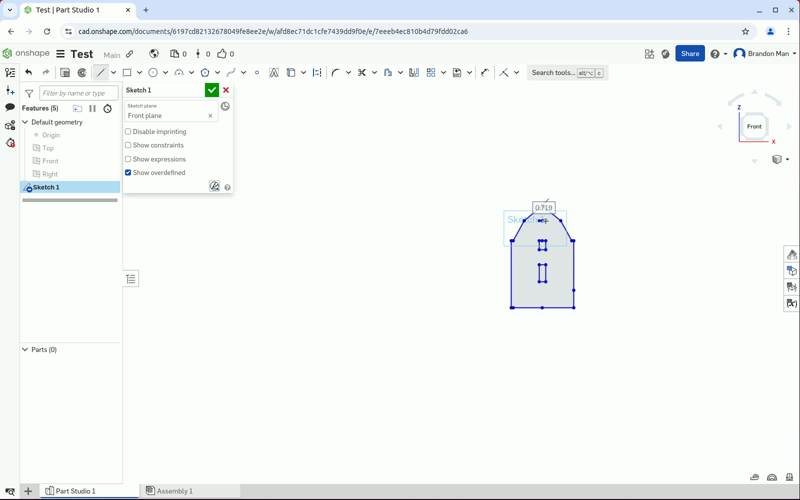
key_down(shift)
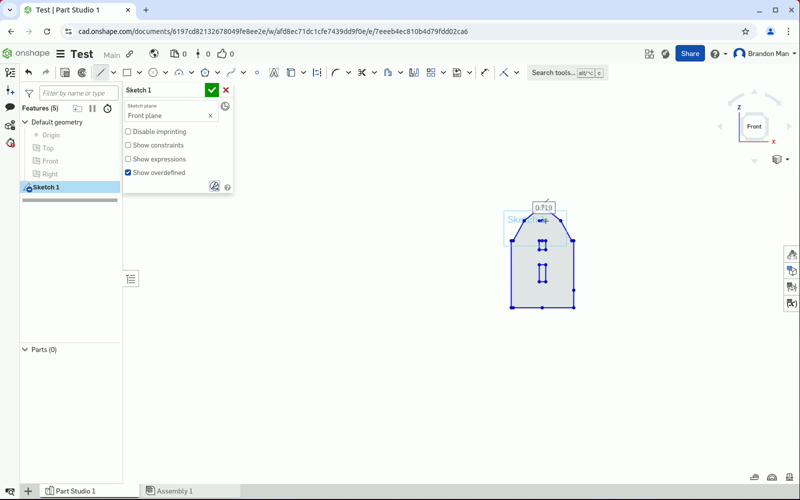
mouse_move(575, 220)
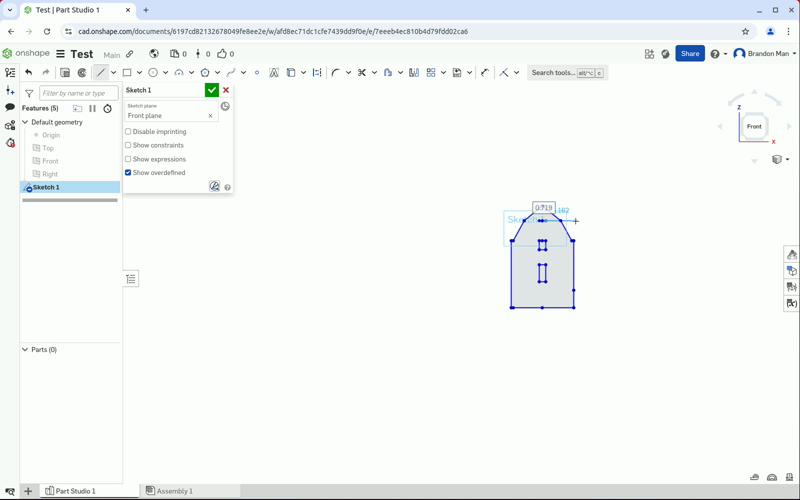
mouse_move(545, 213)
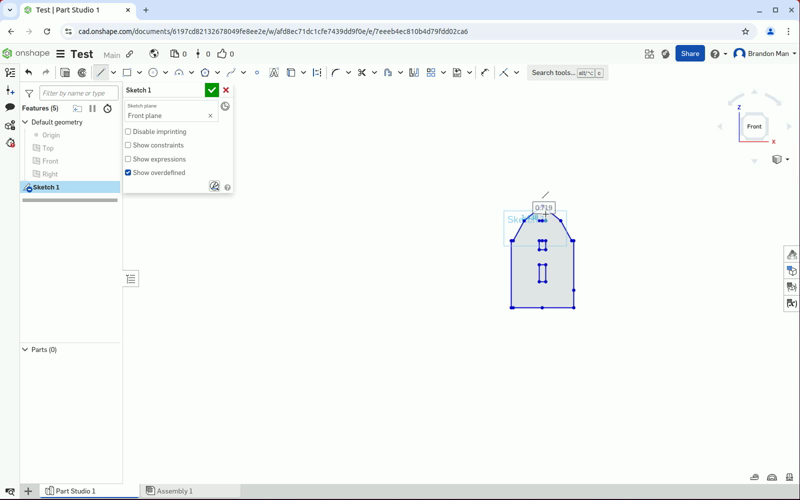
scroll(6)
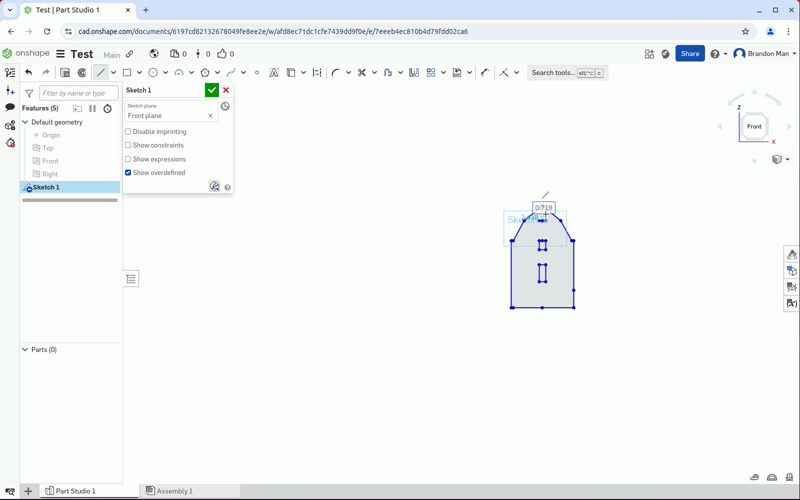
scroll(6)
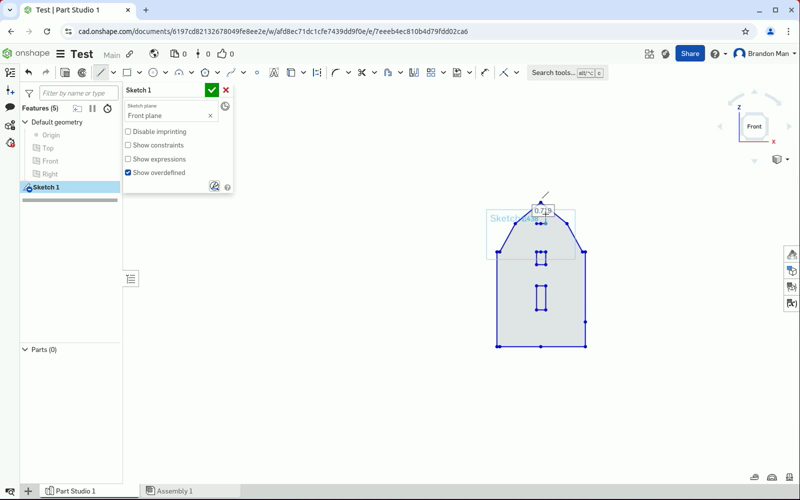
scroll(6)
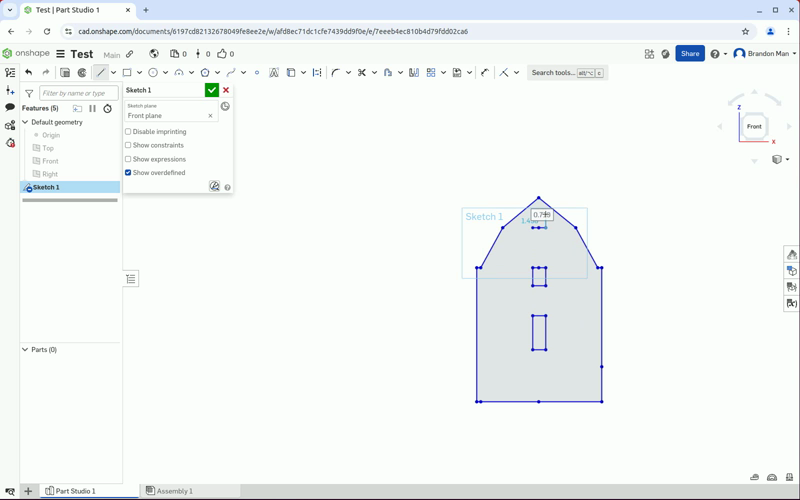
scroll(6)
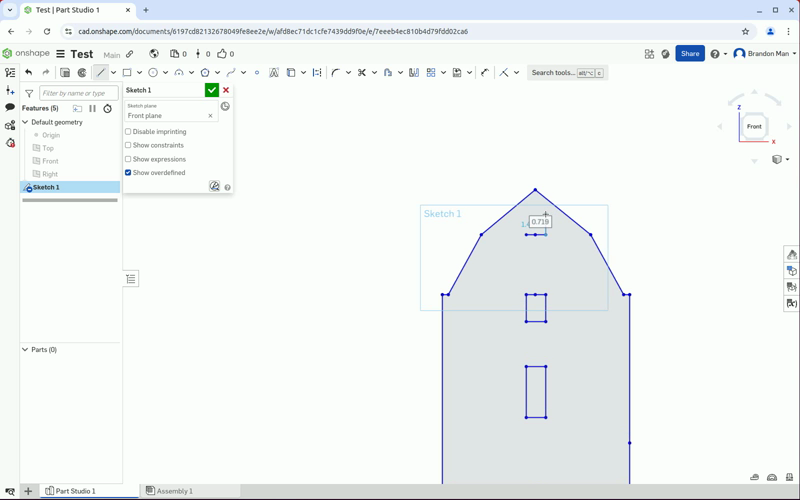
scroll(6)
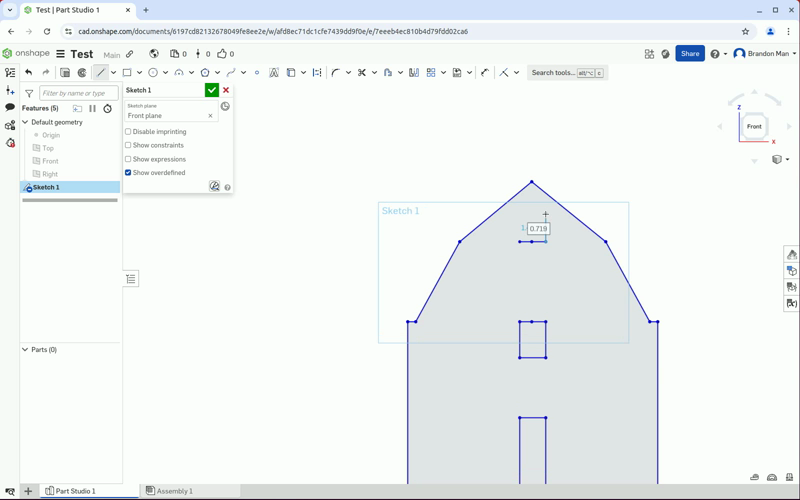
scroll(6)
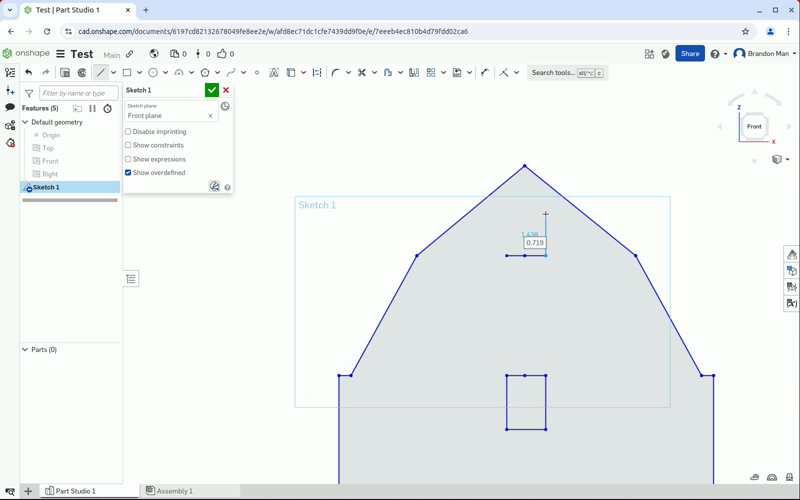
scroll(6)
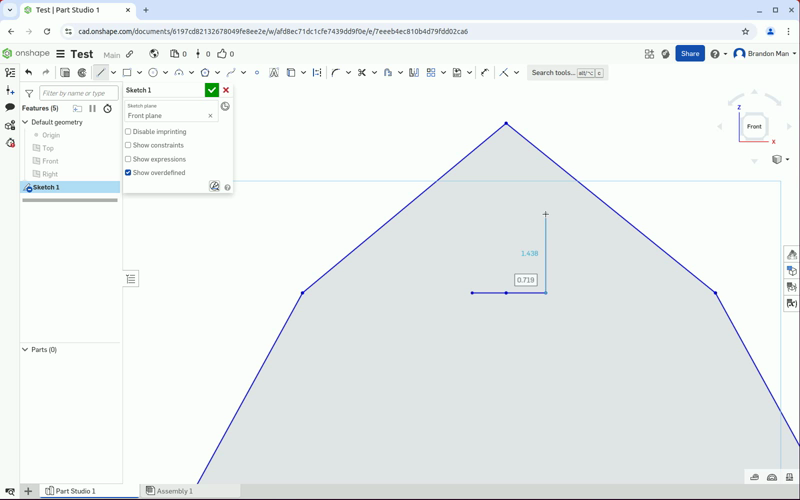
click(545, 213)
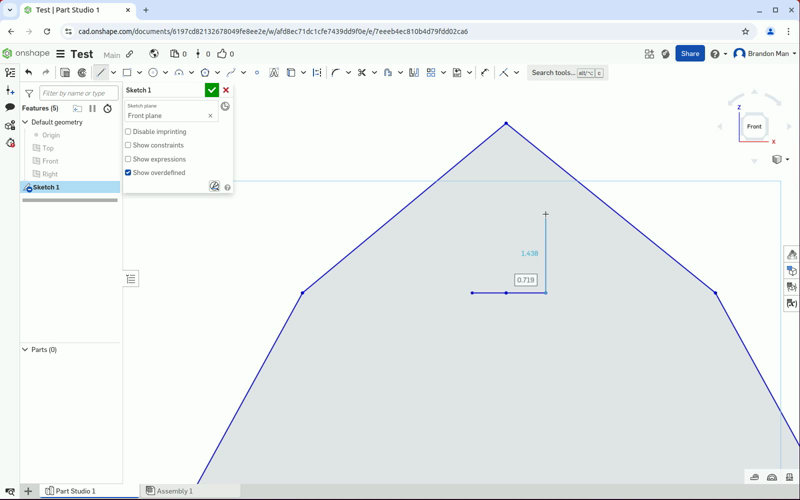
scroll(-6)
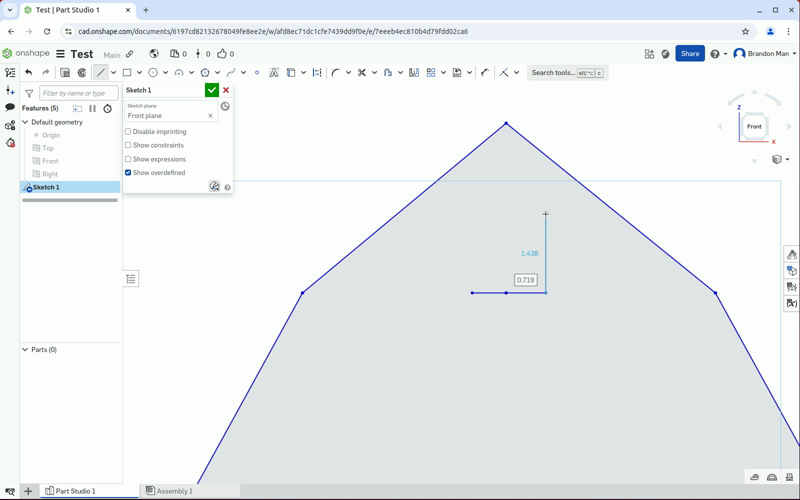
scroll(-6)
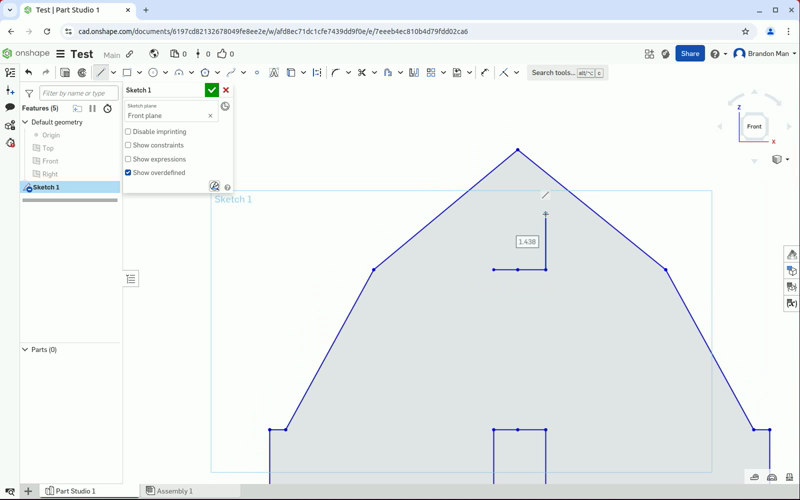
scroll(-6)
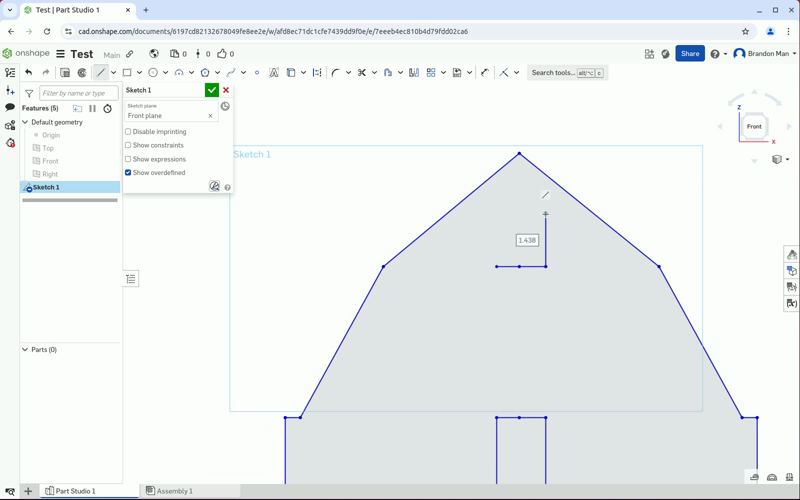
scroll(-6)
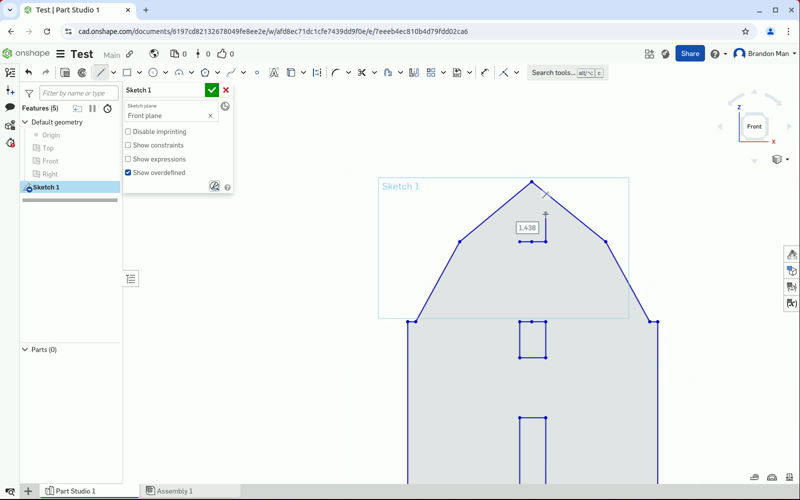
scroll(-6)
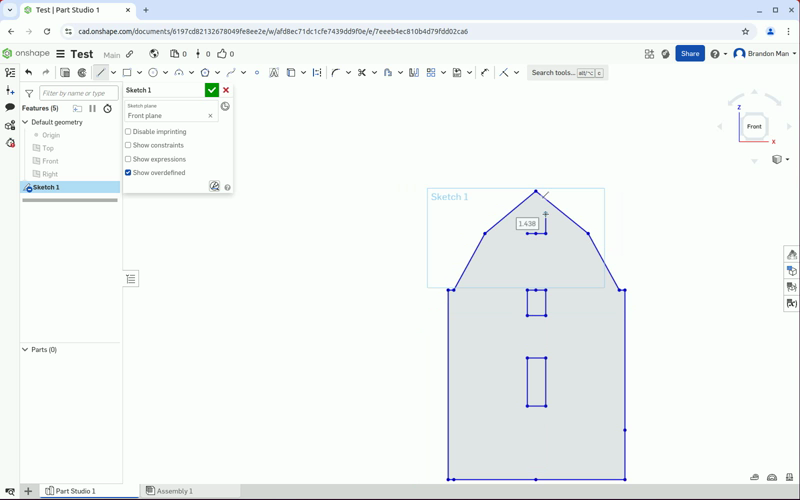
scroll(-6)
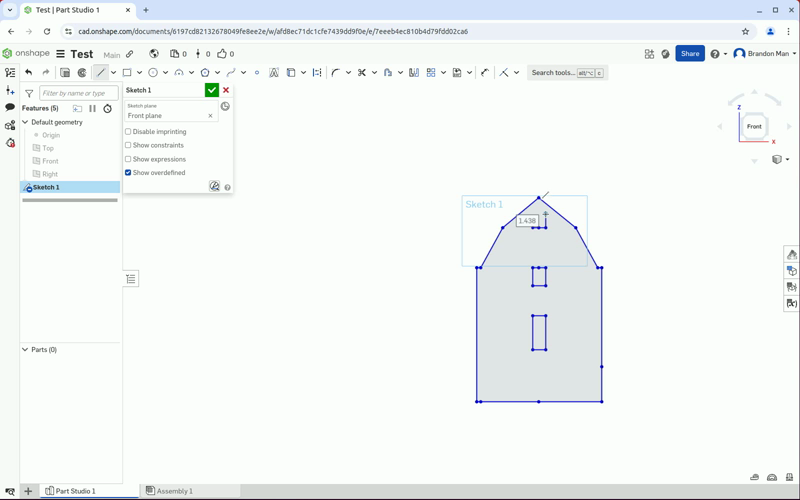
scroll(-6)
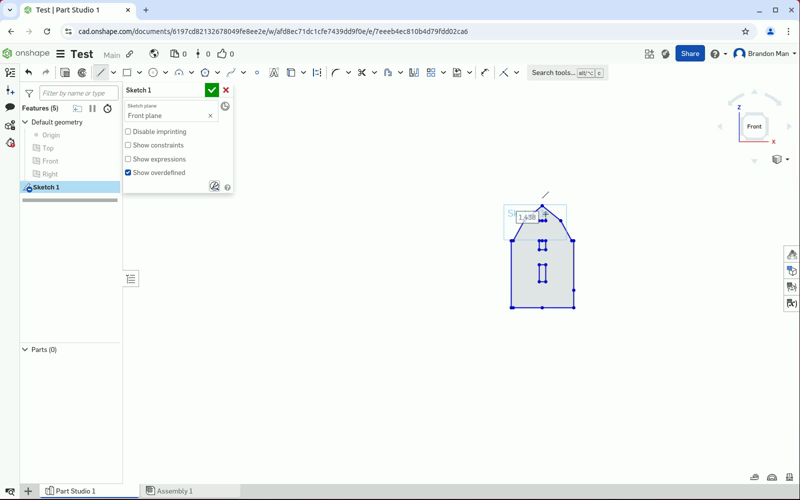
key_up(shift)
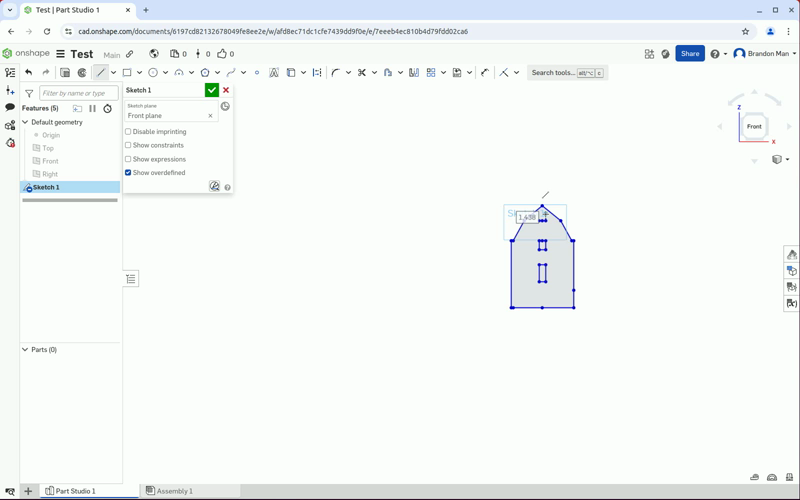
key_down(shift)
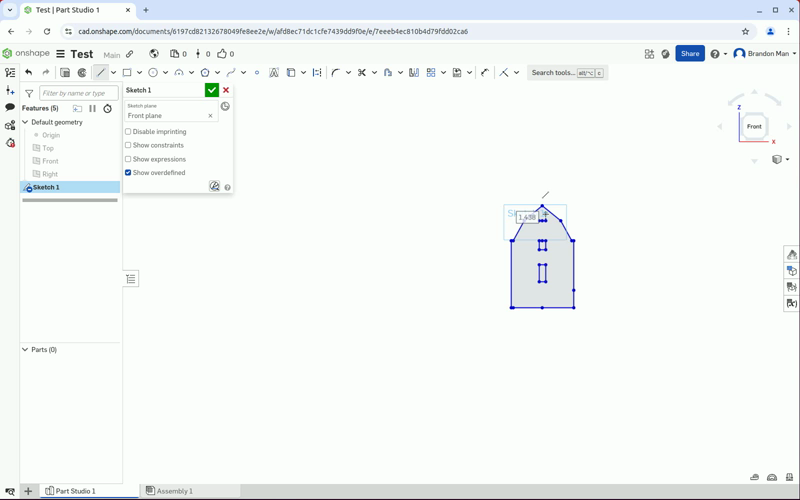
mouse_move(575, 213)
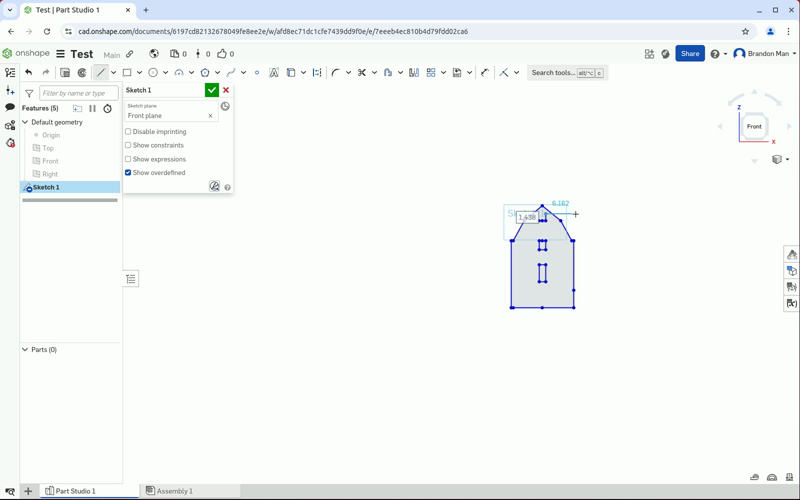
mouse_move(539, 213)
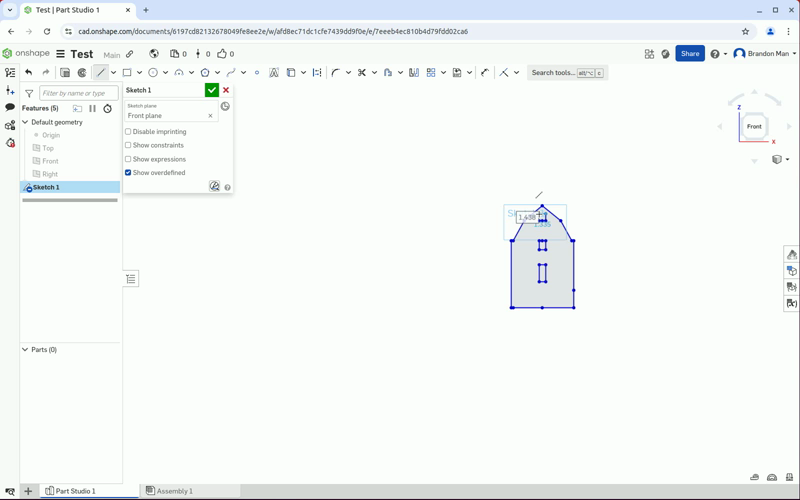
scroll(6)
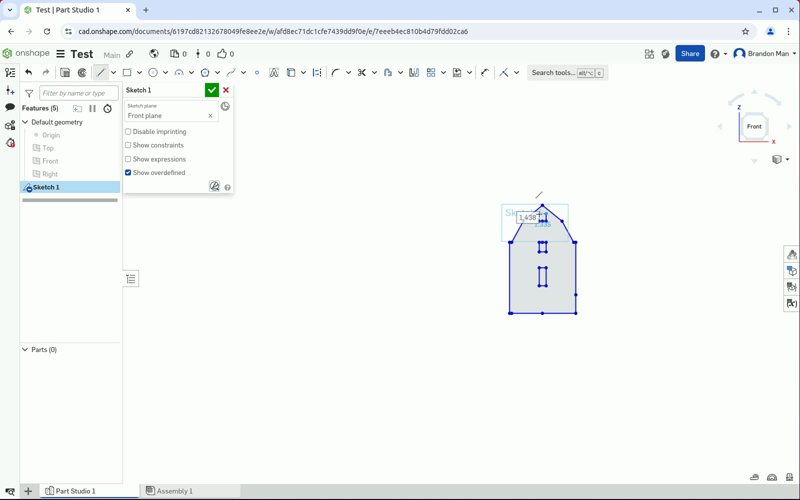
scroll(6)
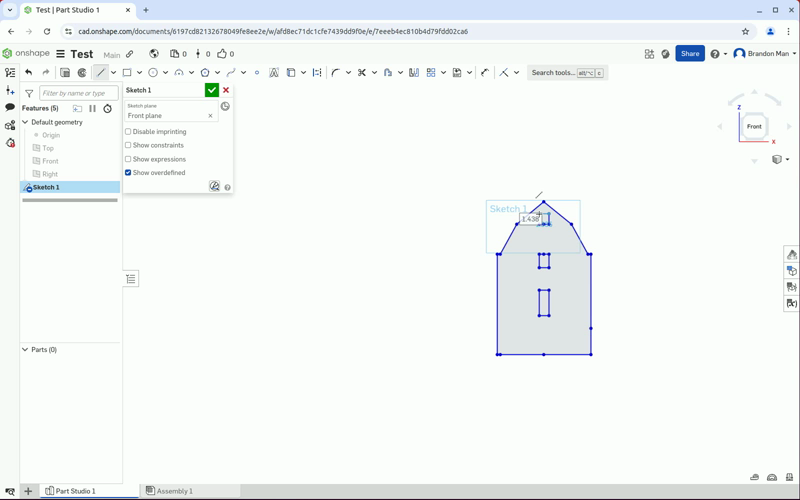
scroll(6)
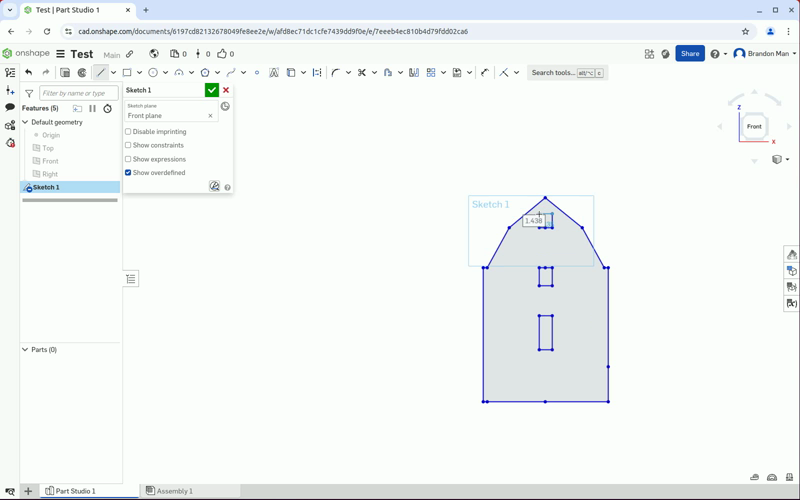
scroll(6)
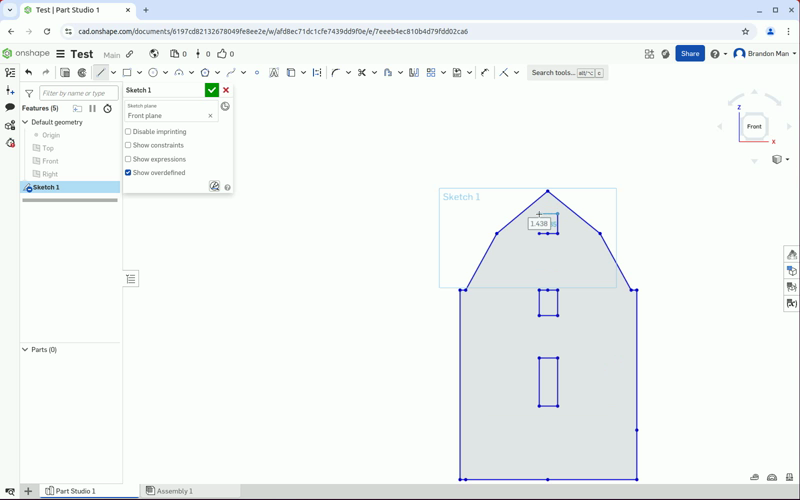
scroll(6)
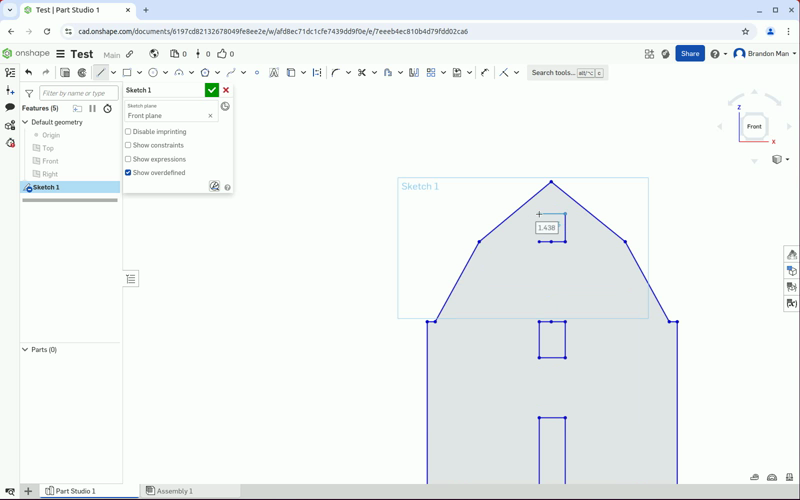
scroll(6)
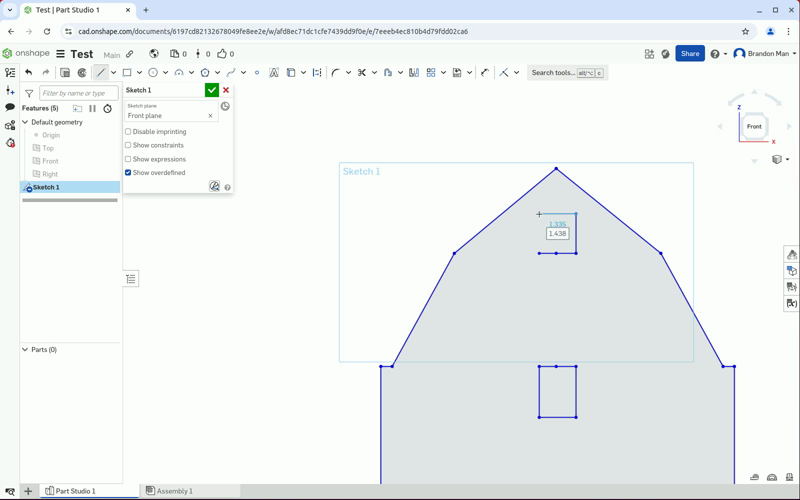
scroll(6)
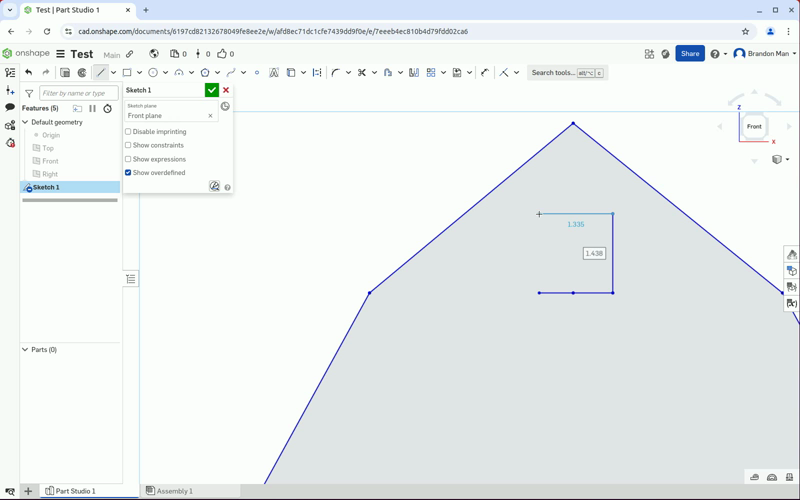
click(539, 213)
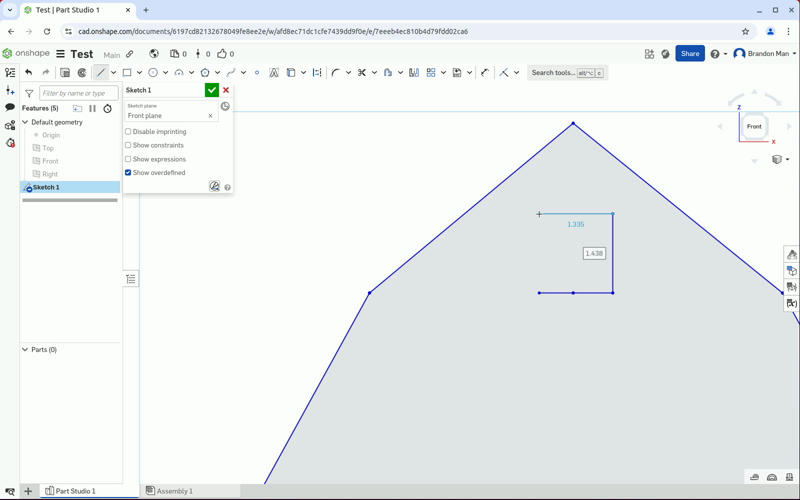
scroll(-6)
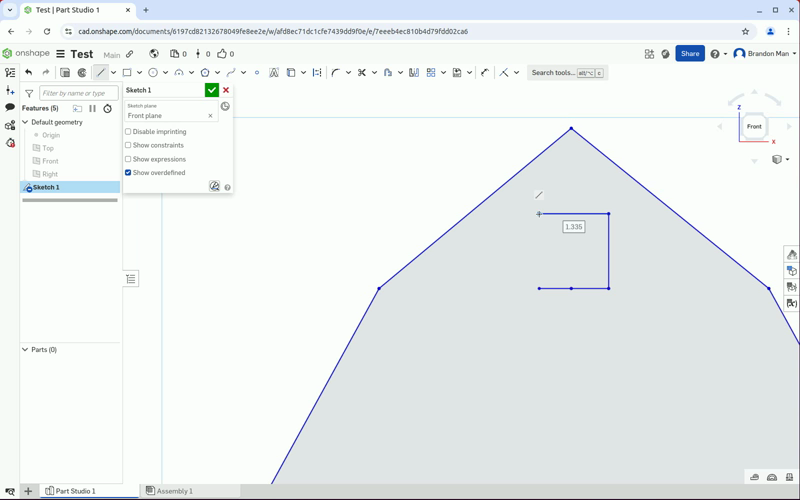
scroll(-6)
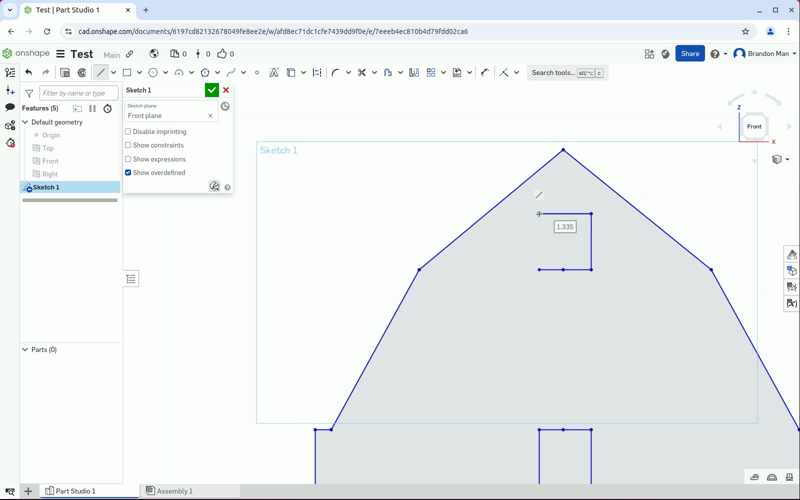
scroll(-6)
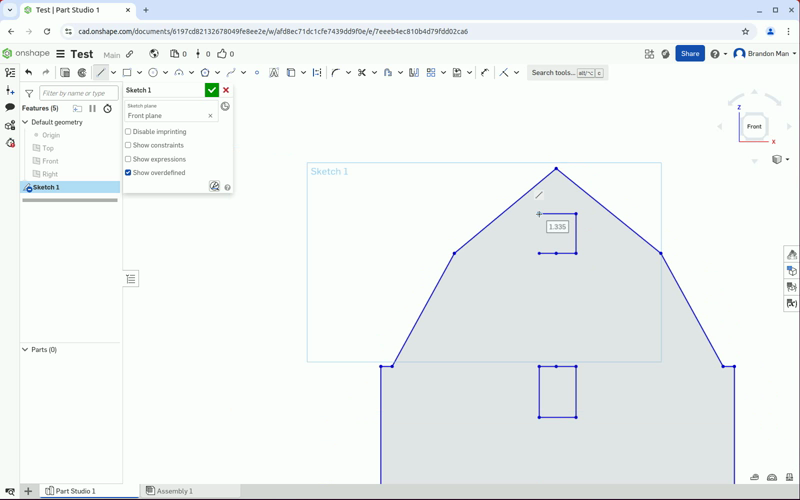
scroll(-6)
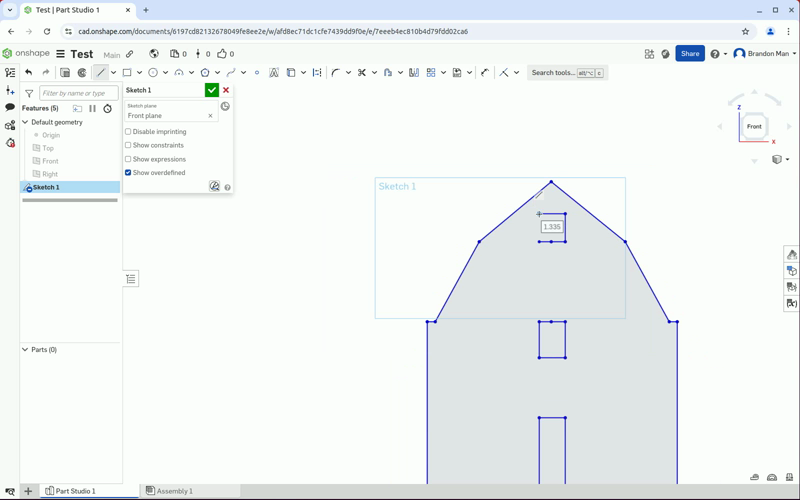
scroll(-6)
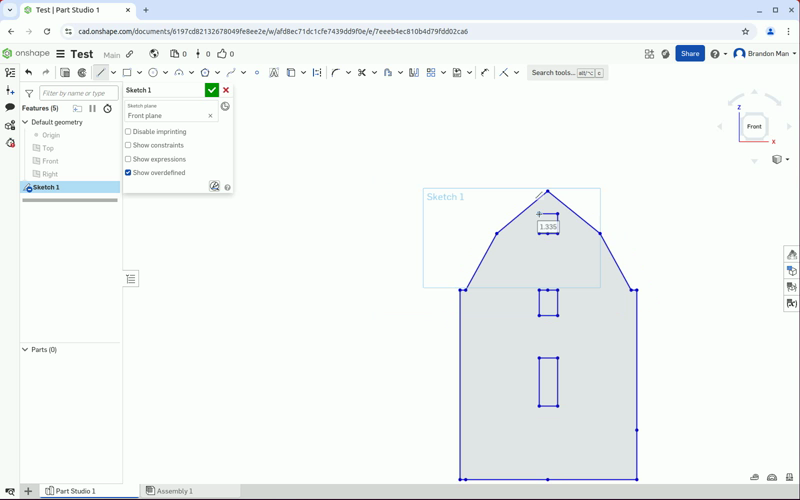
scroll(-6)
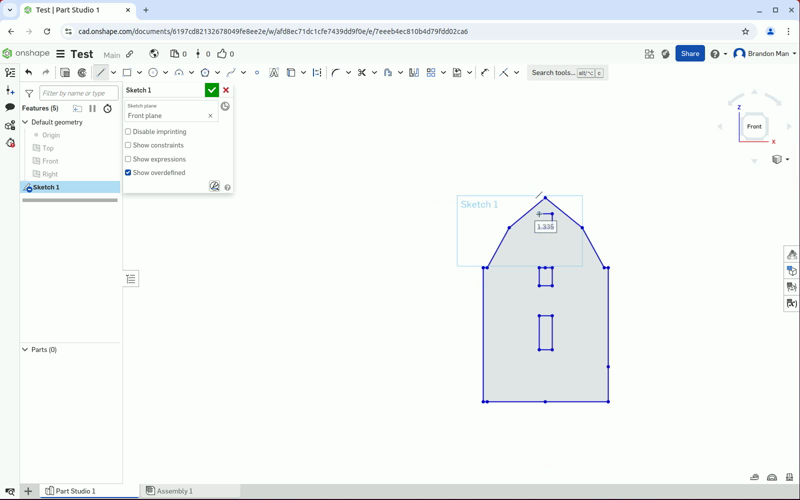
scroll(-6)
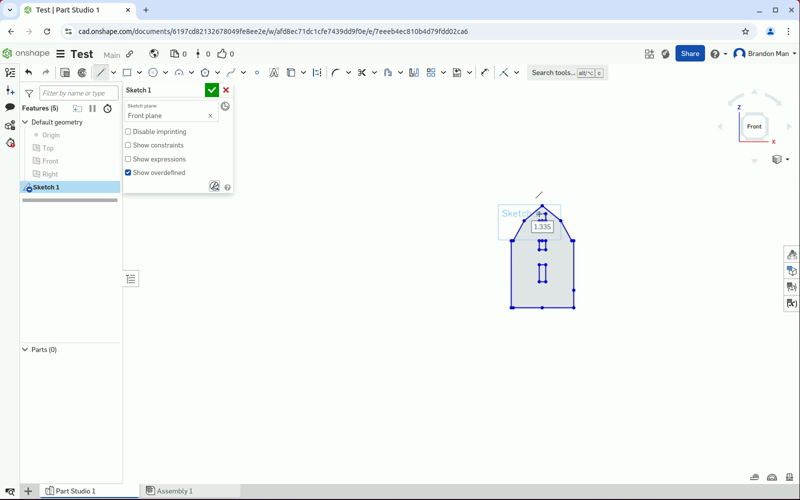
key_up(shift)
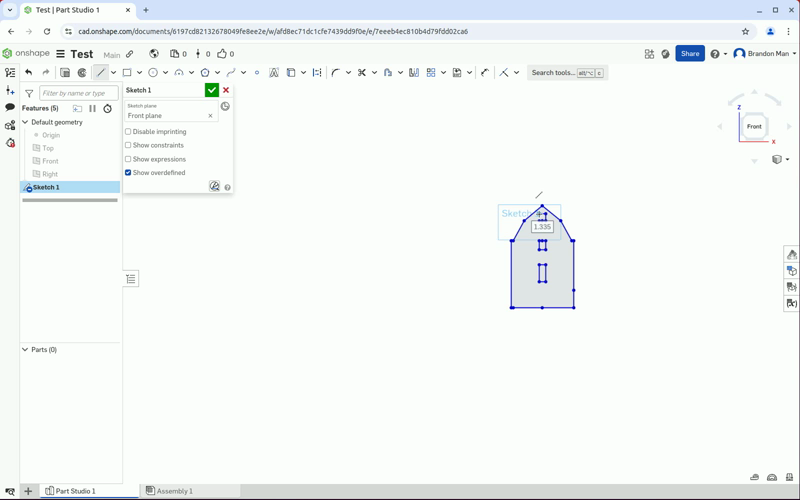
mouse_move(569, 213)
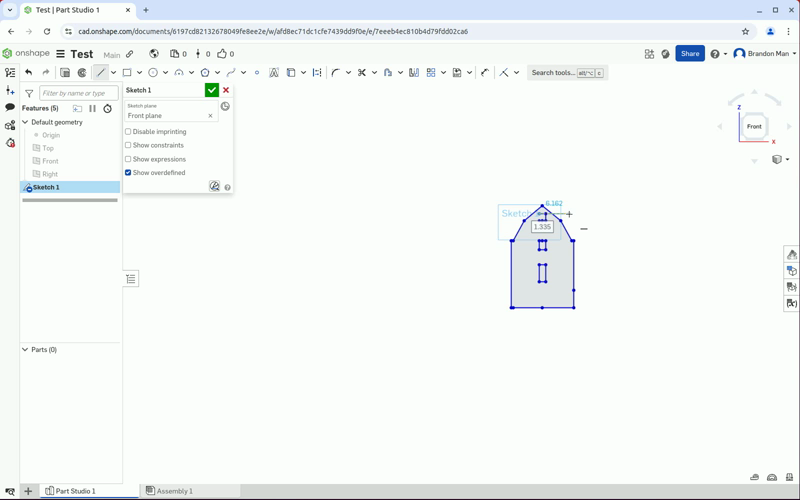
key_down(shift)
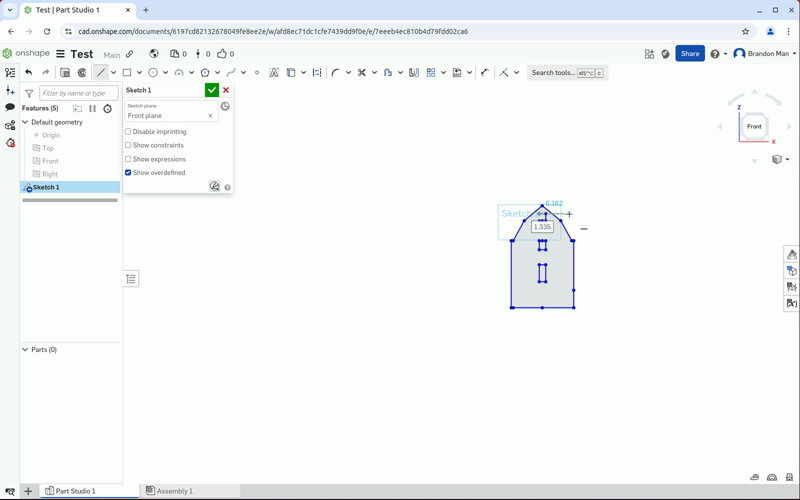
mouse_move(539, 220)
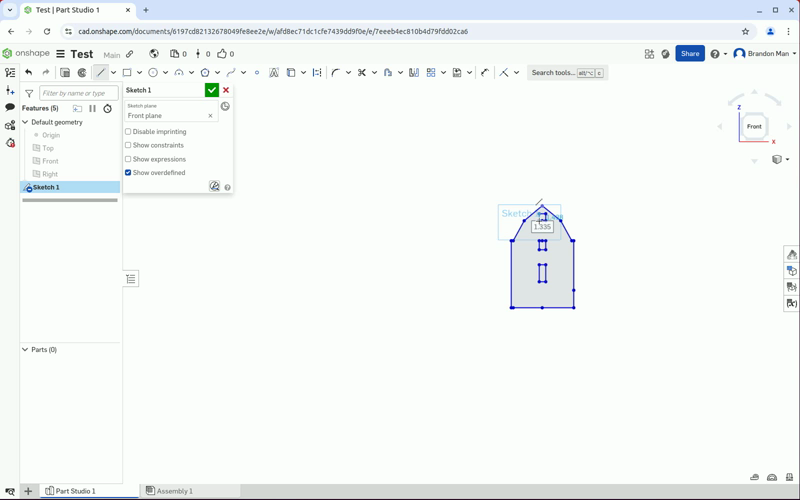
scroll(6)
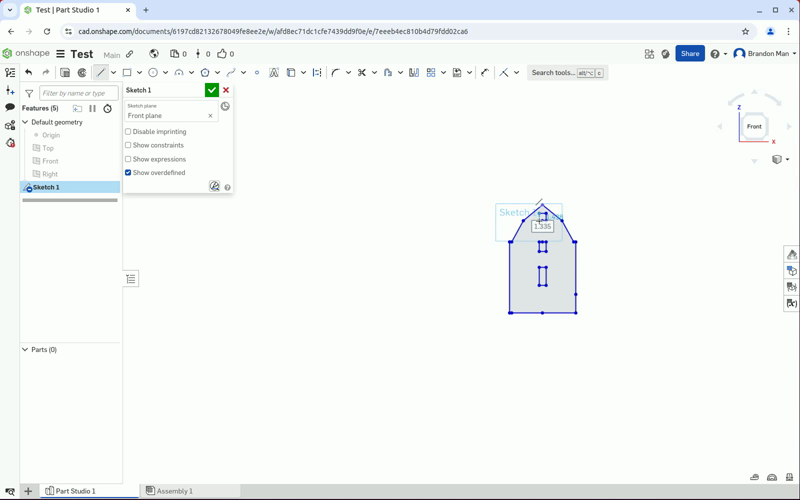
scroll(6)
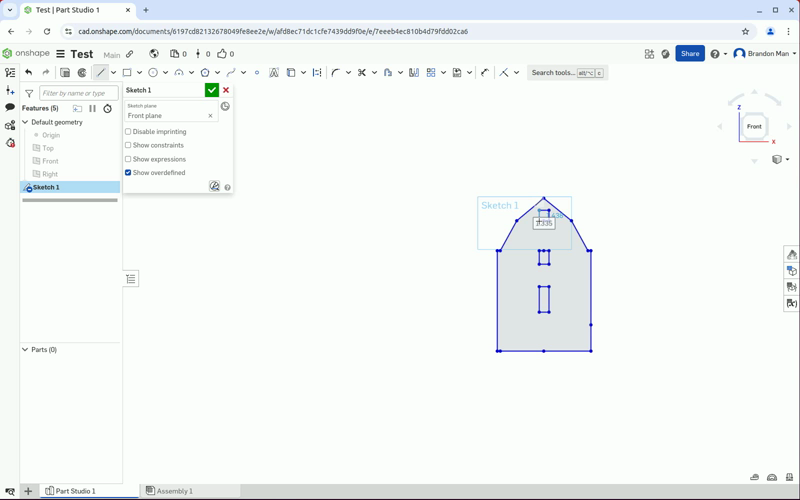
scroll(6)
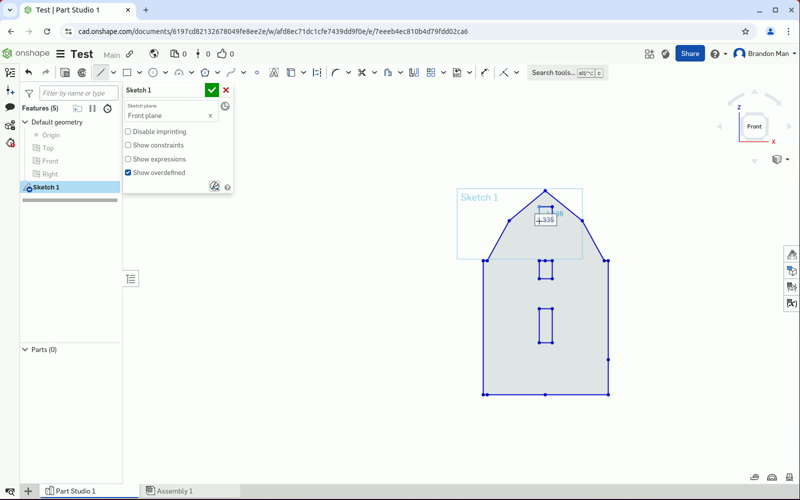
scroll(6)
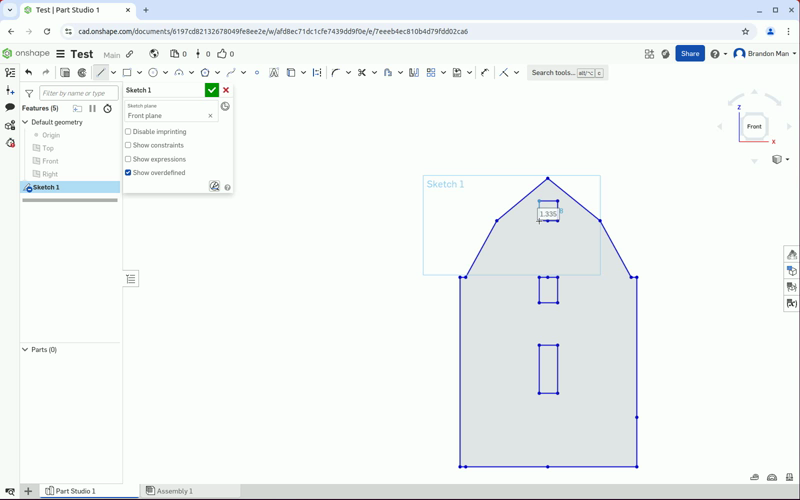
scroll(6)
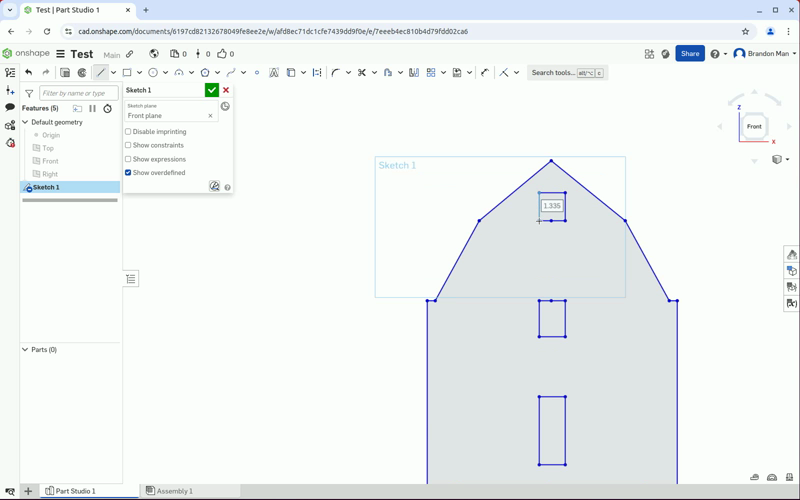
scroll(6)
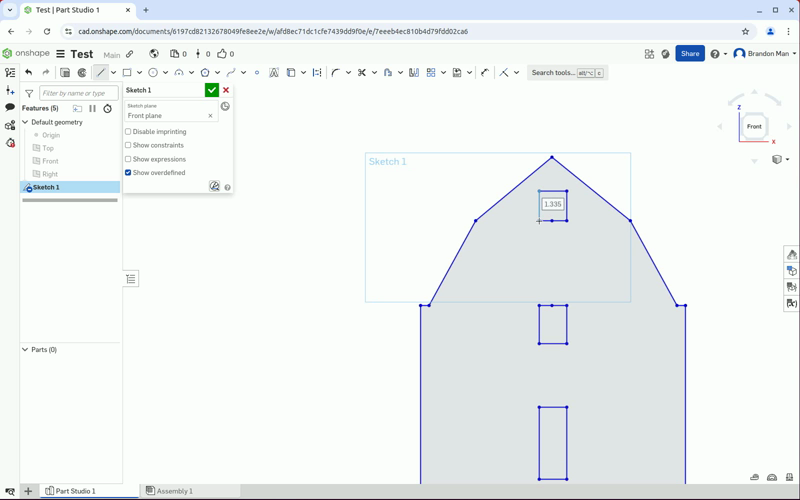
scroll(6)
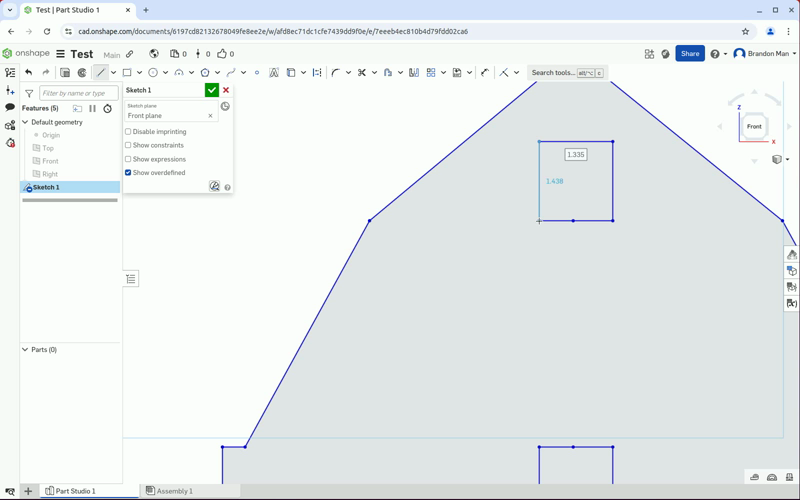
key_up(shift)
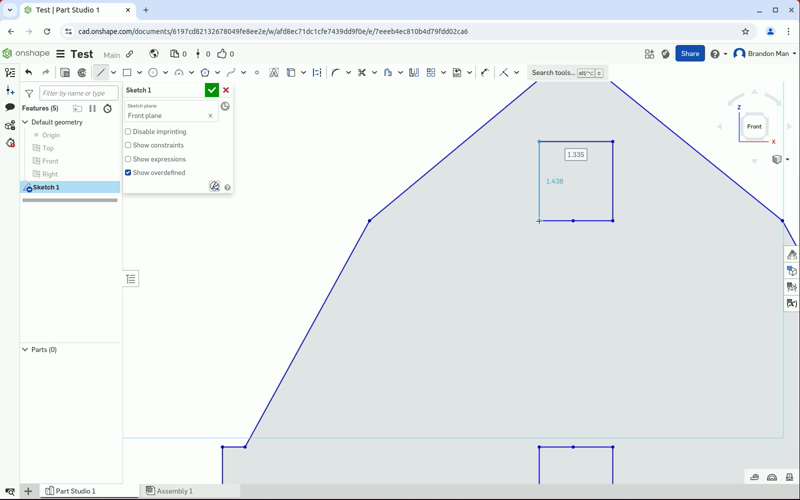
click(539, 220)
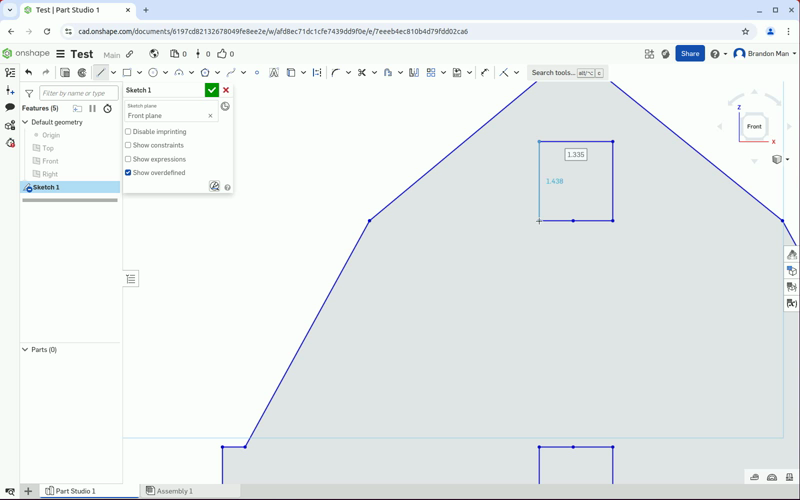
scroll(-6)
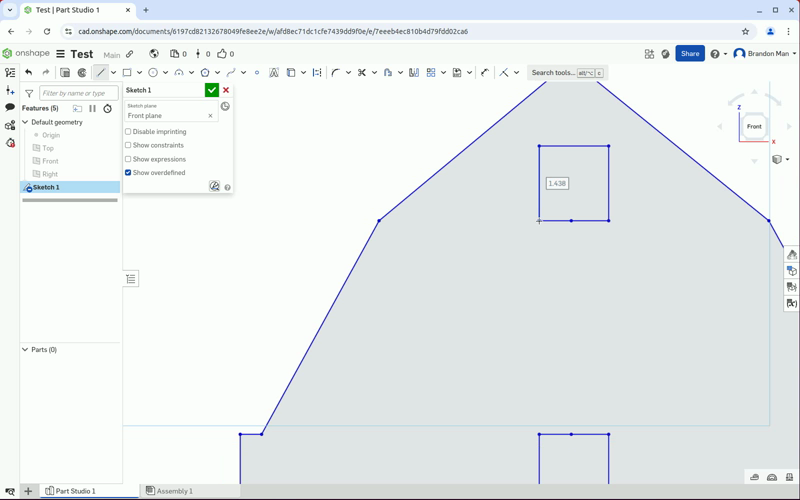
scroll(-6)
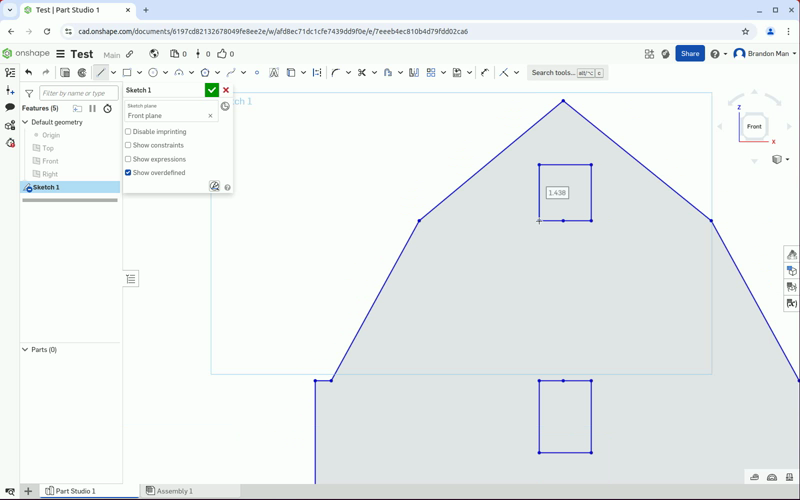
scroll(-6)
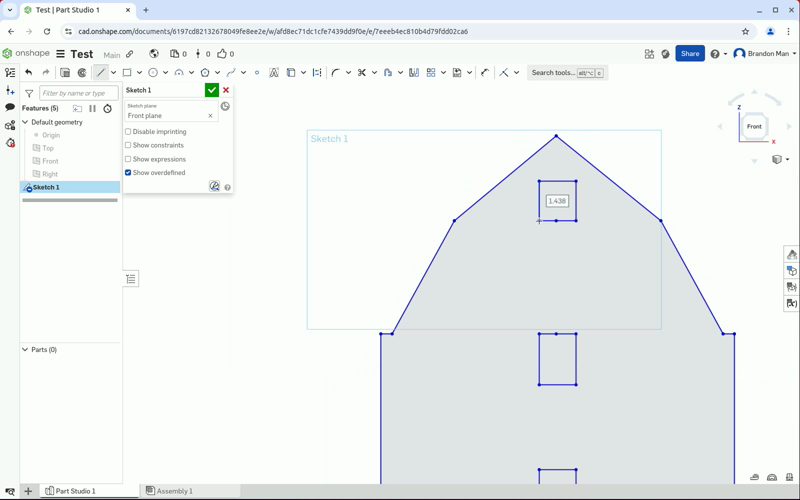
scroll(-6)
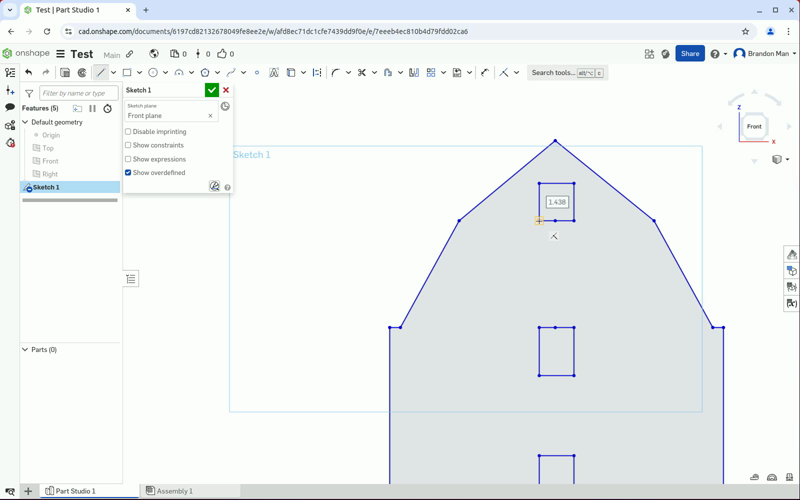
scroll(-6)
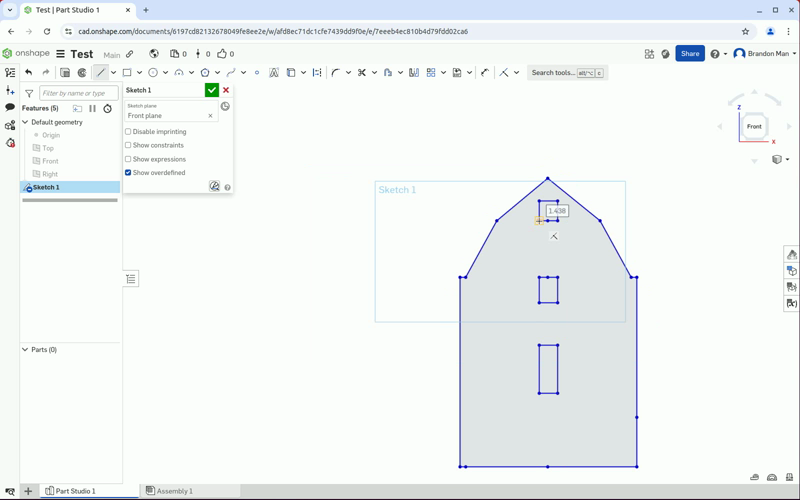
scroll(-6)
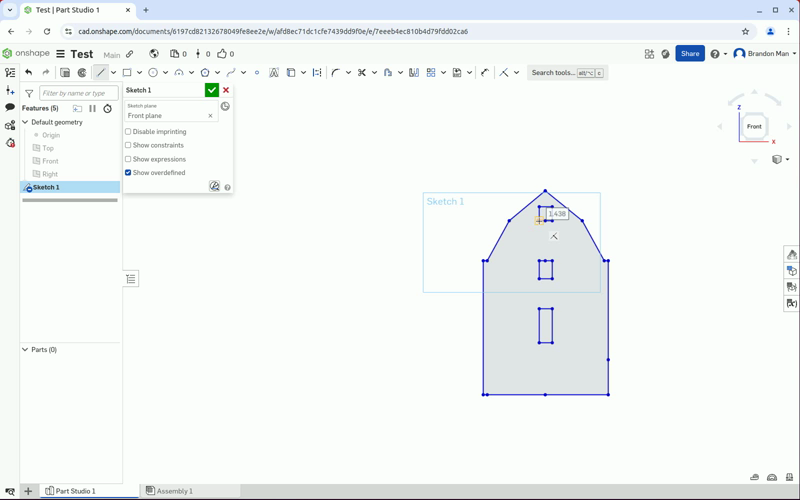
scroll(-6)
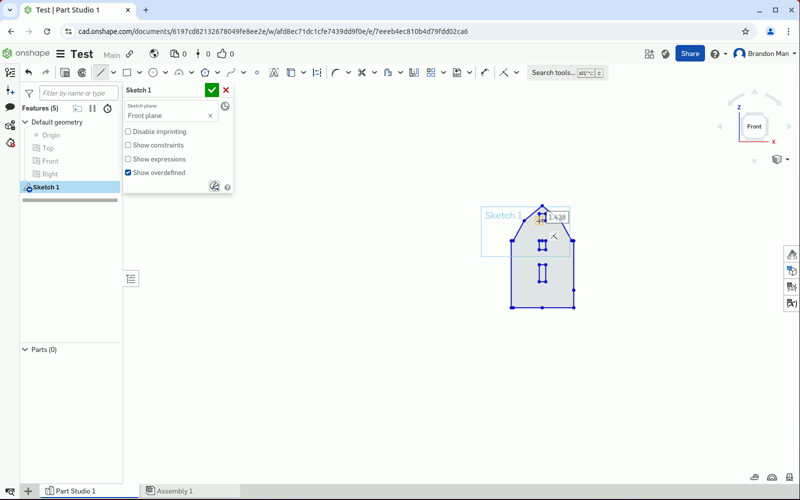
key(esc)
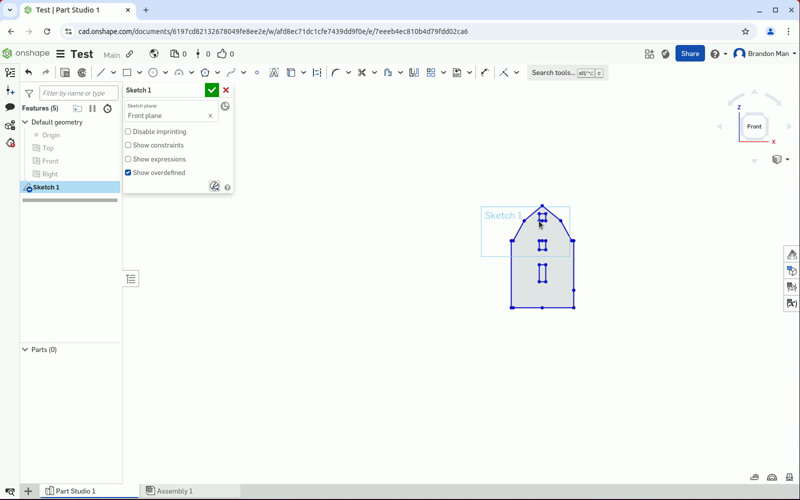
mouse_move(547, 223)
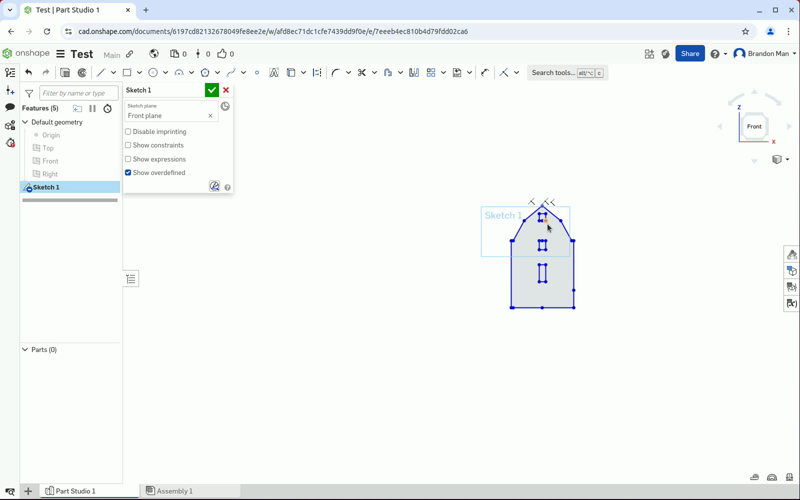
click(547, 223)
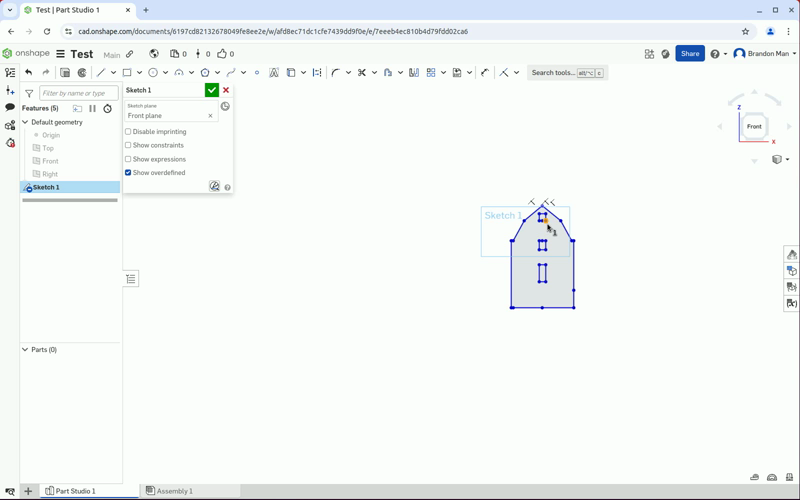
mouse_move(73, 352)
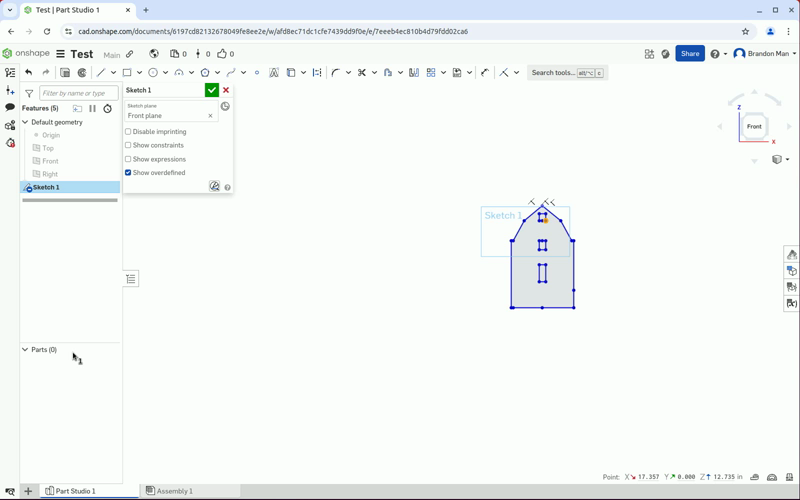
key(shift+y)
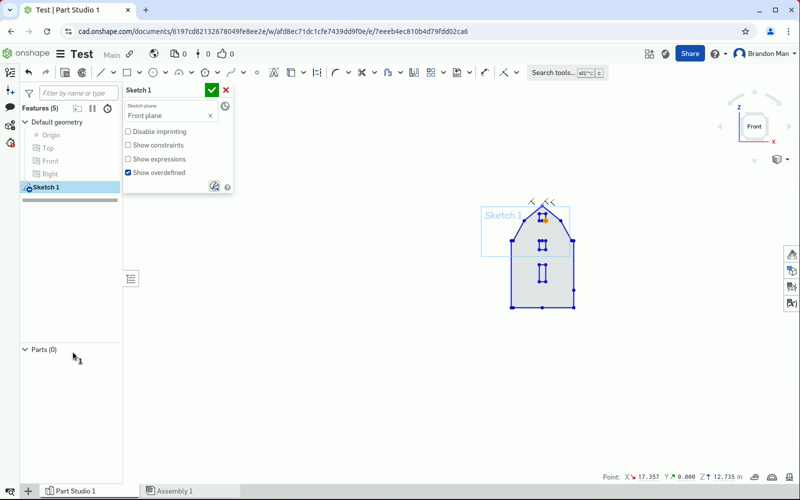
key(shift+e)
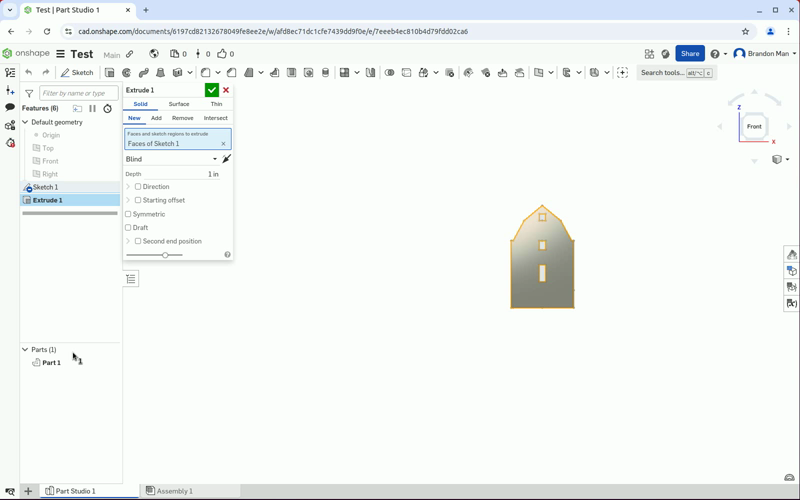
mouse_move(143, 106)
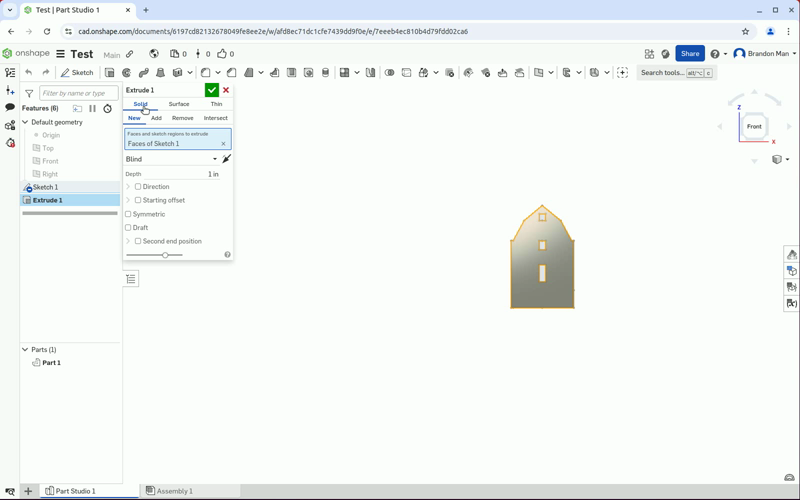
click(143, 106)
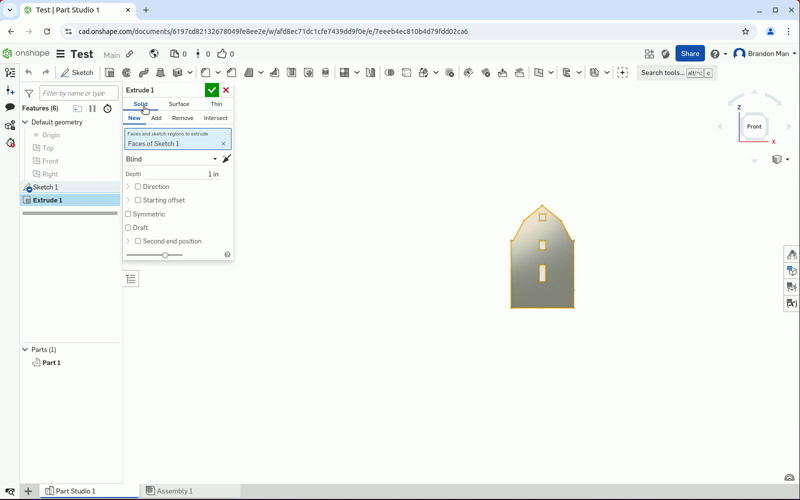
mouse_move(137, 120)
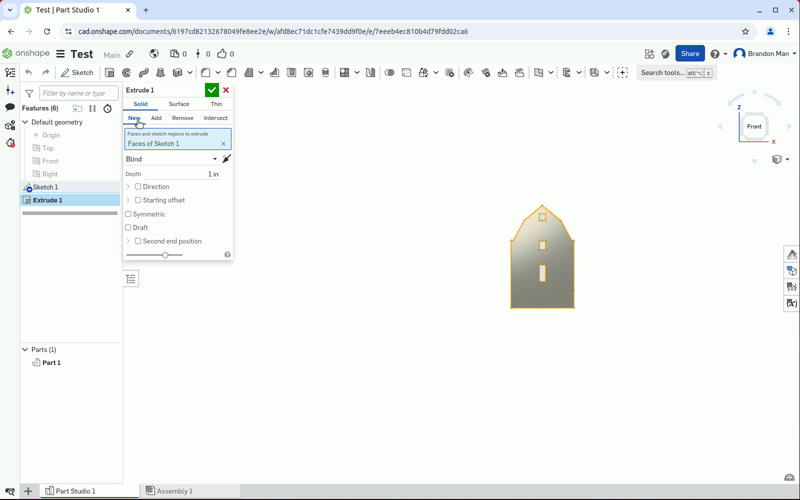
click(137, 120)
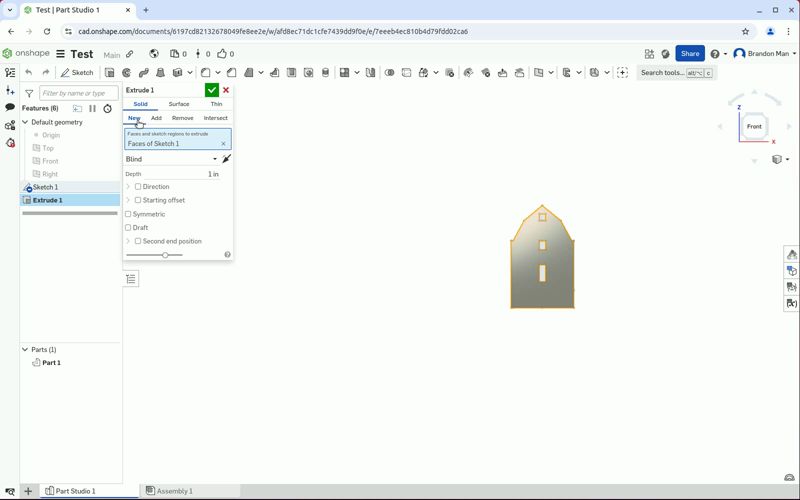
key(tab, 4)
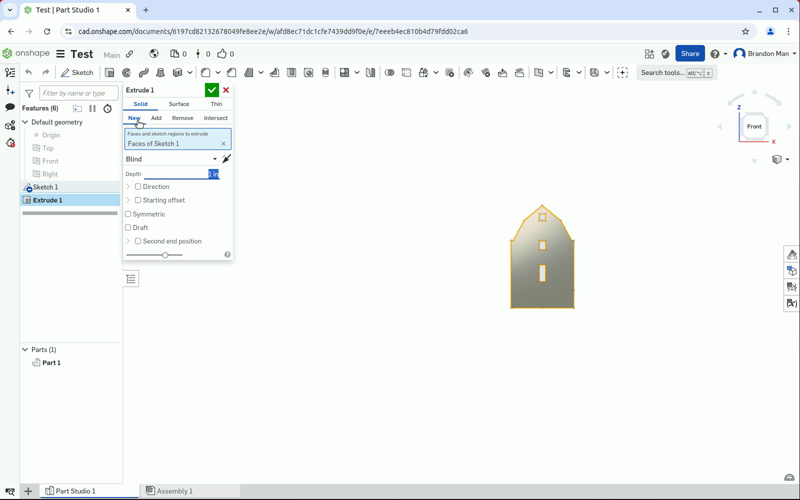
text(0.241)
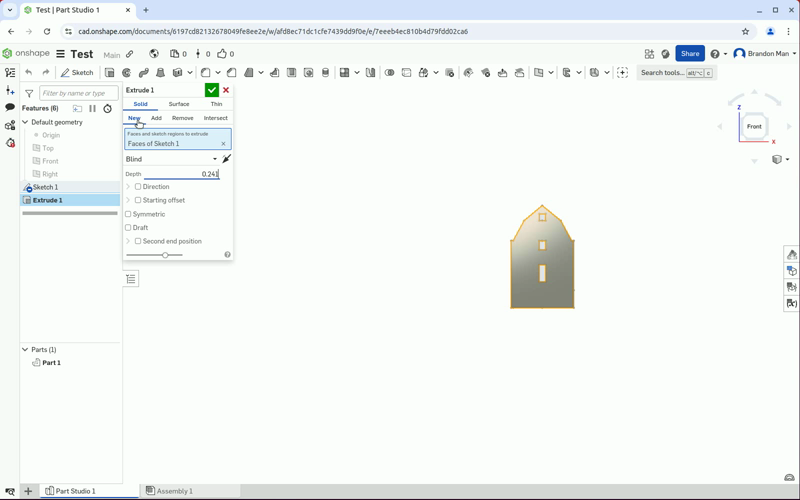
key(enter)
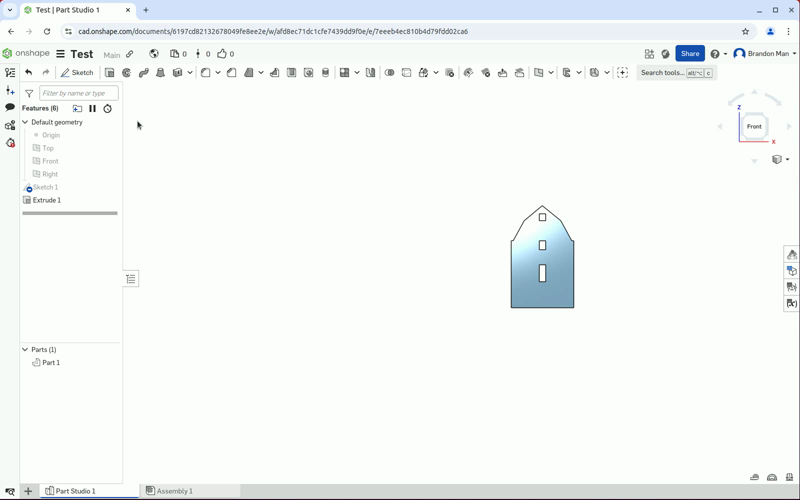
key(shift+h)
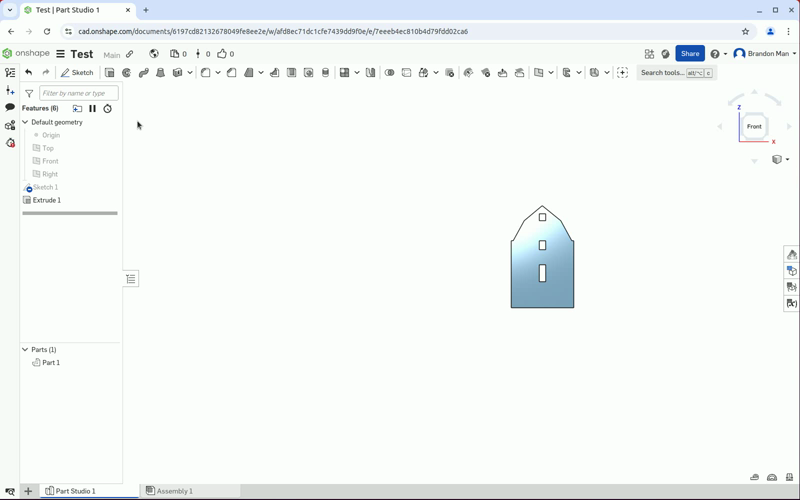
key(shift+h)
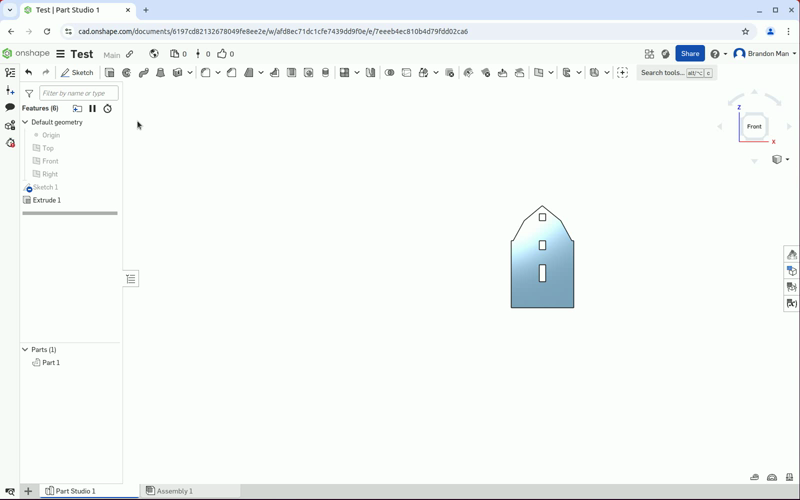
mouse_move(73, 189)
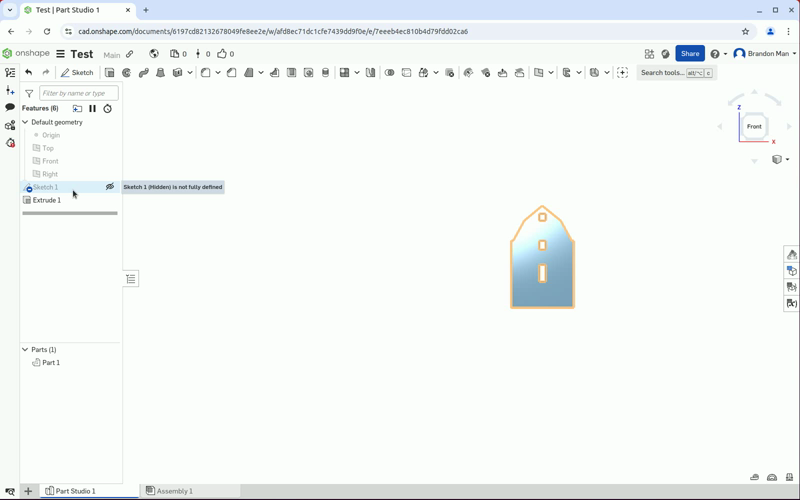
click(73, 189)
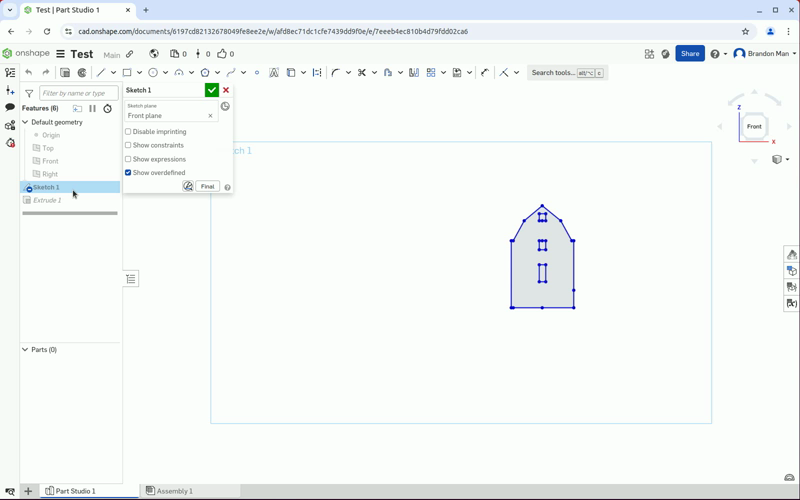
mouse_move(229, 92)
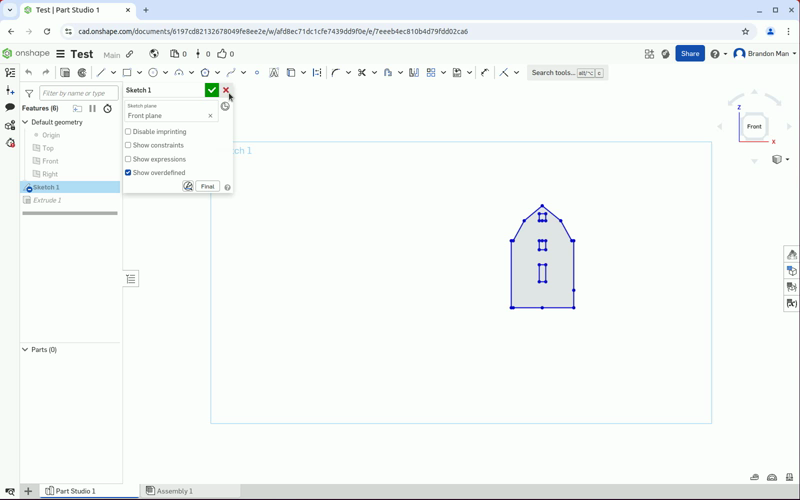
click(229, 92)
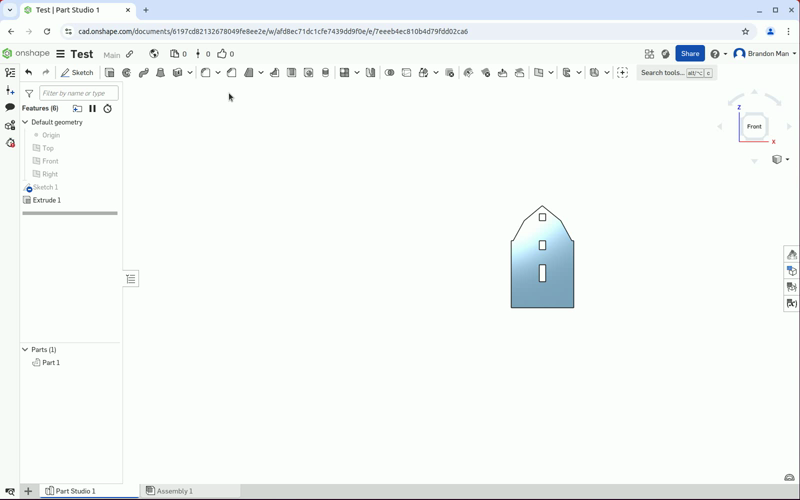
mouse_move(73, 352)
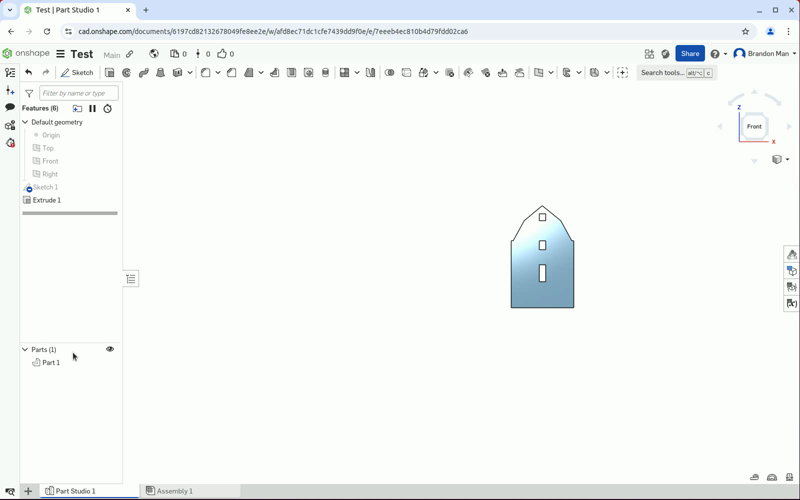
key(y)
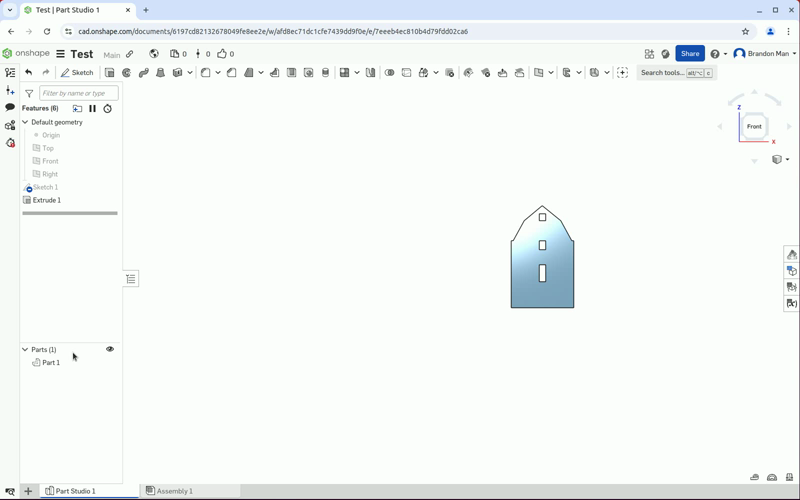
key(shift+p)
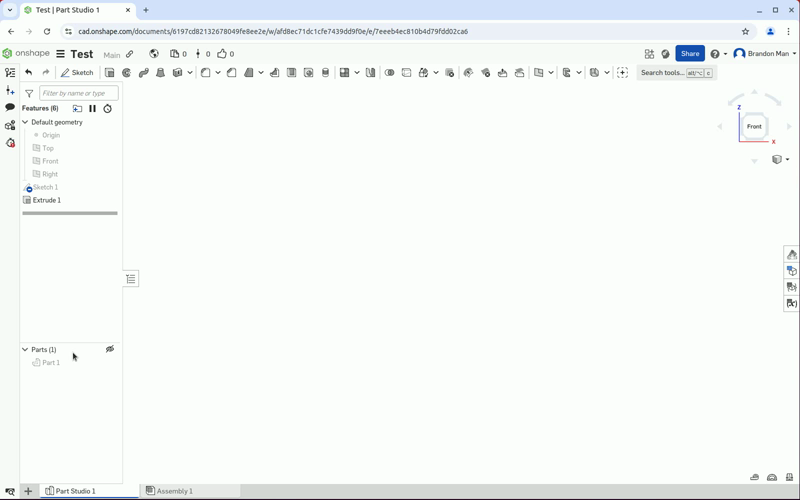
key(space)
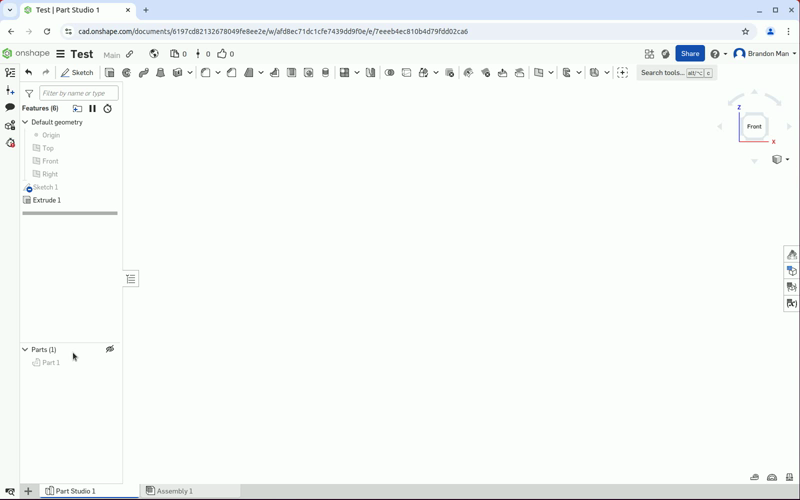
key_down(shift)
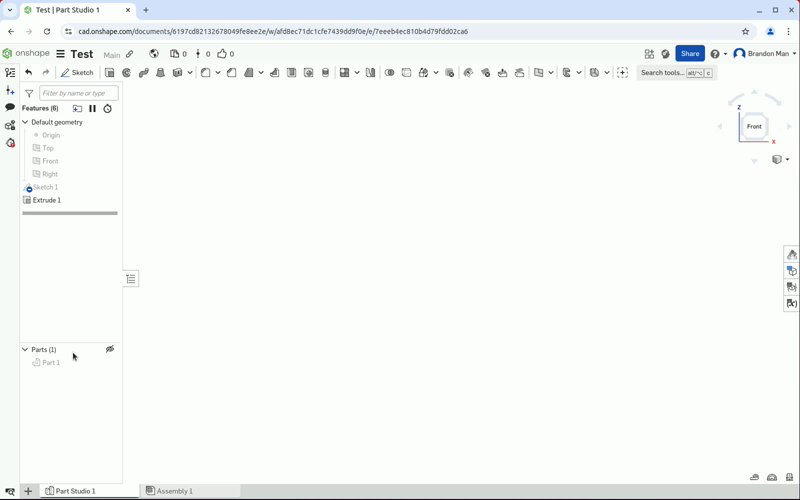
key(down)
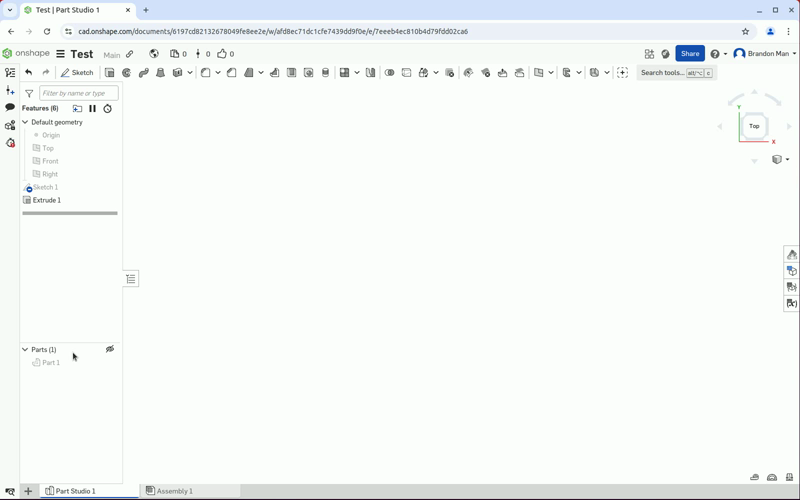
key_up(shift)
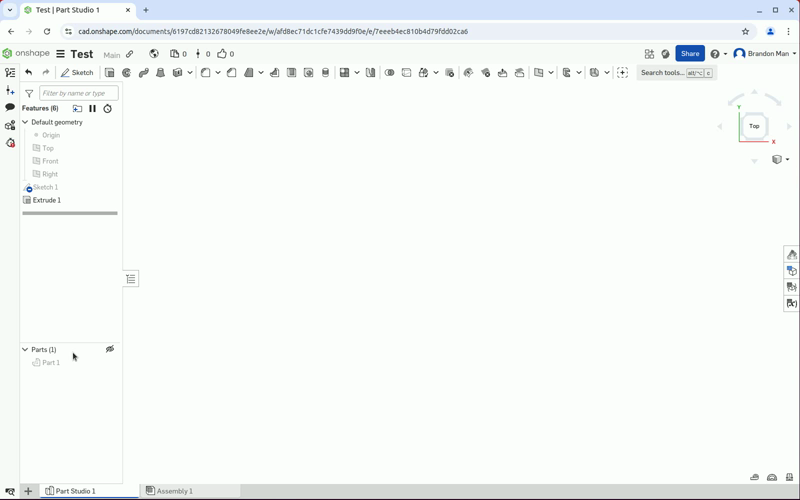
mouse_move(73, 352)
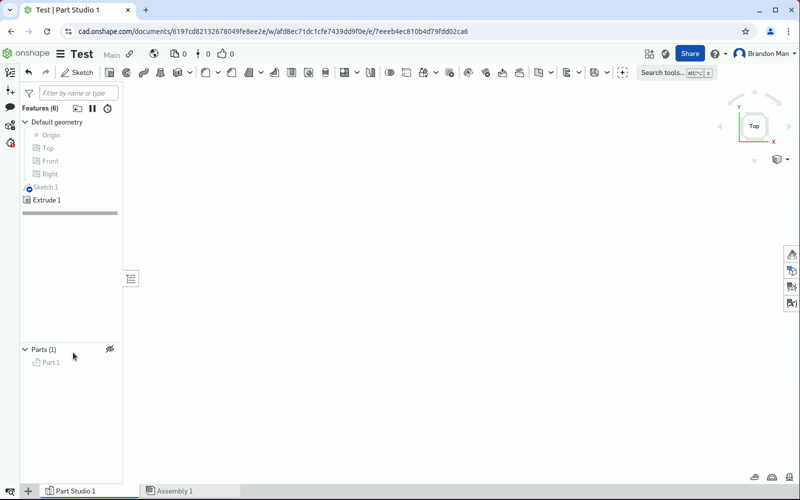
key(shift+y)
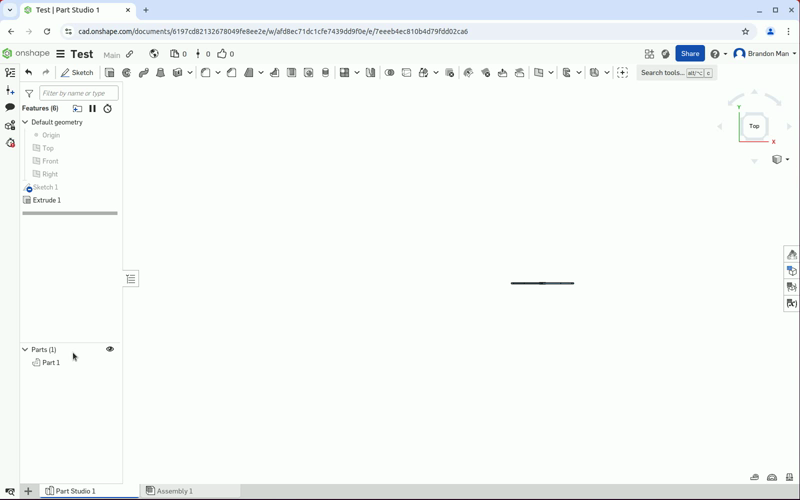
mouse_move(541, 75)
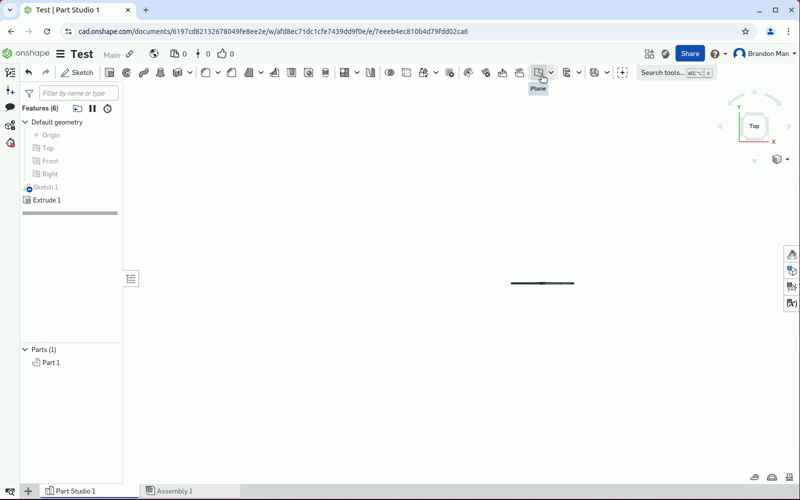
click(541, 75)
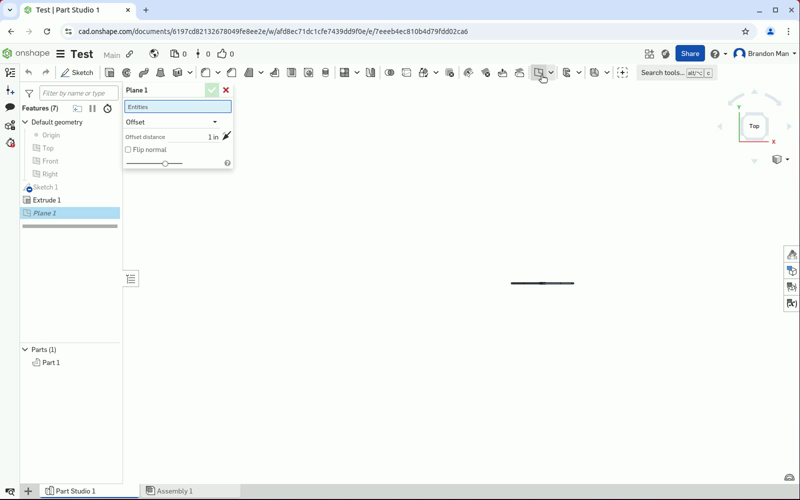
mouse_move(73, 150)
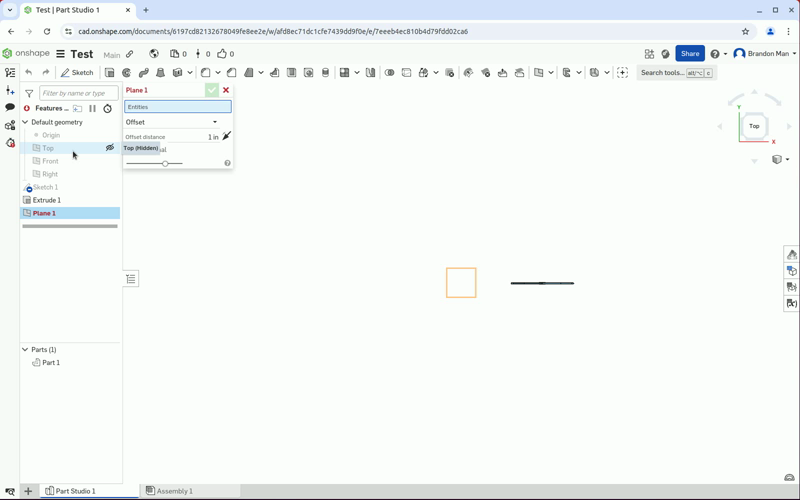
click(73, 150)
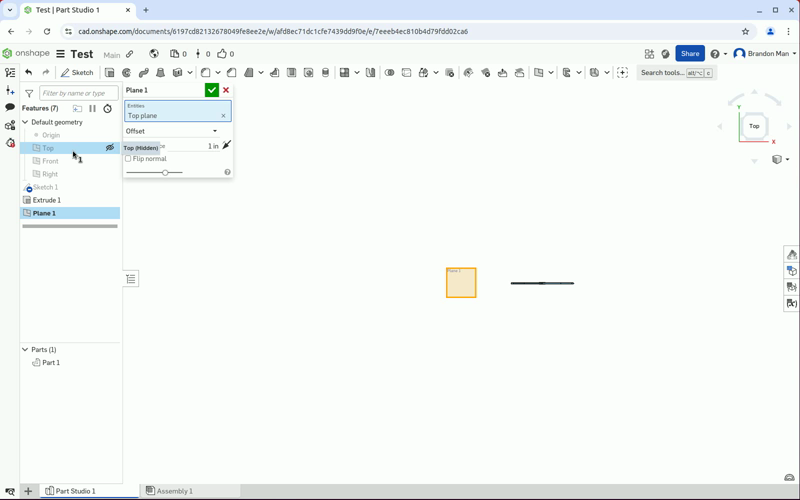
key(tab, 2)
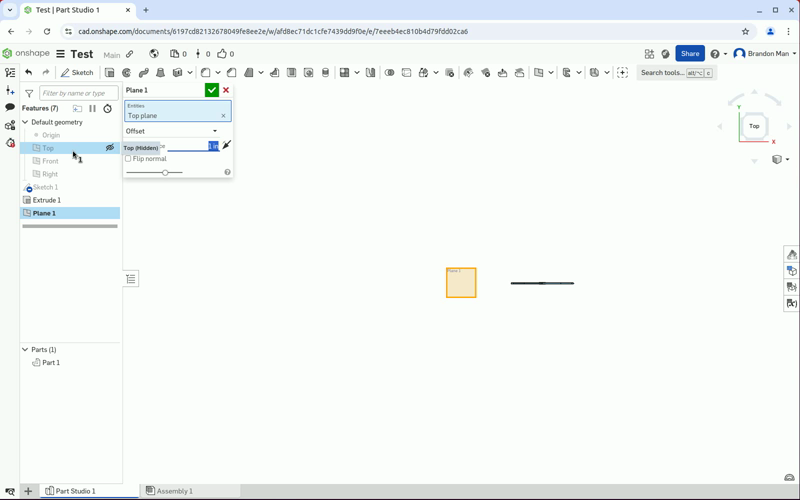
text(8.658)
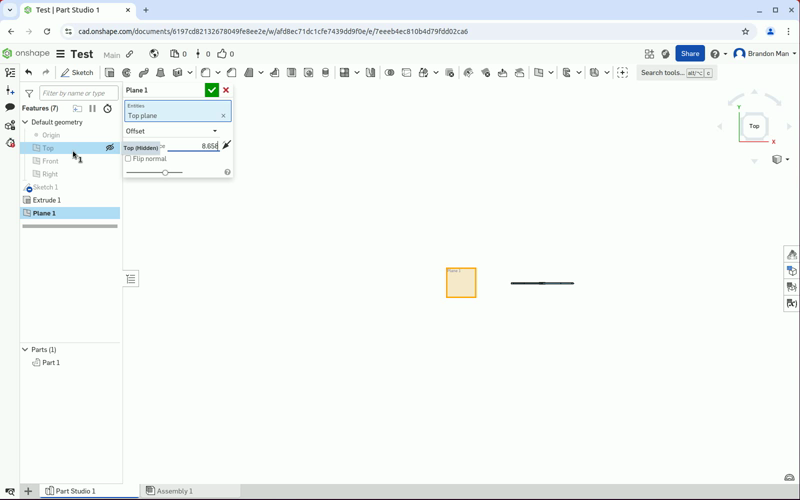
key(enter, 2)
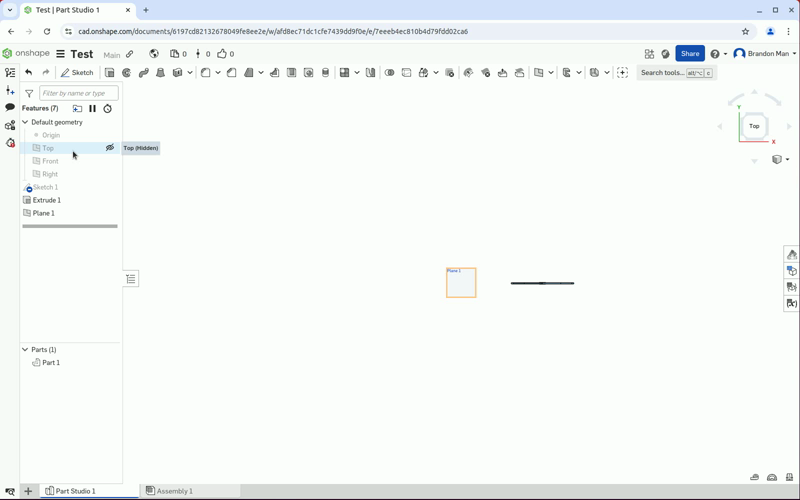
key(shift+s)
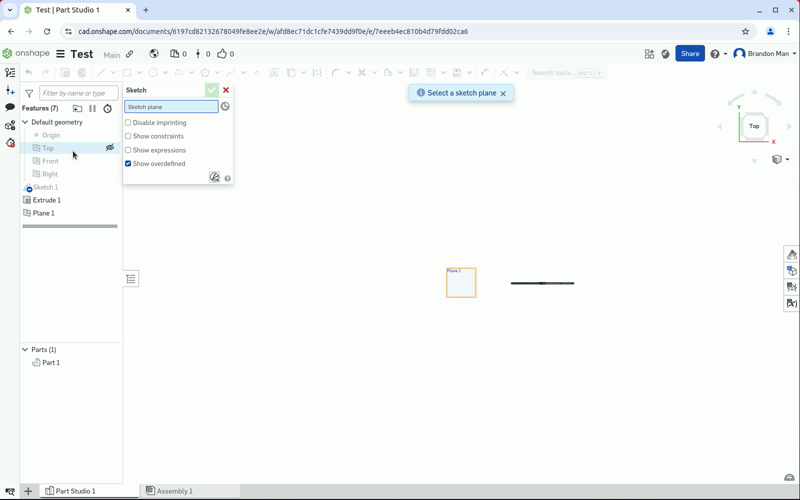
mouse_move(73, 215)
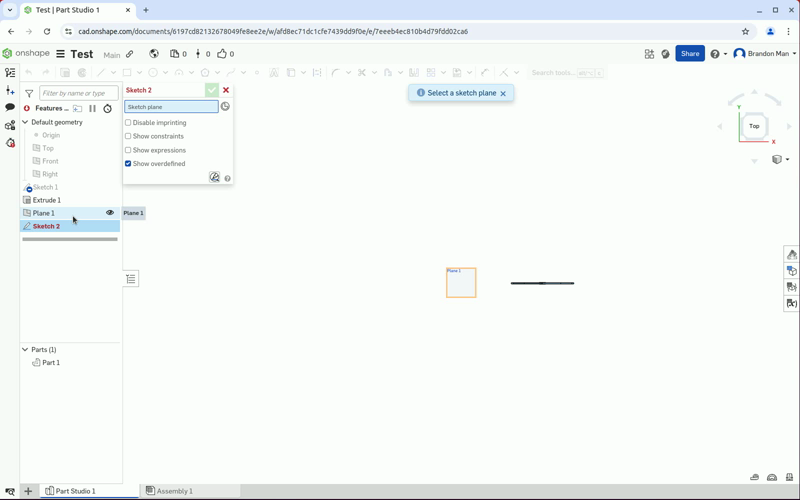
click(73, 215)
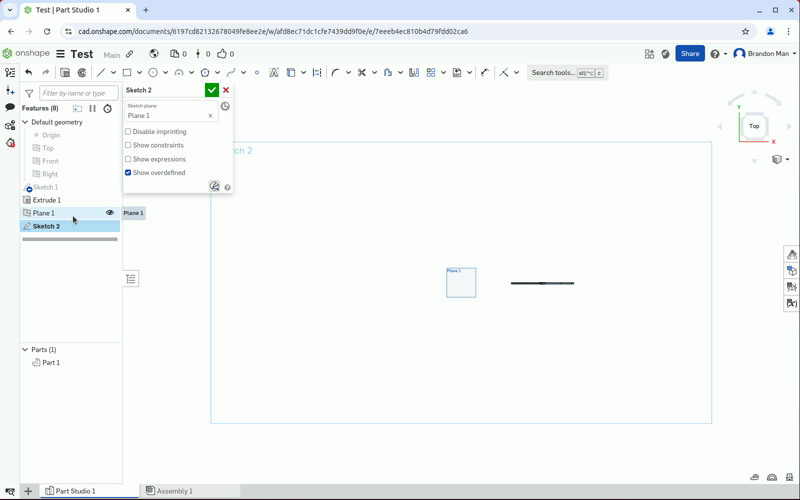
mouse_move(73, 352)
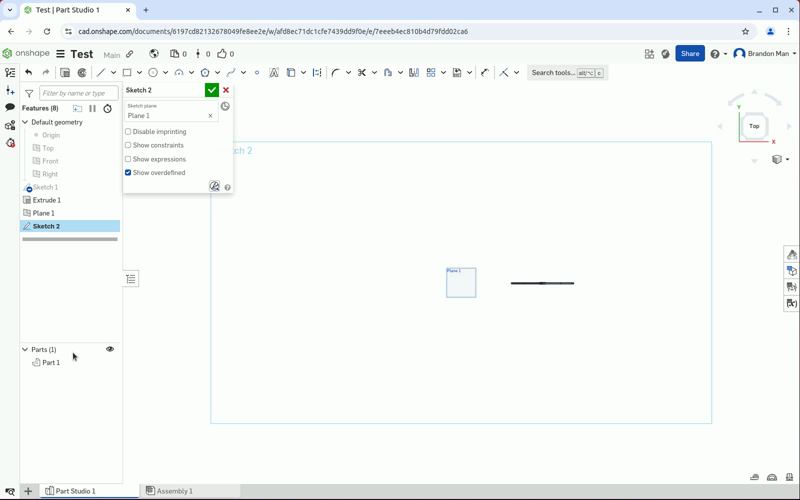
key(y)
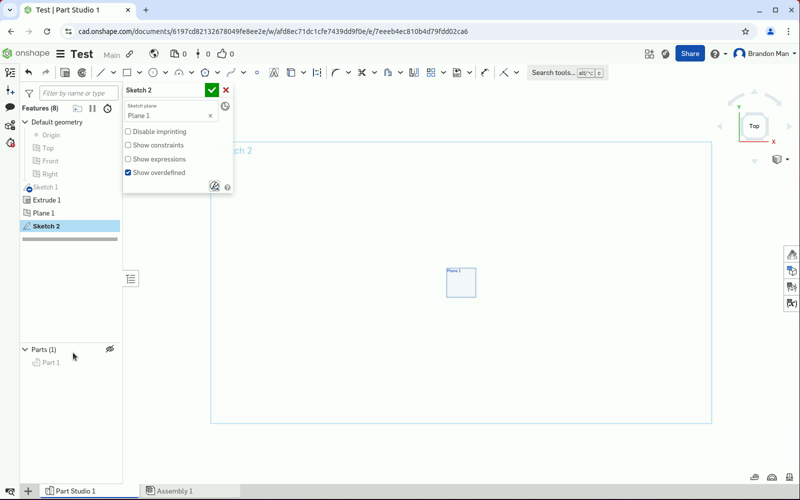
key(l)
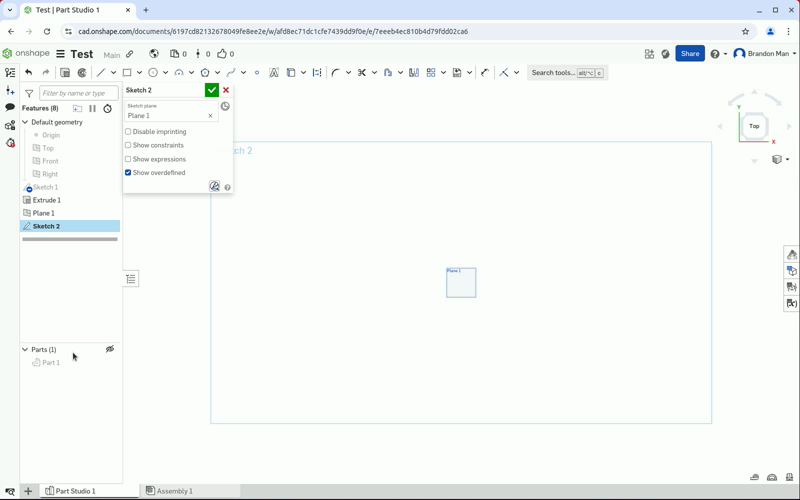
key_down(shift)
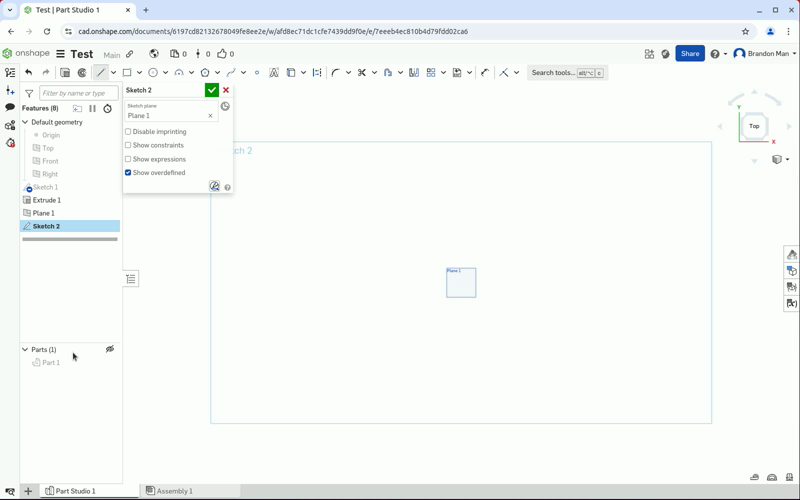
mouse_move(572, 284)
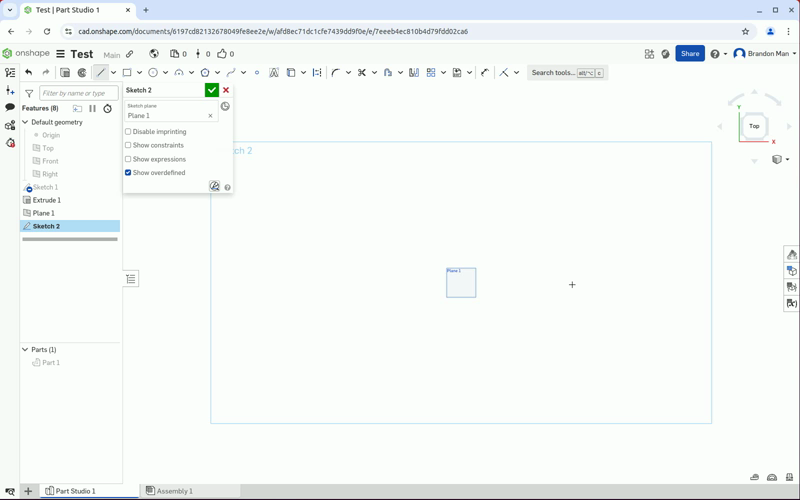
click(572, 284)
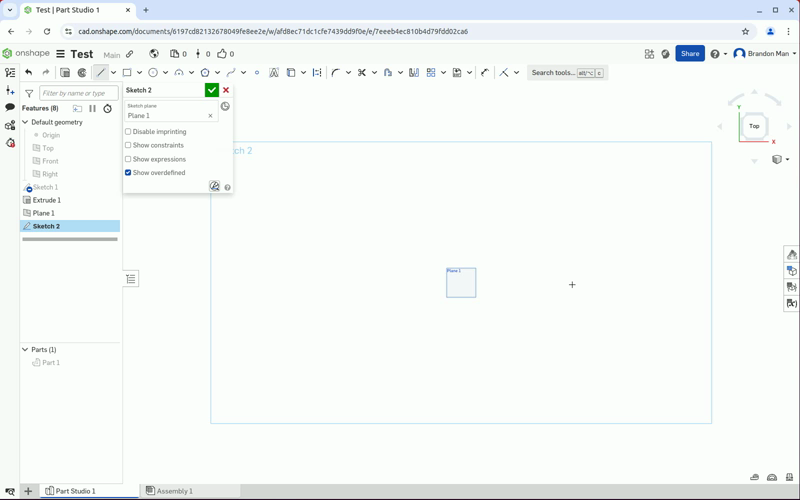
key_up(shift)
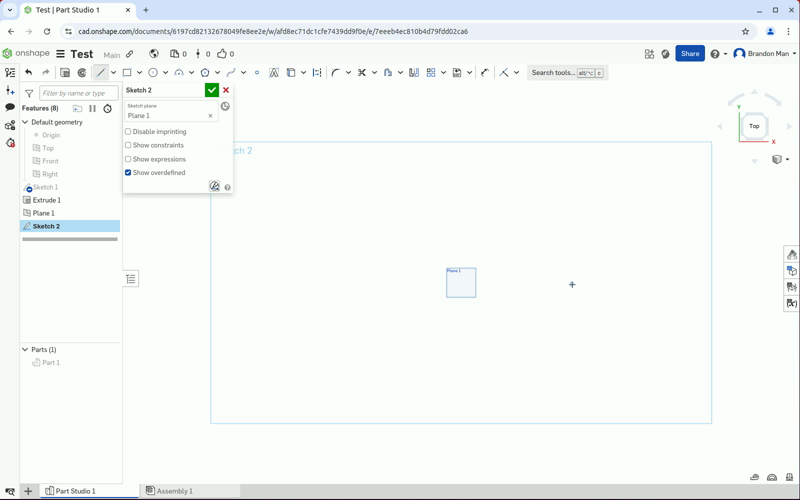
key_down(shift)
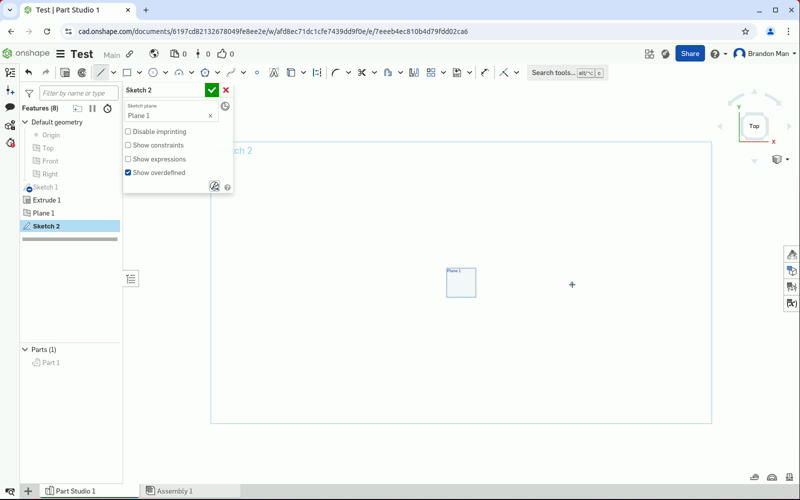
mouse_move(589, 284)
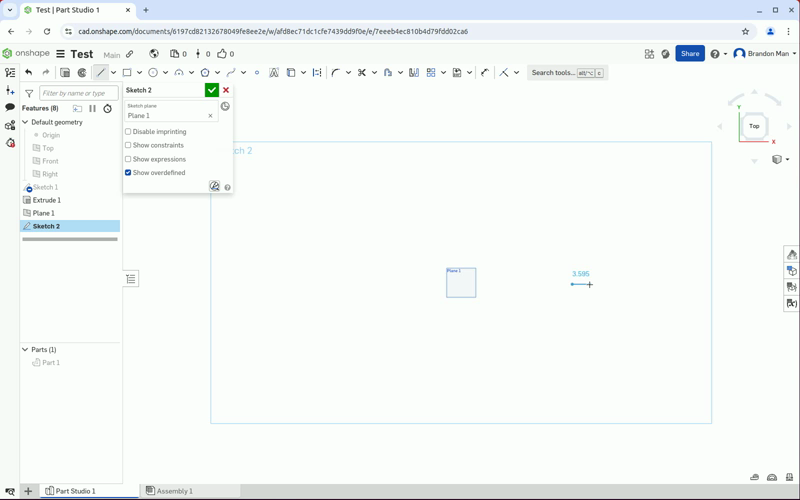
mouse_move(574, 284)
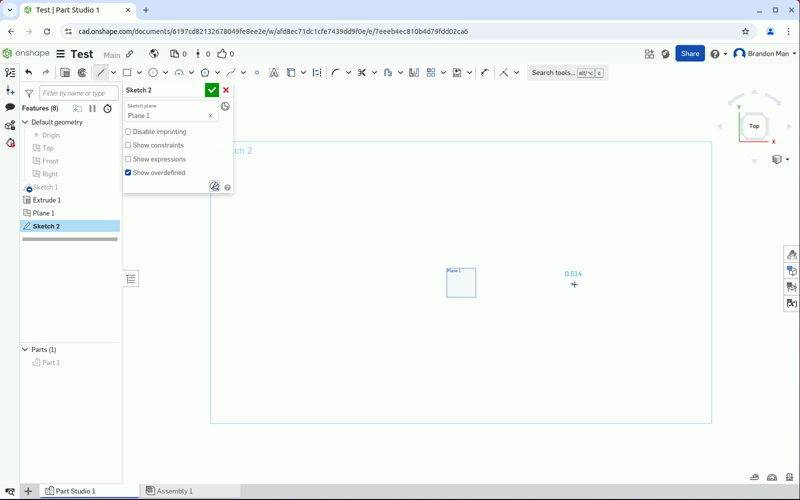
scroll(6)
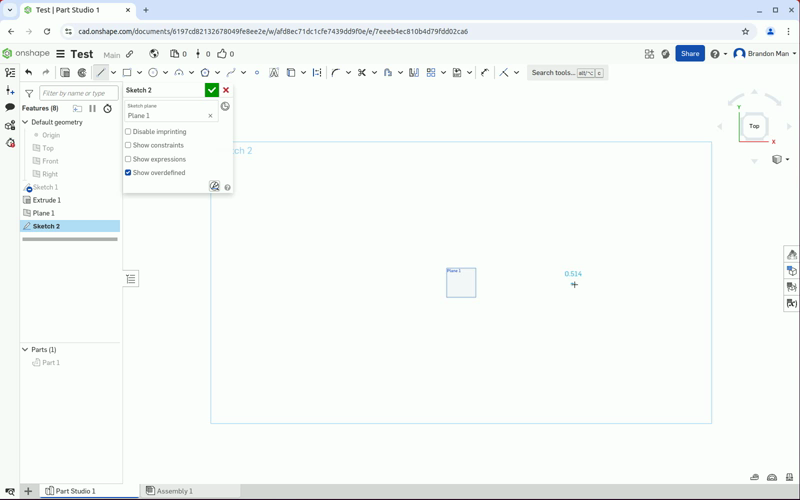
scroll(6)
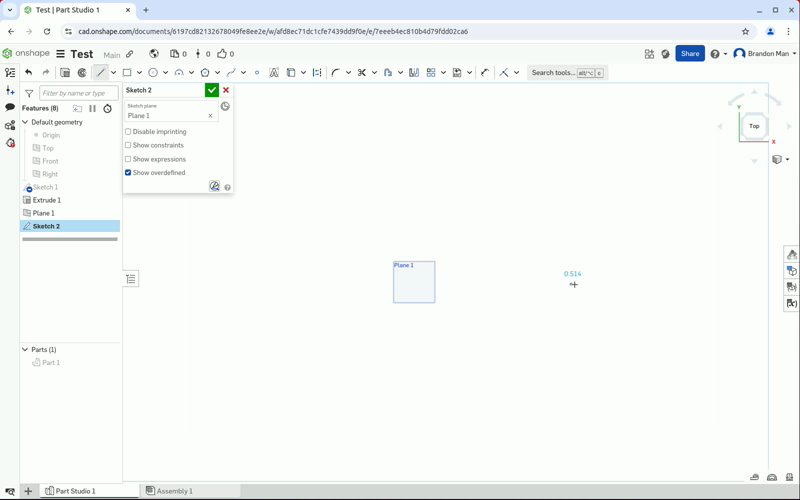
scroll(6)
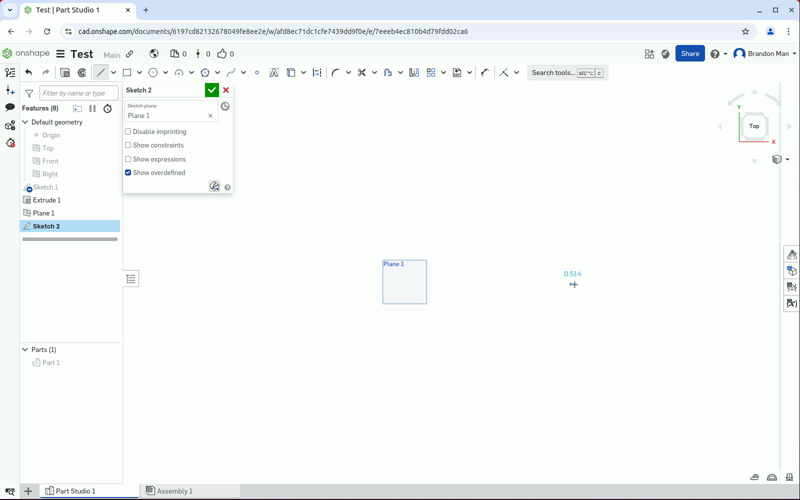
scroll(6)
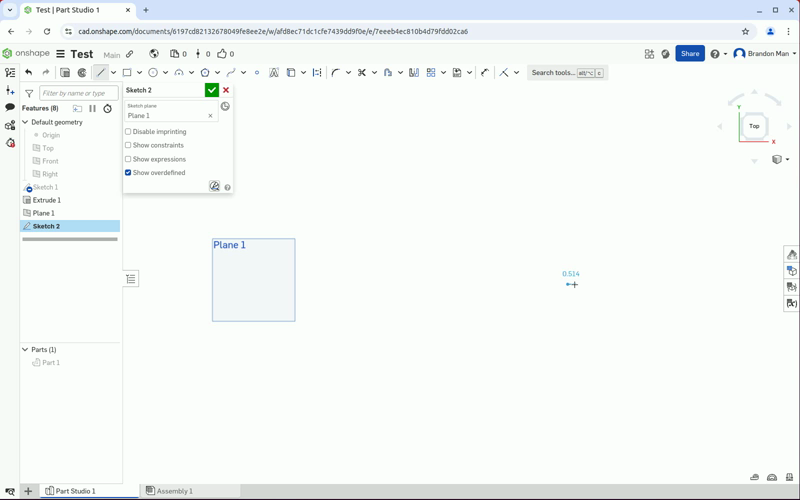
scroll(6)
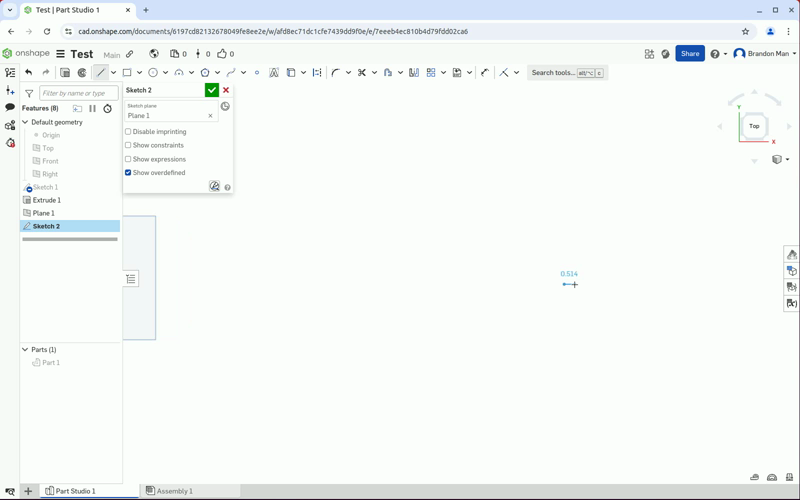
scroll(6)
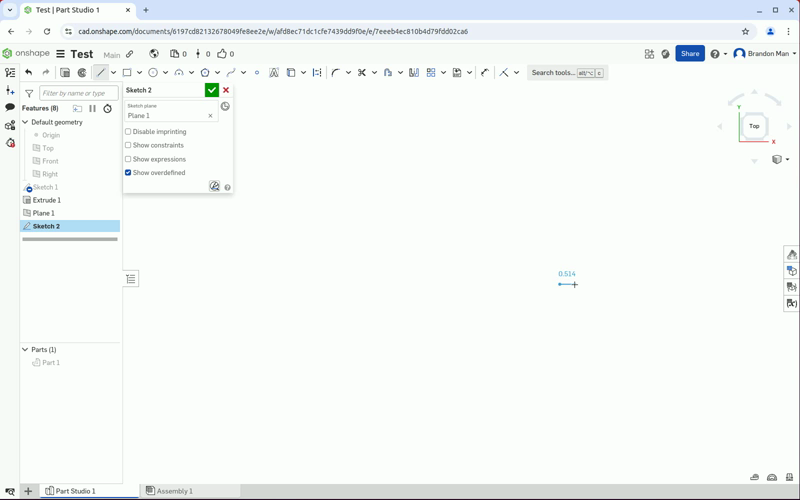
scroll(6)
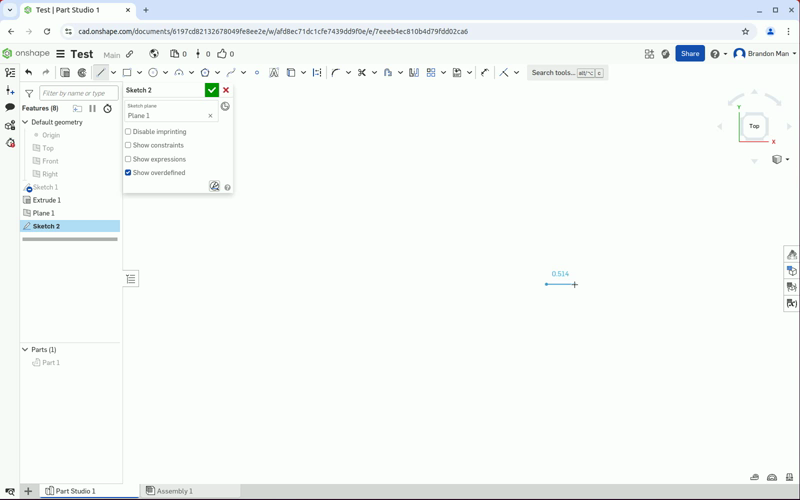
click(574, 284)
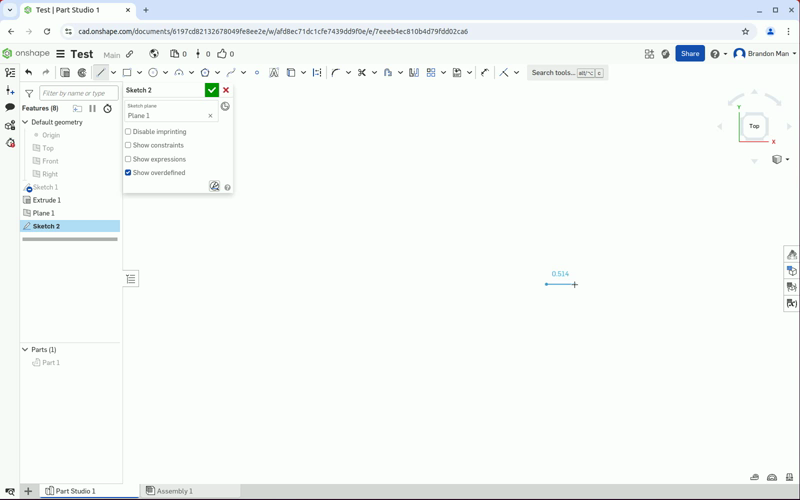
scroll(-6)
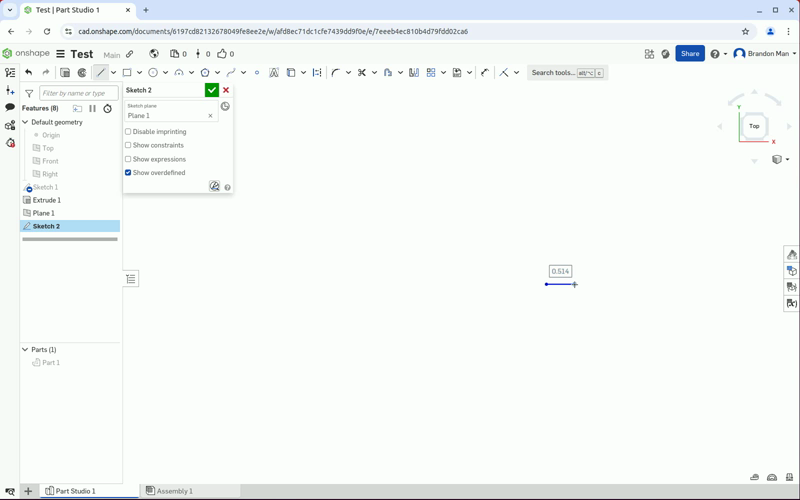
scroll(-6)
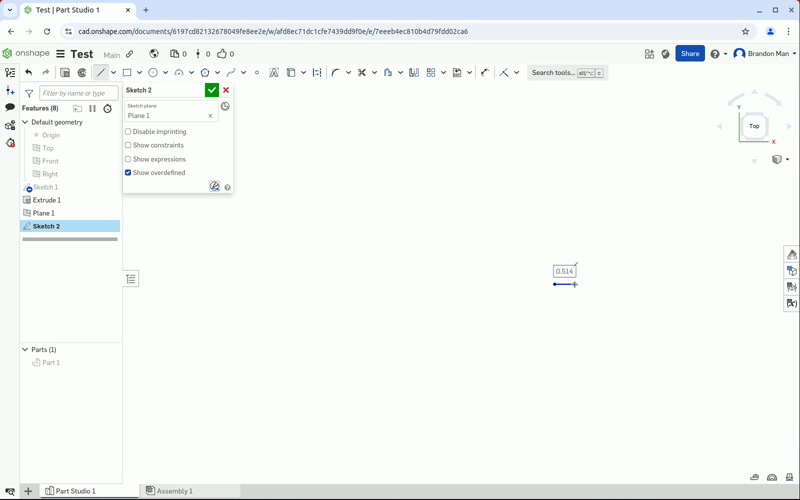
scroll(-6)
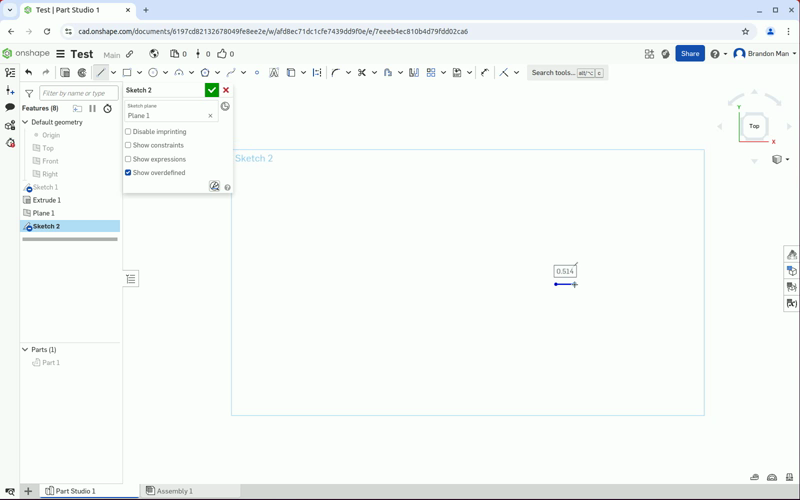
scroll(-6)
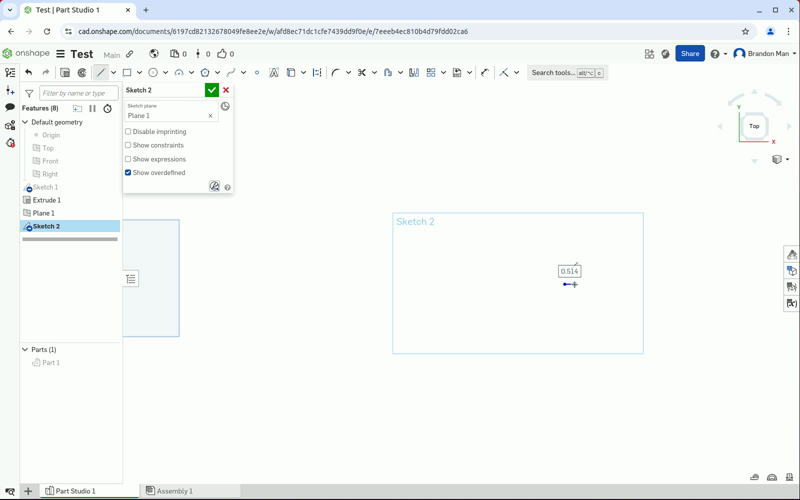
scroll(-6)
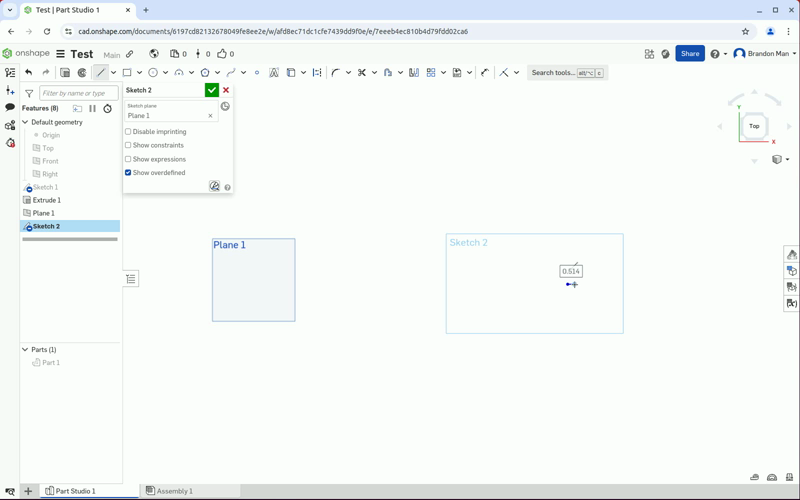
scroll(-6)
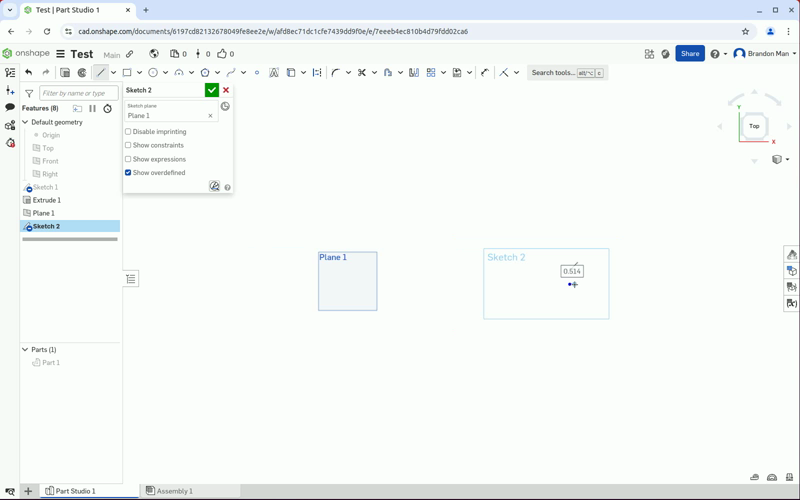
scroll(-6)
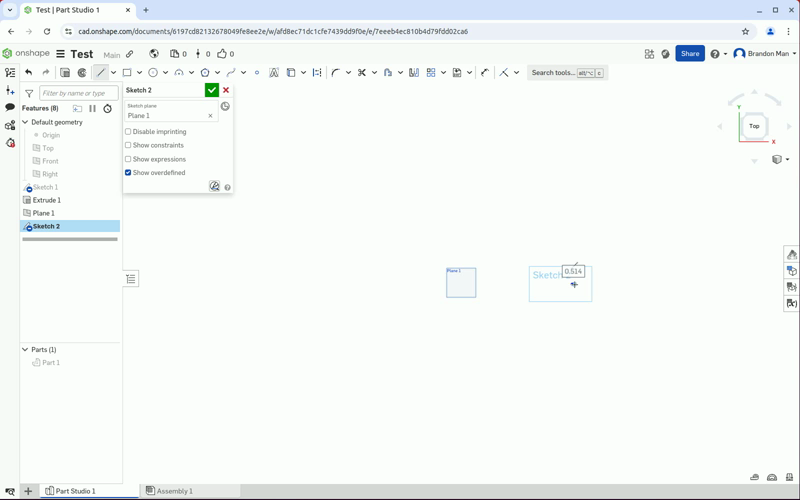
key_up(shift)
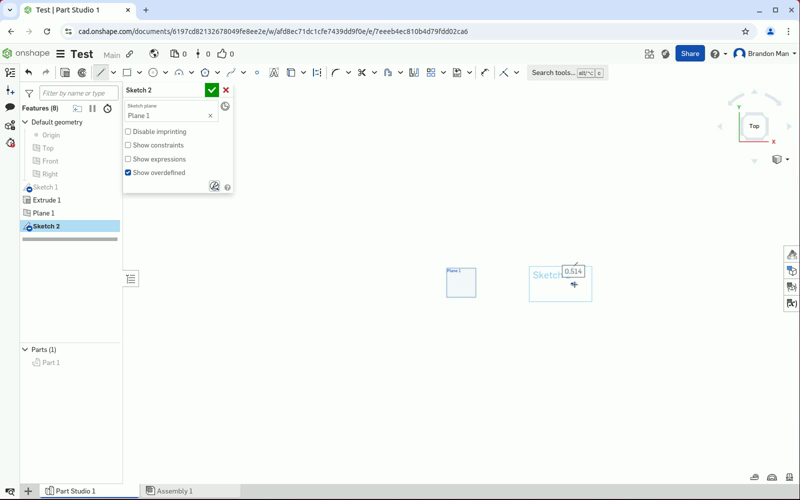
key_down(shift)
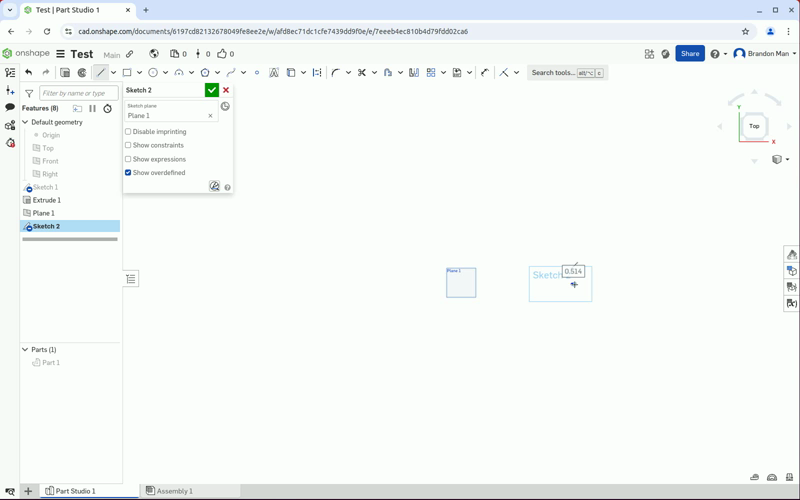
mouse_move(589, 284)
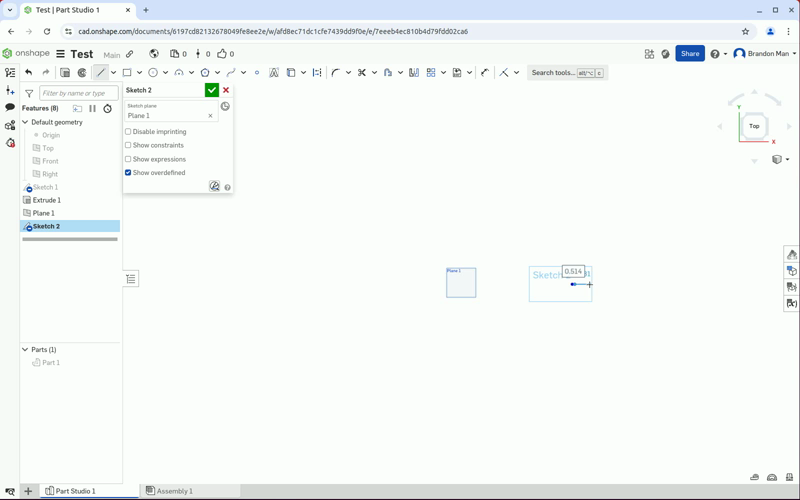
mouse_move(574, 281)
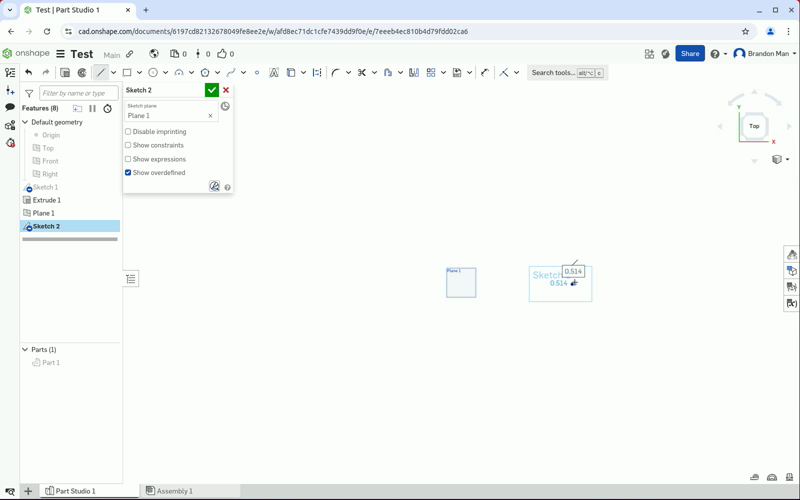
scroll(6)
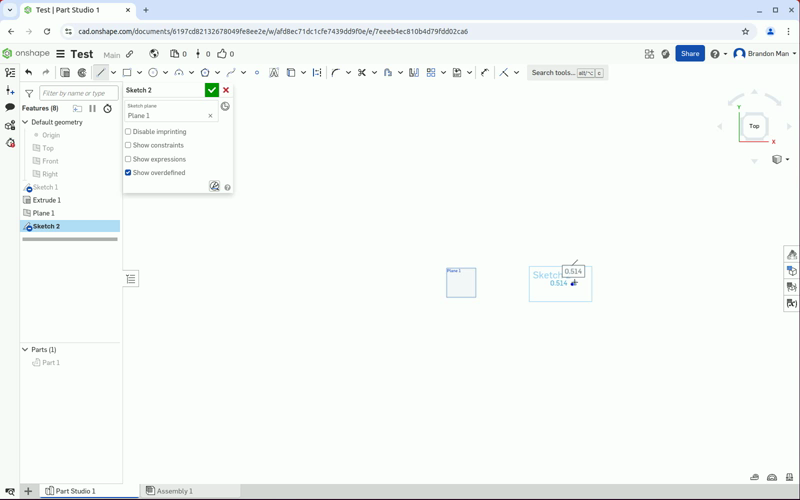
scroll(6)
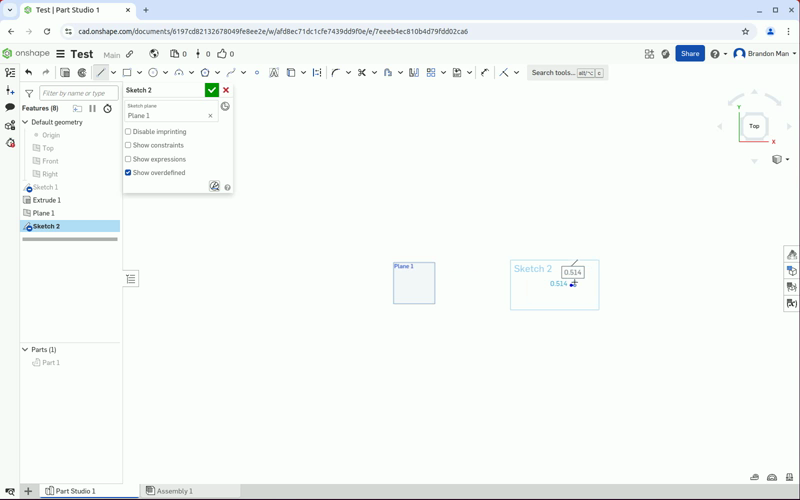
scroll(6)
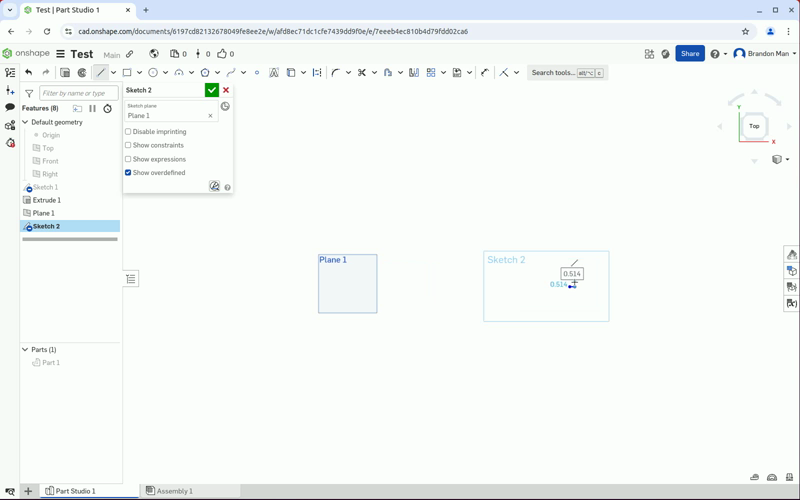
scroll(6)
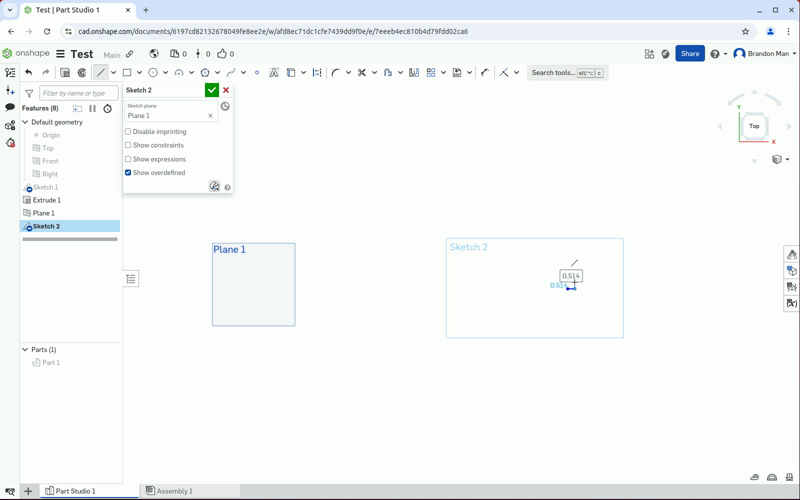
scroll(6)
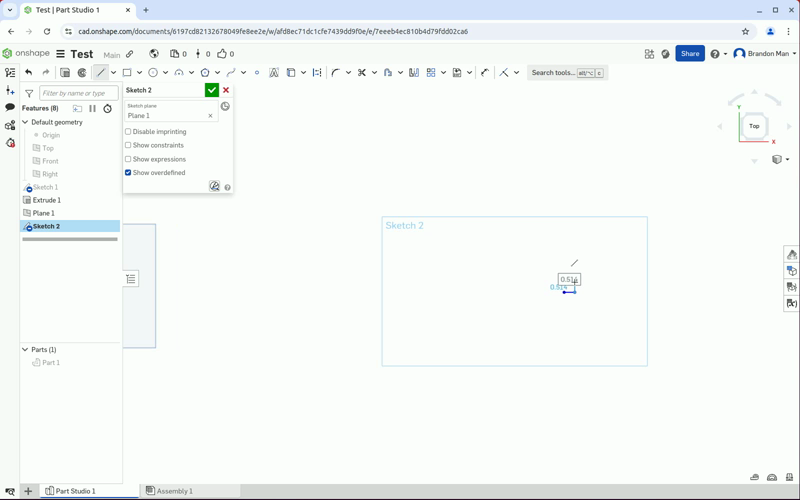
scroll(6)
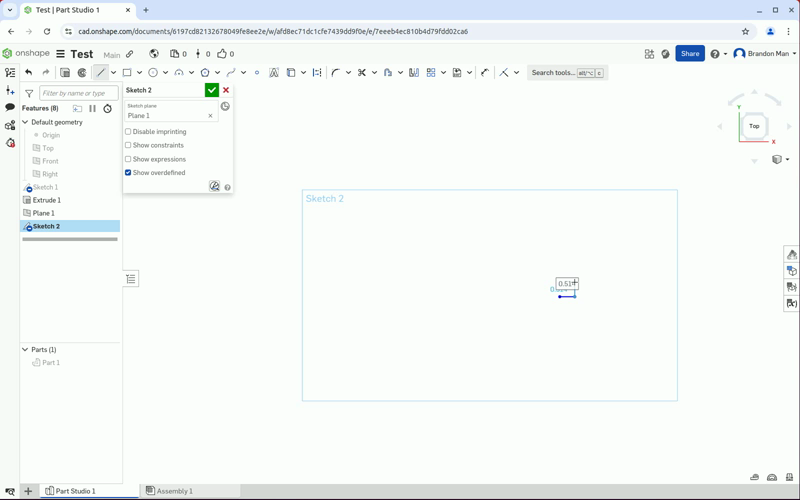
scroll(6)
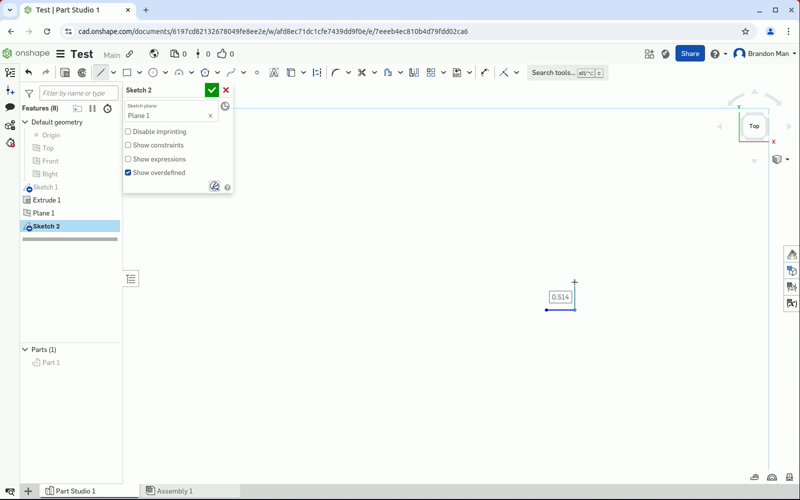
click(574, 281)
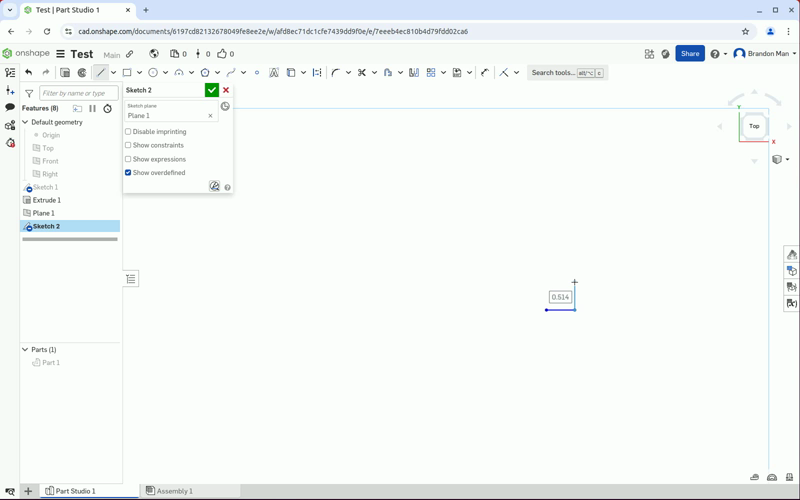
scroll(-6)
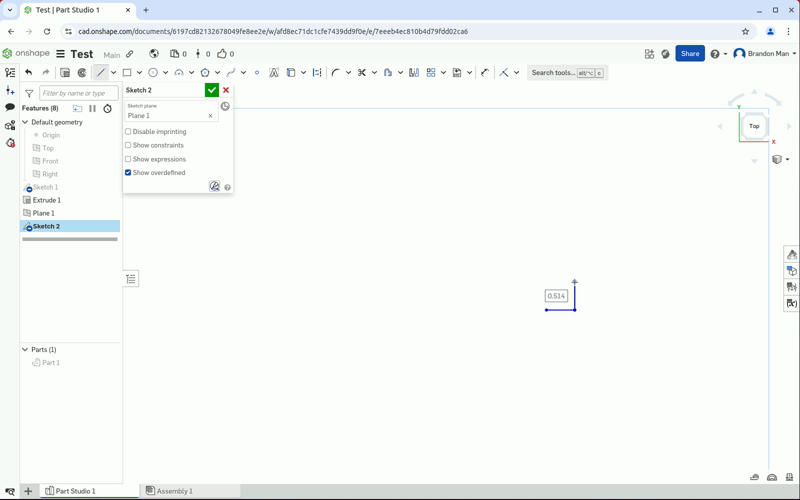
scroll(-6)
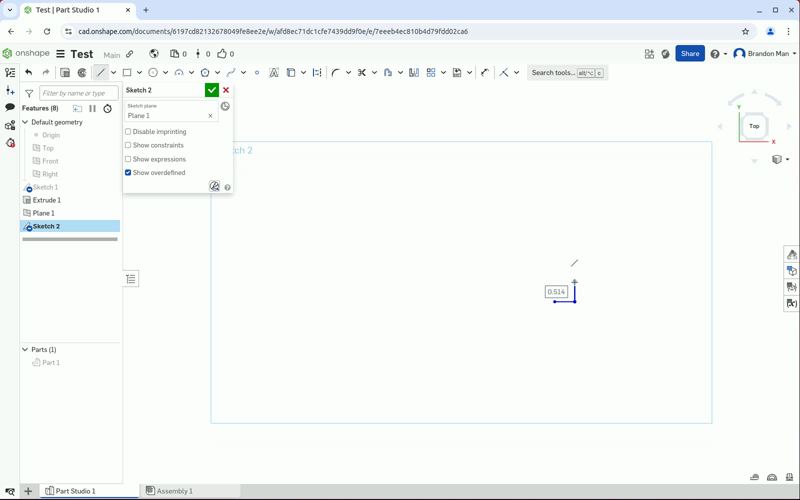
scroll(-6)
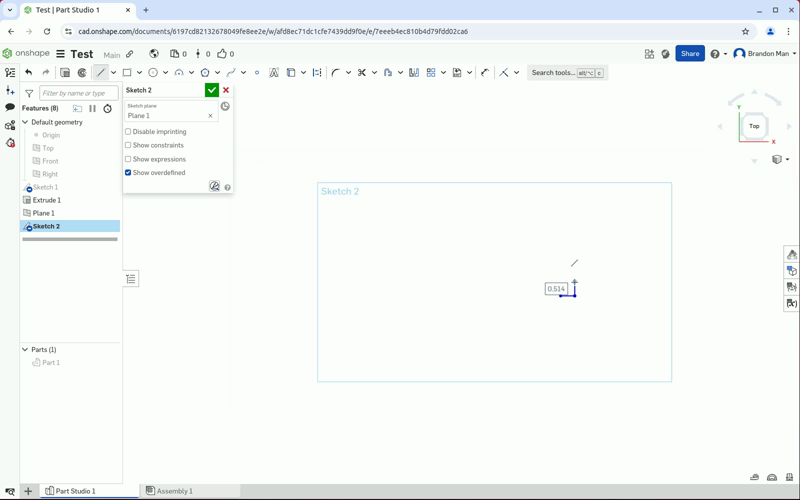
scroll(-6)
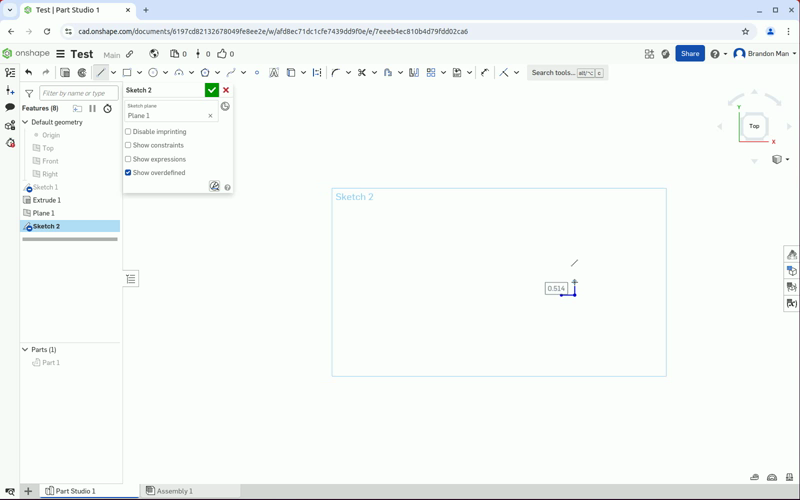
scroll(-6)
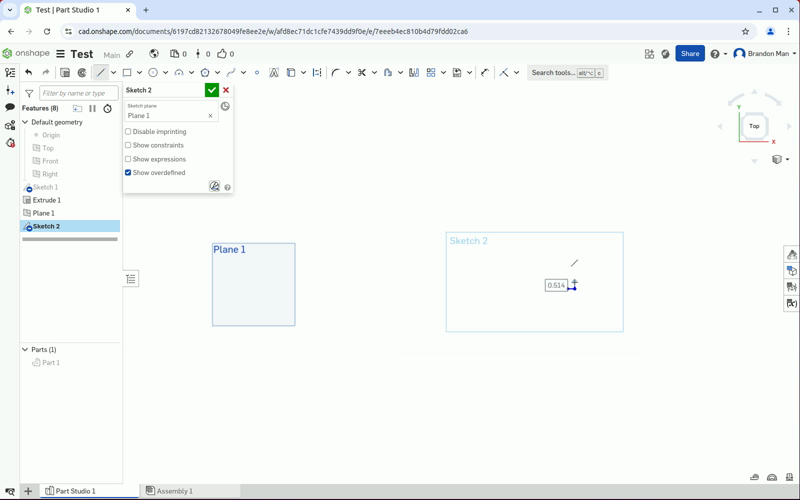
scroll(-6)
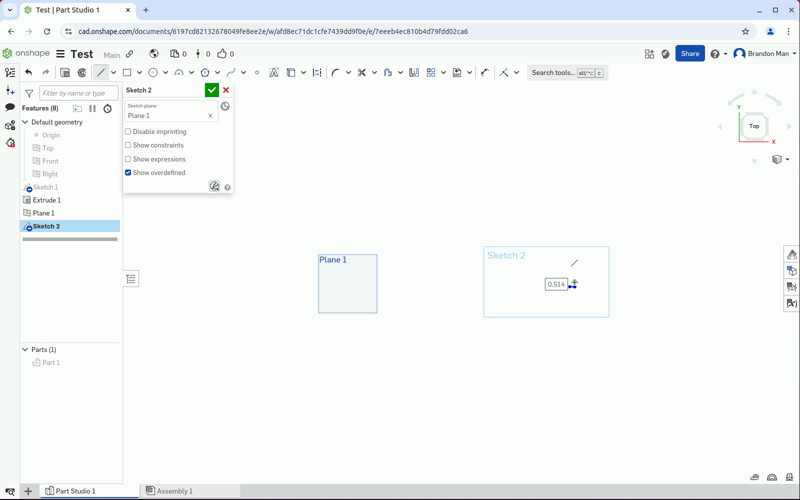
scroll(-6)
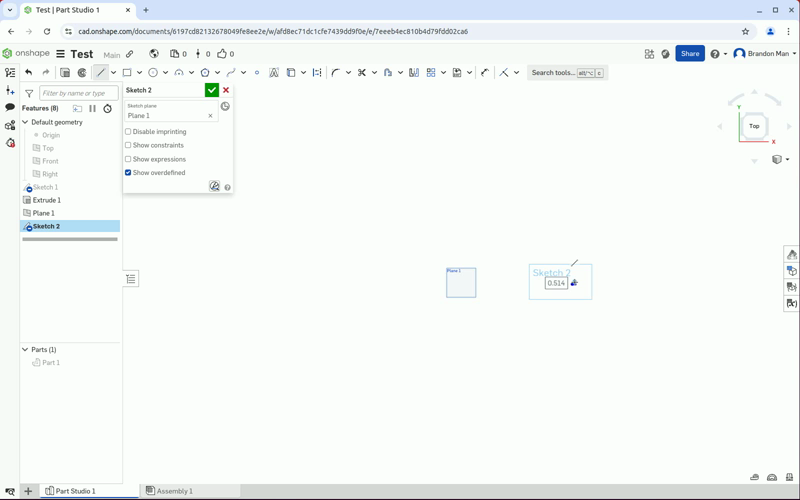
key_up(shift)
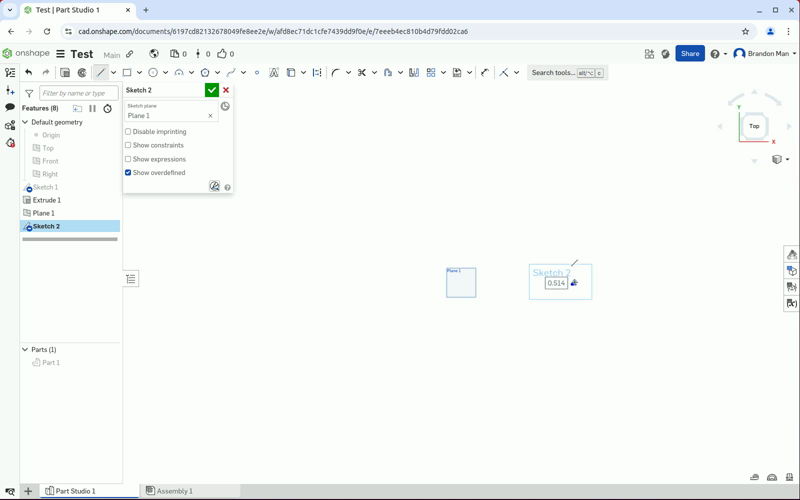
mouse_move(589, 281)
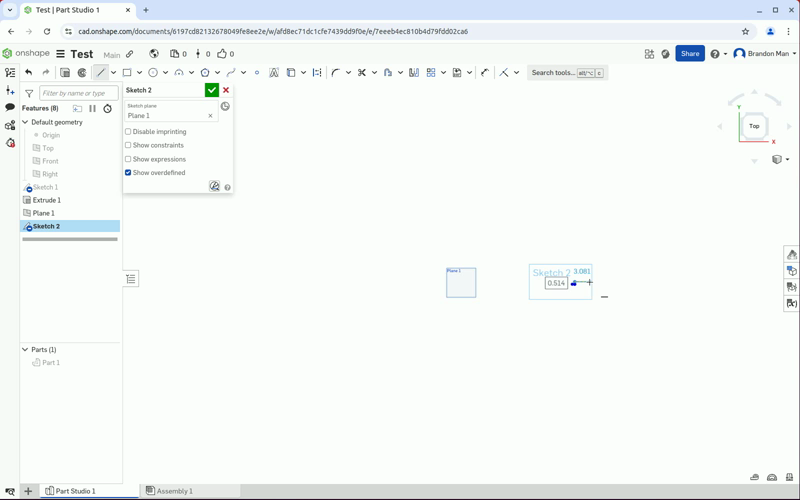
key_down(shift)
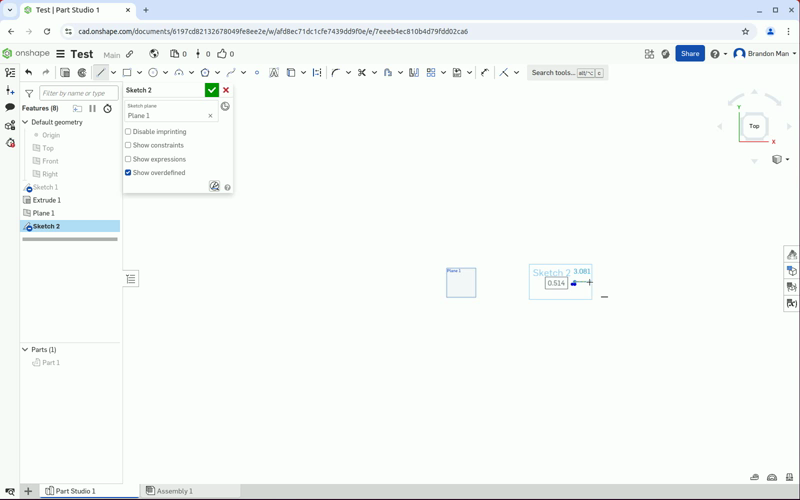
mouse_move(572, 284)
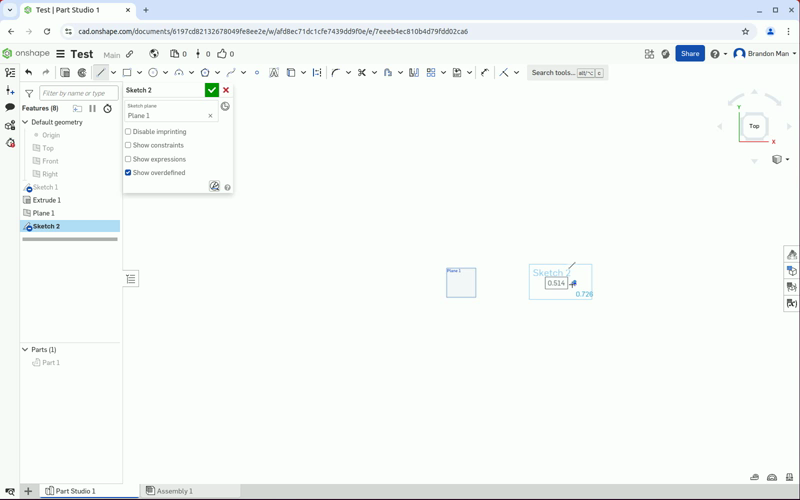
scroll(6)
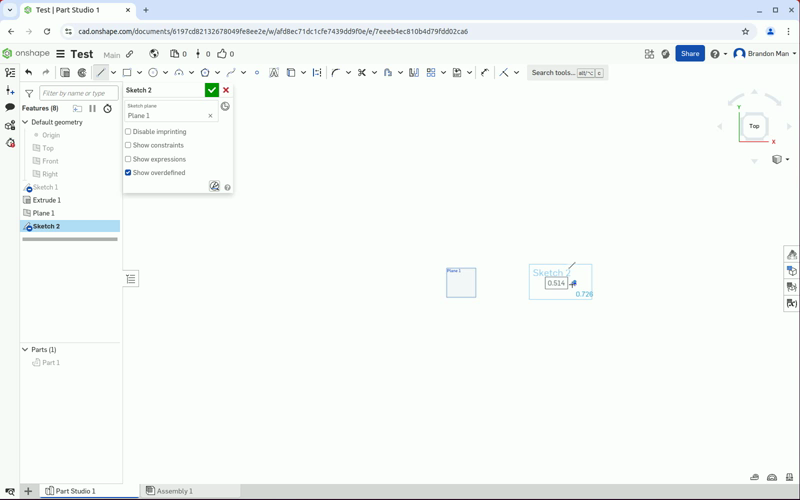
scroll(6)
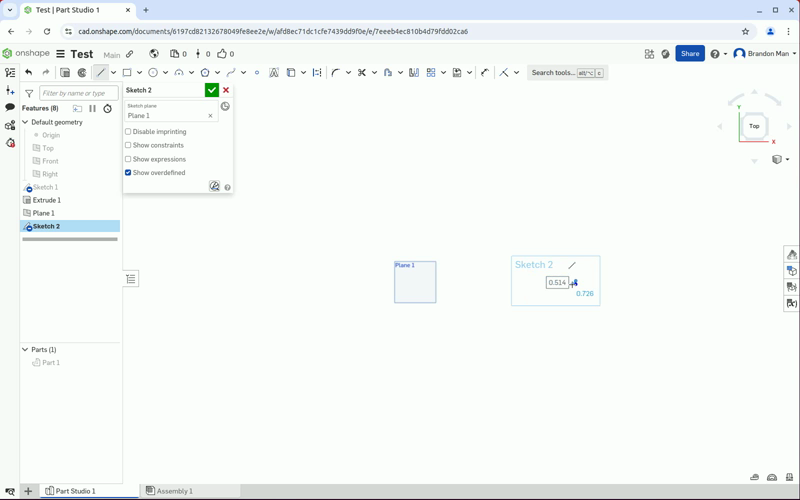
scroll(6)
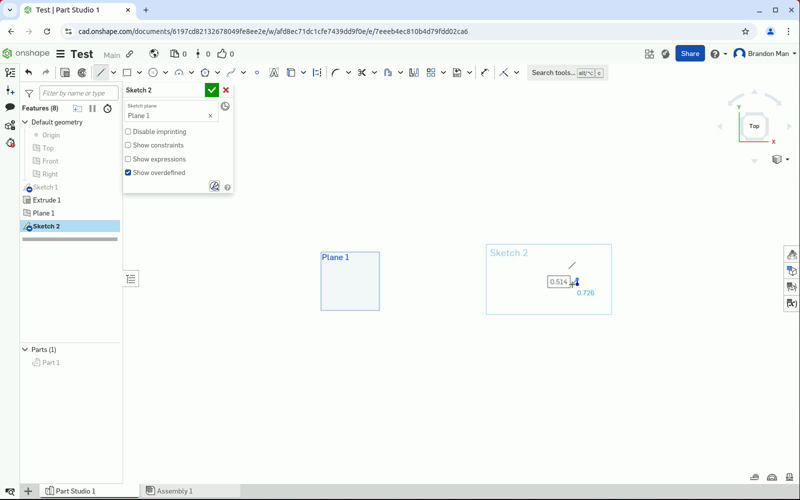
scroll(6)
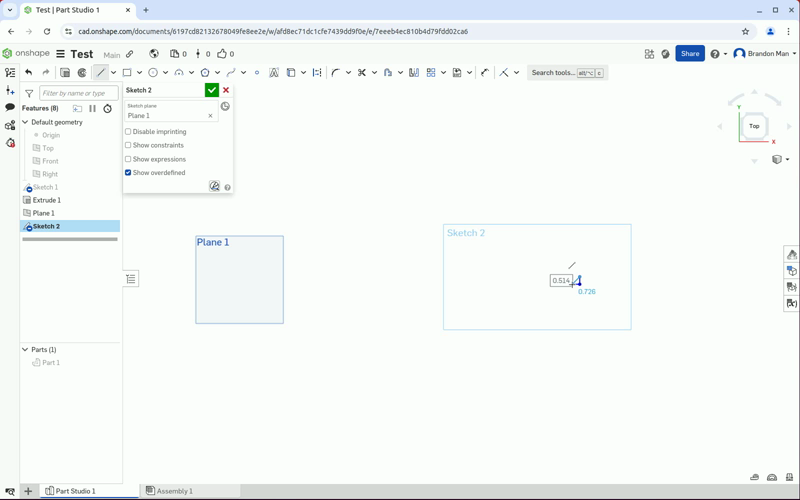
scroll(6)
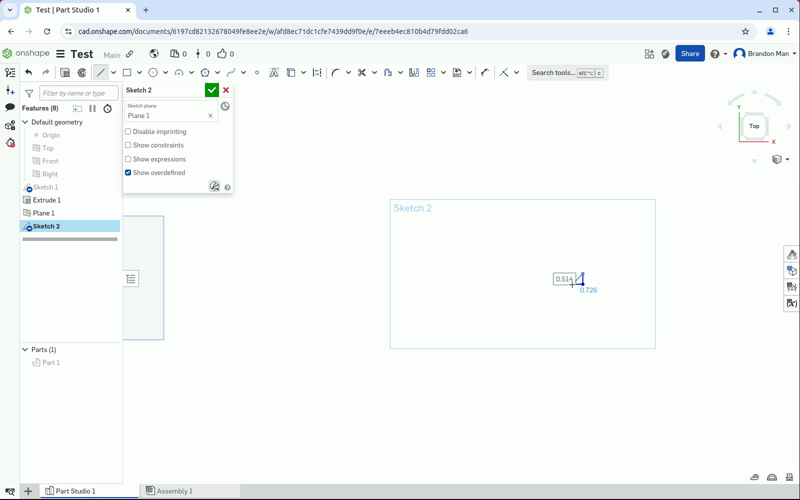
scroll(6)
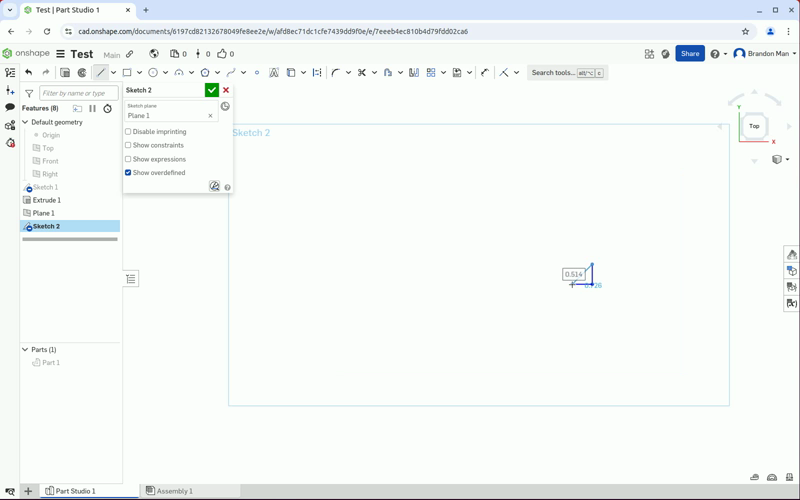
scroll(6)
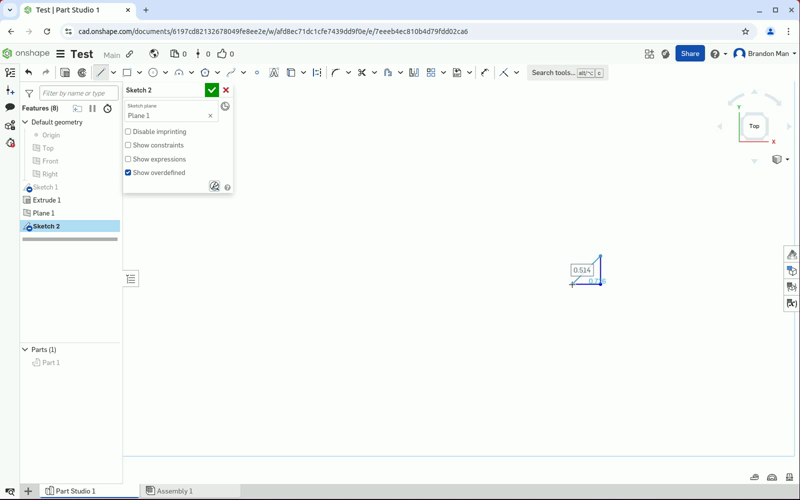
key_up(shift)
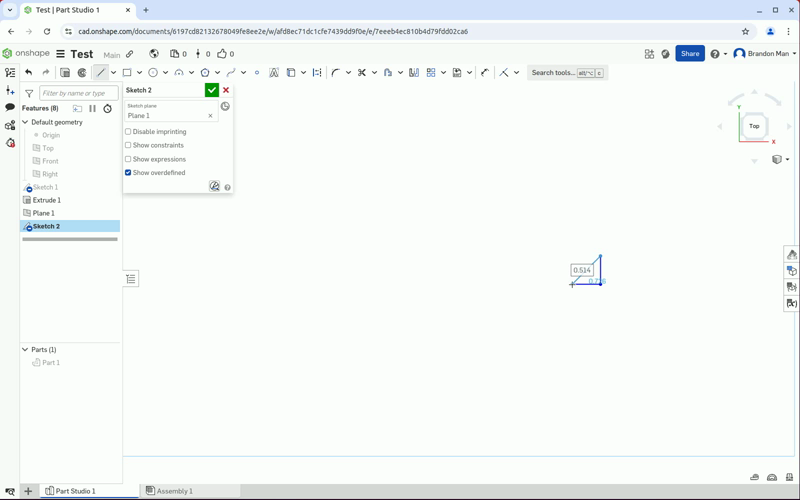
click(572, 284)
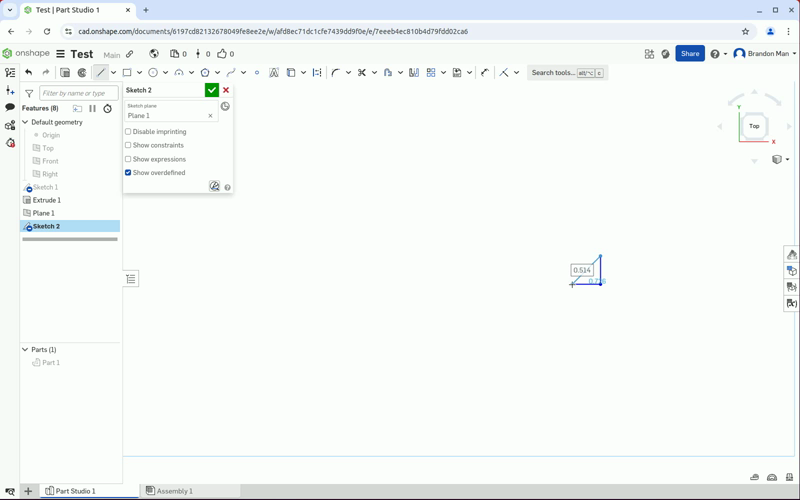
scroll(-6)
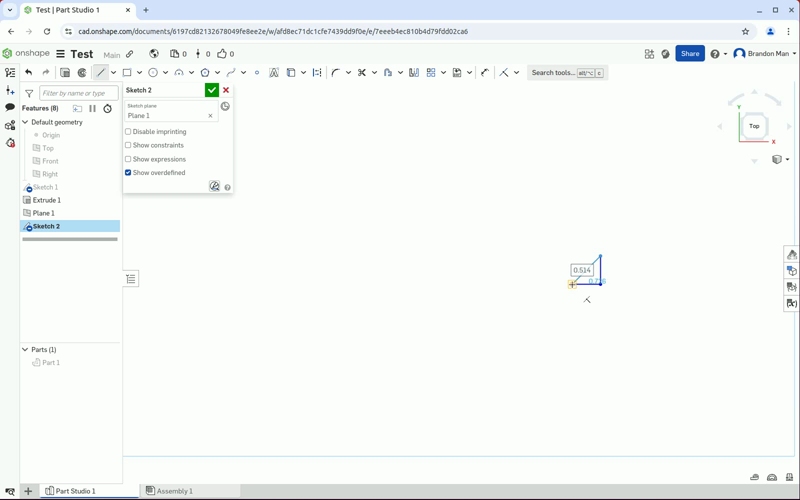
scroll(-6)
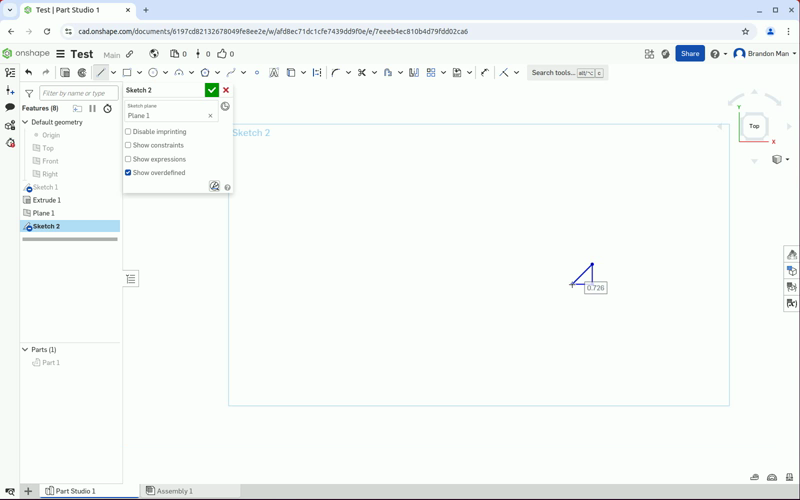
scroll(-6)
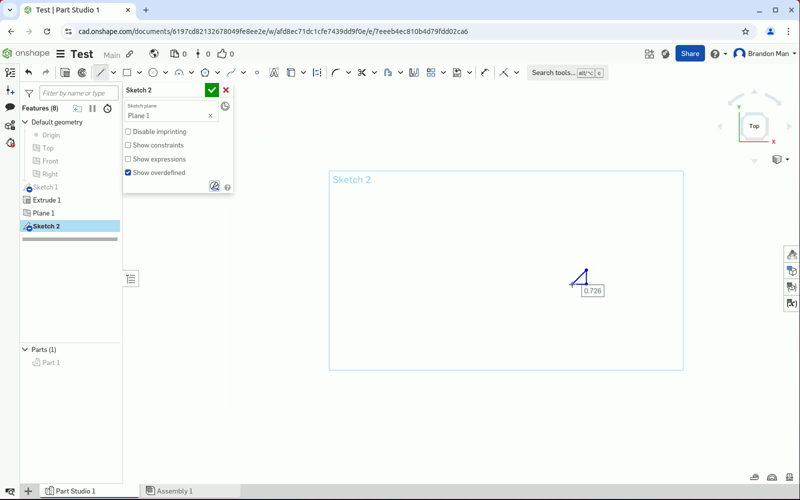
scroll(-6)
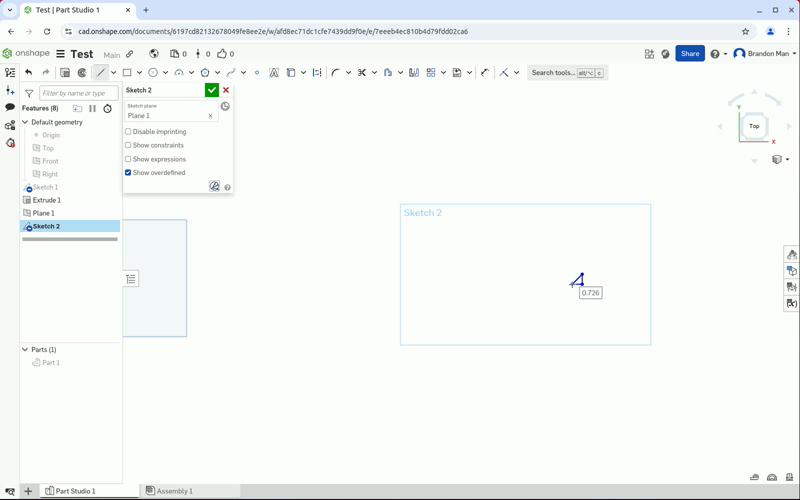
scroll(-6)
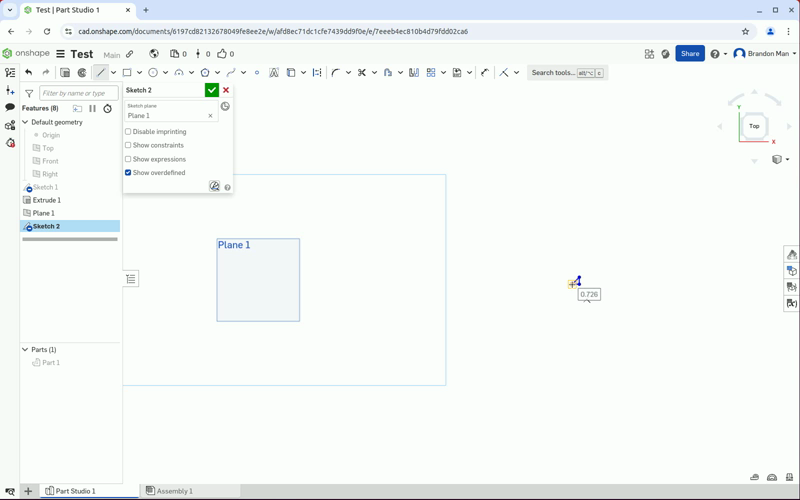
scroll(-6)
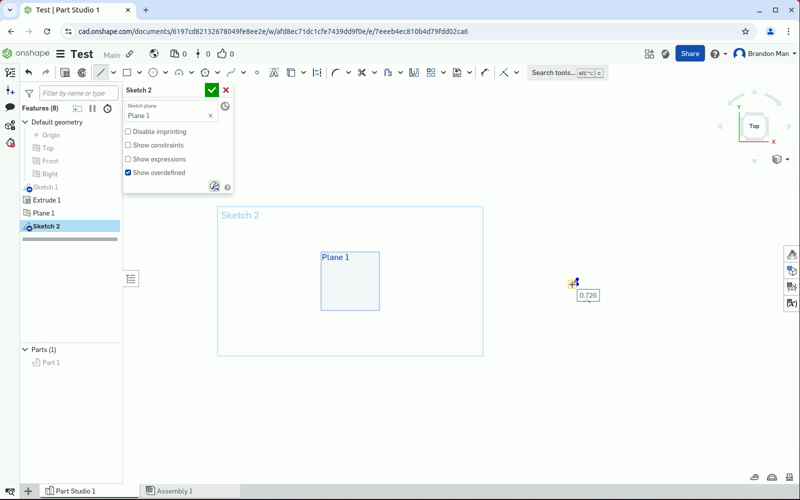
scroll(-6)
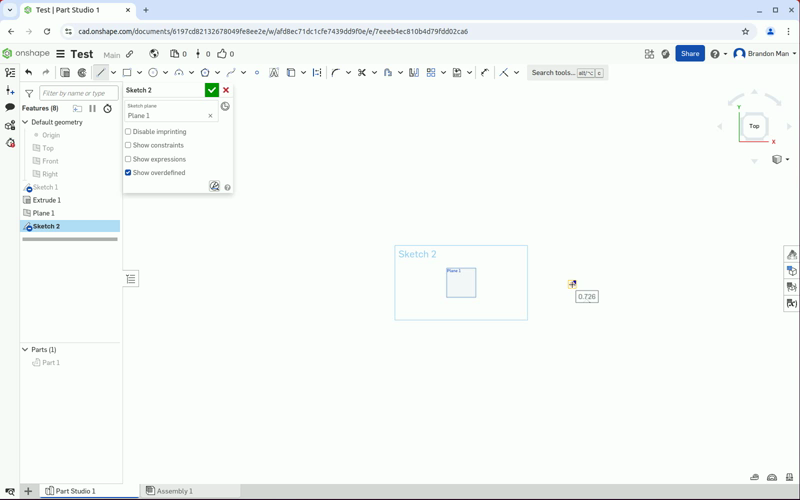
key(esc)
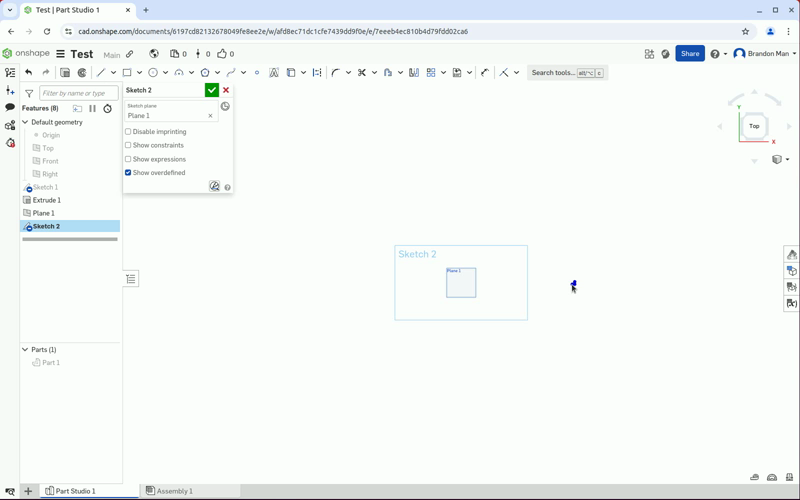
mouse_move(573, 283)
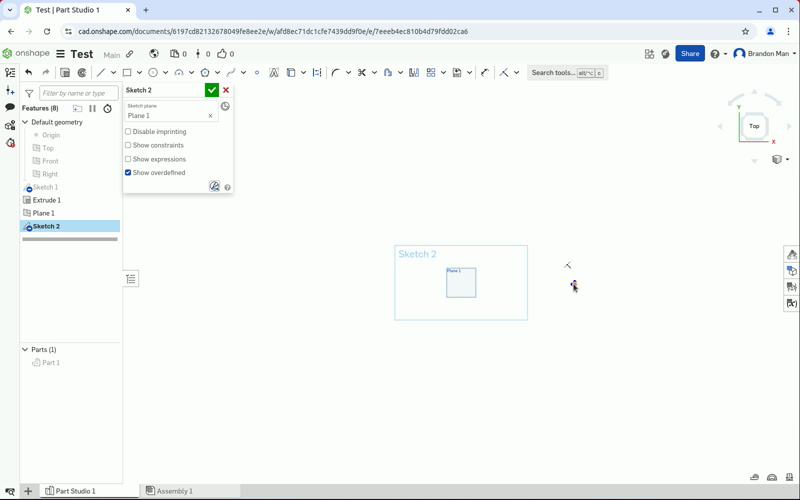
scroll(6)
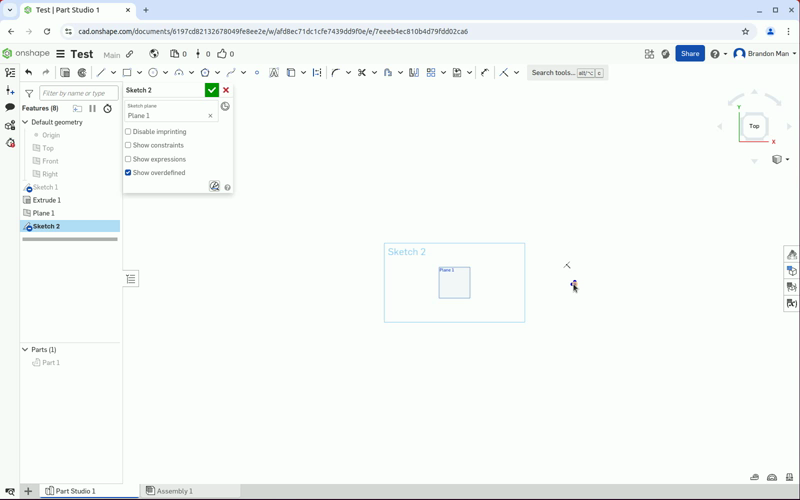
scroll(6)
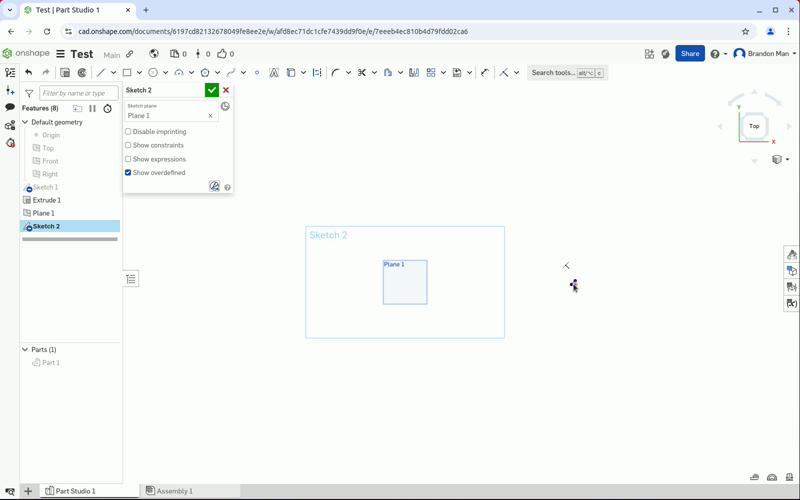
scroll(6)
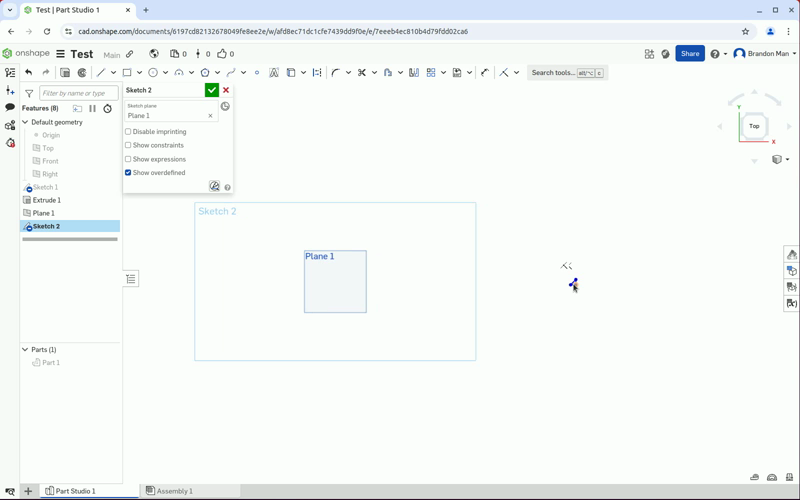
scroll(6)
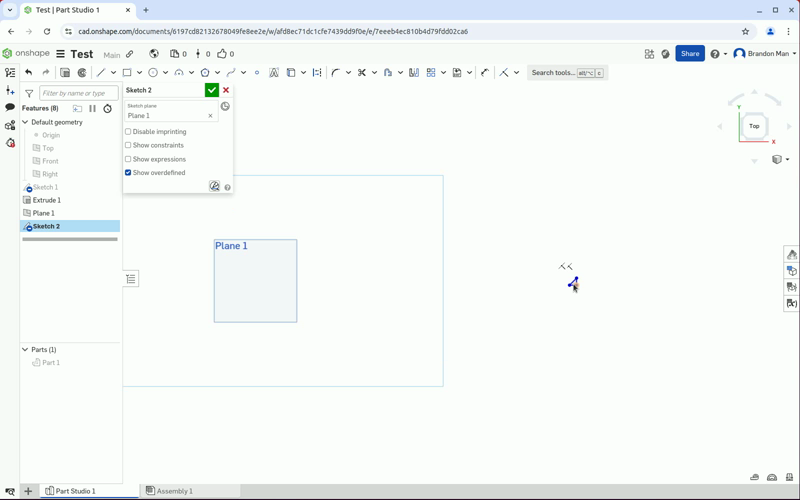
scroll(6)
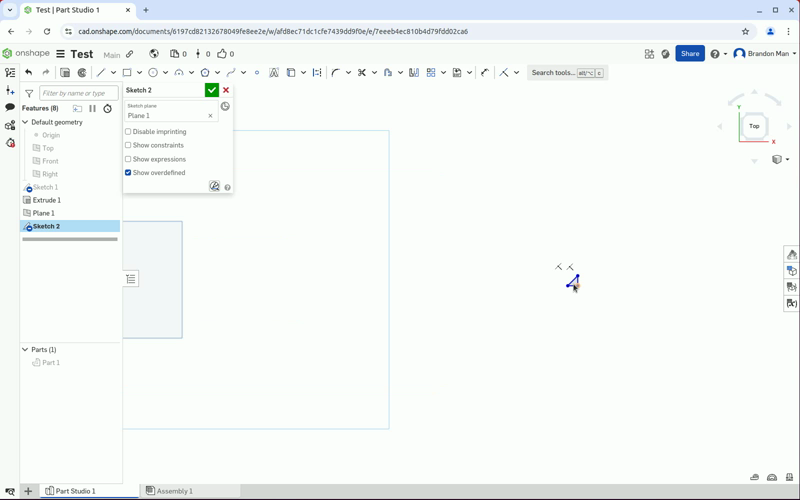
scroll(6)
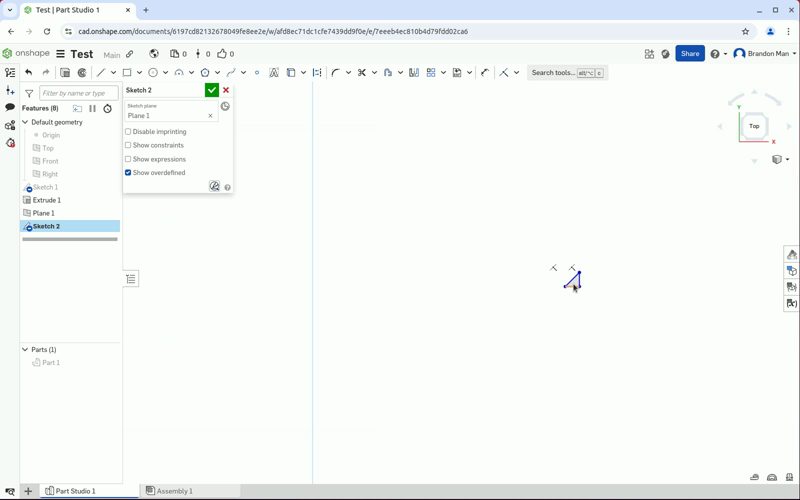
scroll(6)
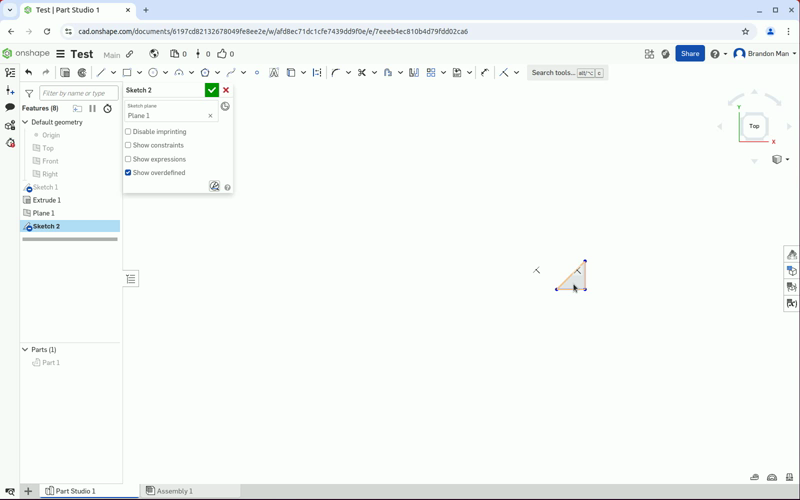
click(573, 283)
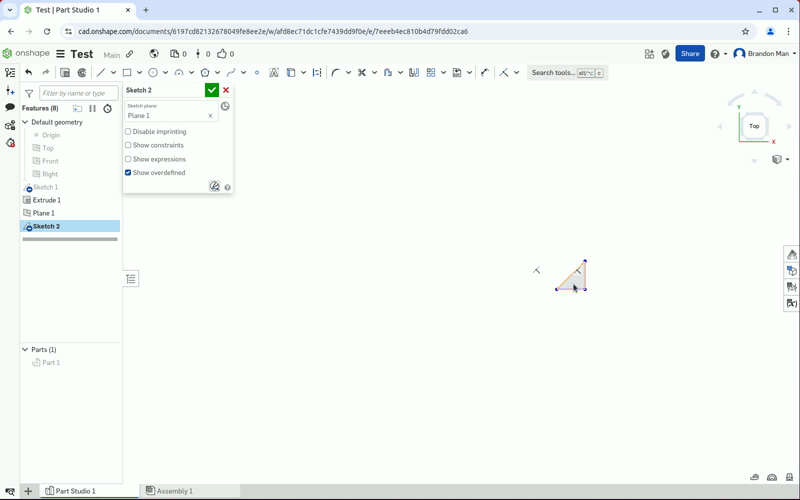
scroll(-6)
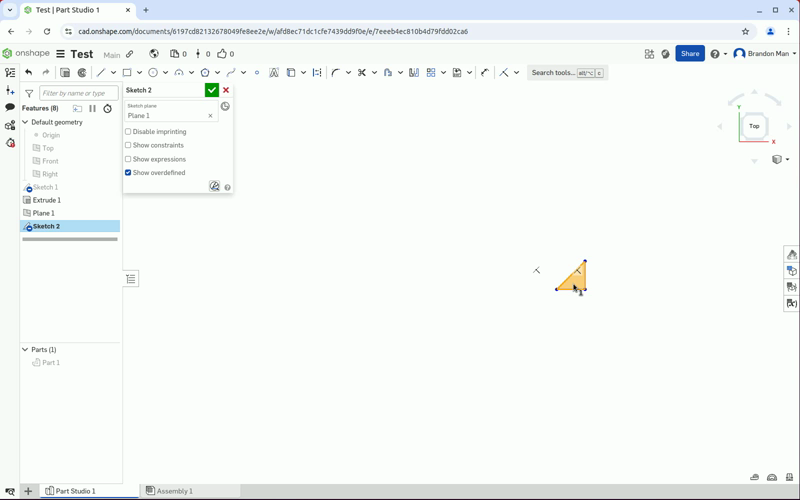
scroll(-6)
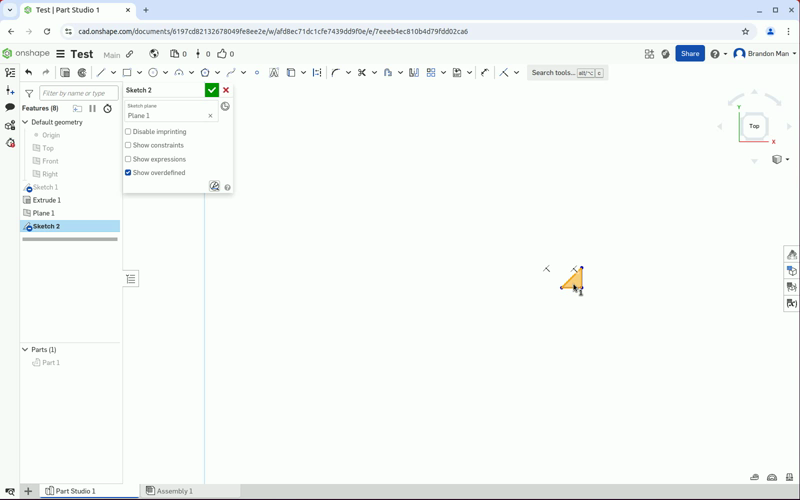
scroll(-6)
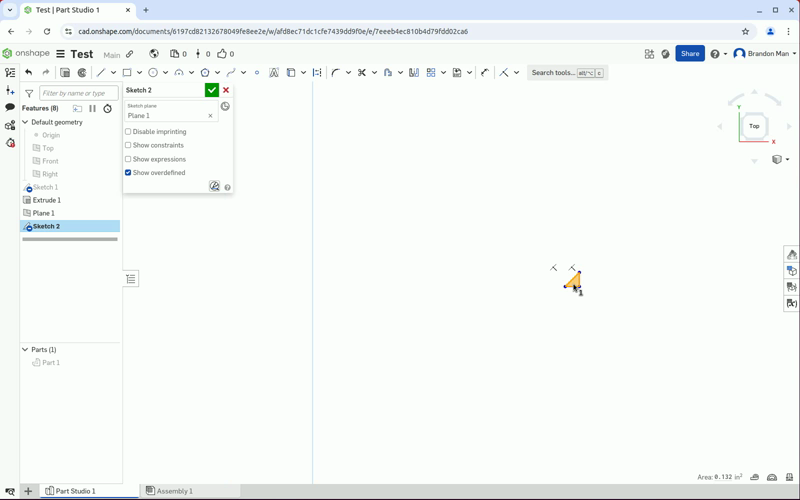
scroll(-6)
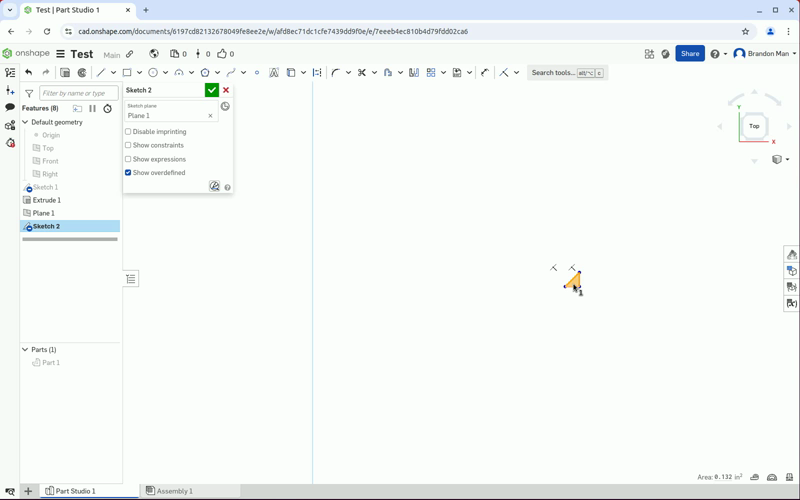
scroll(-6)
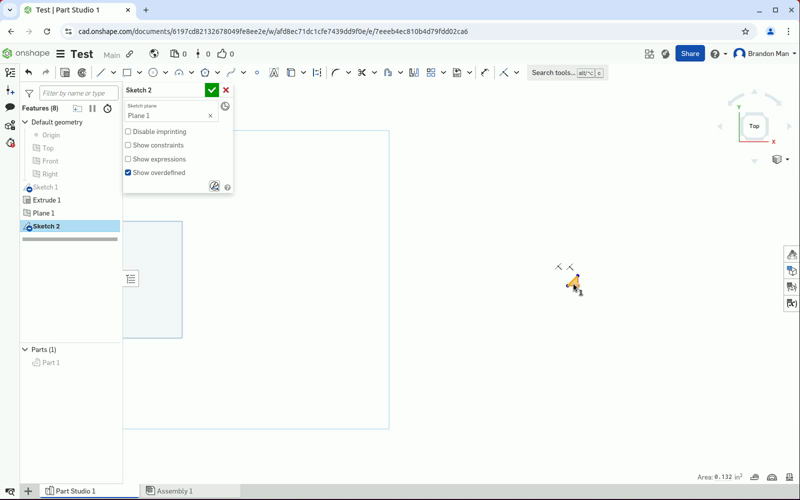
scroll(-6)
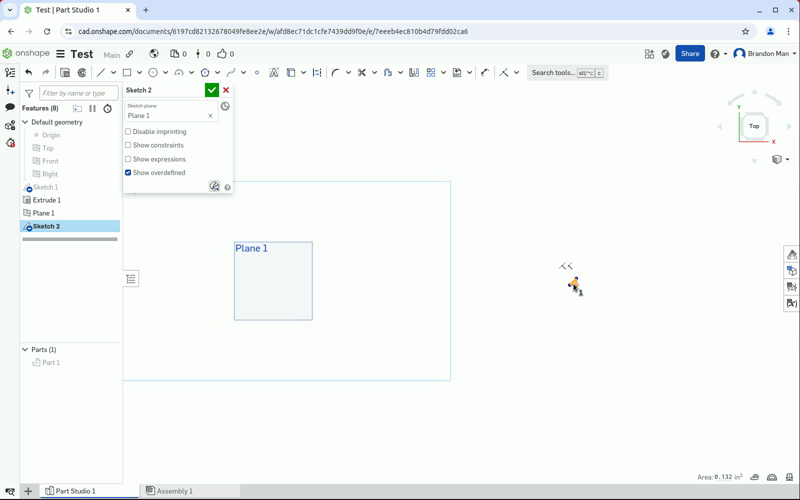
scroll(-6)
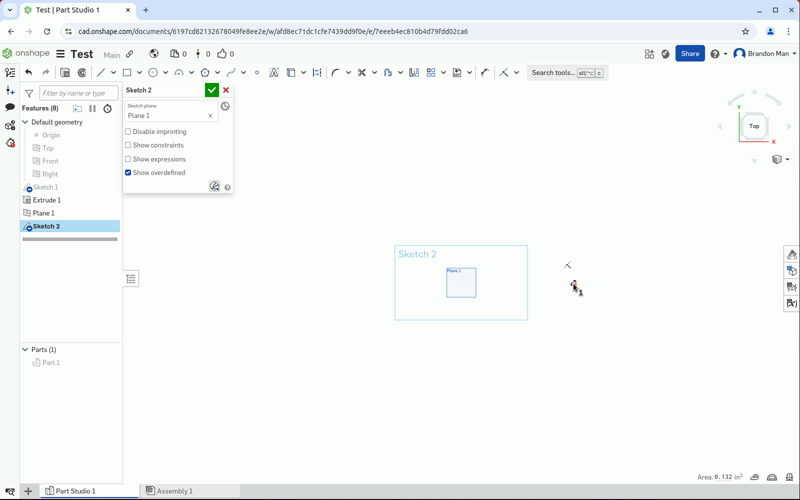
mouse_move(73, 352)
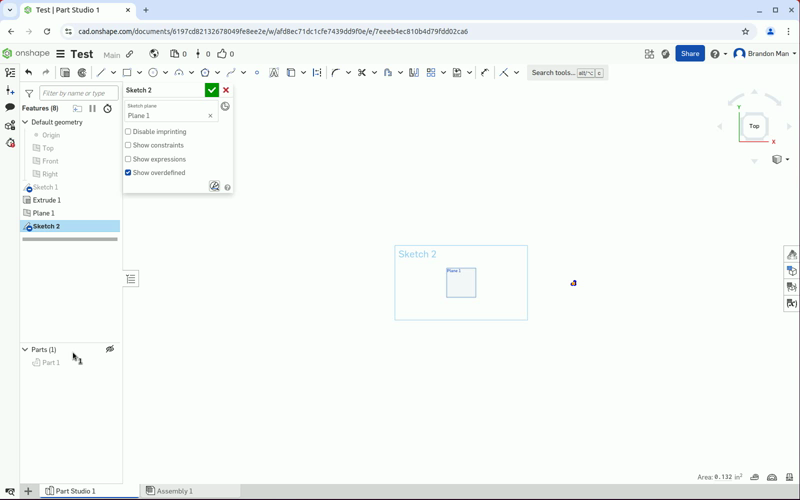
key(shift+y)
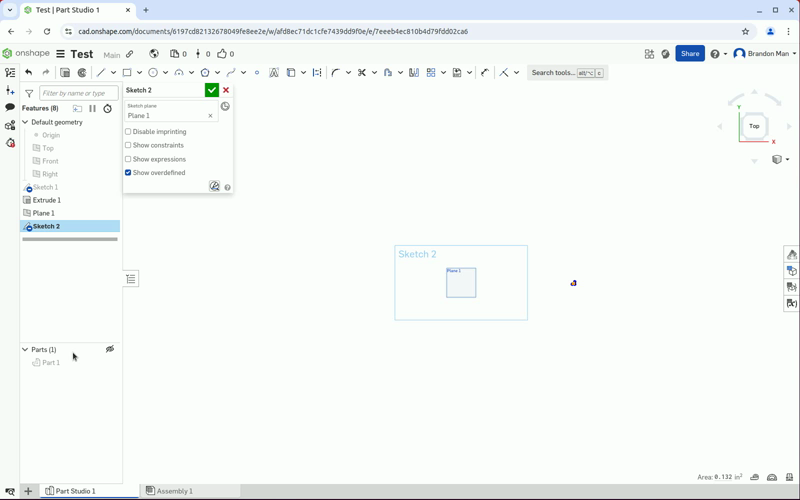
key(shift+e)
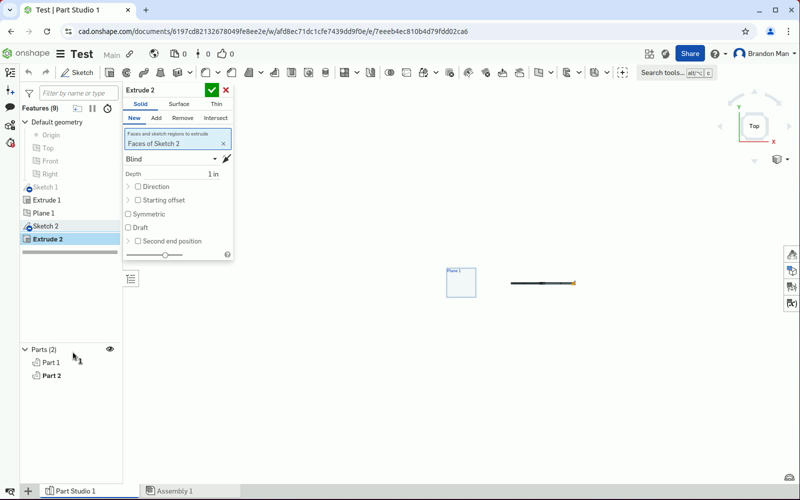
mouse_move(143, 106)
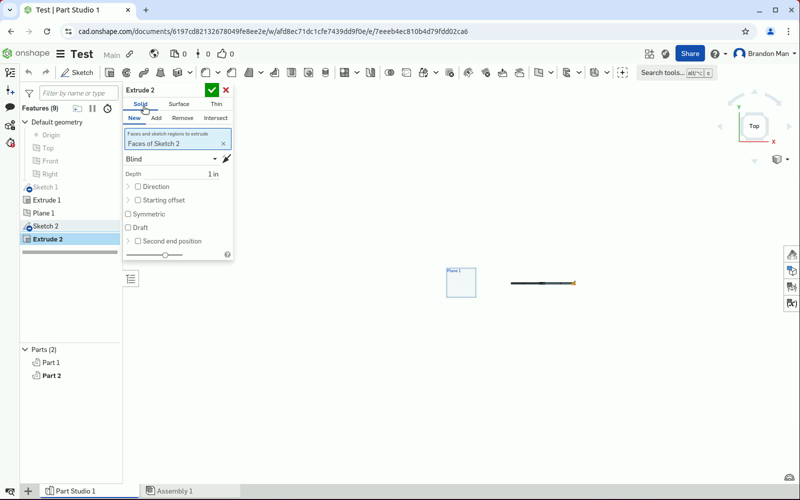
click(143, 106)
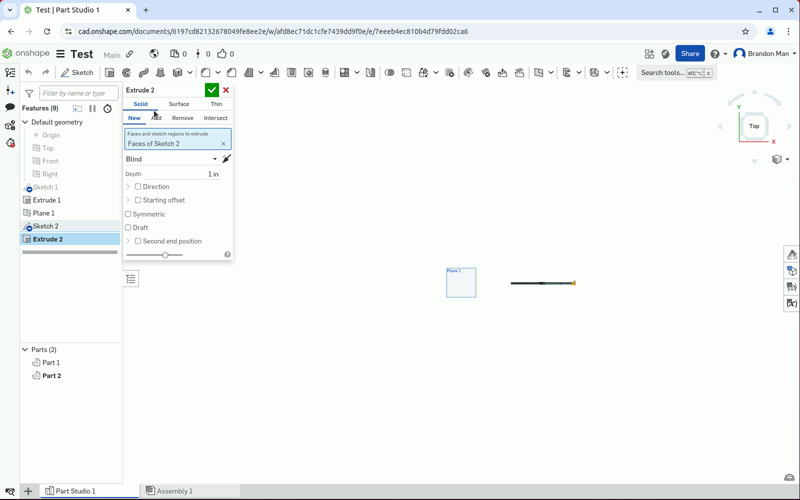
mouse_move(186, 120)
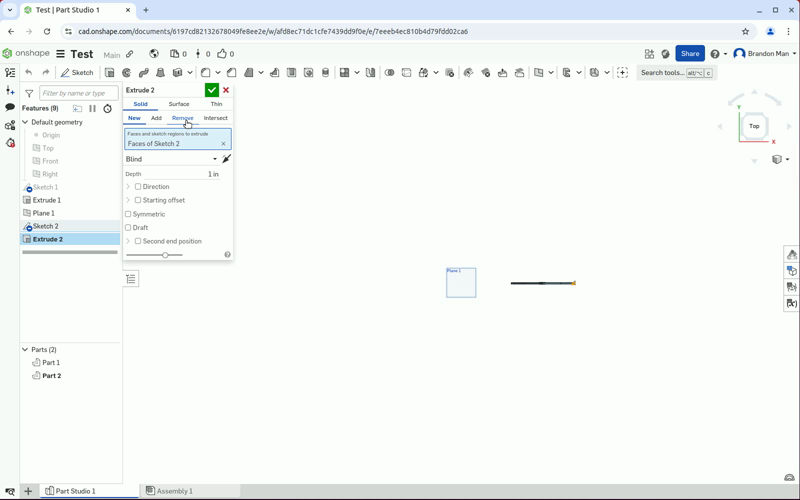
click(186, 120)
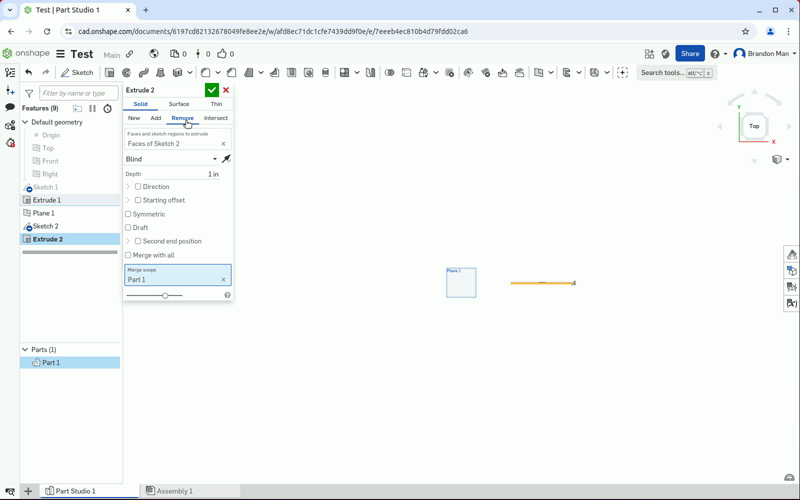
key(tab, 4)
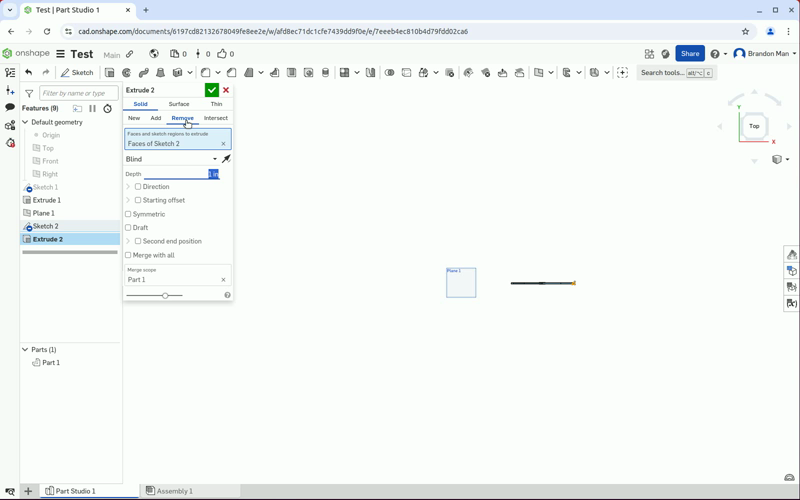
text(30.811)
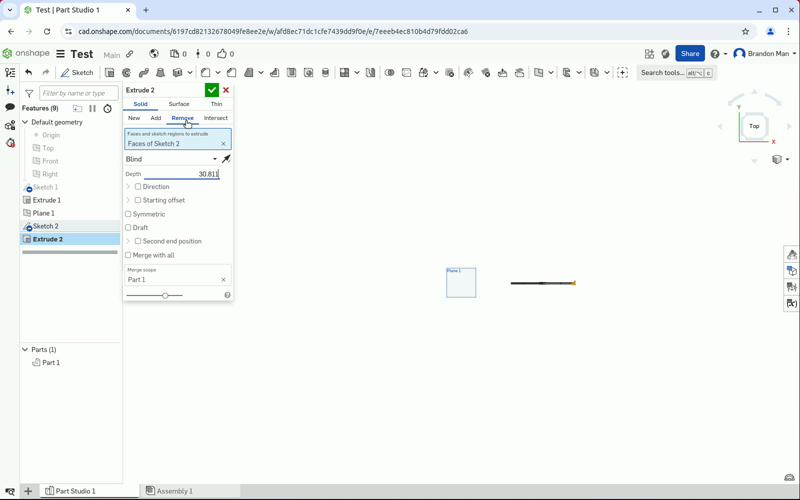
key(tab, 6)
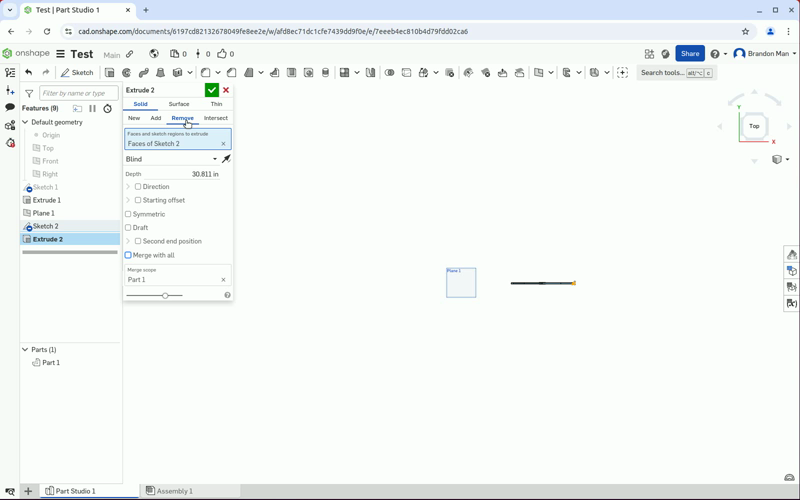
key(space)
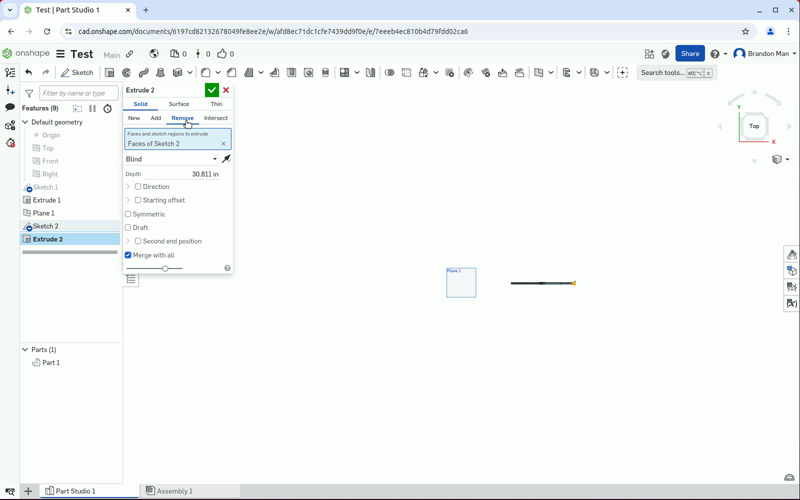
key(enter)
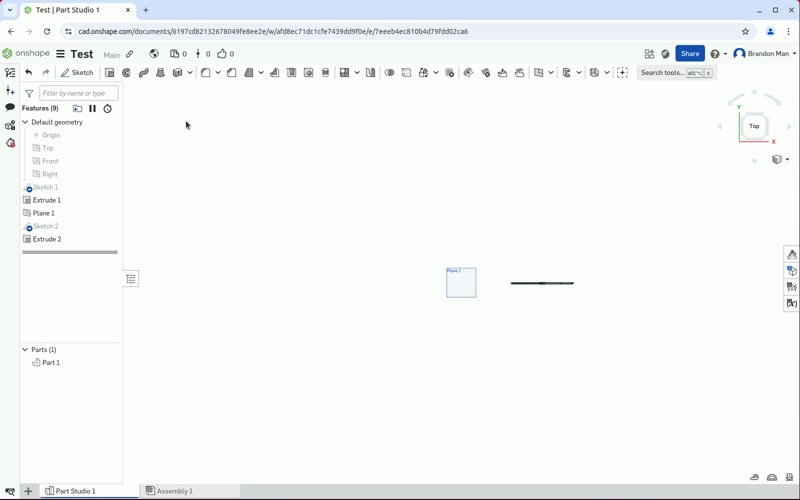
key(shift+h)
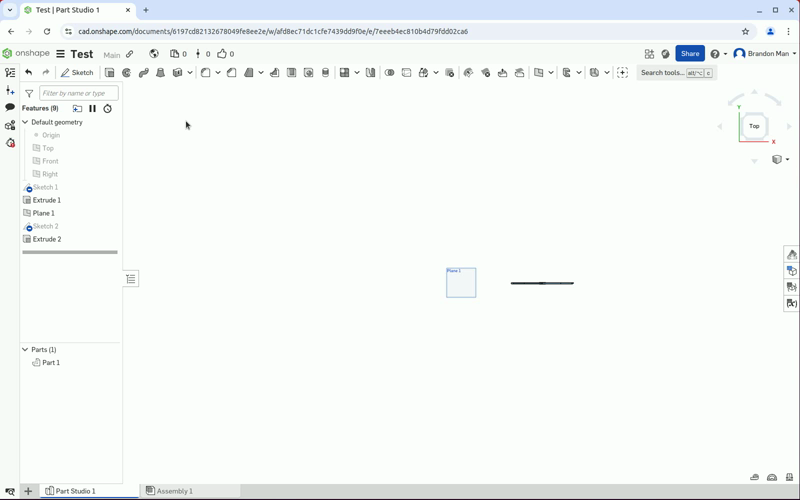
key(shift+h)
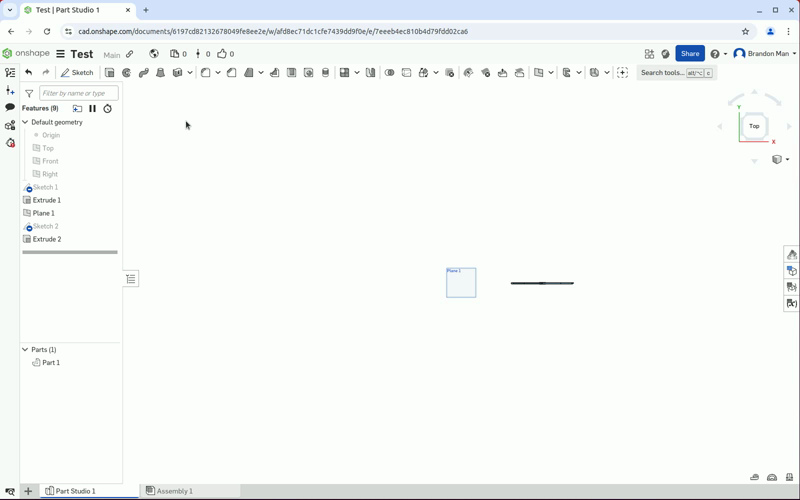
key(shift+7)
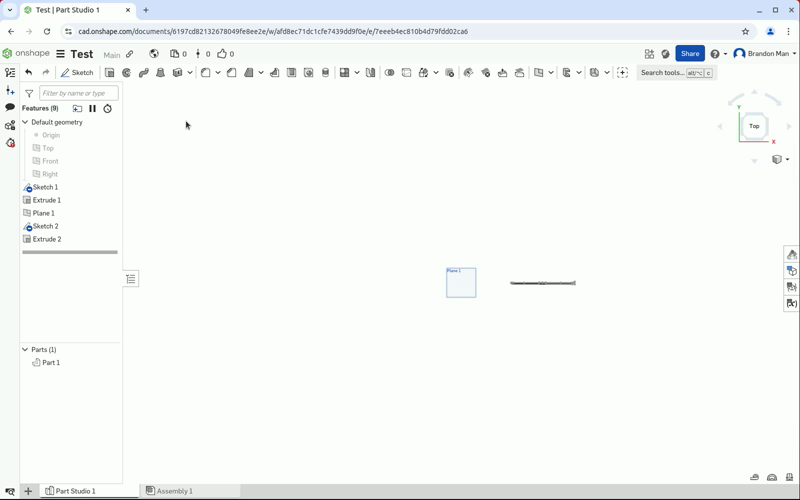
key(up, 3)
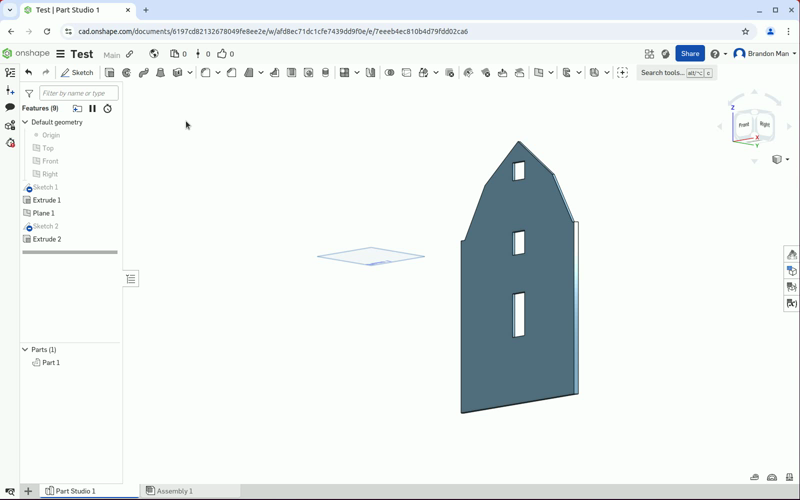
key(left, 3)
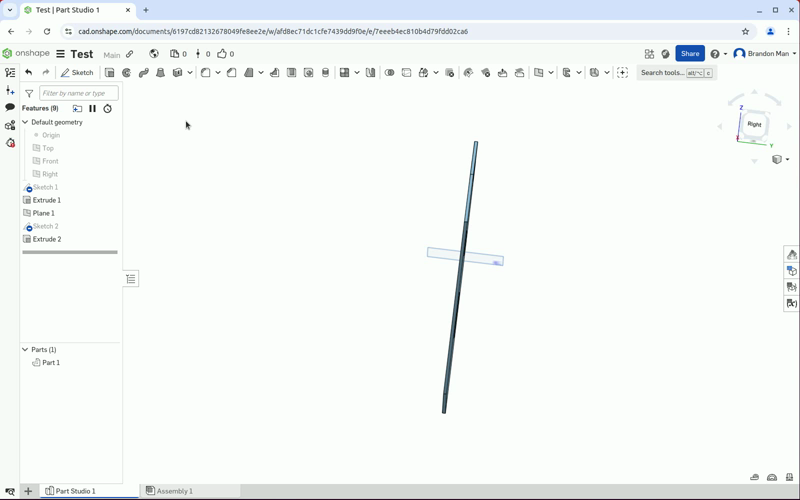
key(right, 3)
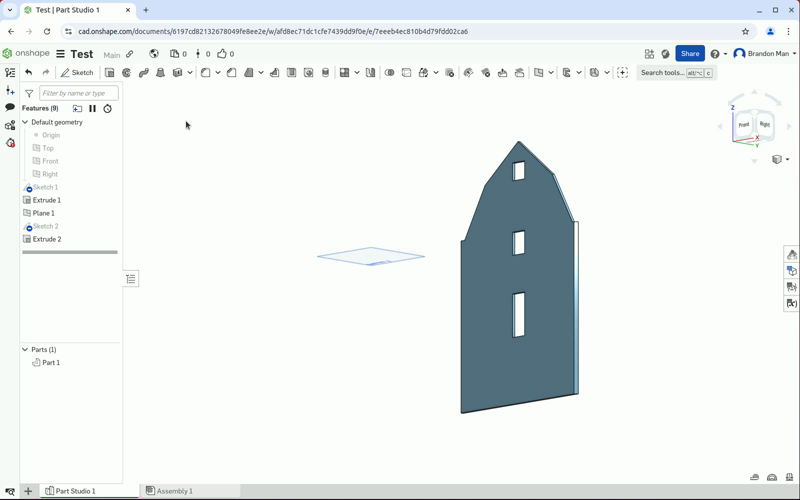
key(down, 3)
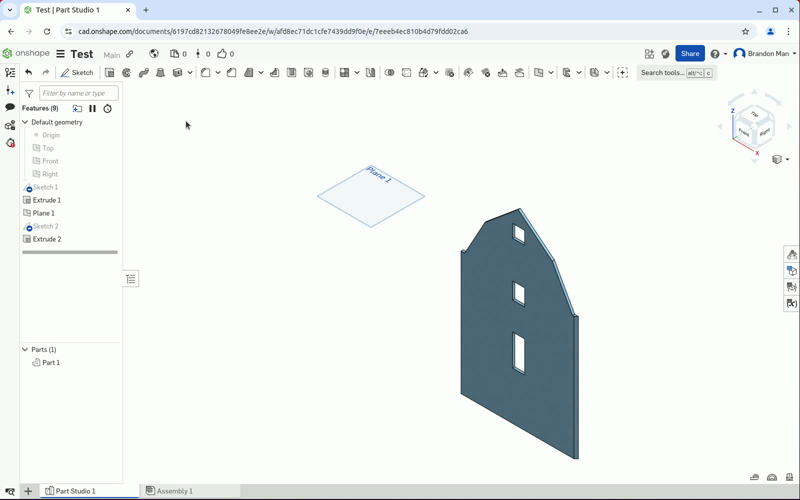
mouse_move(73, 189)
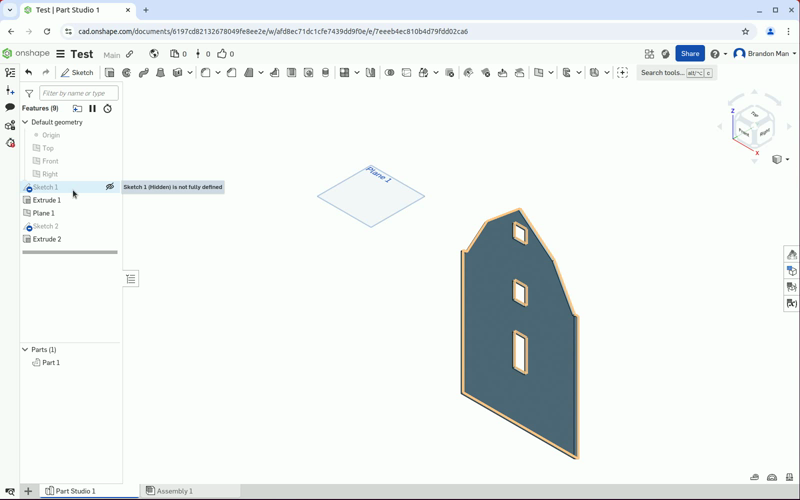
click(73, 189)